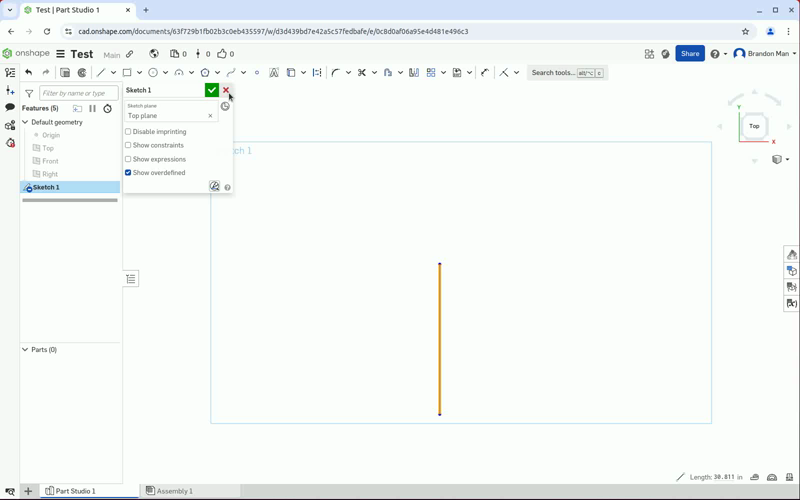
key(shift+h)
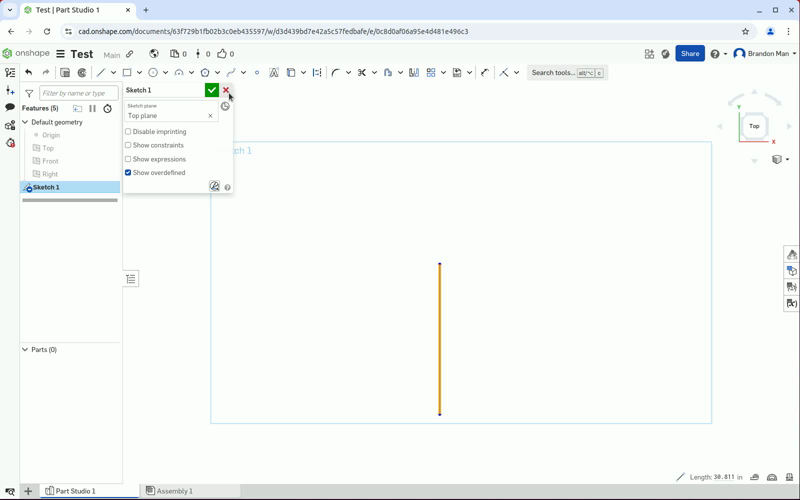
key(shift+s)
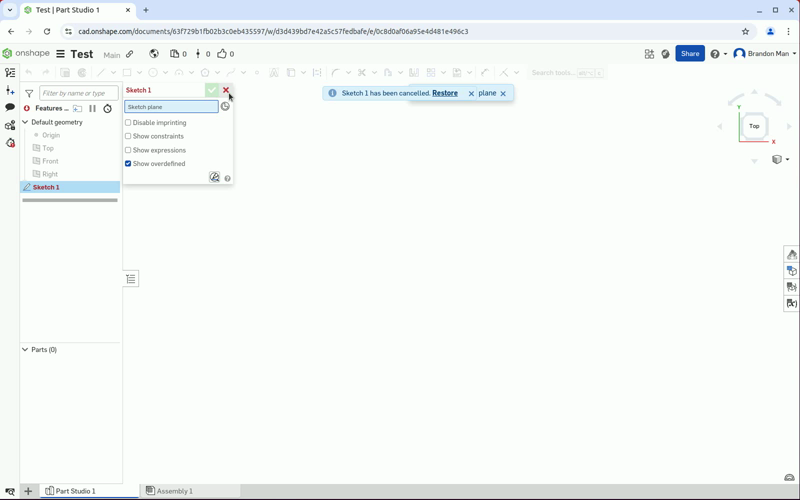
mouse_move(73, 150)
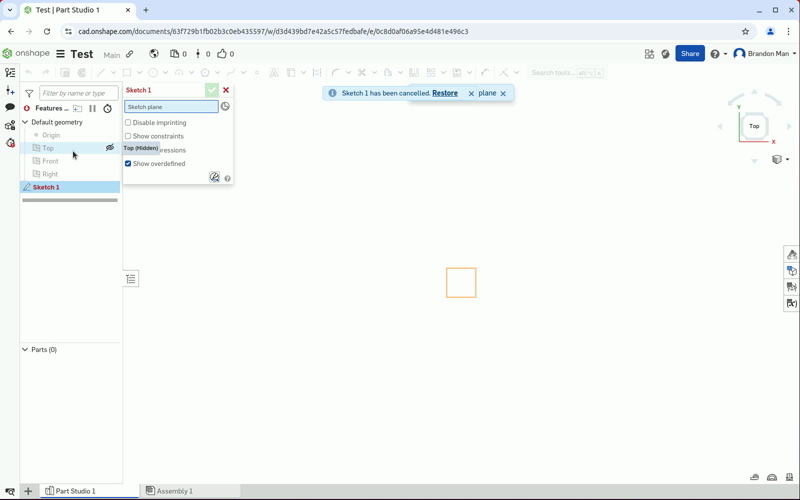
click(73, 150)
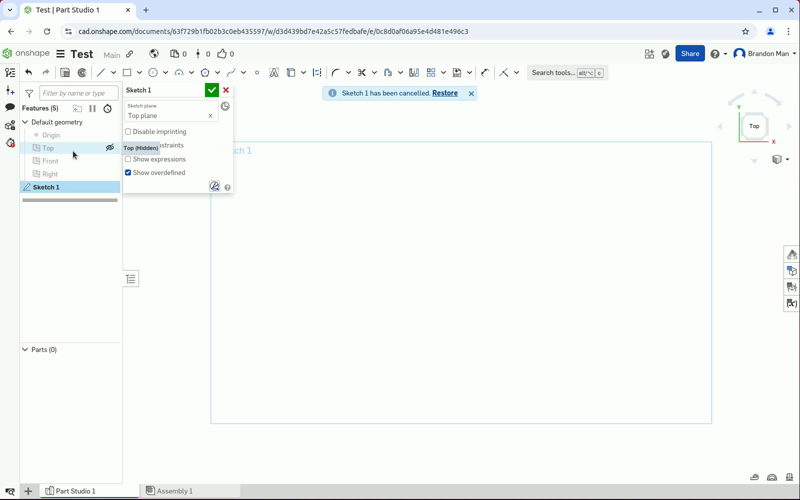
mouse_move(73, 352)
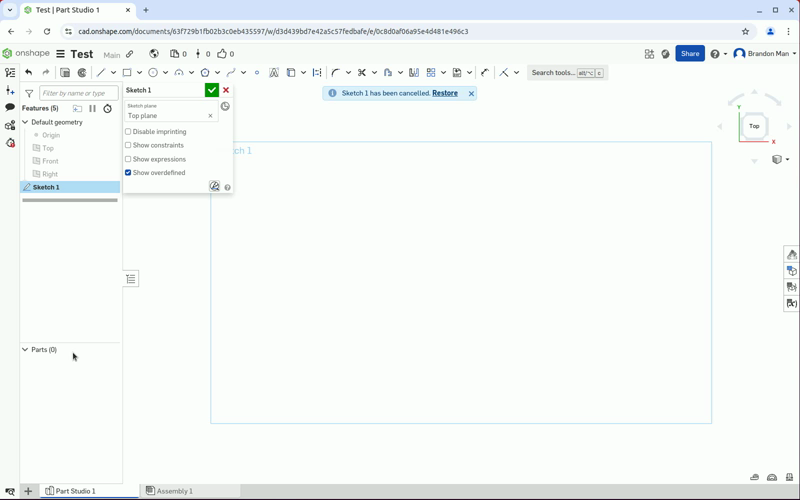
key(y)
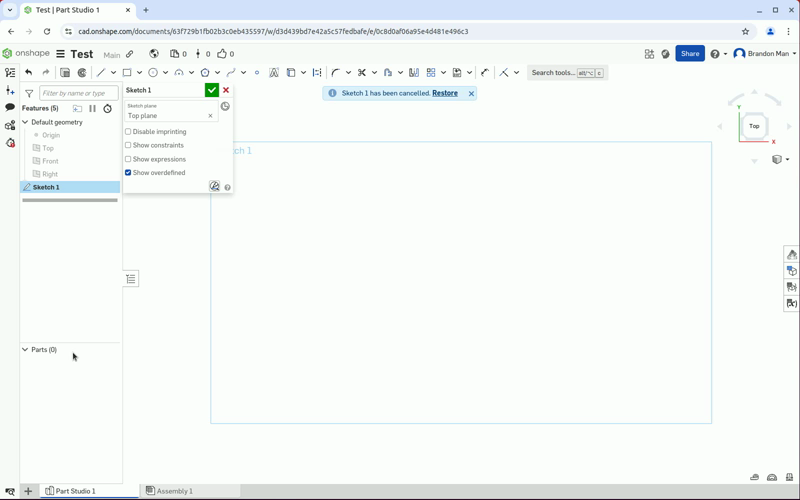
key(a)
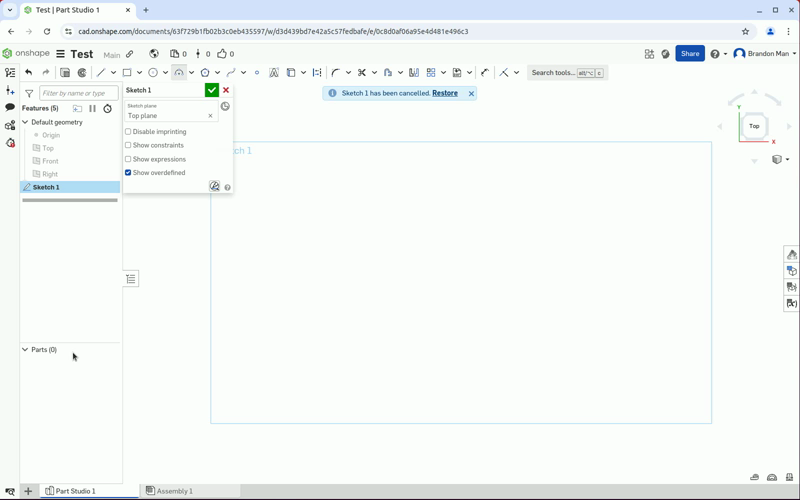
key_down(shift)
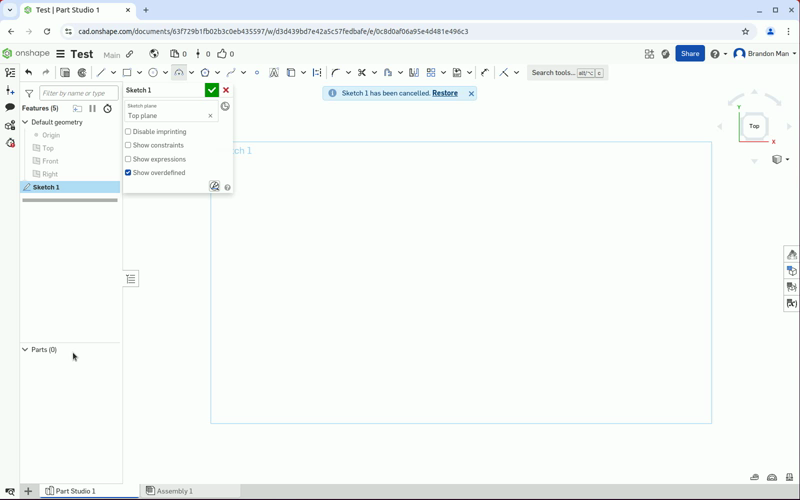
mouse_move(446, 316)
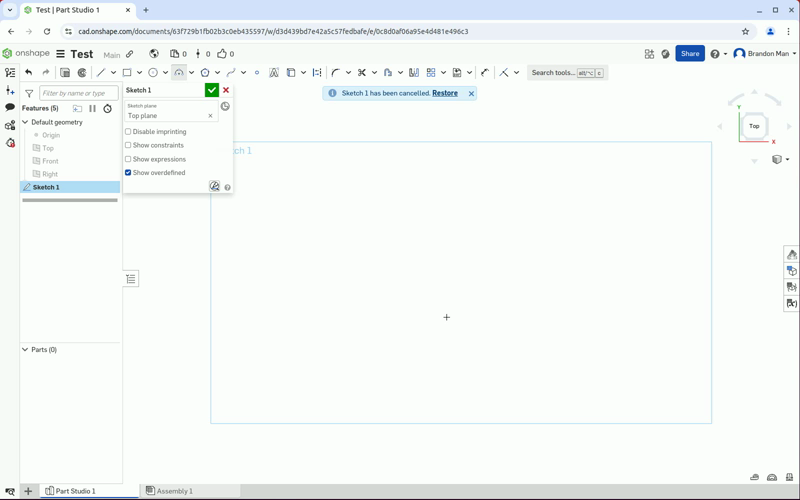
click(446, 316)
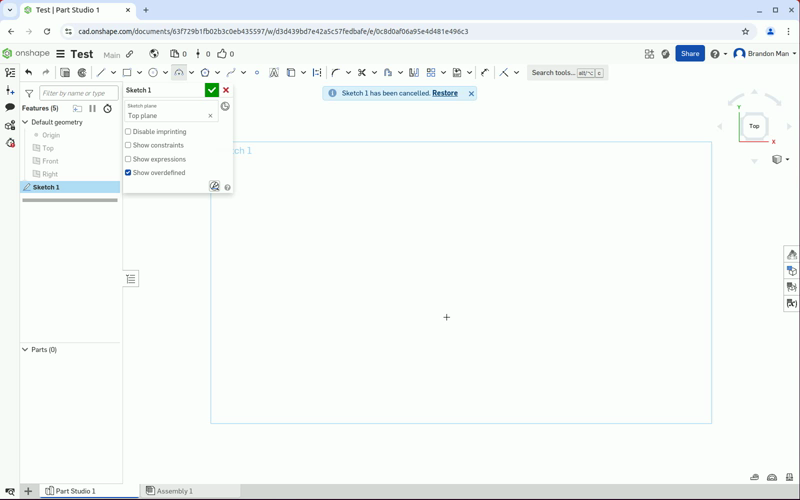
key_up(shift)
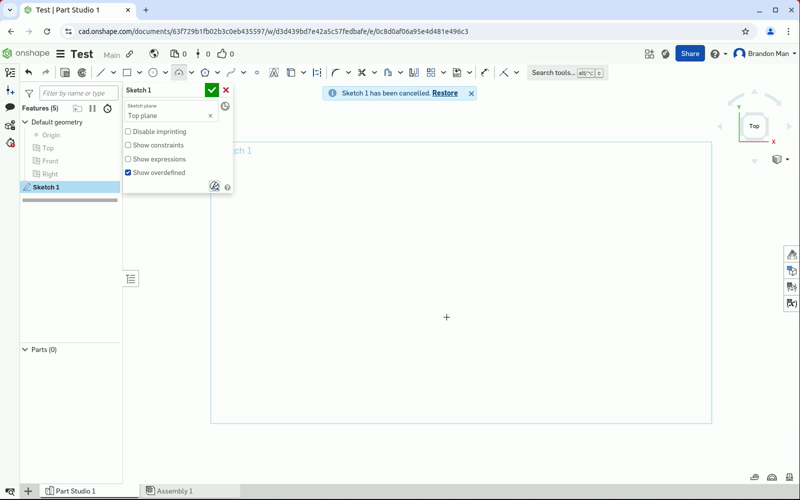
key_down(shift)
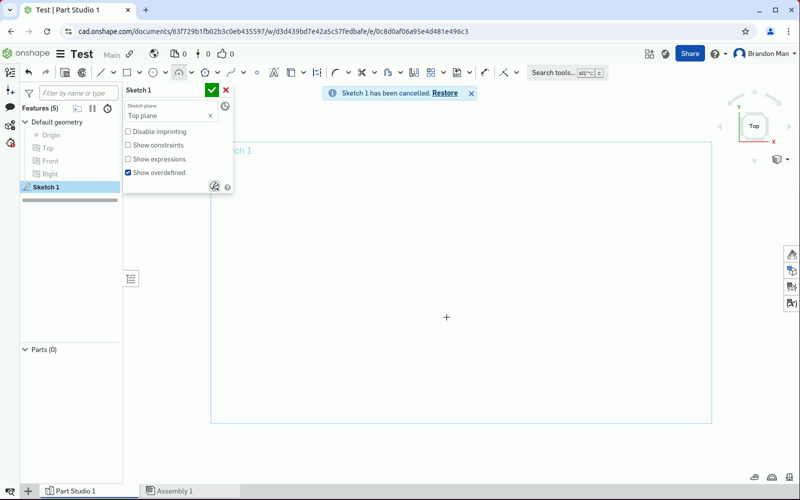
mouse_move(449, 320)
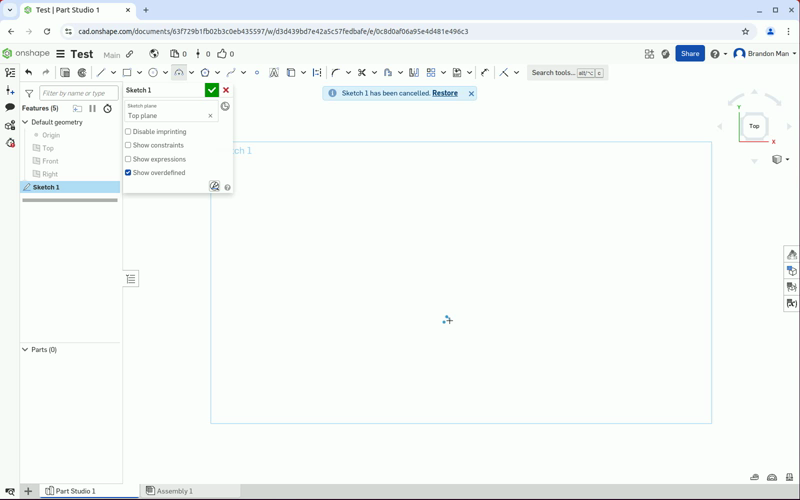
scroll(6)
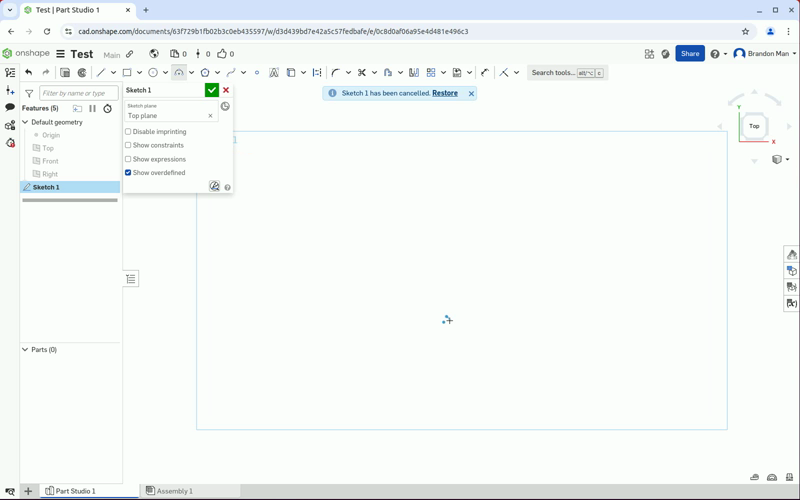
scroll(6)
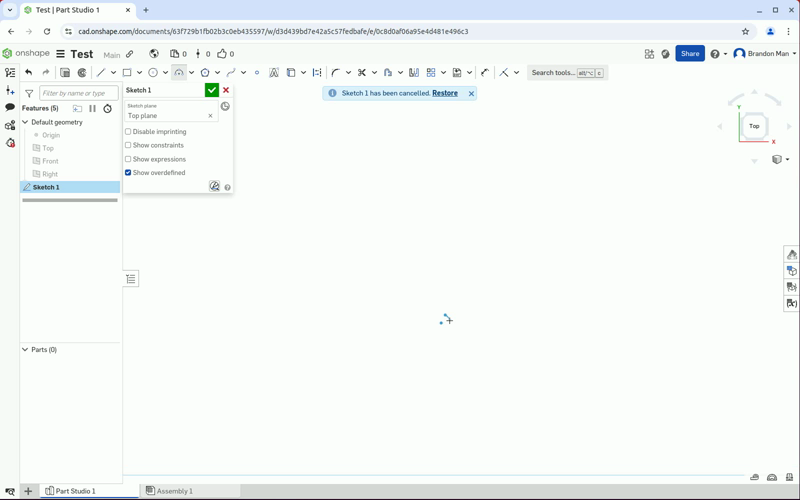
scroll(6)
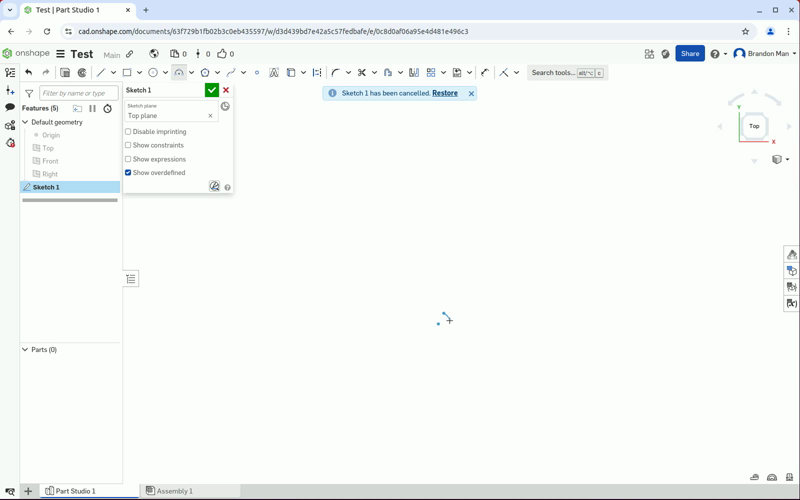
scroll(6)
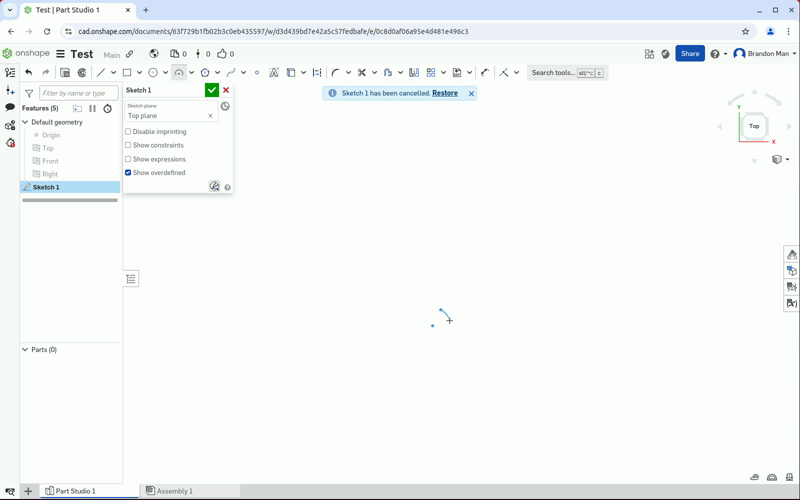
scroll(6)
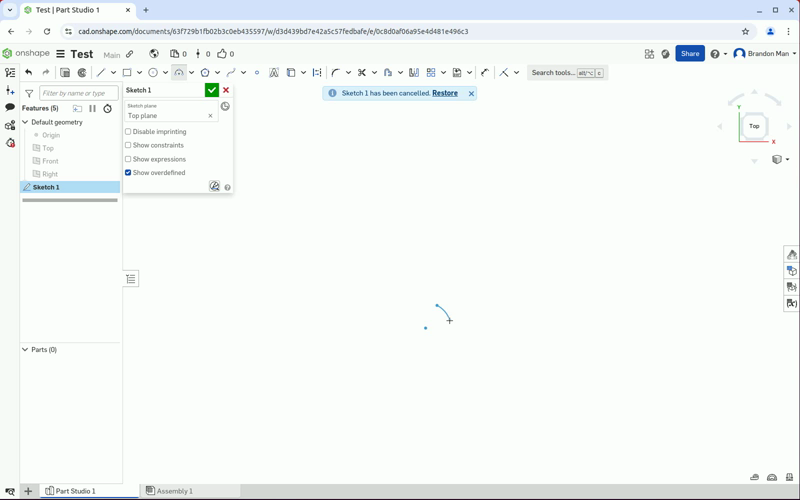
scroll(6)
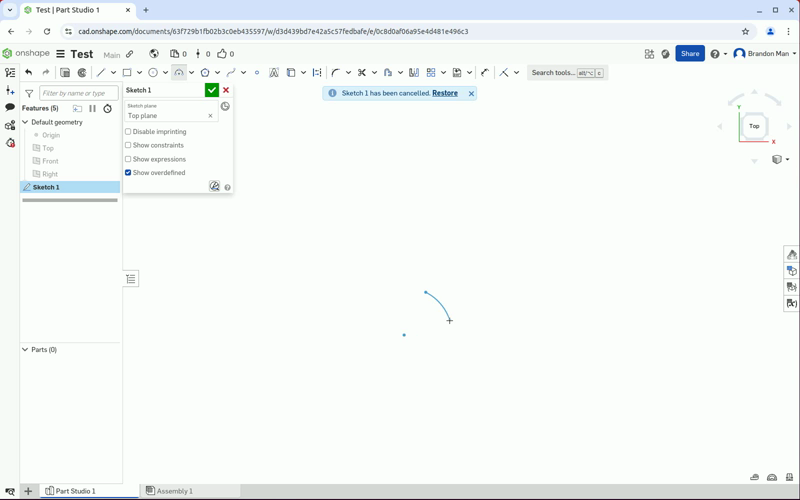
scroll(6)
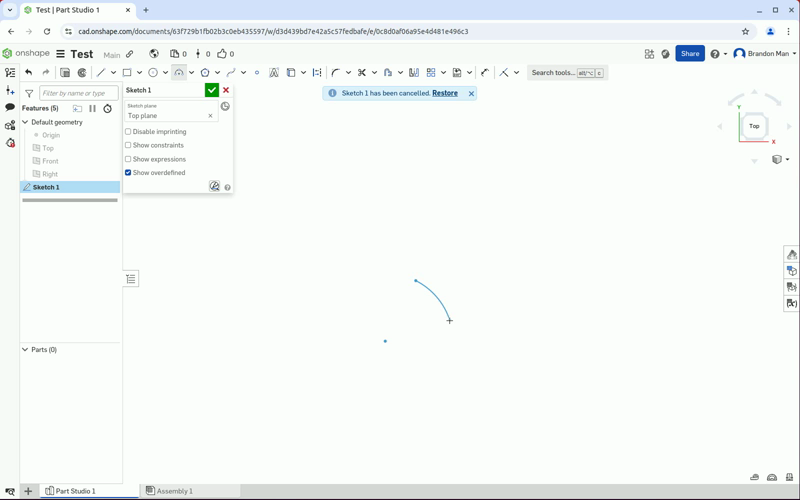
click(449, 320)
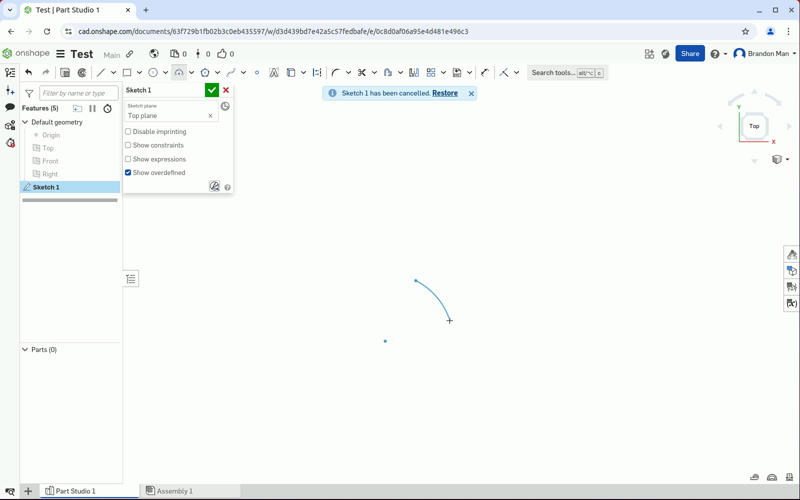
scroll(-6)
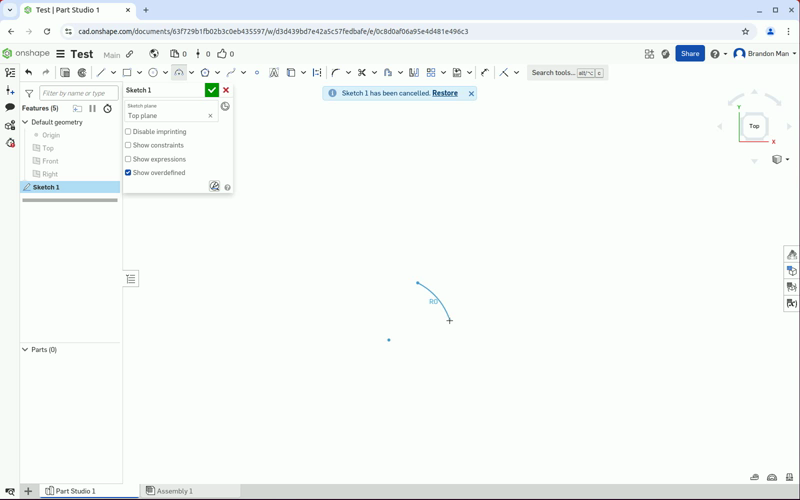
scroll(-6)
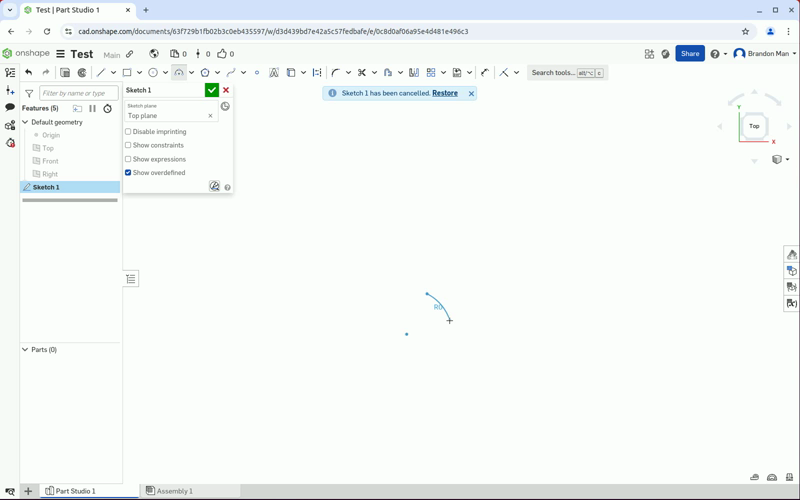
scroll(-6)
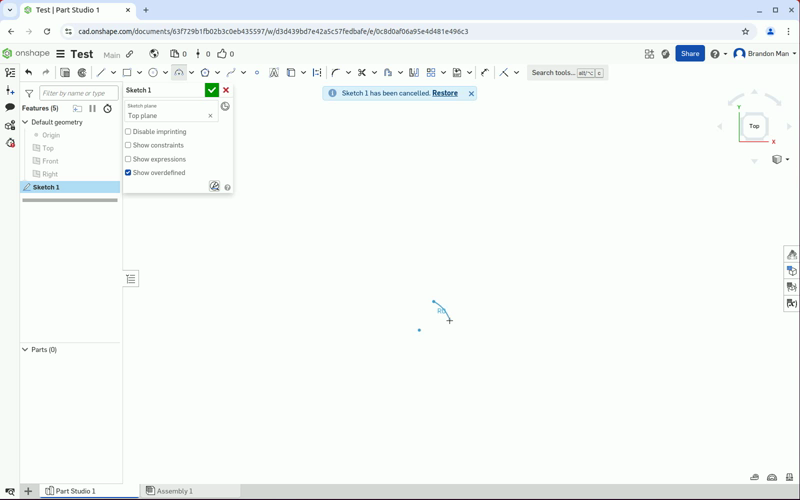
scroll(-6)
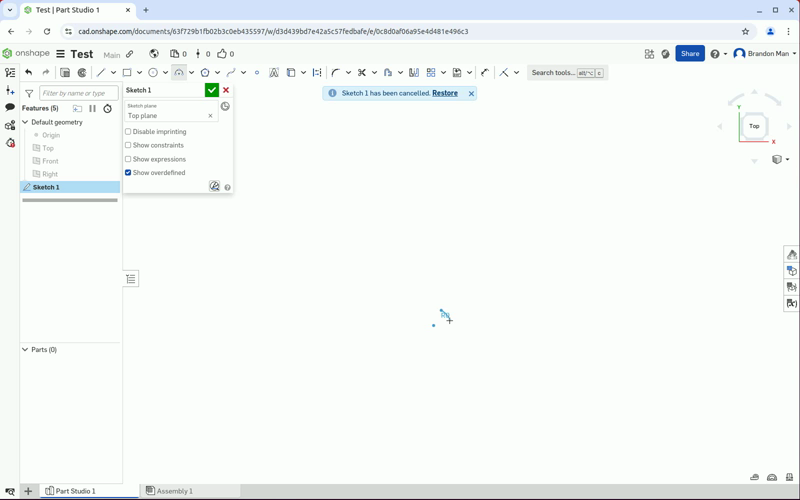
scroll(-6)
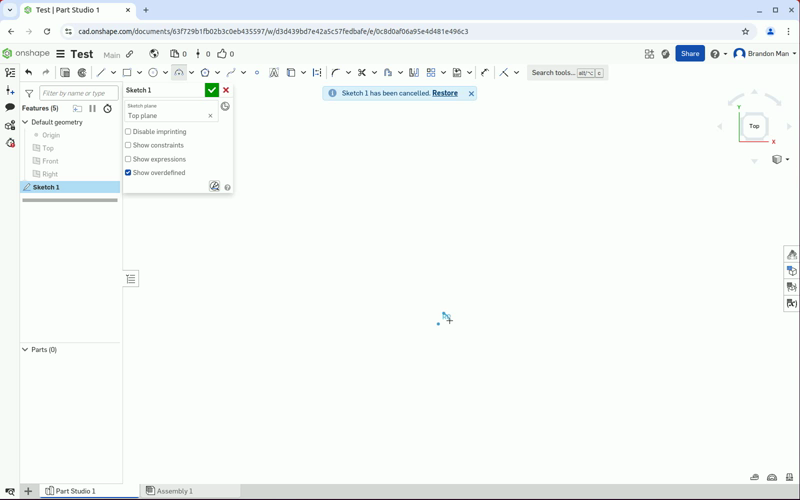
scroll(-6)
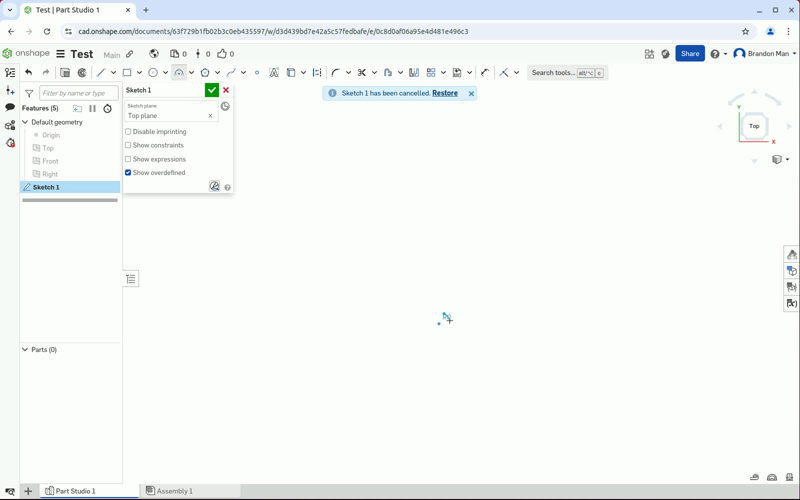
scroll(-6)
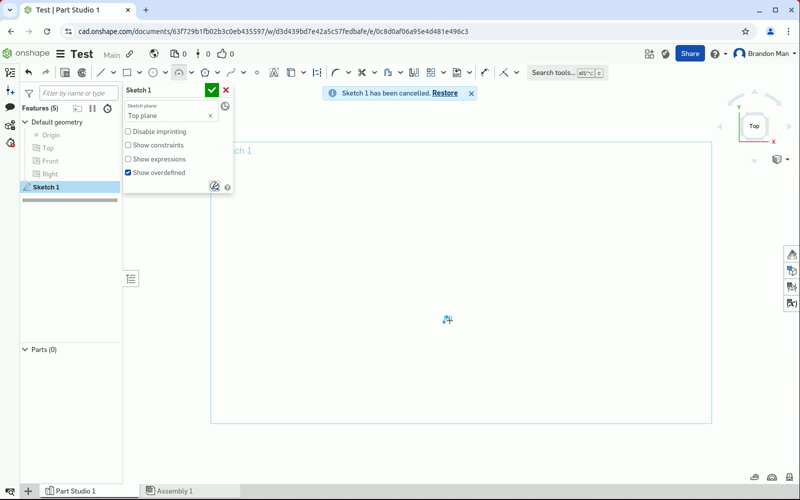
mouse_move(447, 319)
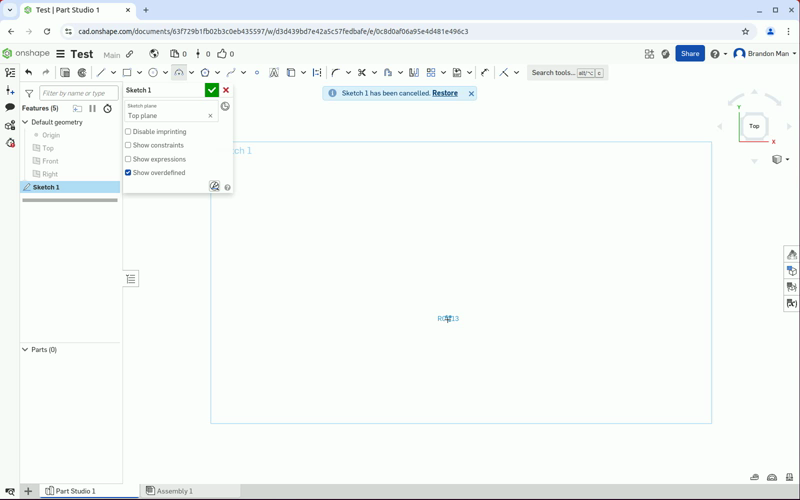
scroll(6)
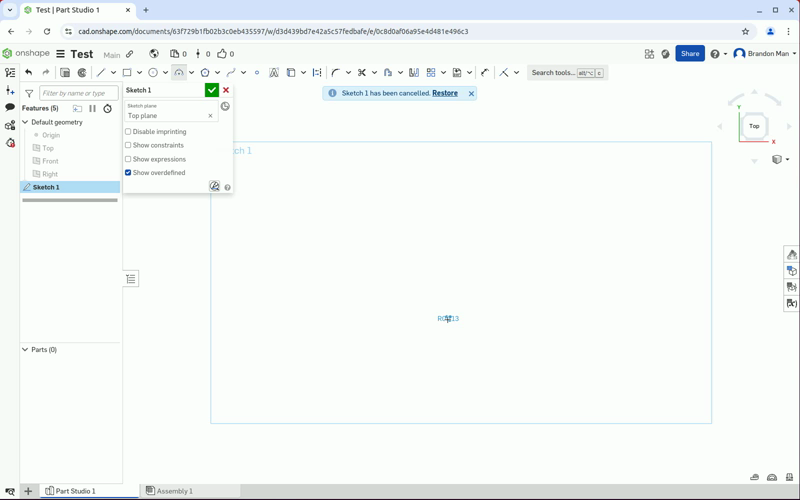
scroll(6)
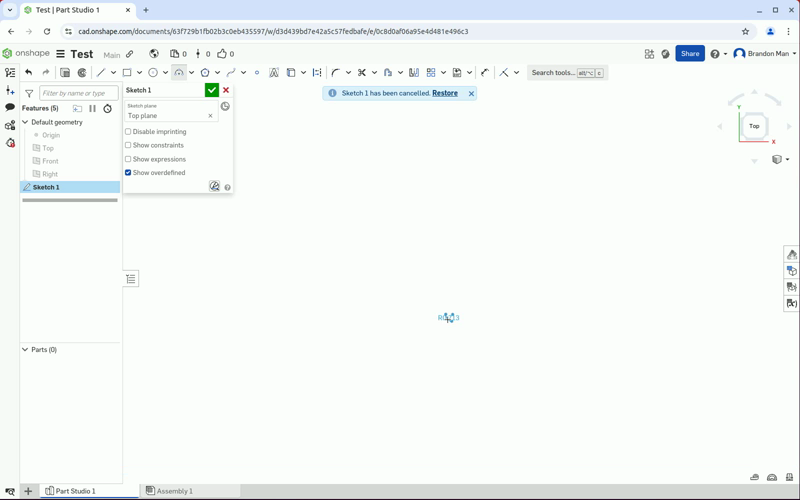
scroll(6)
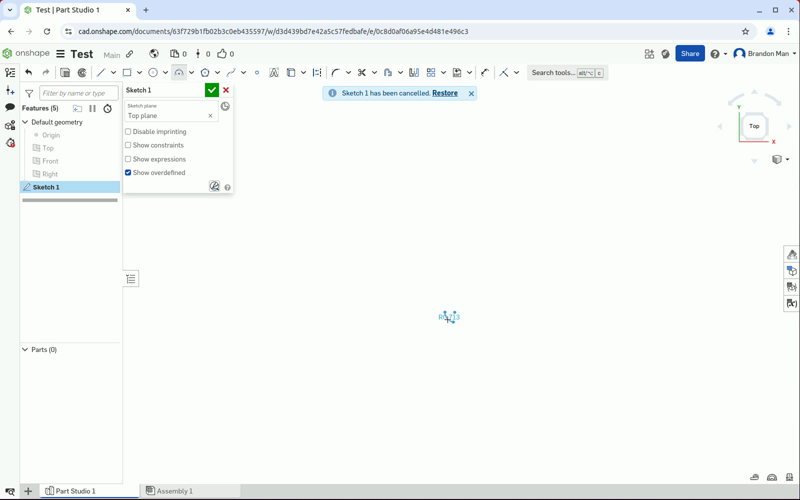
scroll(6)
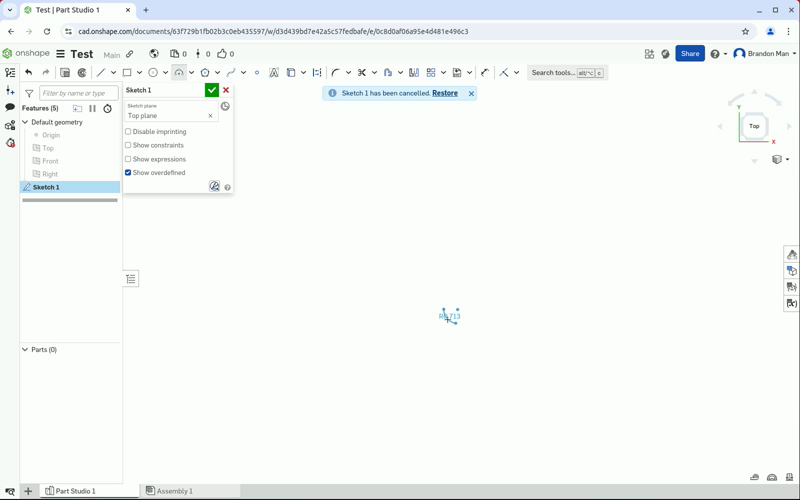
scroll(6)
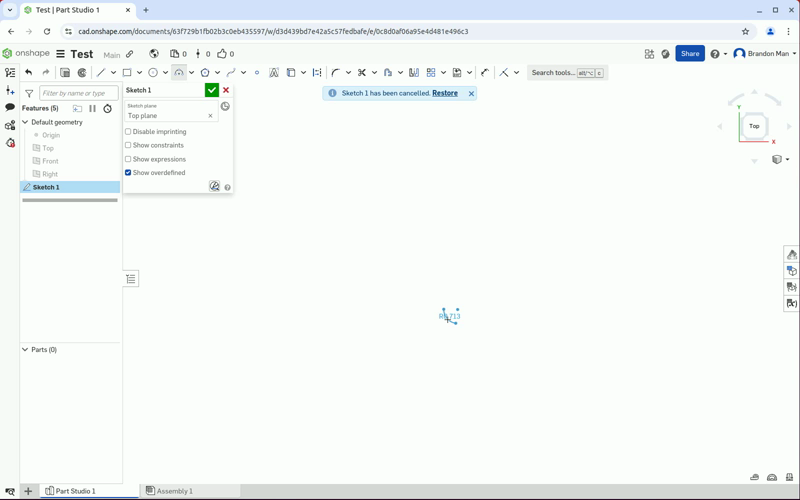
scroll(6)
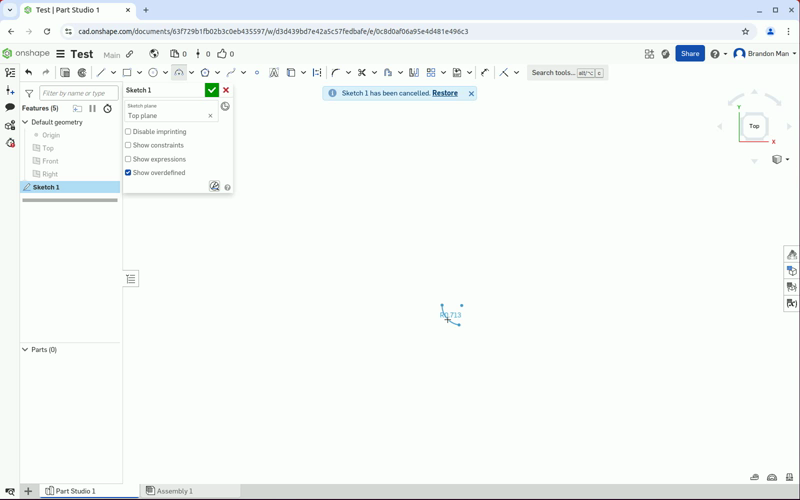
scroll(6)
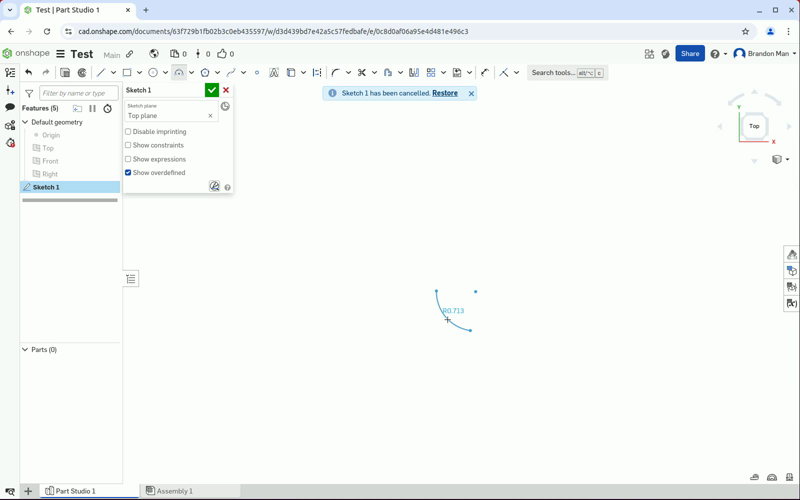
click(447, 319)
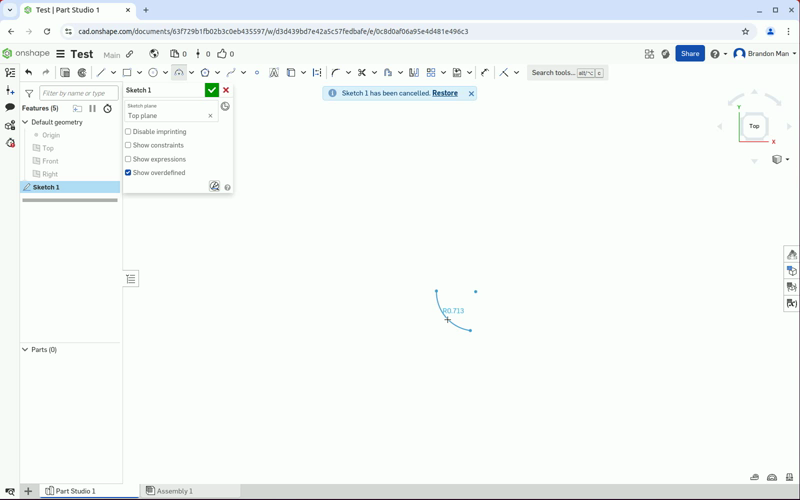
scroll(-6)
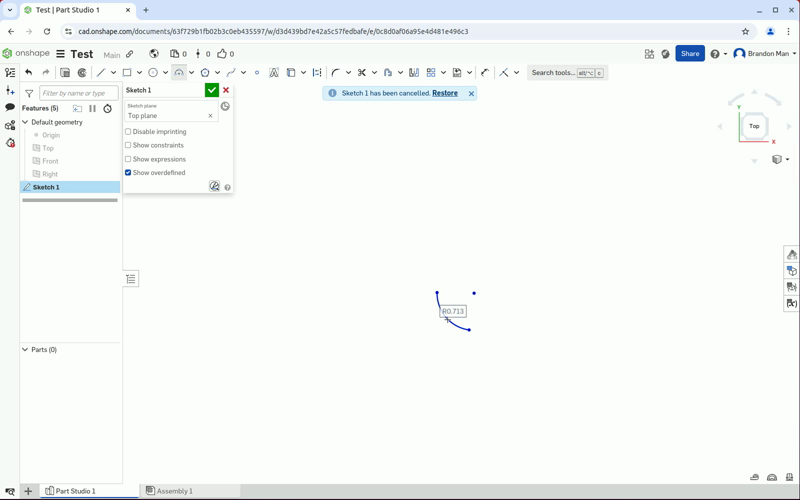
scroll(-6)
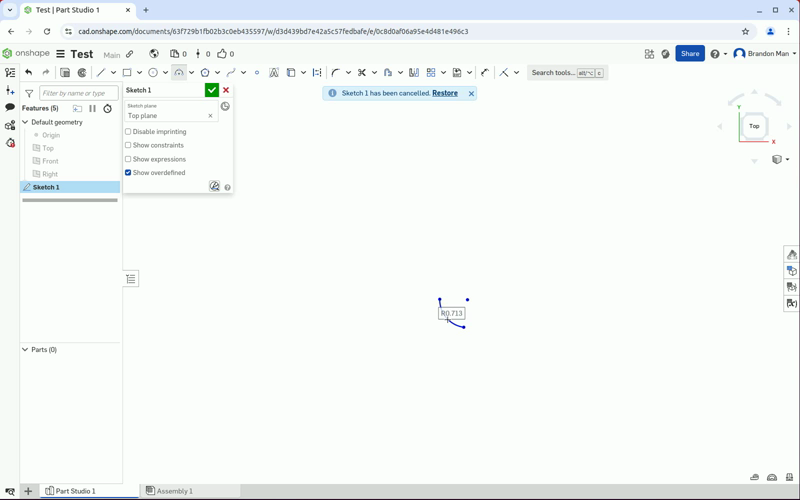
scroll(-6)
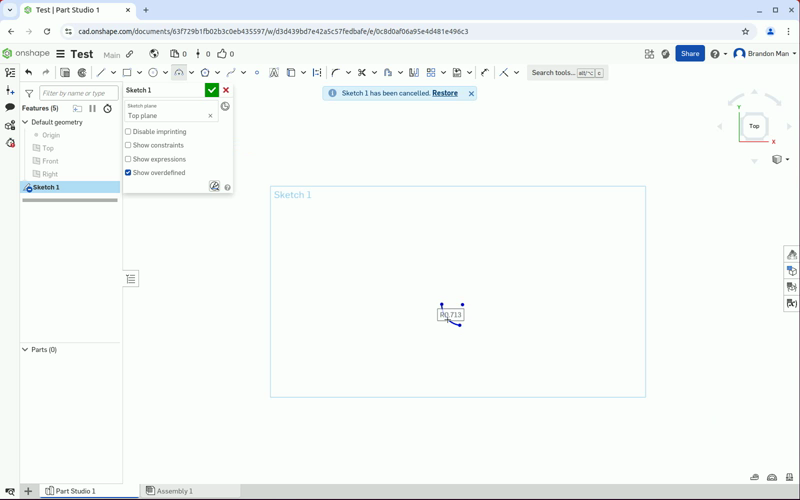
scroll(-6)
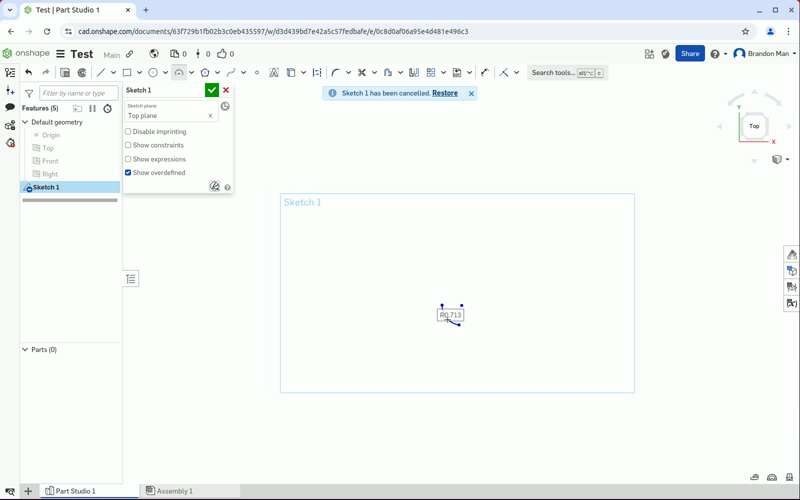
scroll(-6)
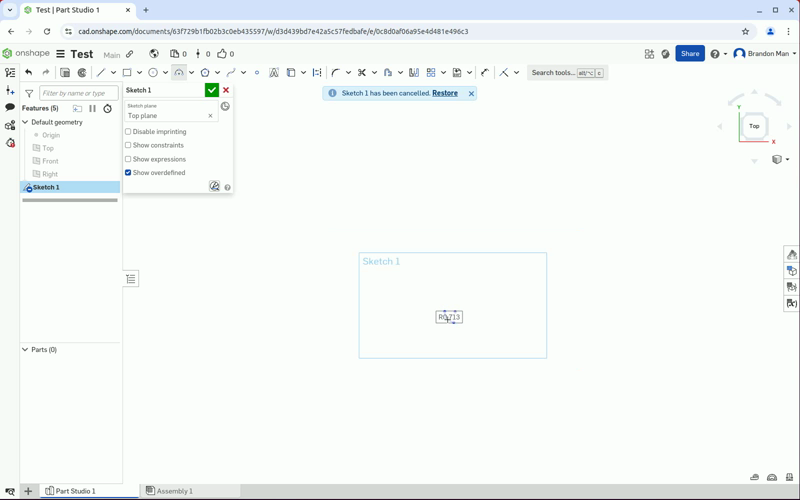
scroll(-6)
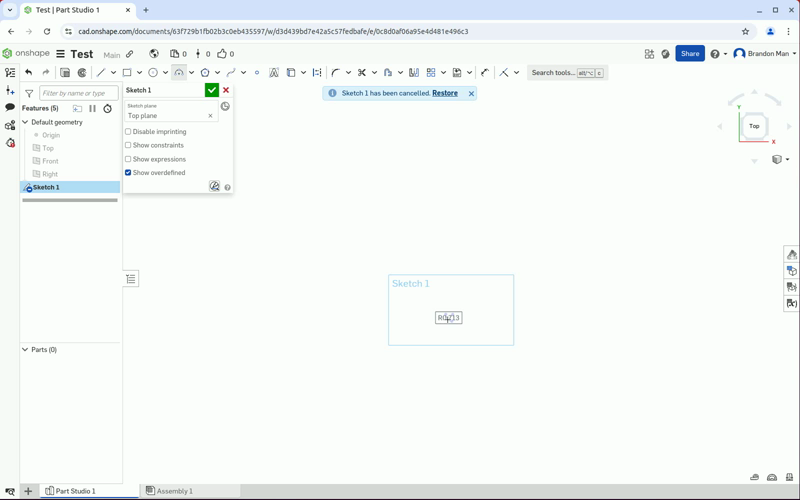
scroll(-6)
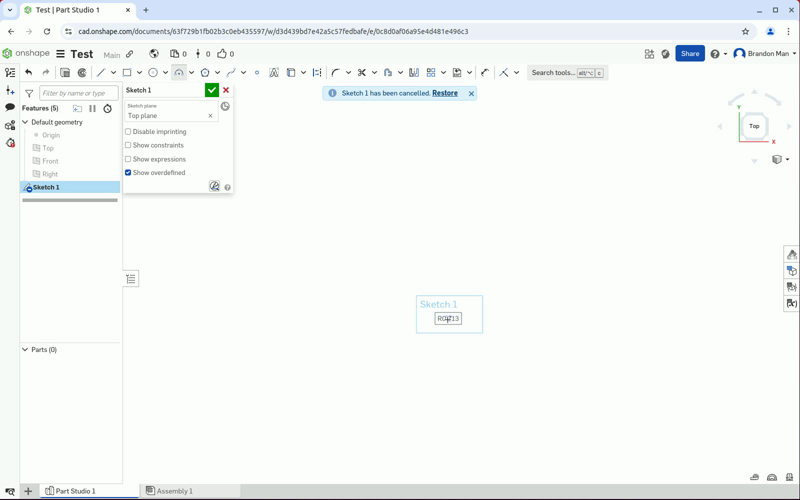
key_up(shift)
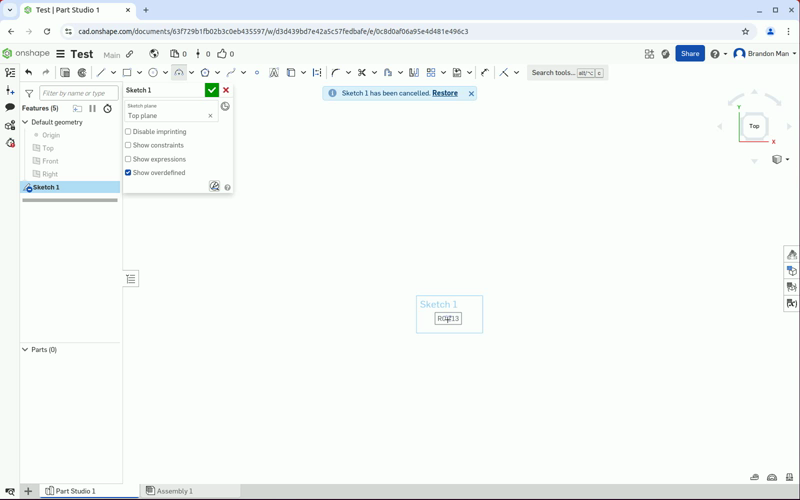
key(esc)
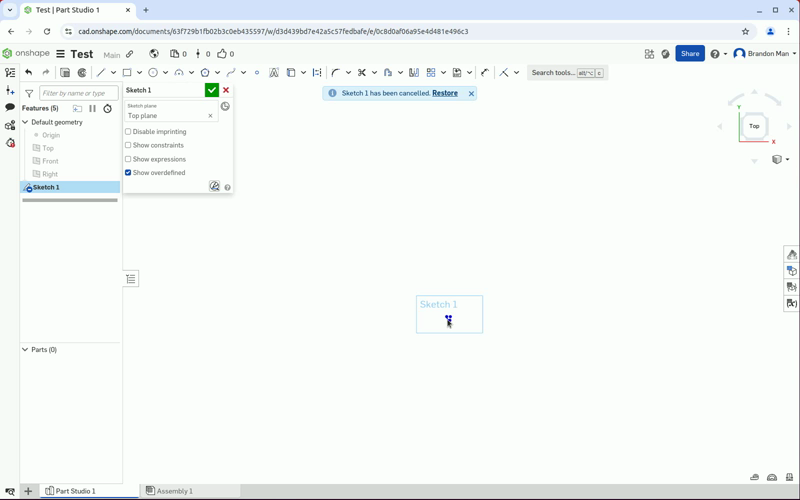
key(l)
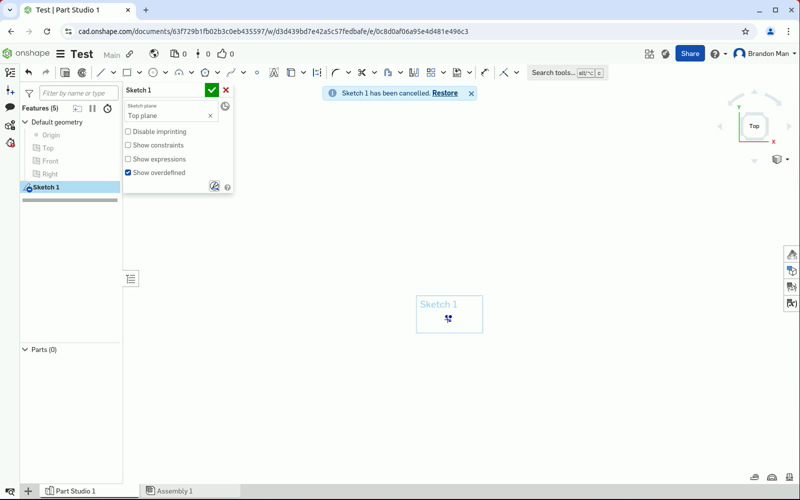
mouse_move(449, 320)
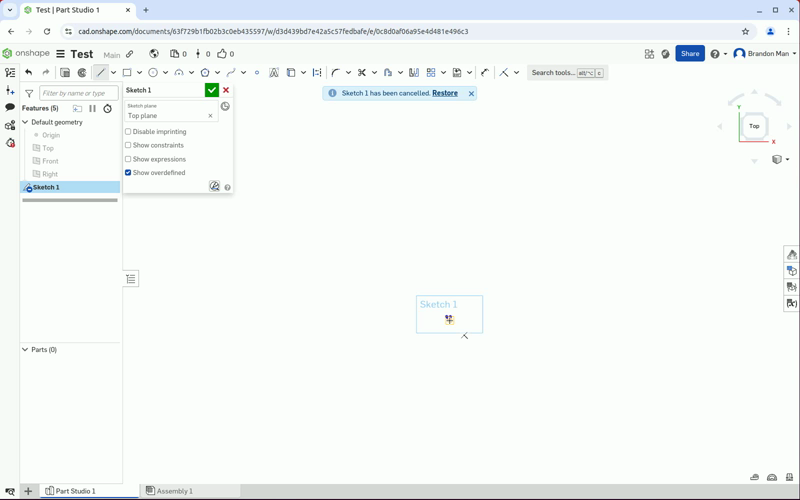
scroll(6)
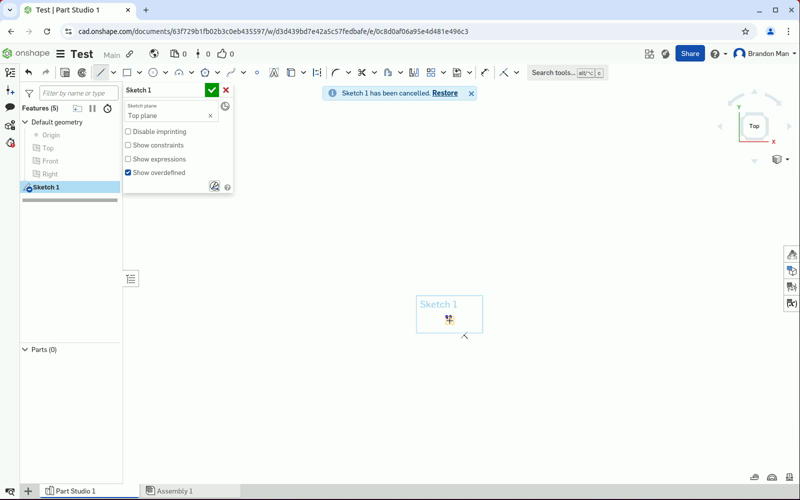
scroll(6)
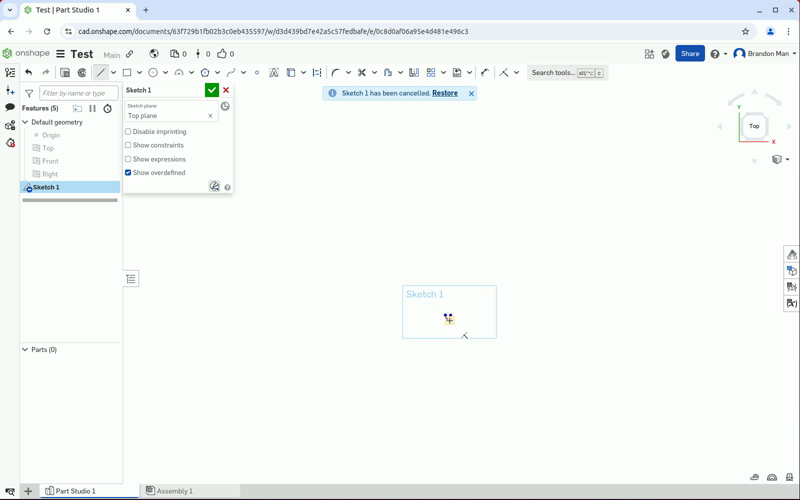
scroll(6)
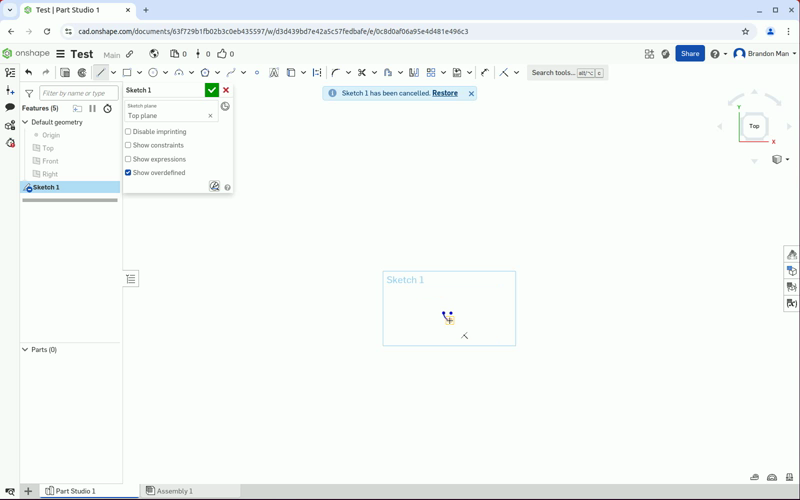
scroll(6)
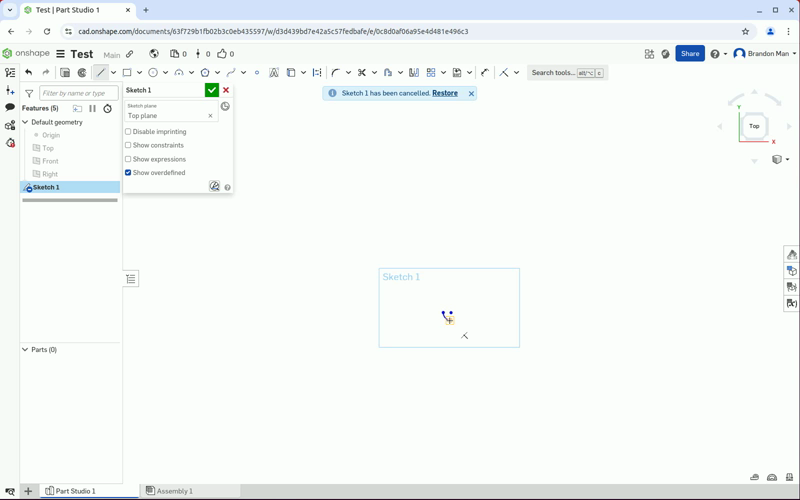
scroll(6)
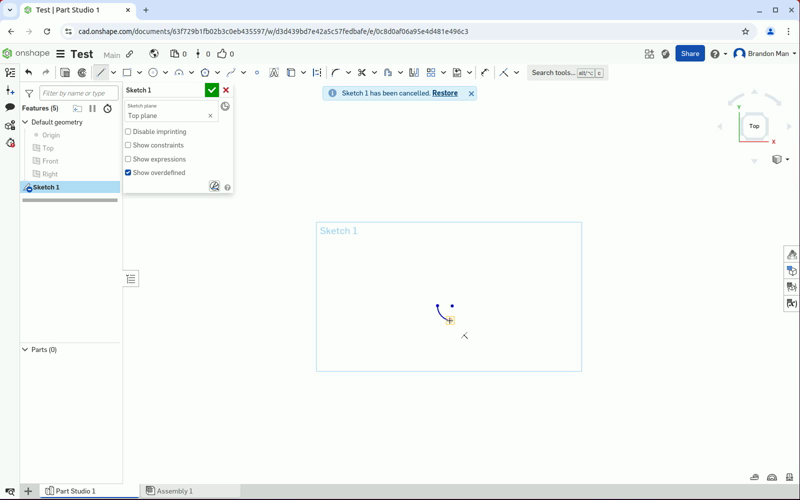
scroll(6)
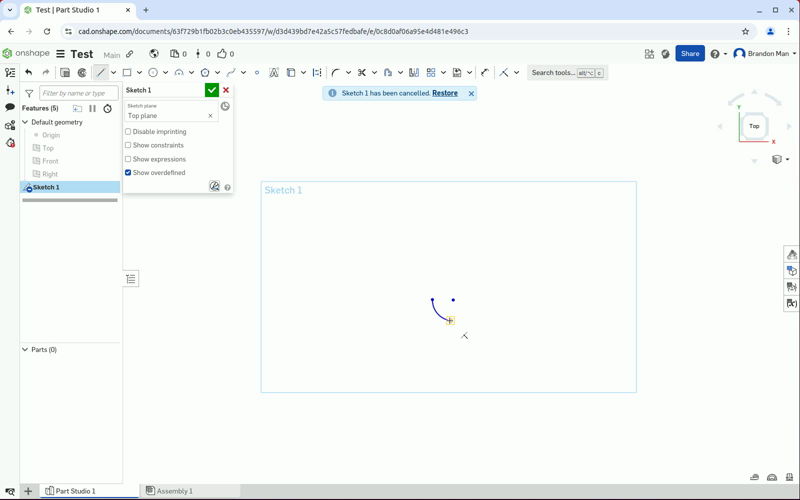
scroll(6)
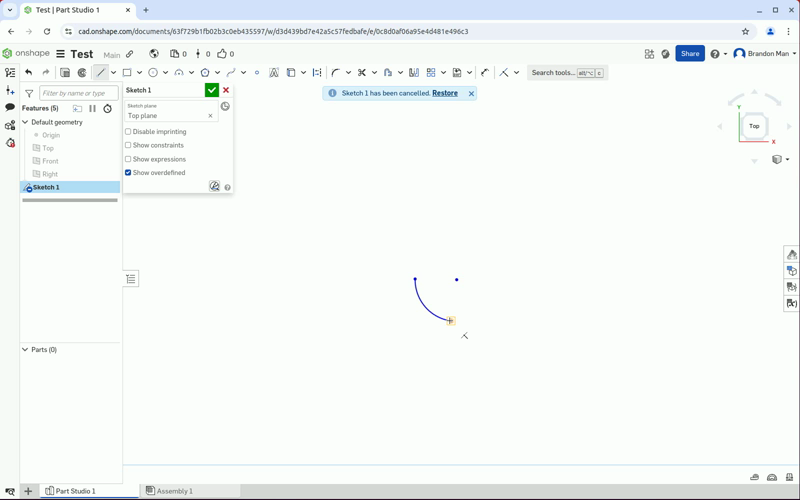
click(449, 320)
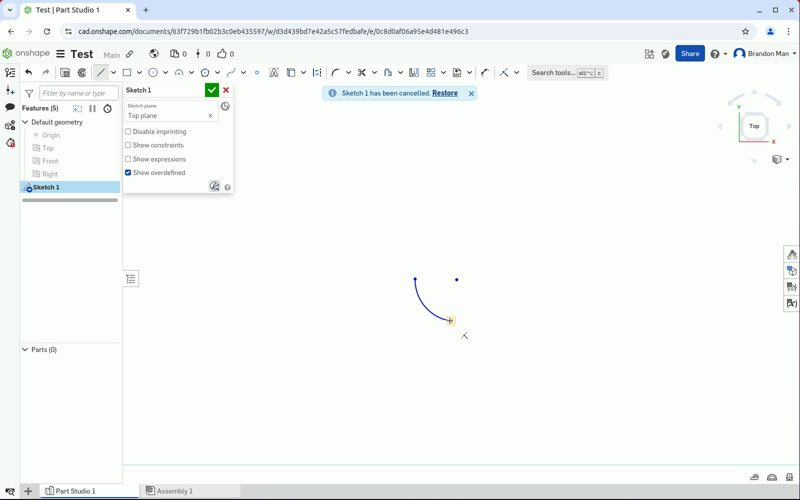
scroll(-6)
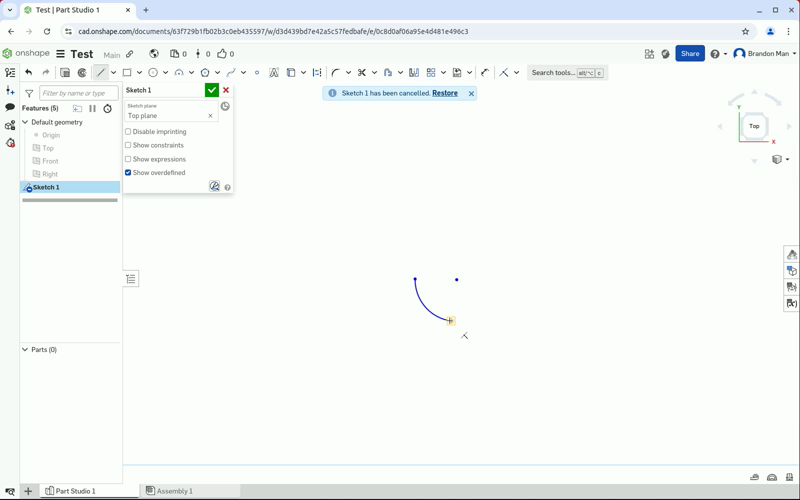
scroll(-6)
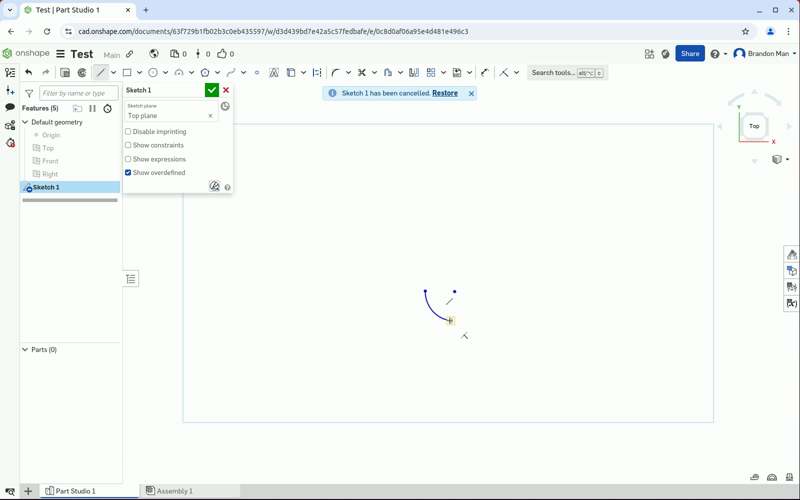
scroll(-6)
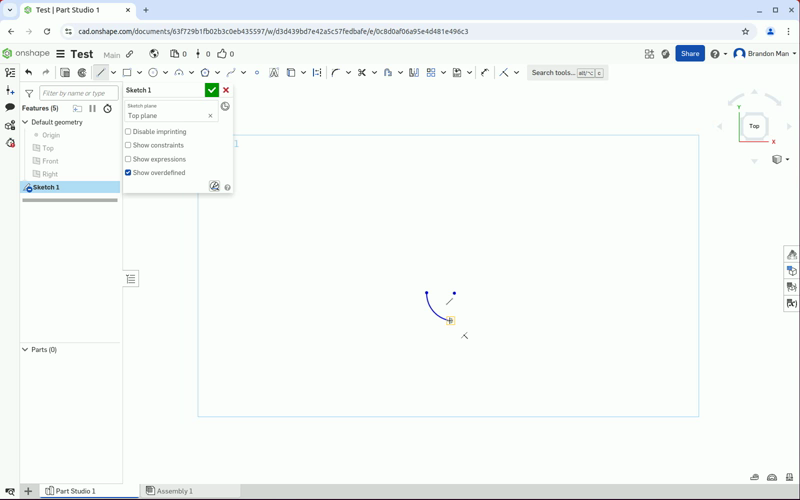
scroll(-6)
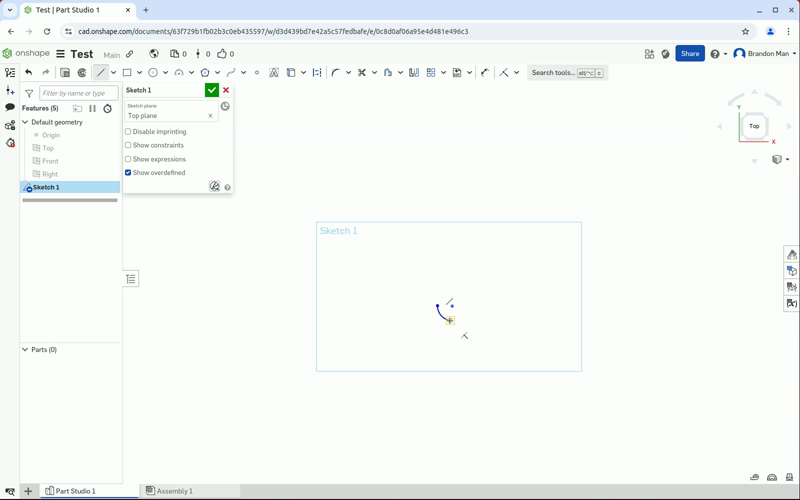
scroll(-6)
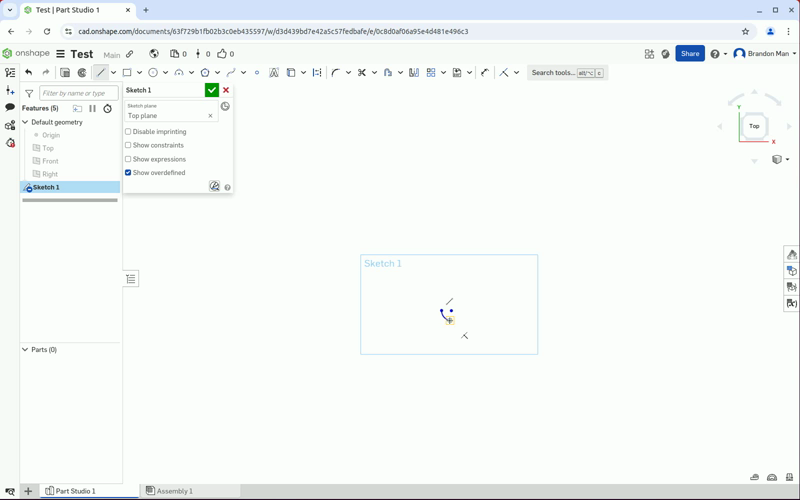
scroll(-6)
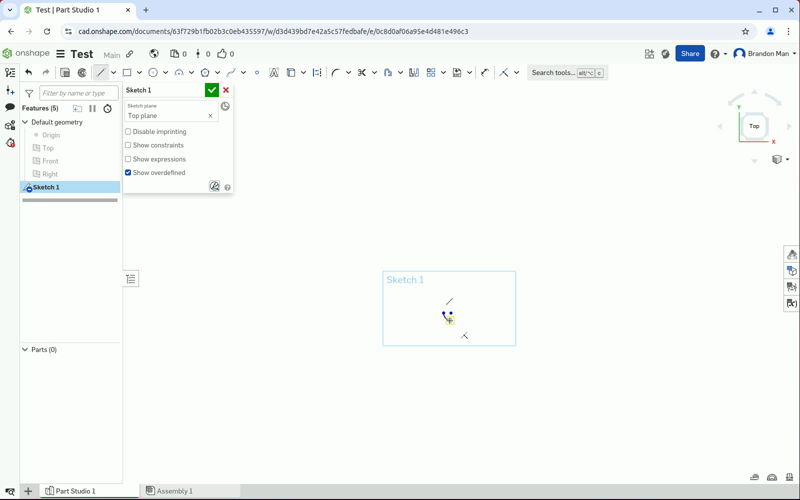
scroll(-6)
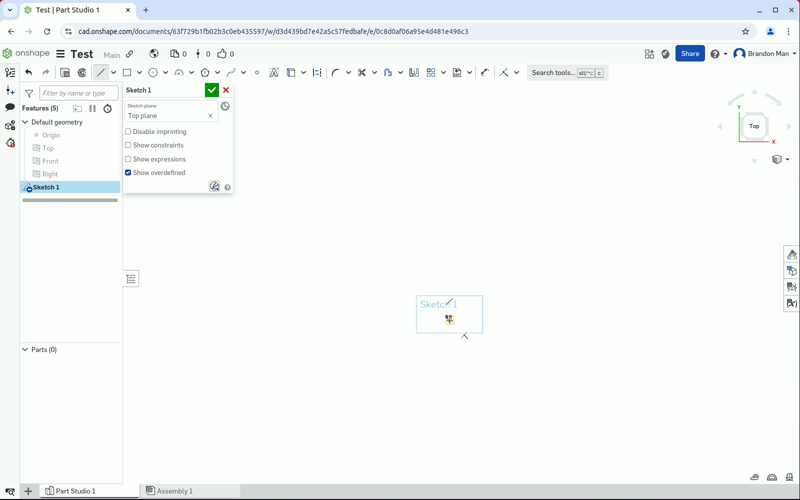
key_down(shift)
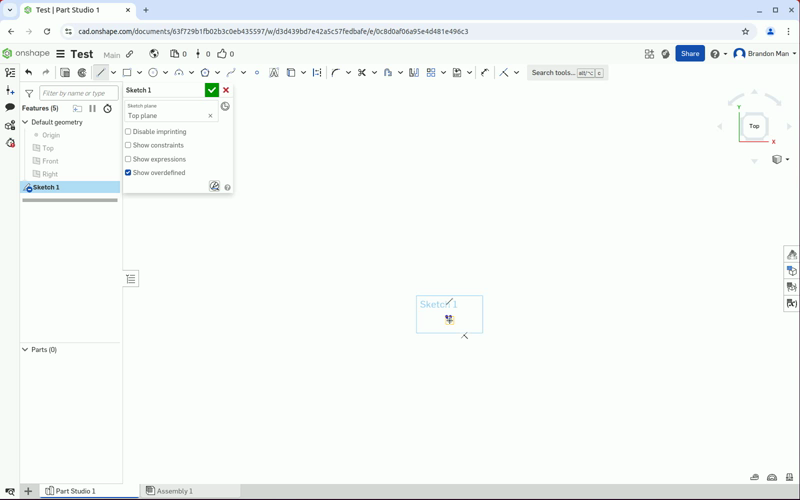
mouse_move(479, 320)
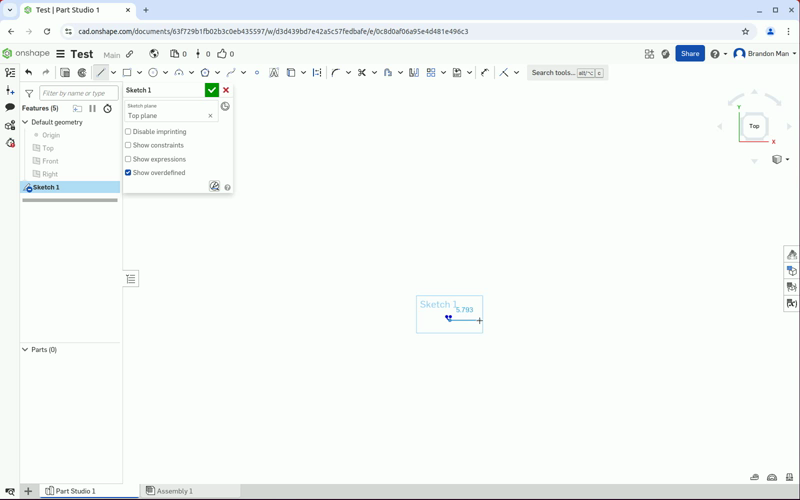
mouse_move(473, 320)
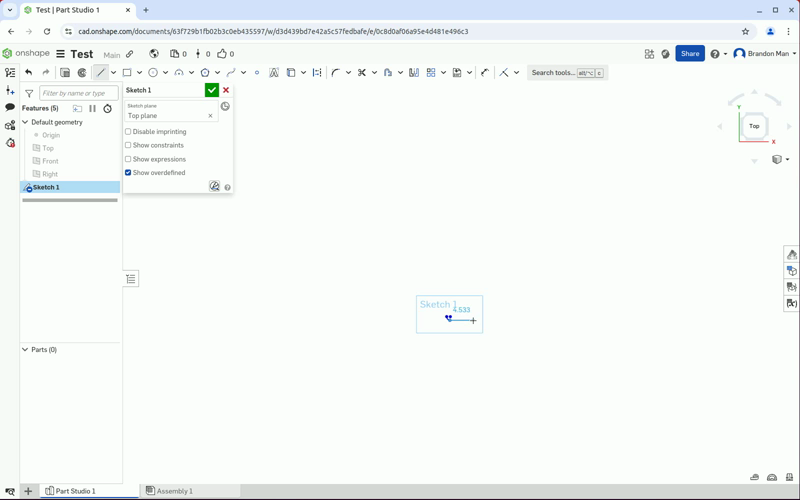
click(473, 320)
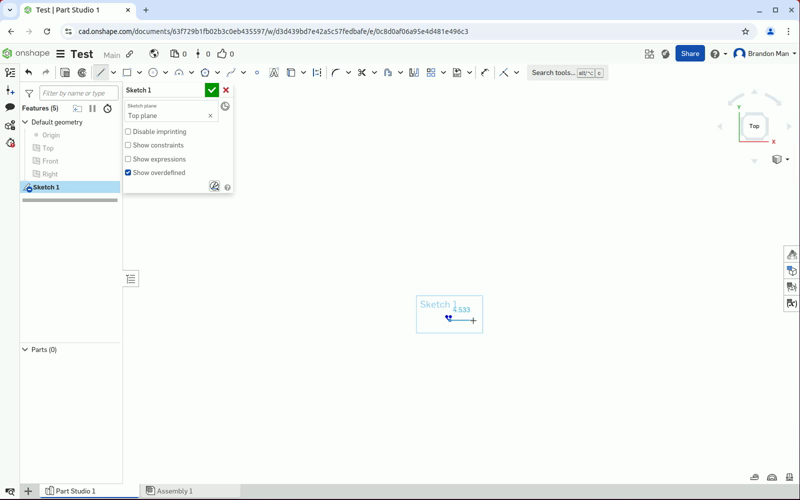
key_up(shift)
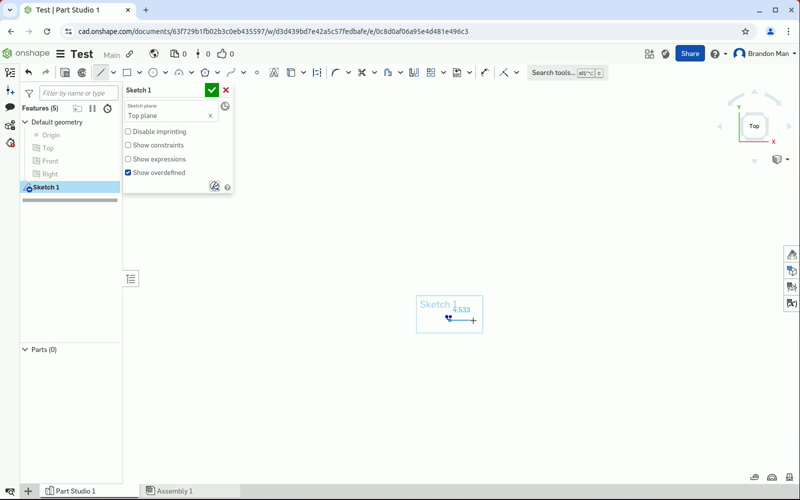
key(esc)
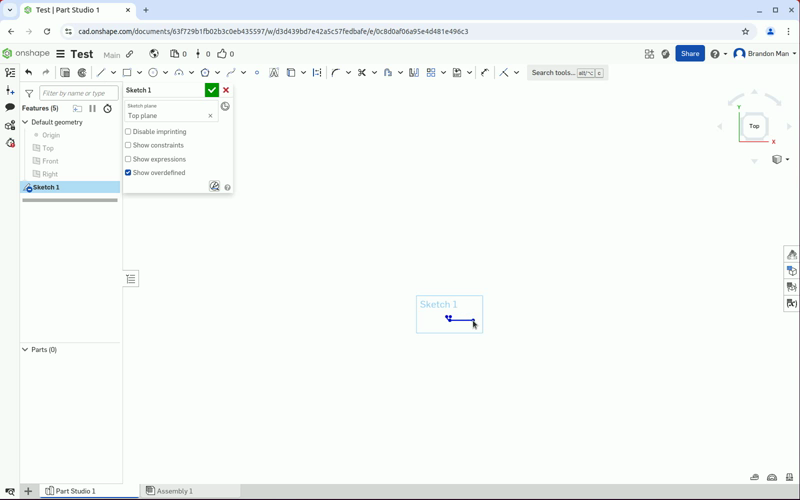
key(a)
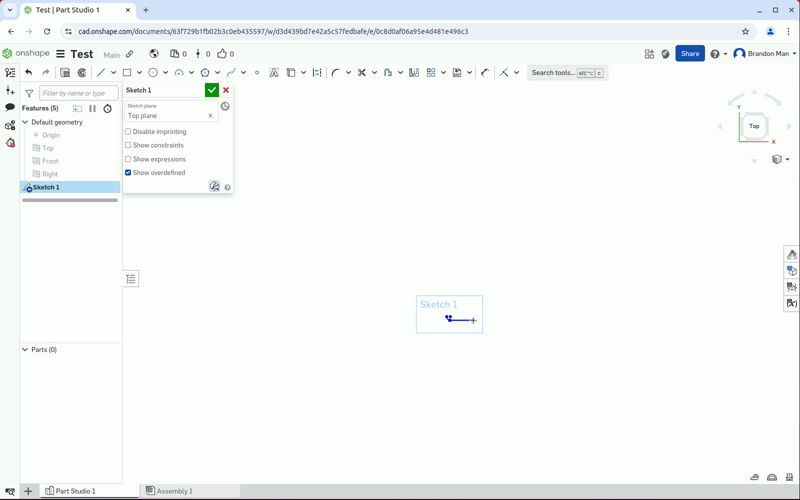
mouse_move(473, 320)
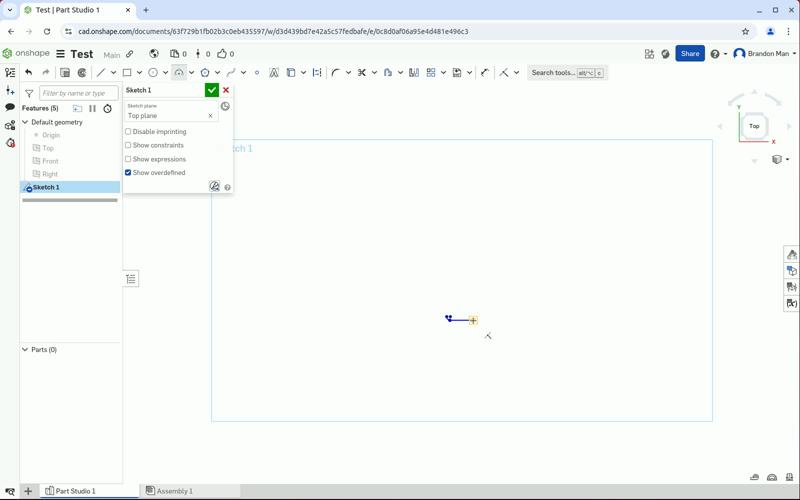
click(473, 320)
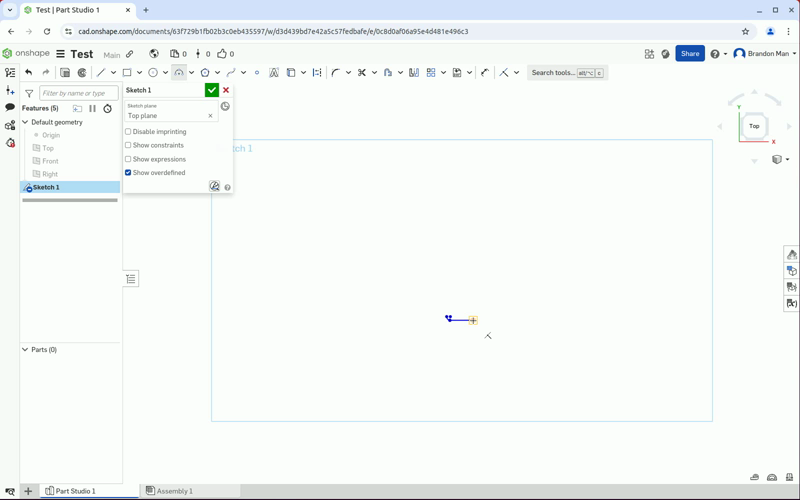
key_down(shift)
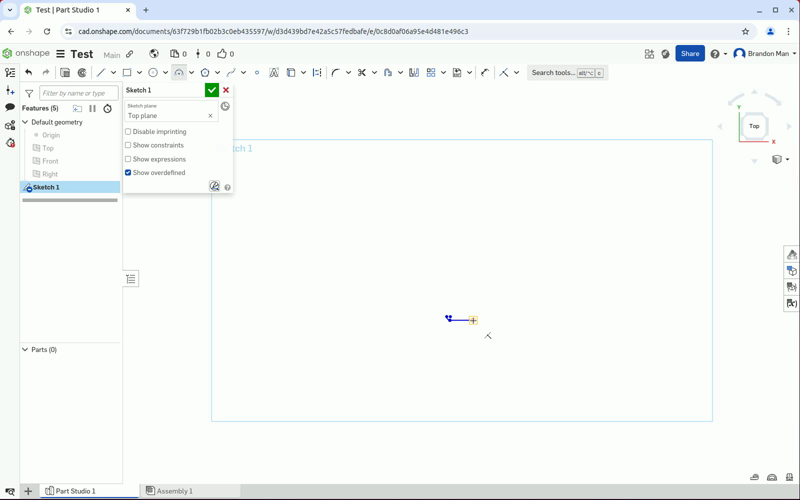
mouse_move(476, 316)
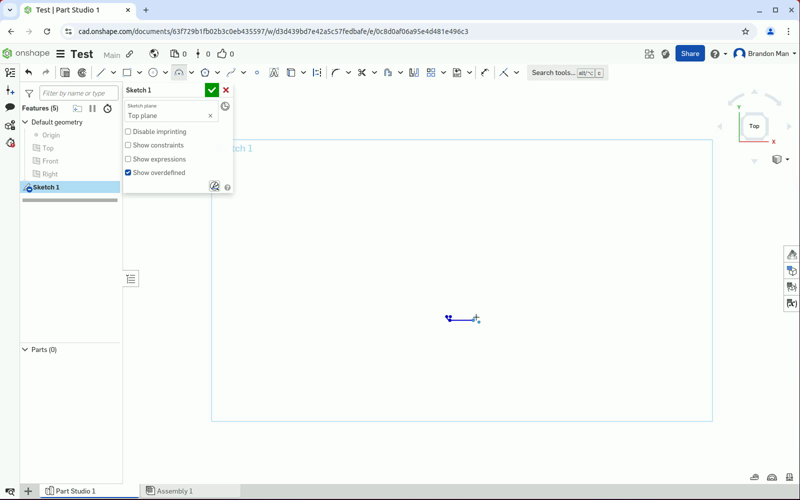
scroll(6)
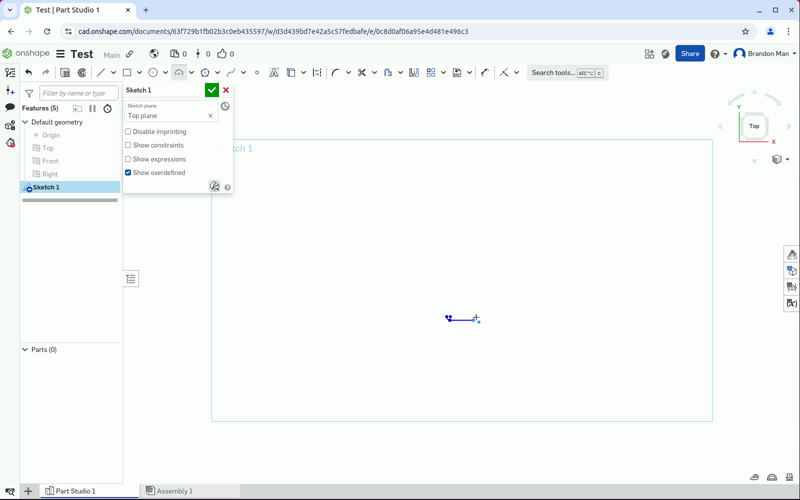
scroll(6)
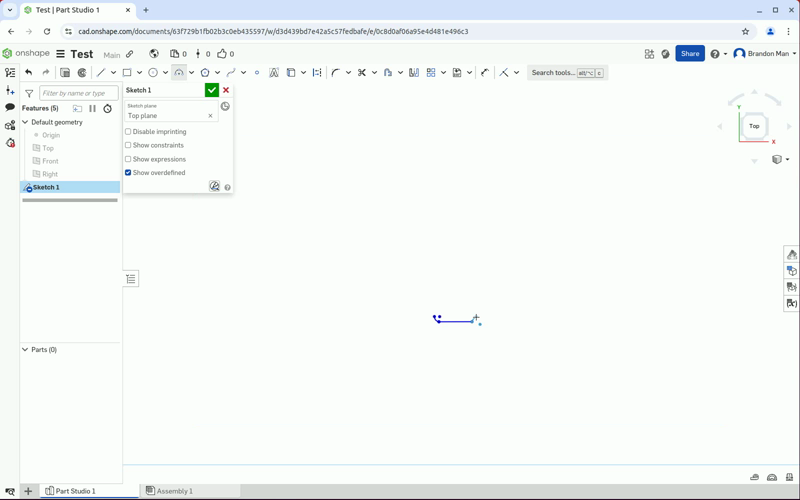
scroll(6)
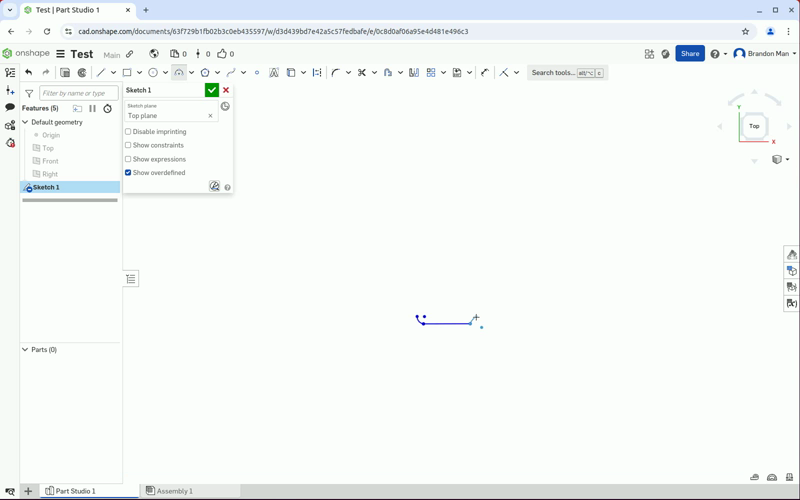
scroll(6)
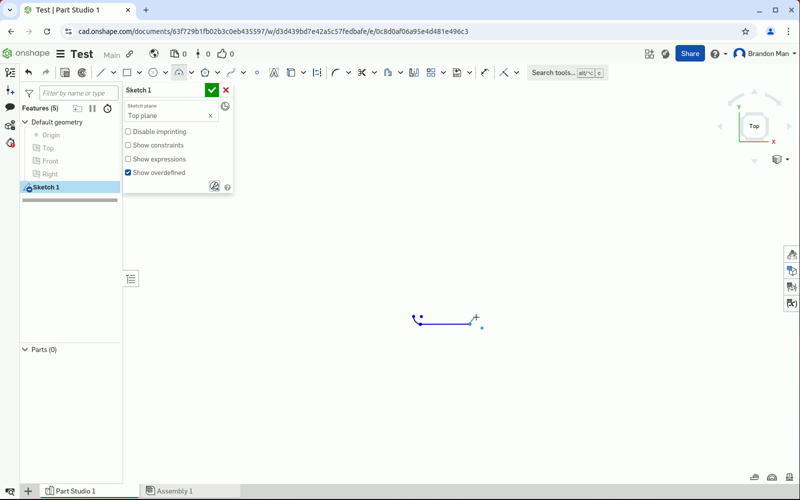
scroll(6)
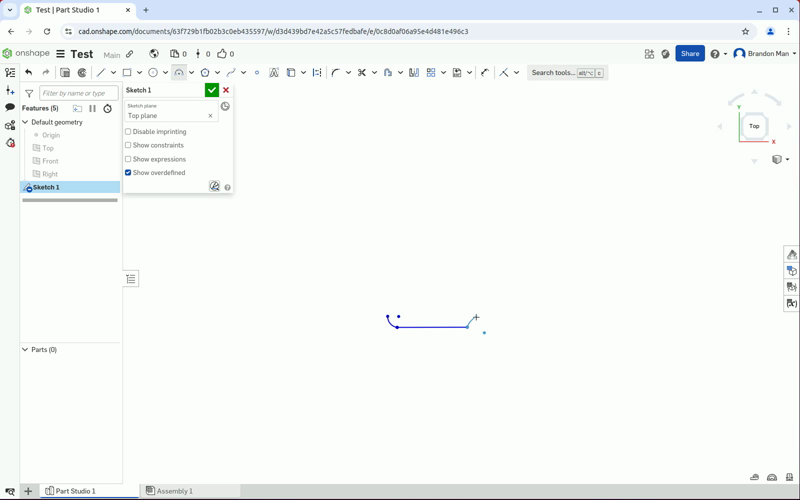
scroll(6)
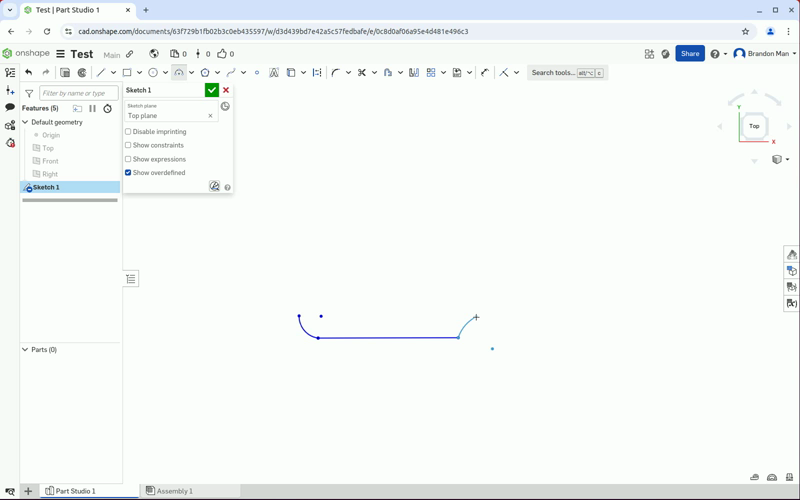
scroll(6)
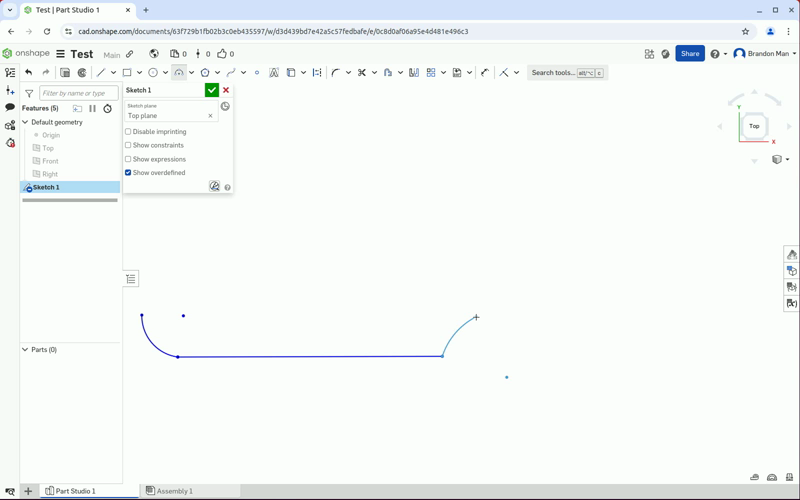
click(476, 316)
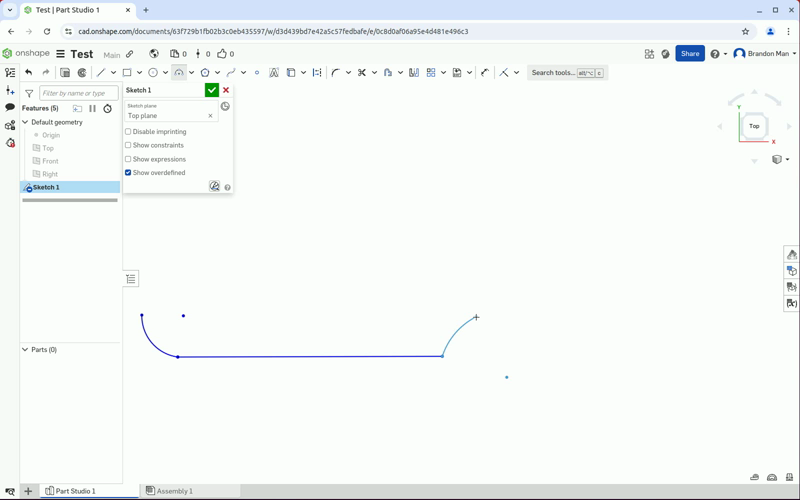
scroll(-6)
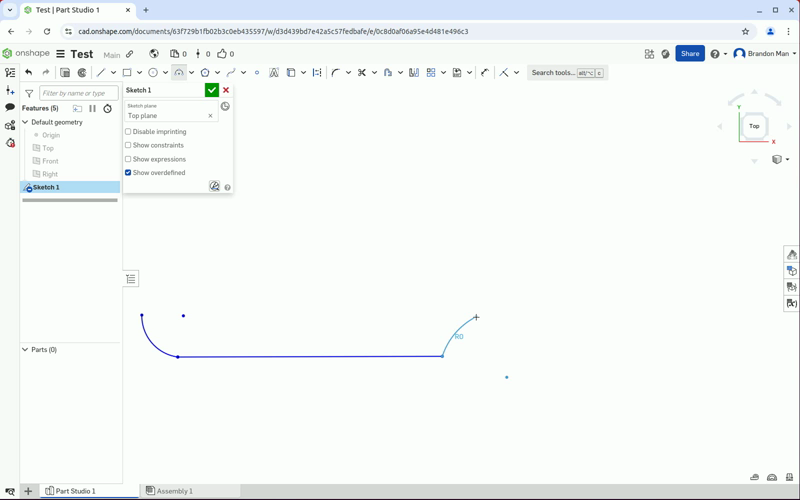
scroll(-6)
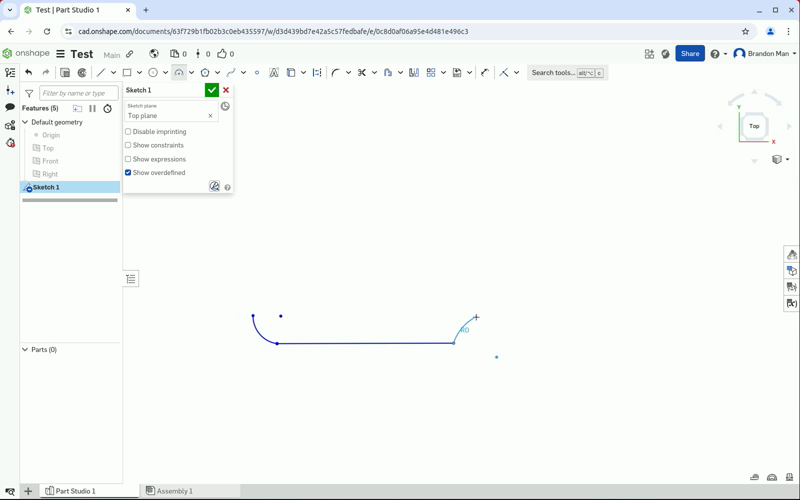
scroll(-6)
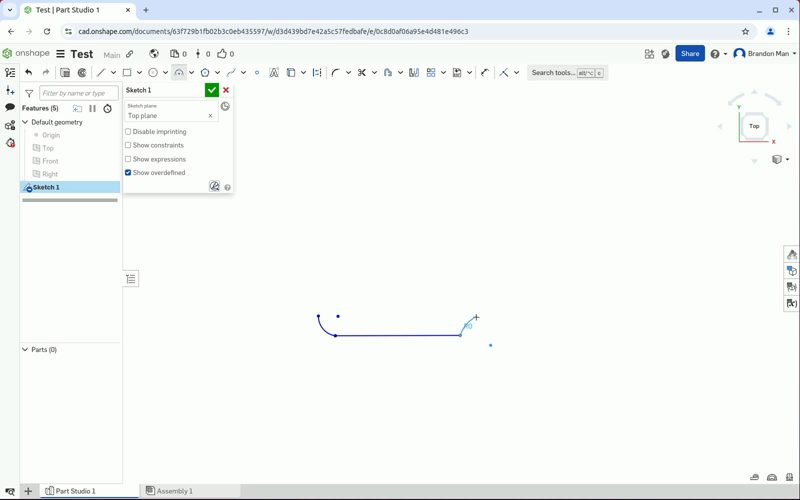
scroll(-6)
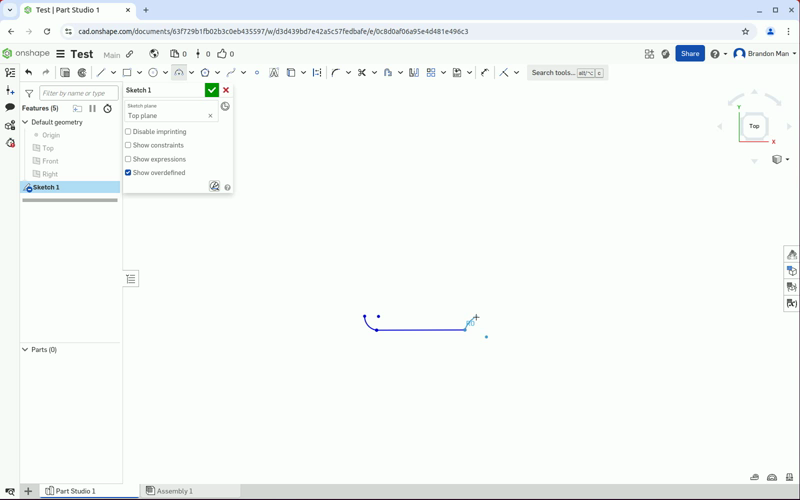
scroll(-6)
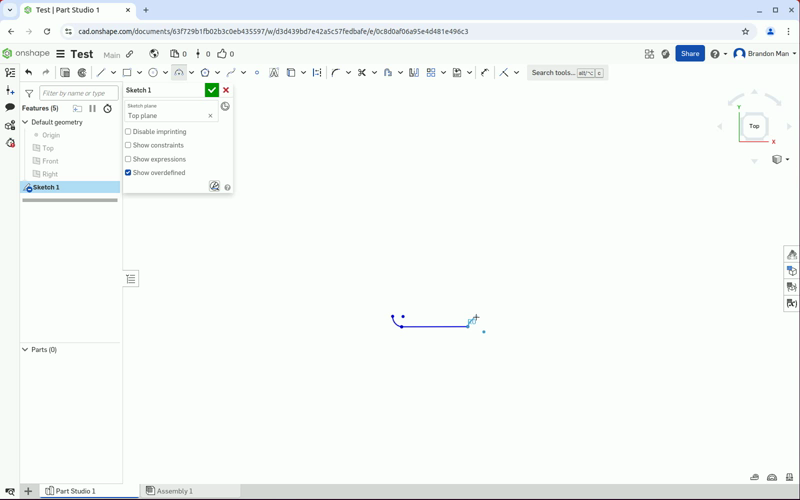
scroll(-6)
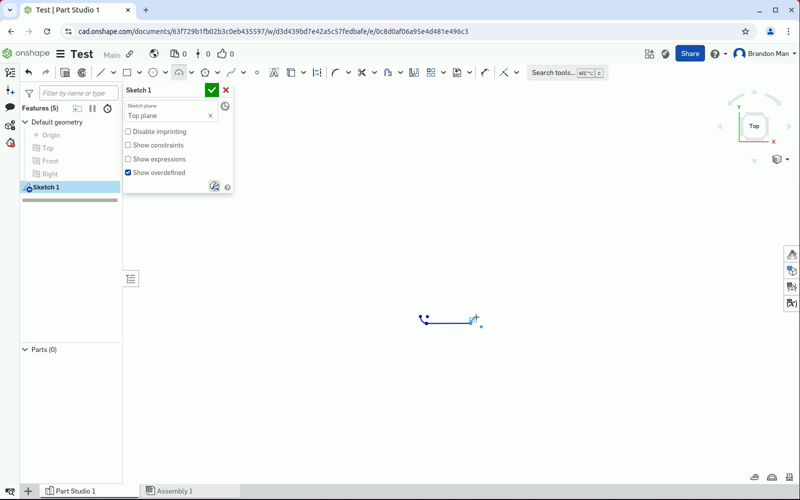
scroll(-6)
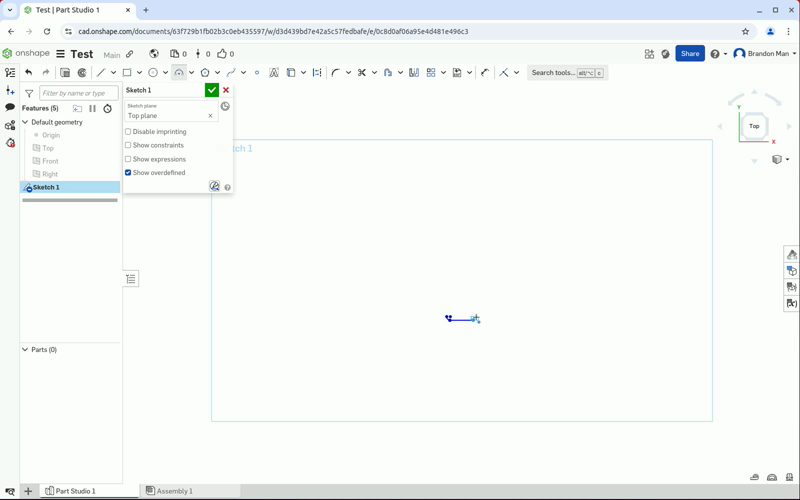
mouse_move(475, 319)
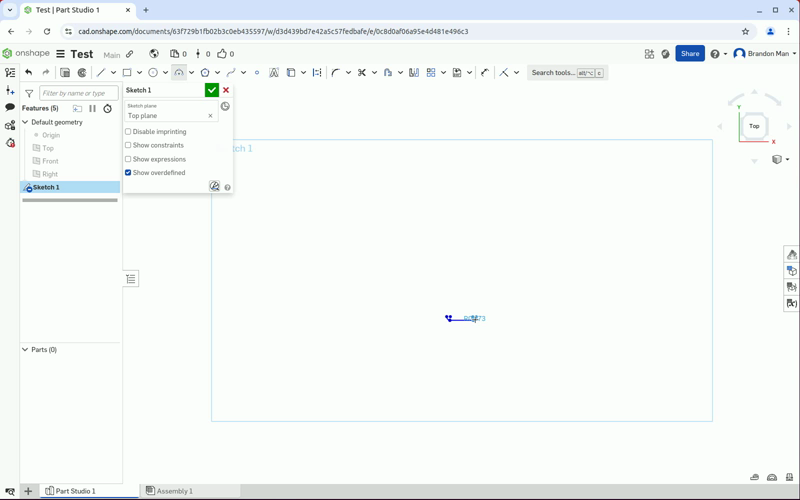
scroll(6)
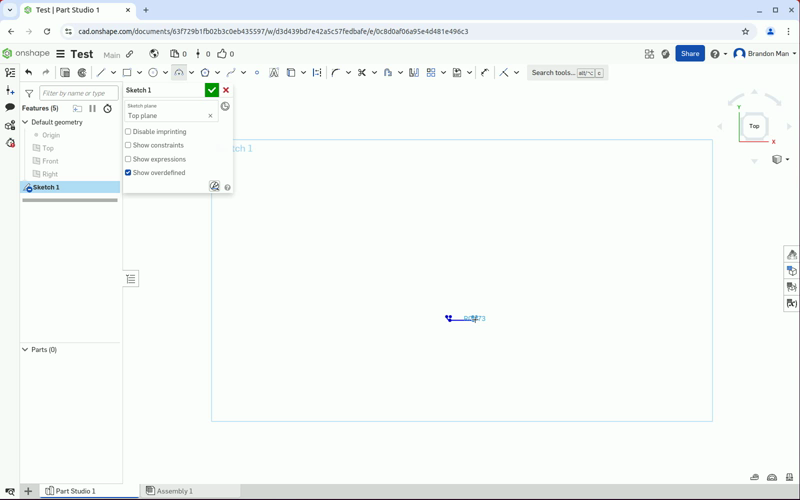
scroll(6)
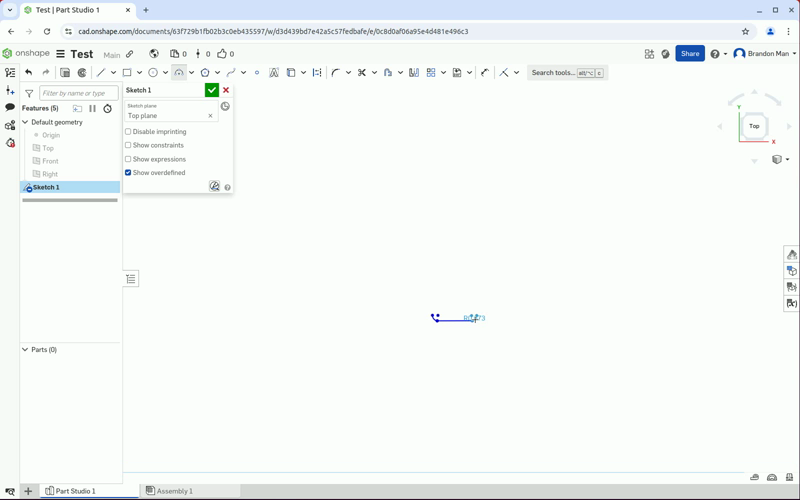
scroll(6)
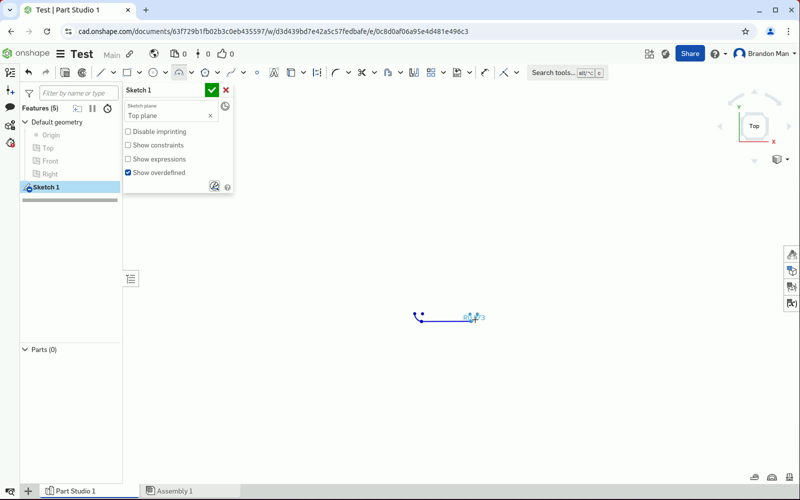
scroll(6)
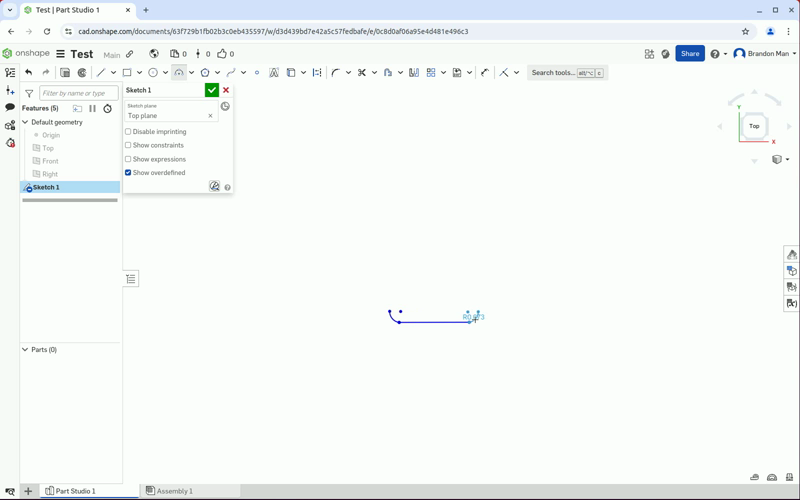
scroll(6)
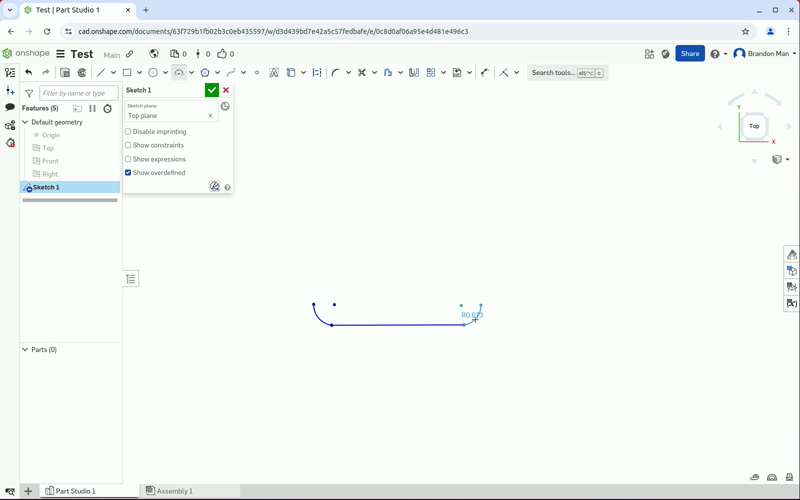
scroll(6)
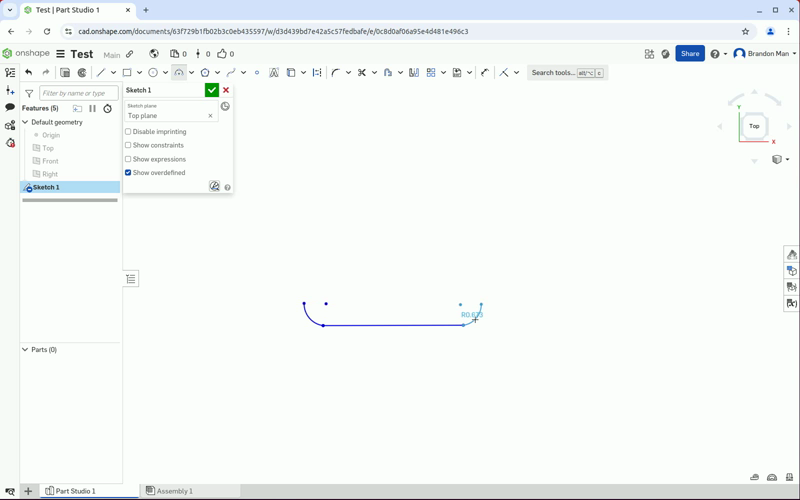
scroll(6)
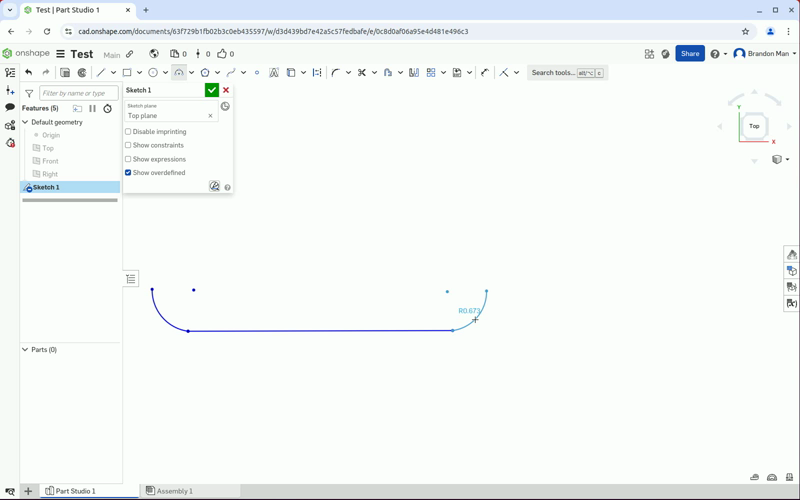
click(475, 319)
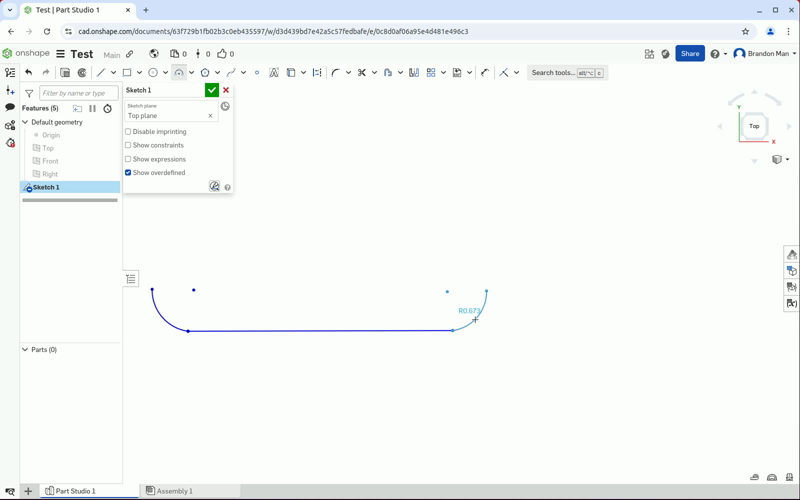
scroll(-6)
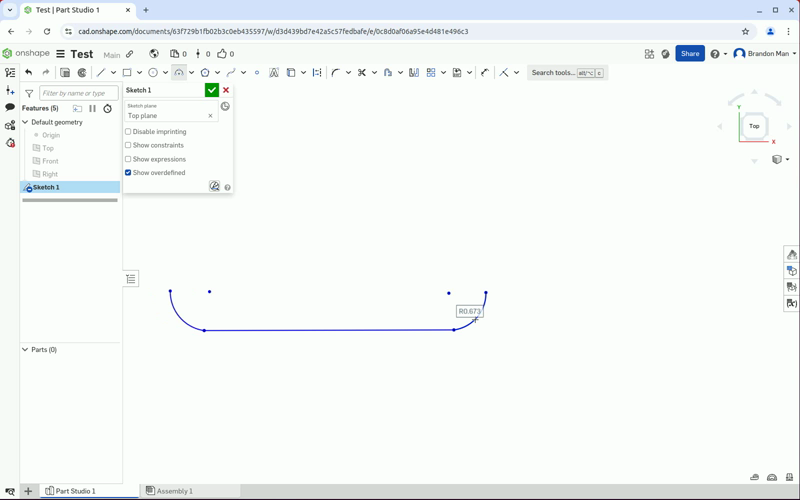
scroll(-6)
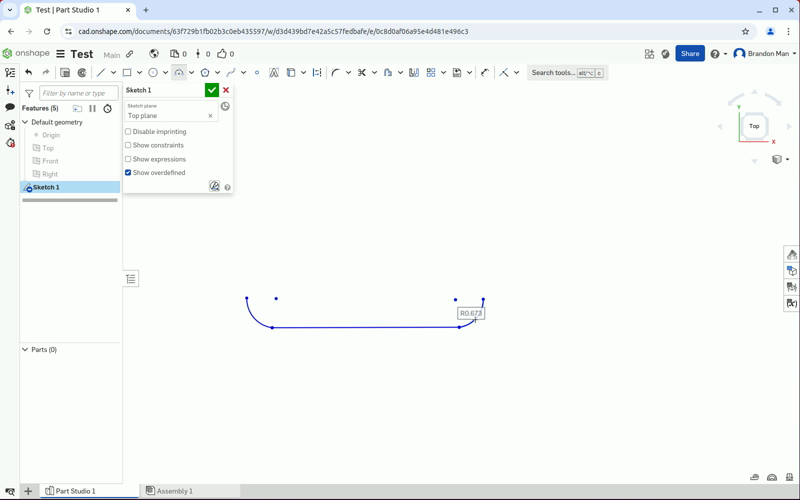
scroll(-6)
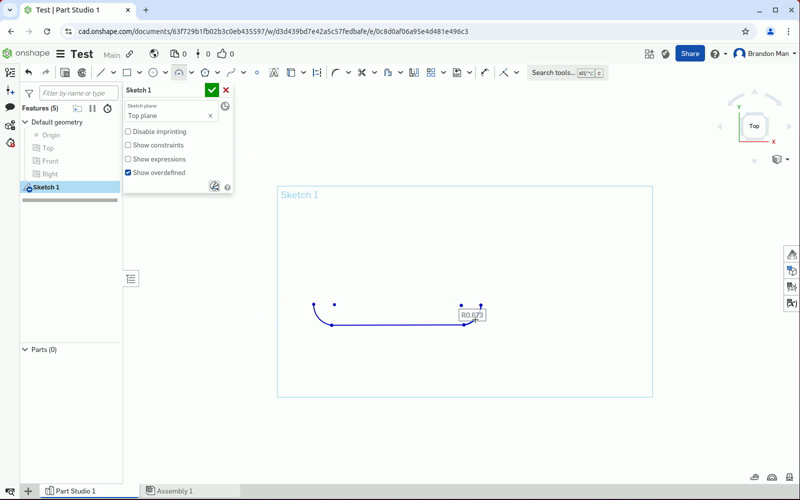
scroll(-6)
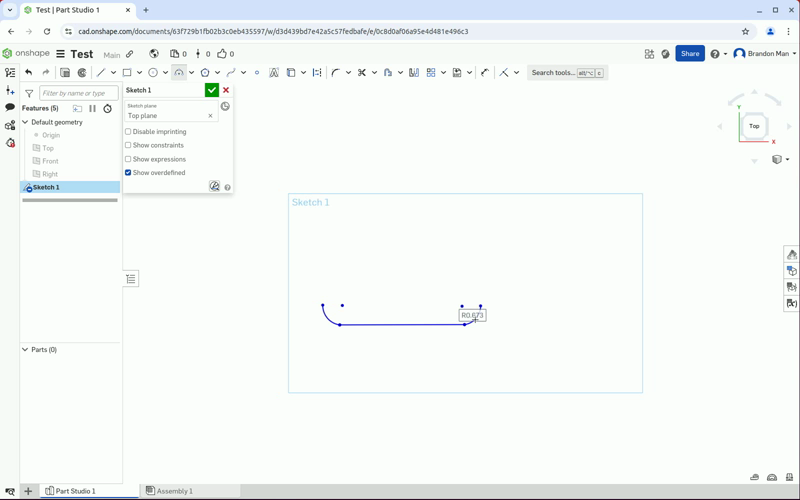
scroll(-6)
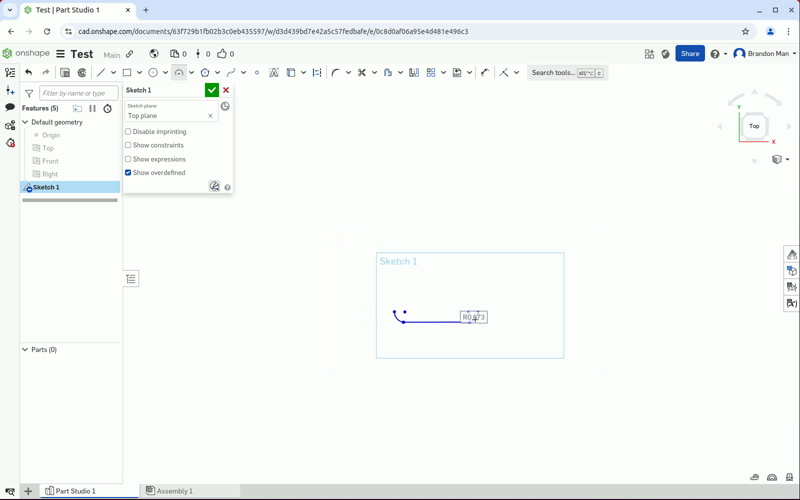
scroll(-6)
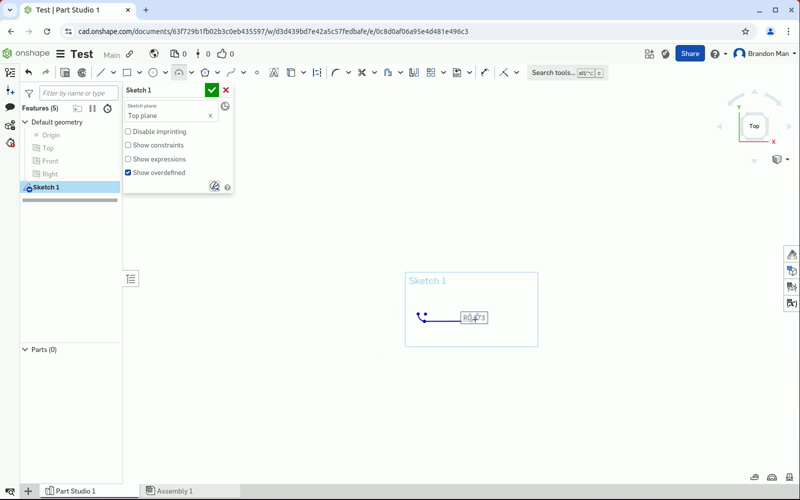
scroll(-6)
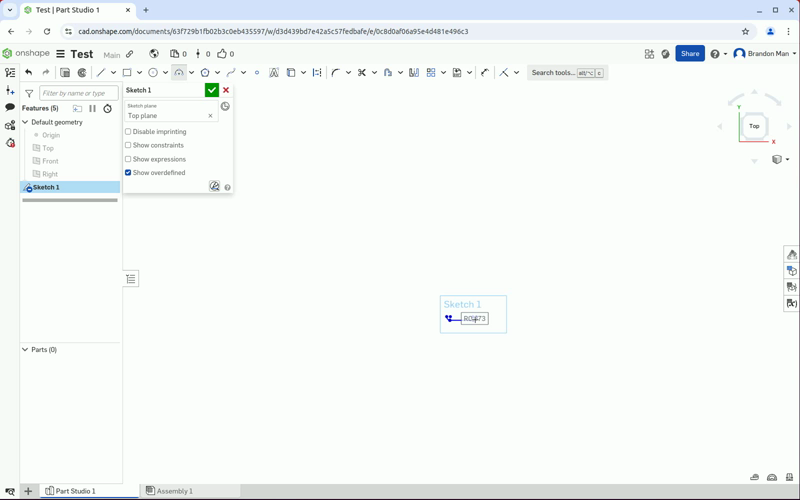
key_up(shift)
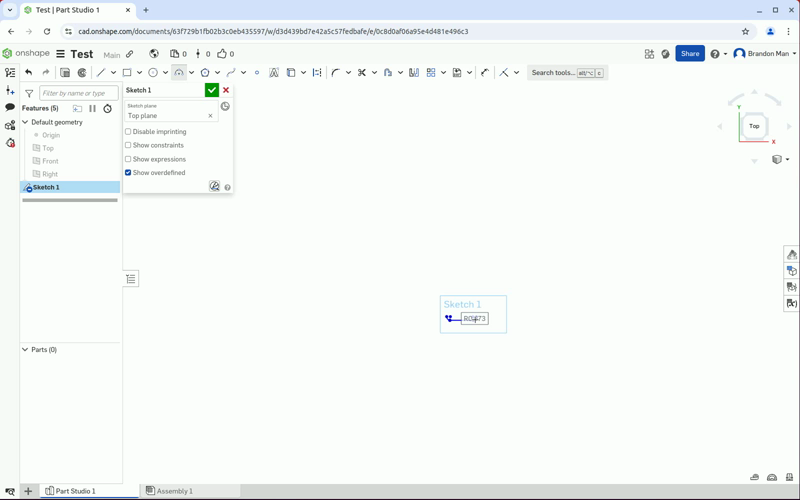
key(esc)
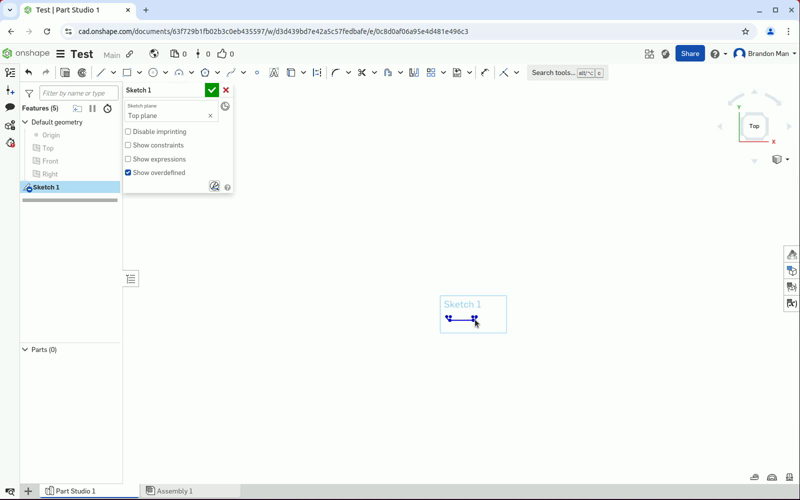
key(l)
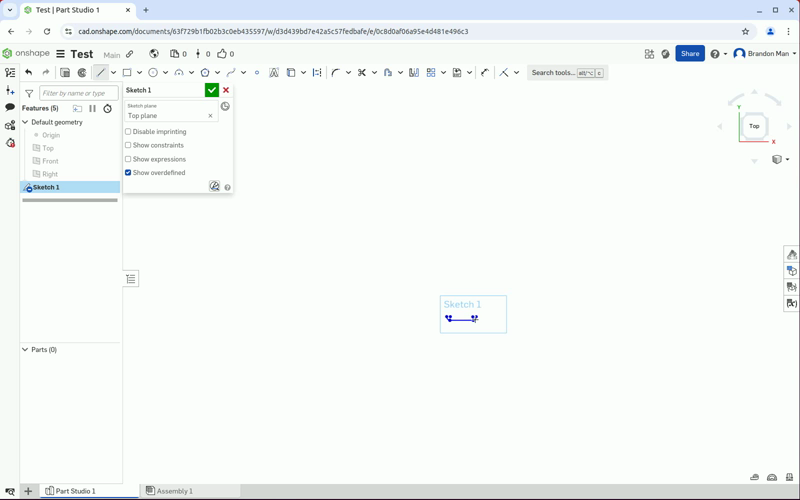
mouse_move(476, 316)
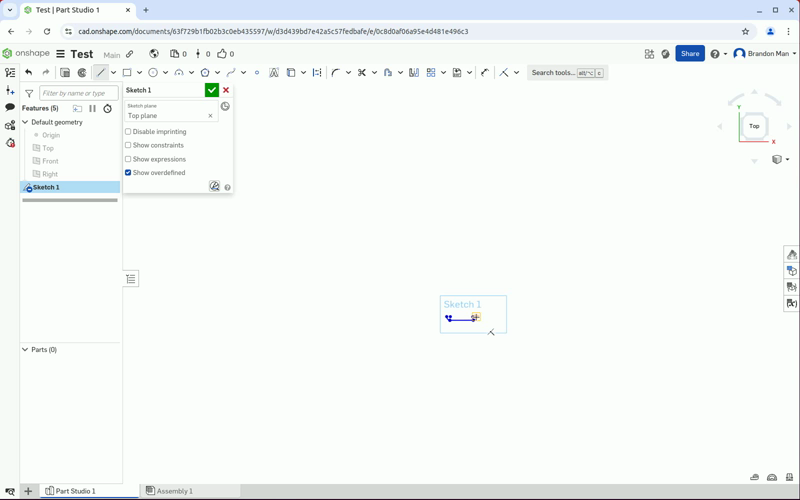
scroll(6)
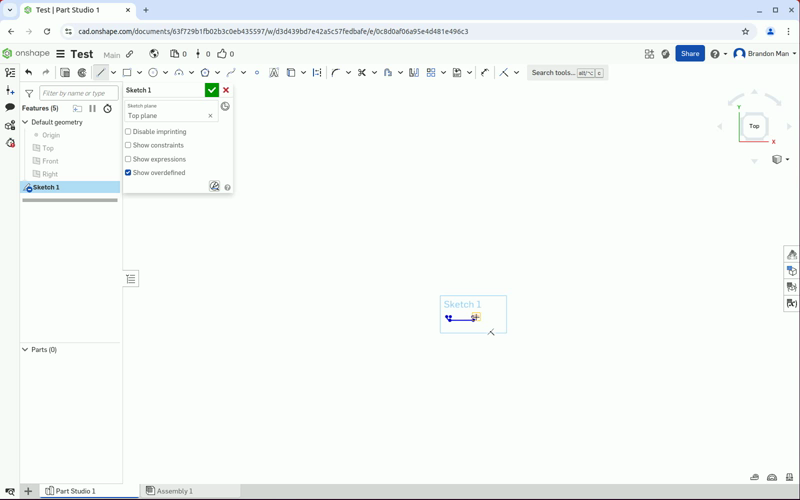
scroll(6)
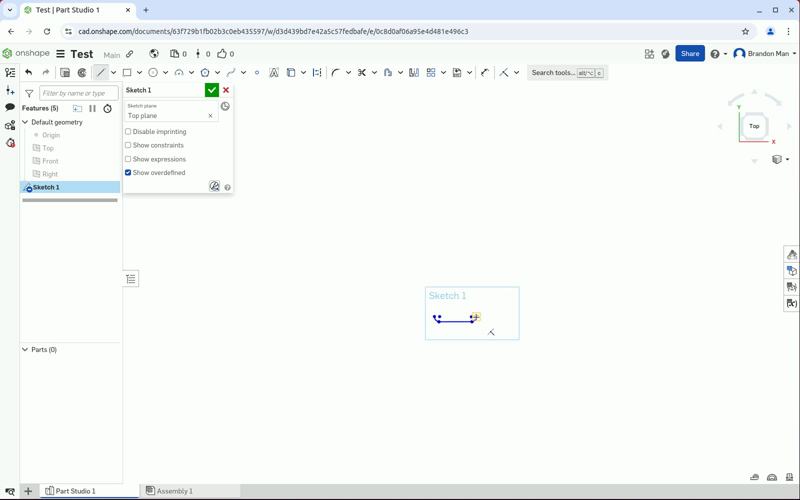
scroll(6)
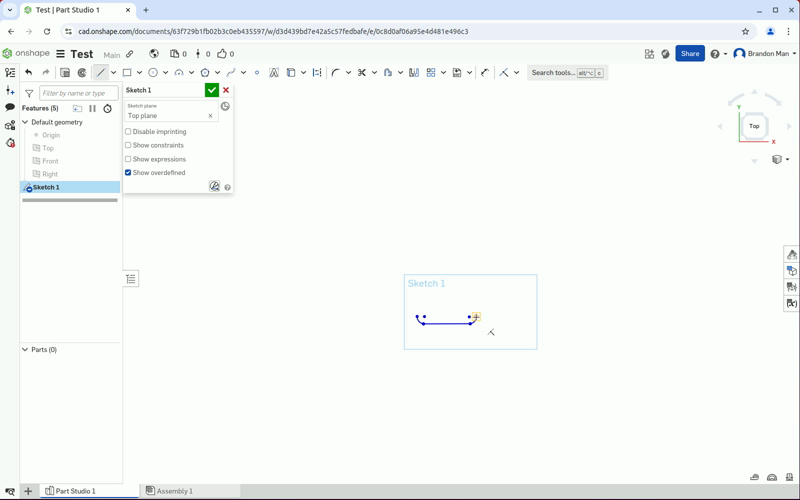
scroll(6)
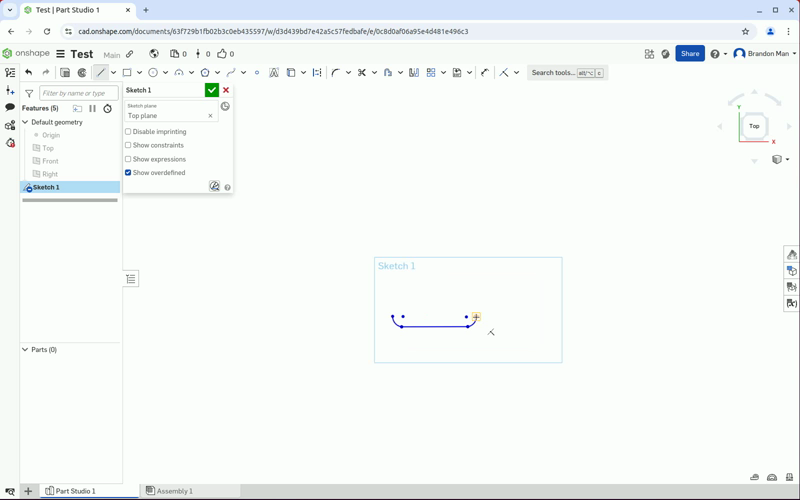
scroll(6)
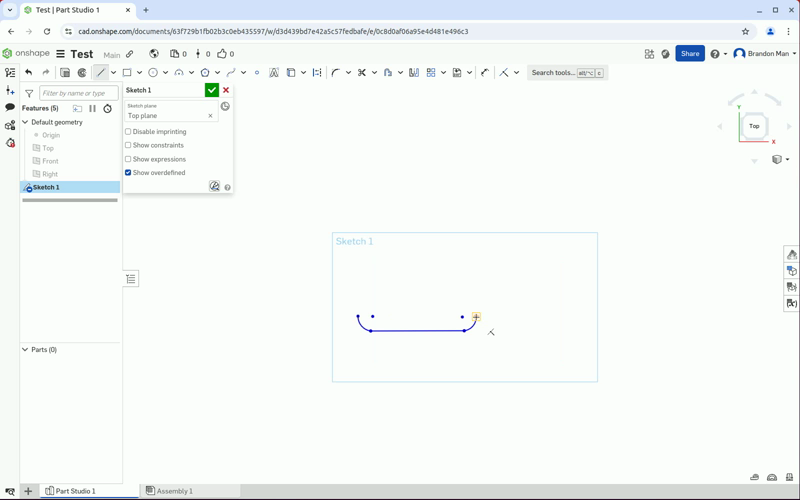
scroll(6)
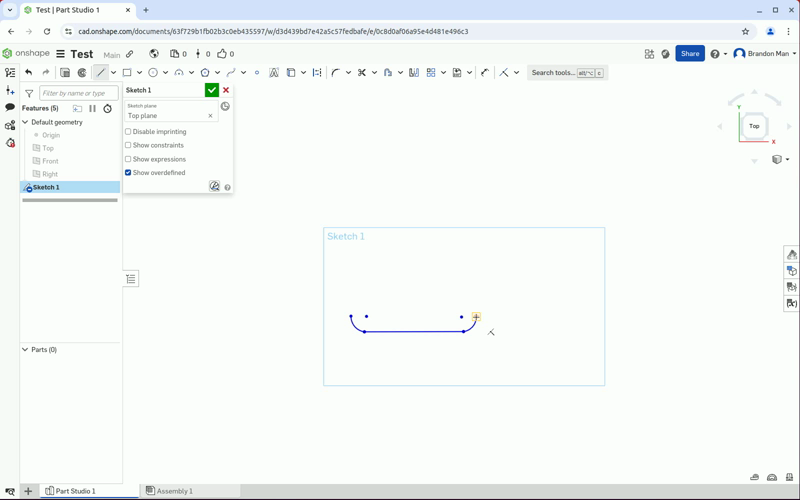
scroll(6)
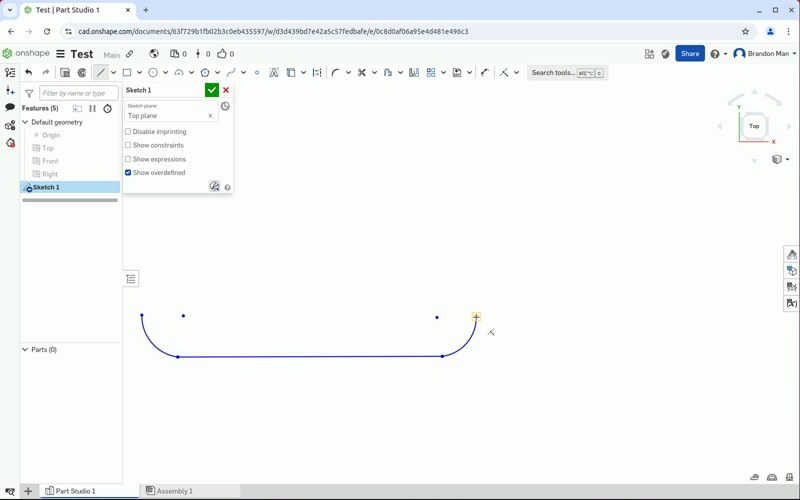
click(476, 316)
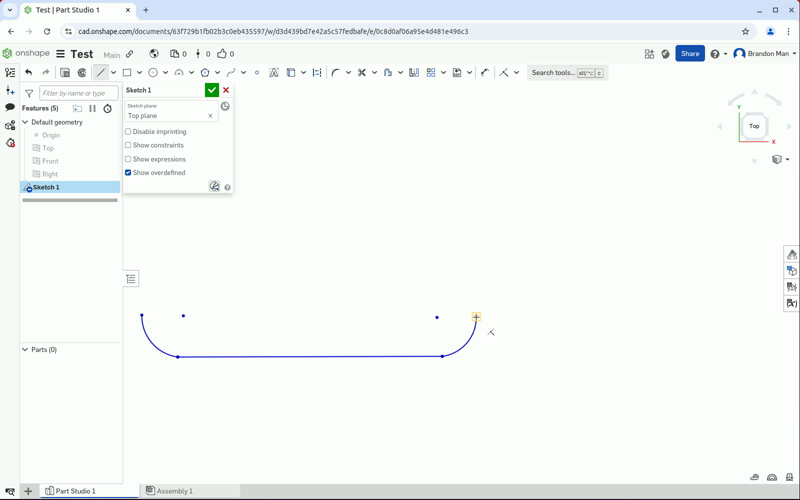
scroll(-6)
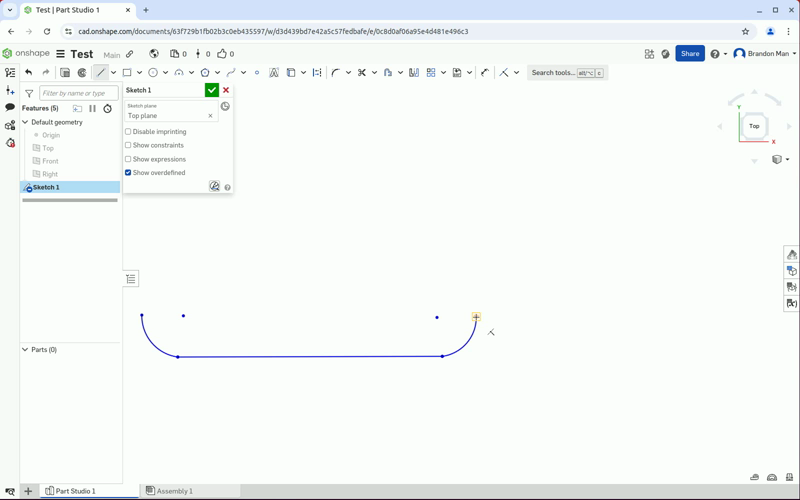
scroll(-6)
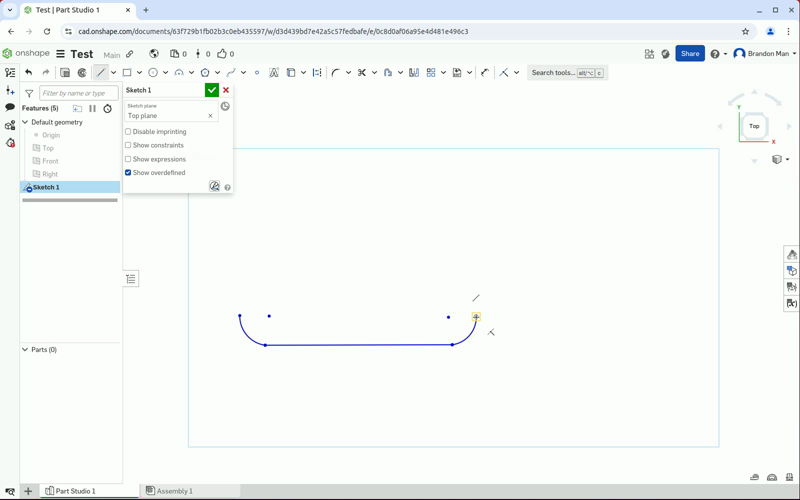
scroll(-6)
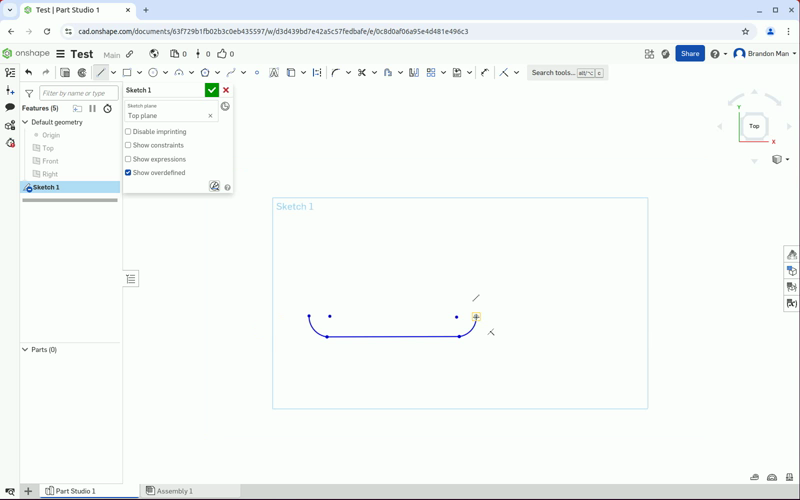
scroll(-6)
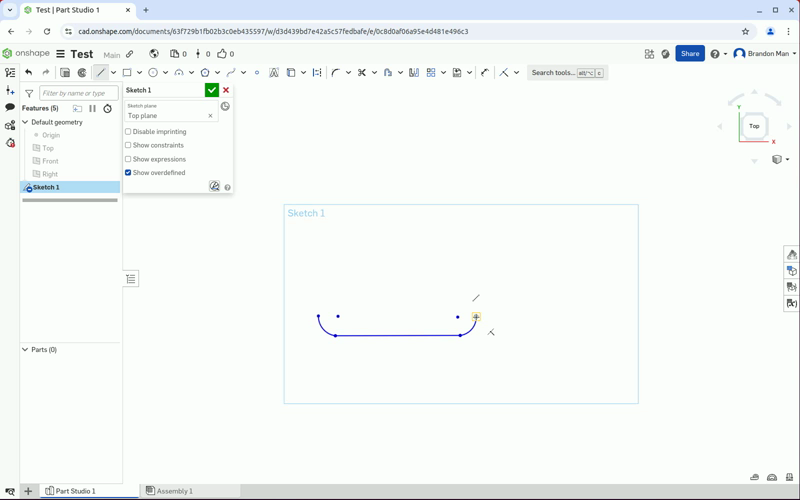
scroll(-6)
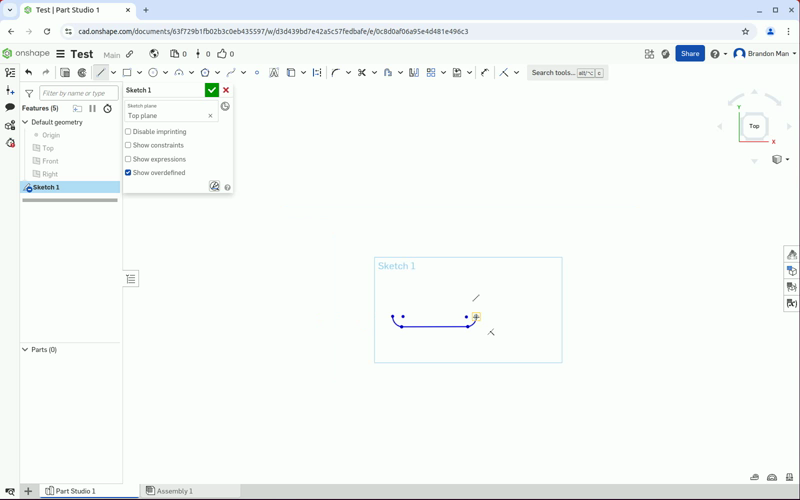
scroll(-6)
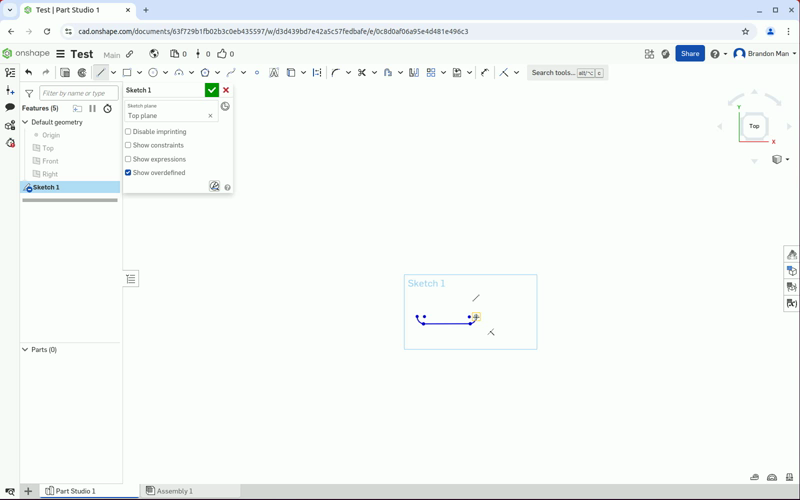
scroll(-6)
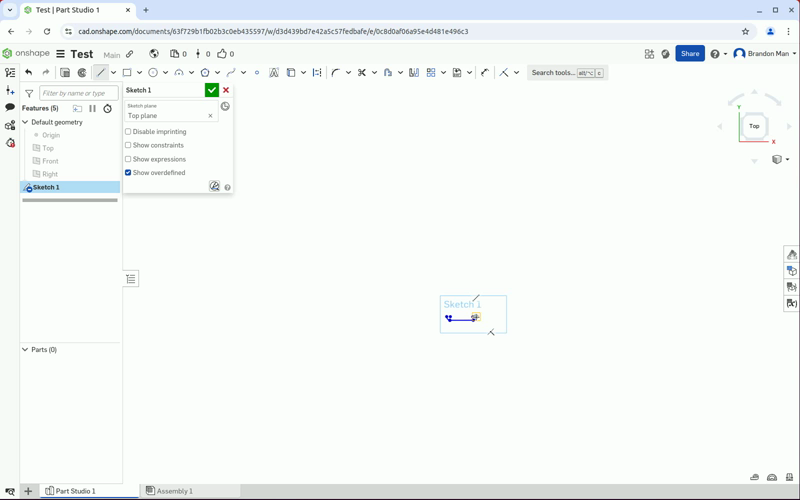
key_down(shift)
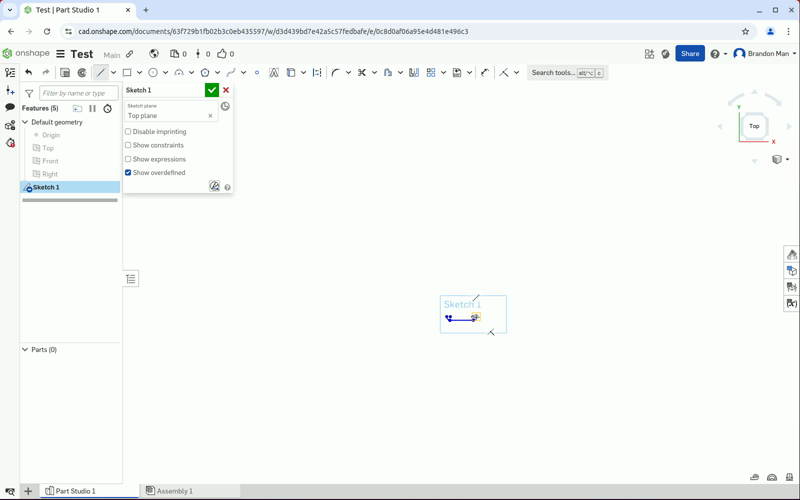
mouse_move(506, 316)
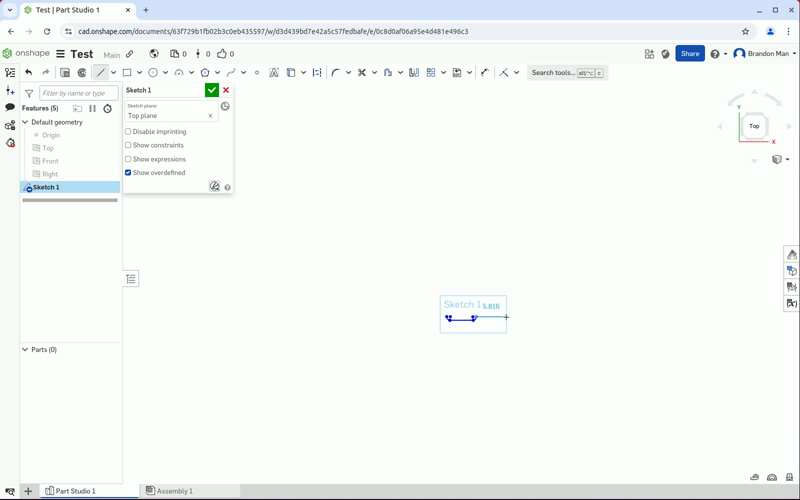
mouse_move(476, 272)
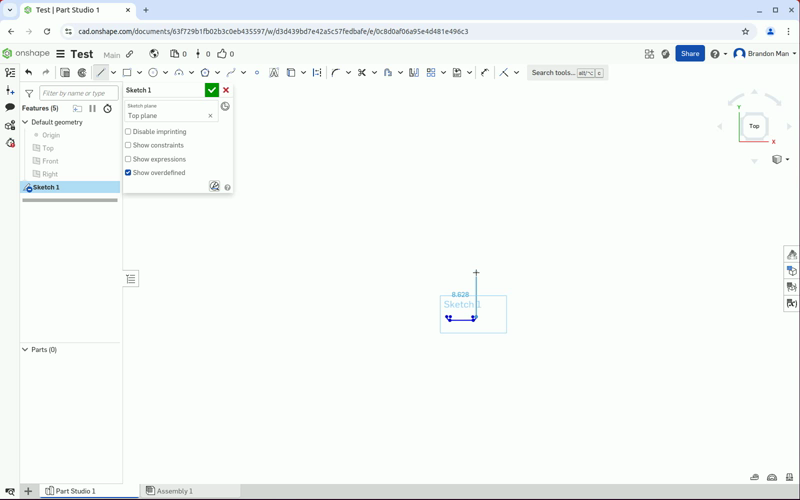
click(476, 272)
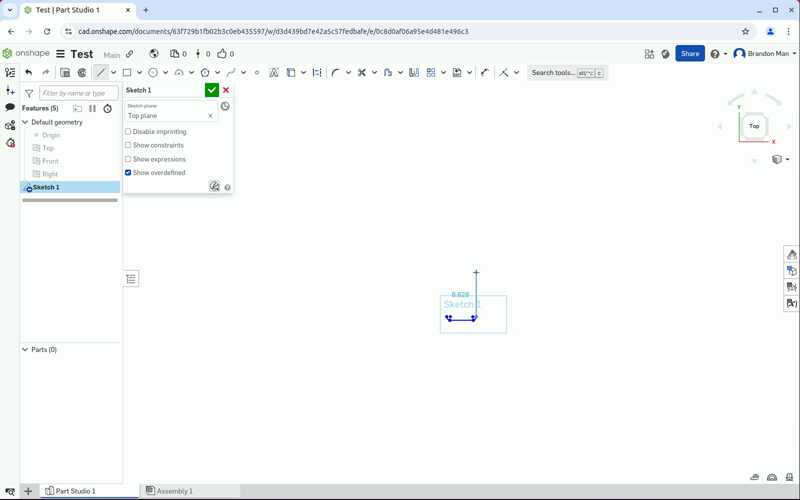
key_up(shift)
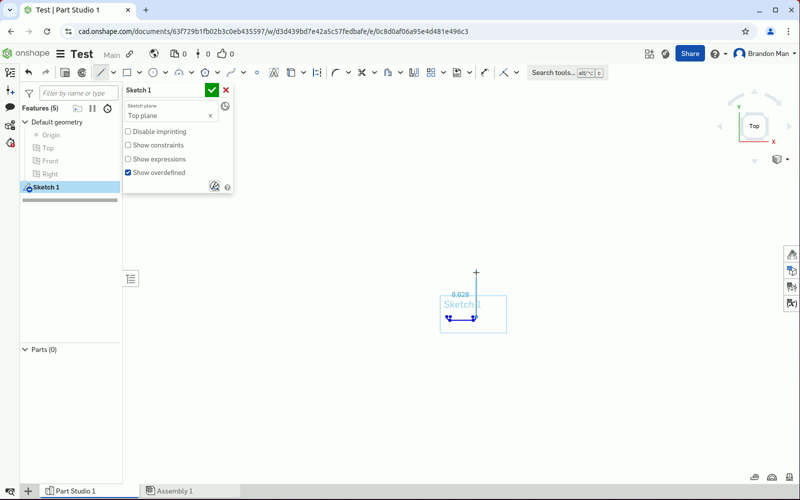
key(esc)
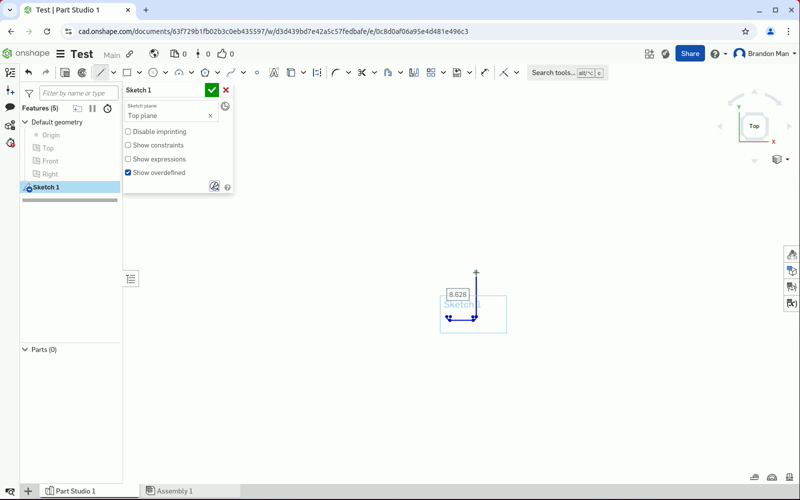
key(a)
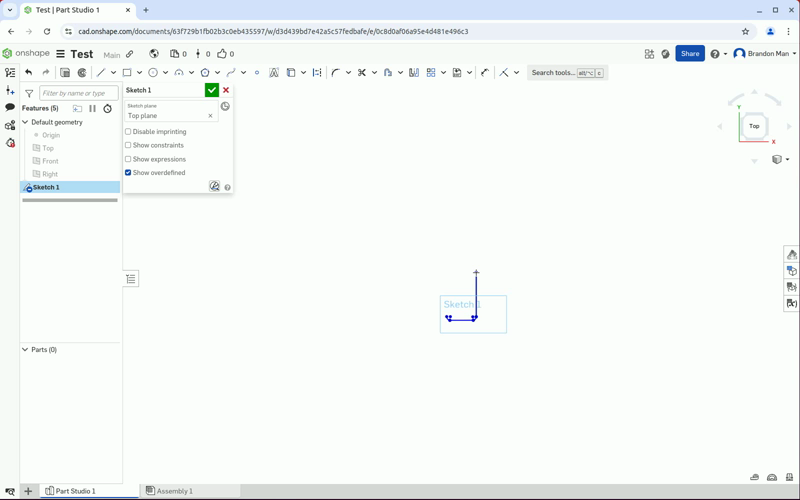
mouse_move(476, 272)
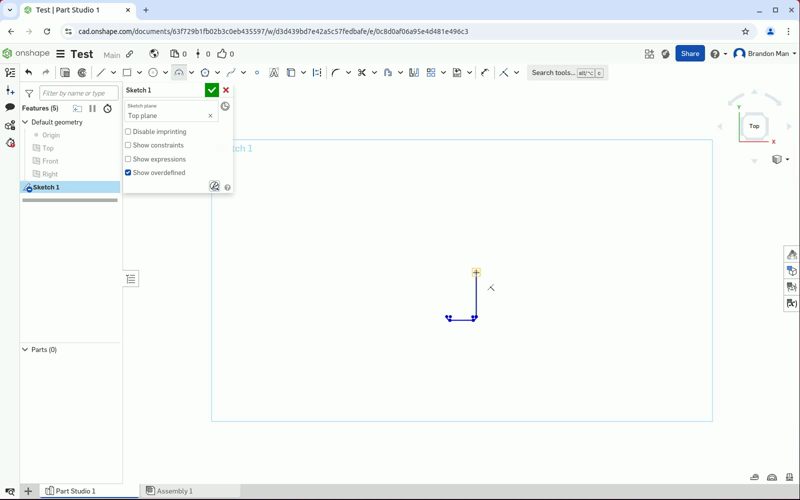
click(476, 272)
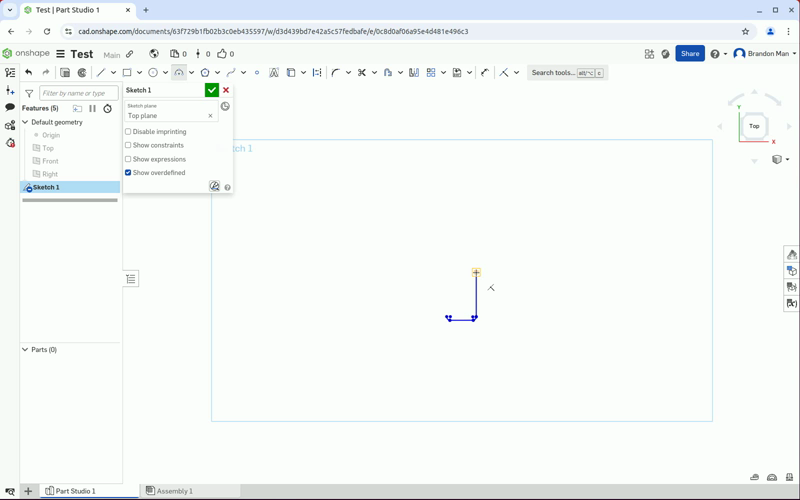
key_down(shift)
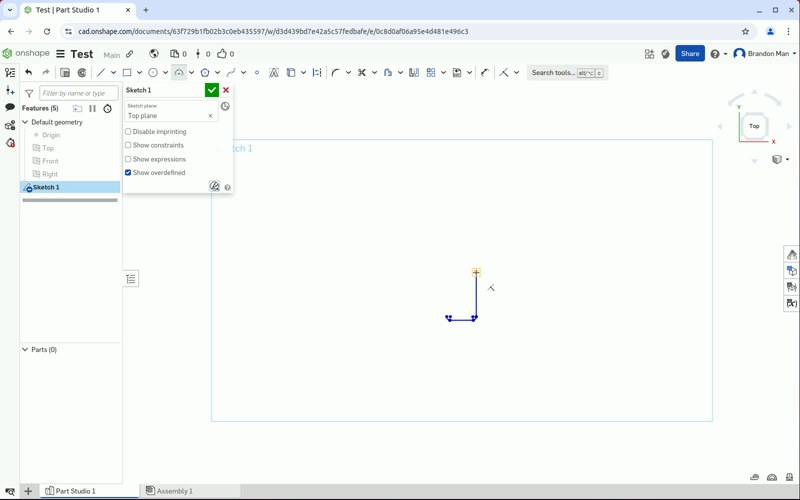
mouse_move(473, 269)
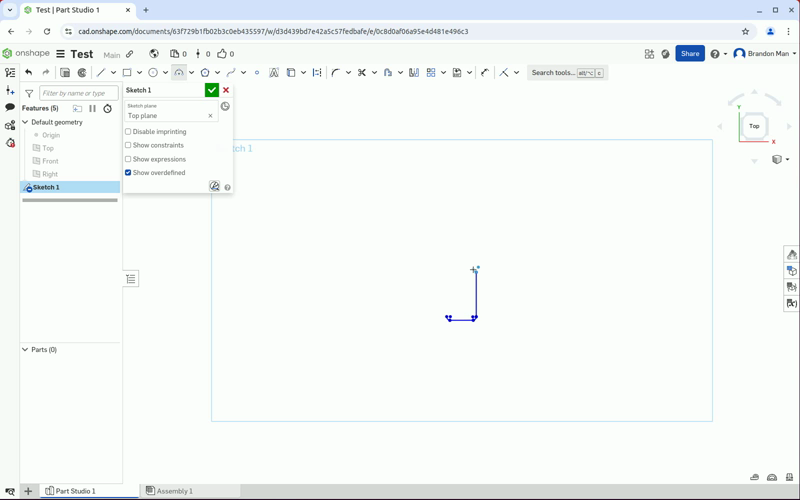
scroll(6)
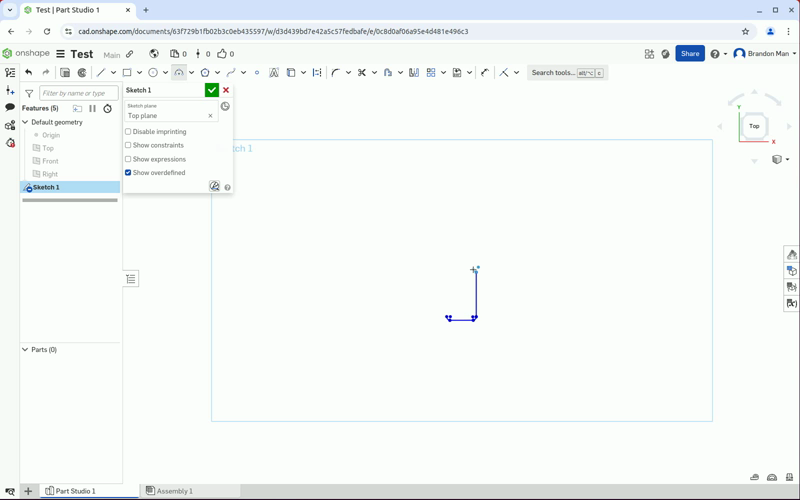
scroll(6)
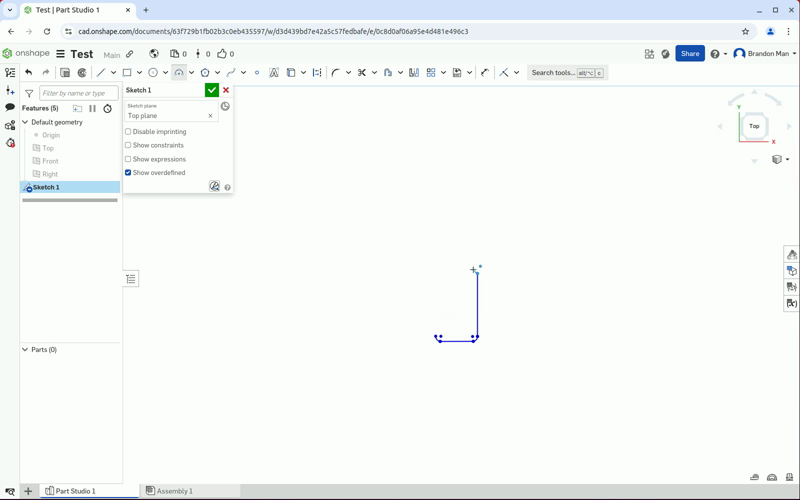
scroll(6)
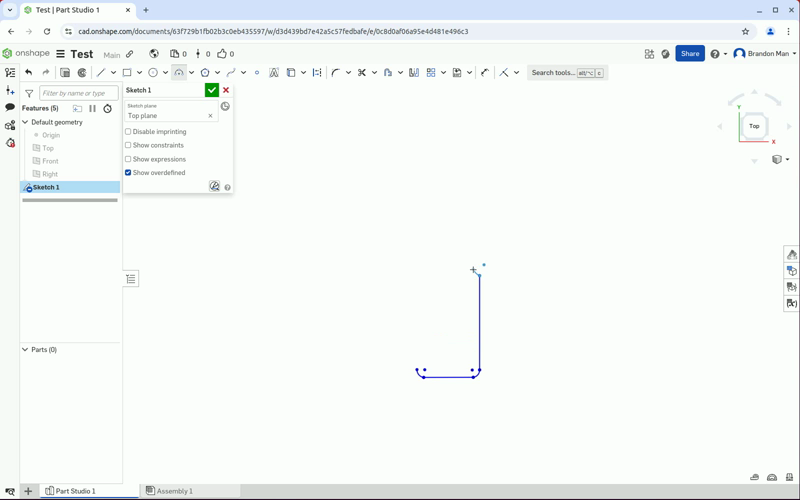
scroll(6)
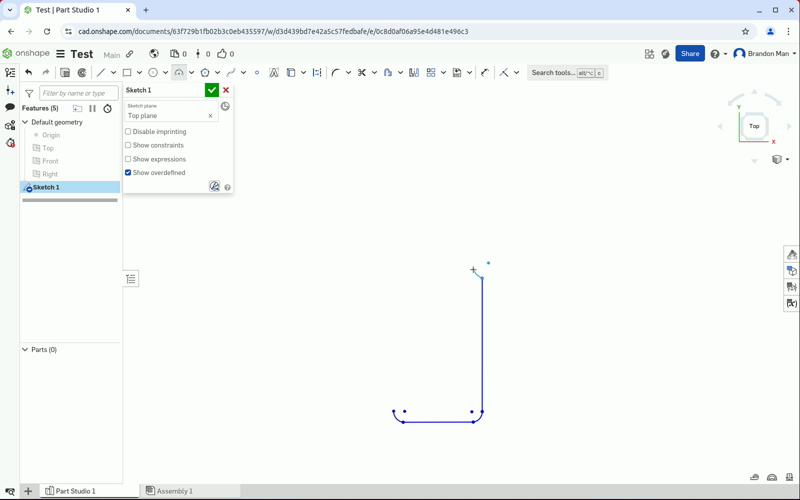
scroll(6)
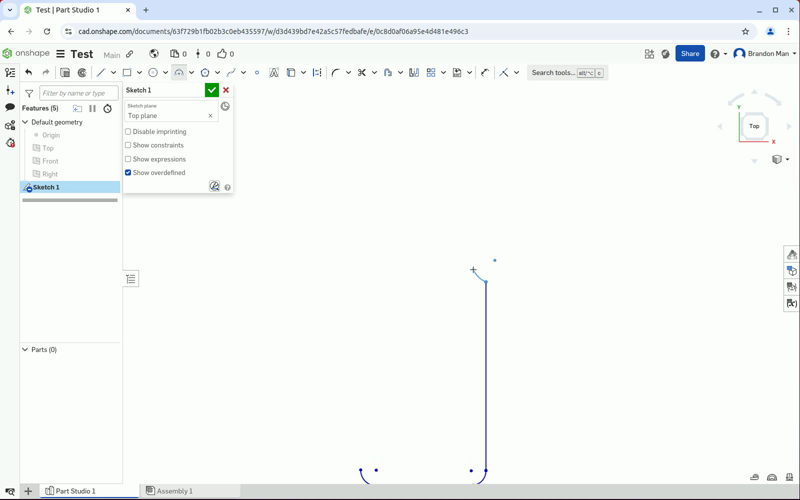
scroll(6)
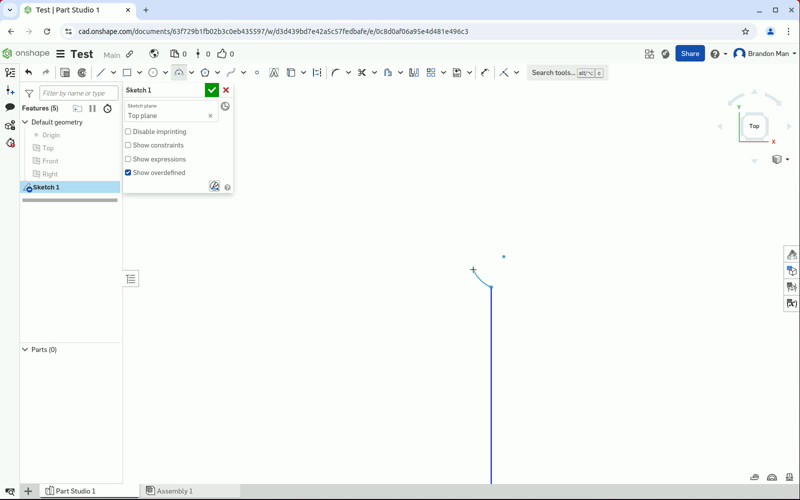
scroll(6)
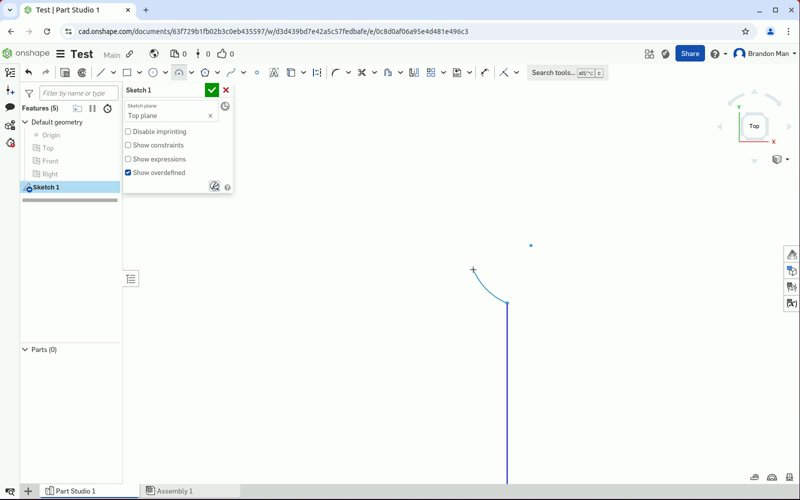
click(473, 269)
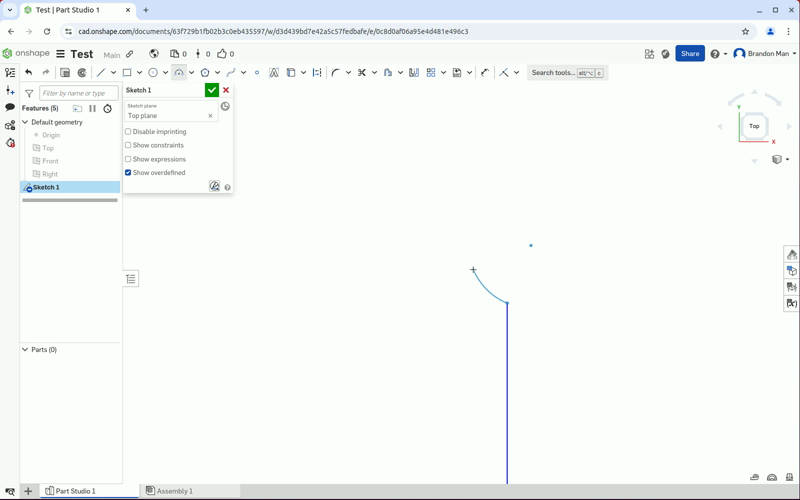
scroll(-6)
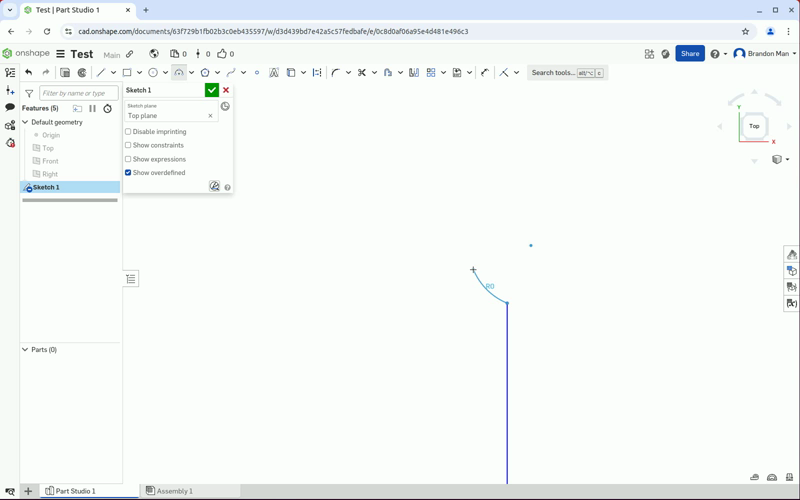
scroll(-6)
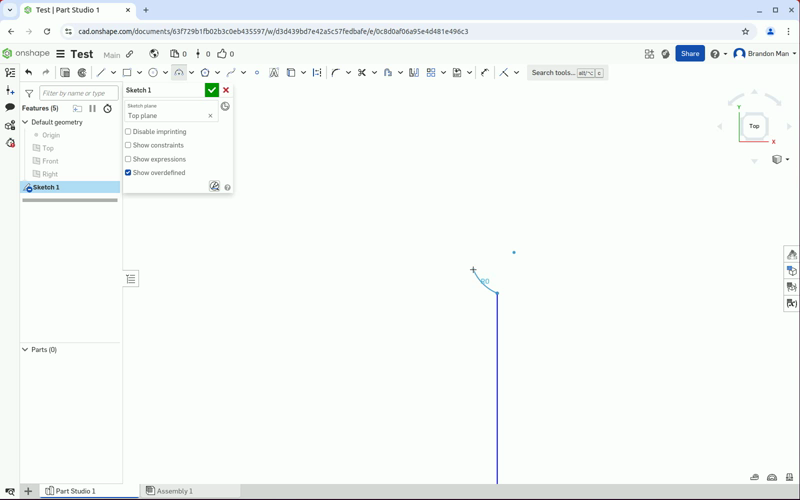
scroll(-6)
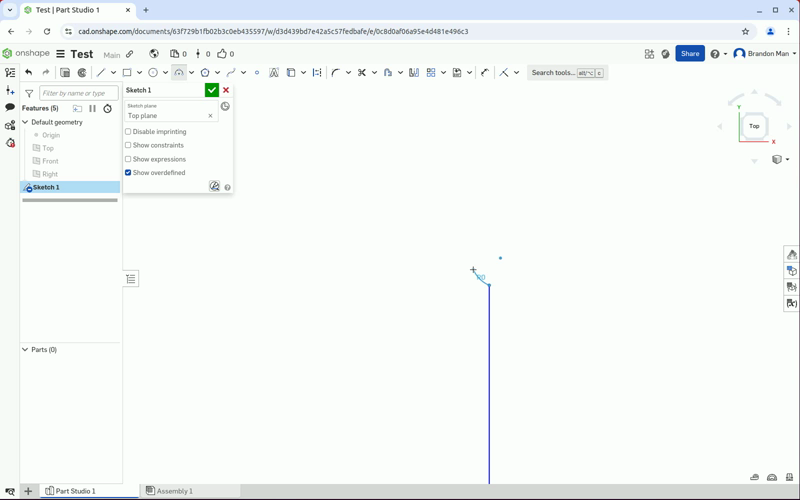
scroll(-6)
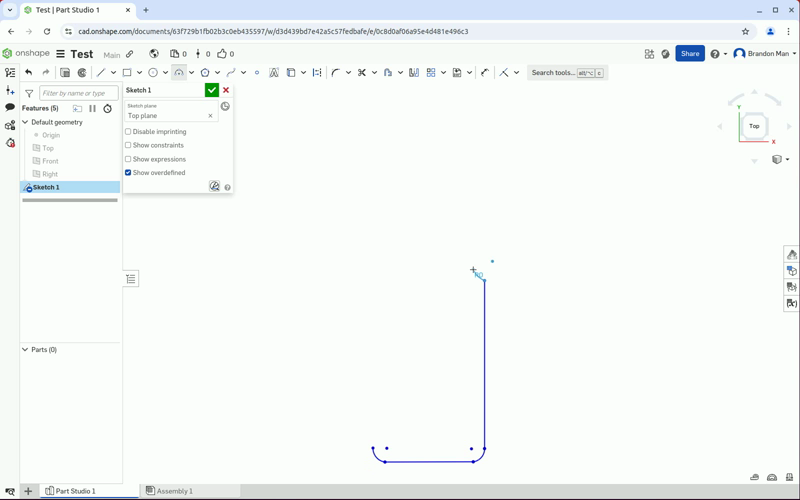
scroll(-6)
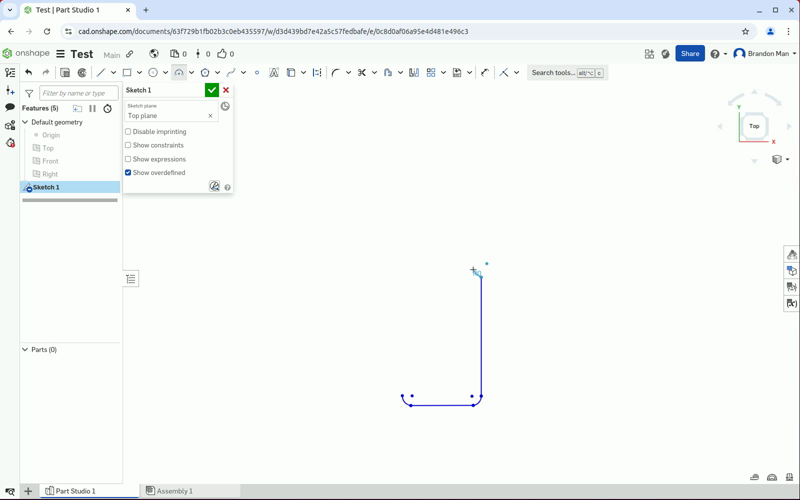
scroll(-6)
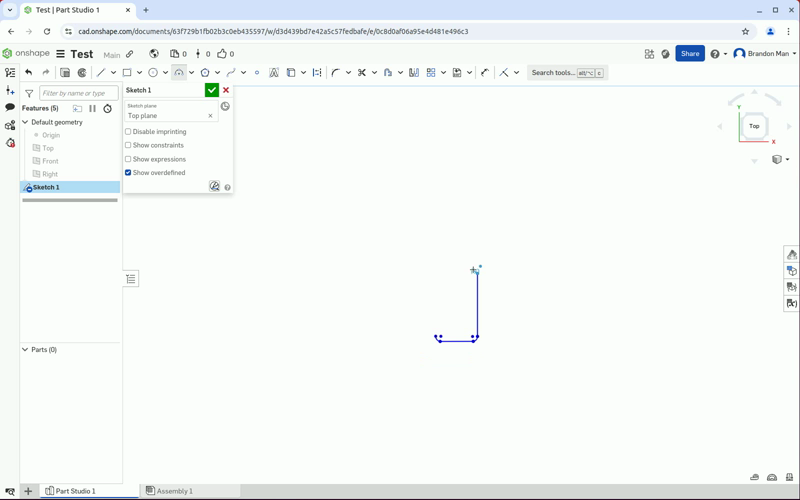
scroll(-6)
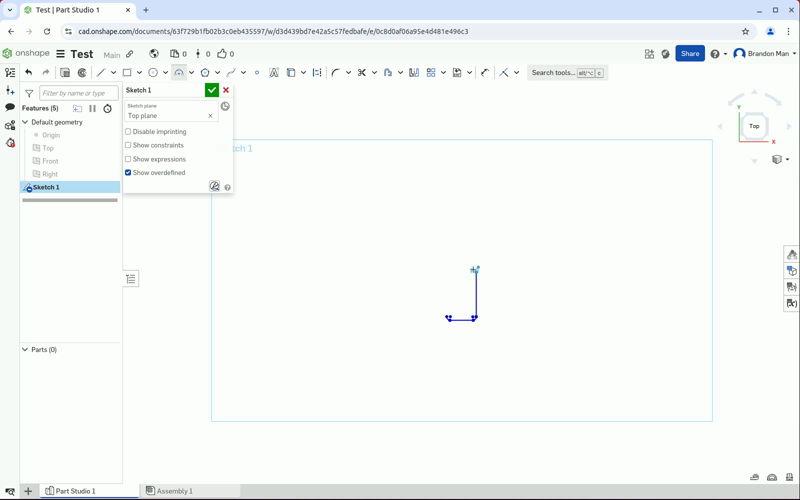
mouse_move(475, 270)
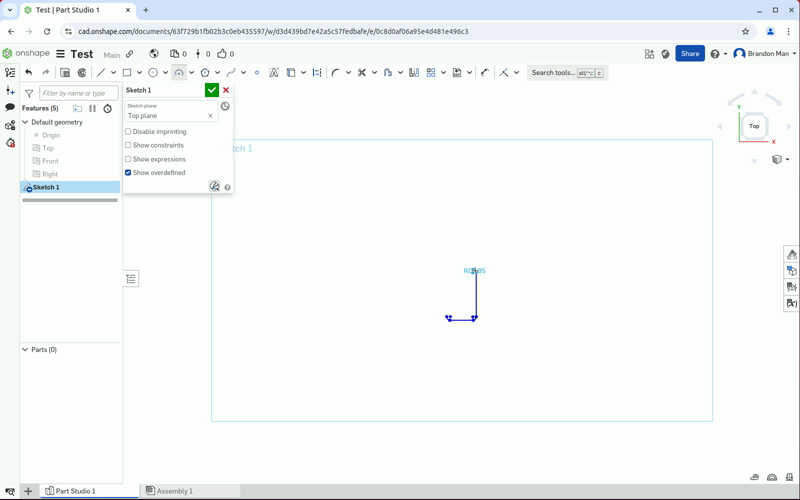
scroll(6)
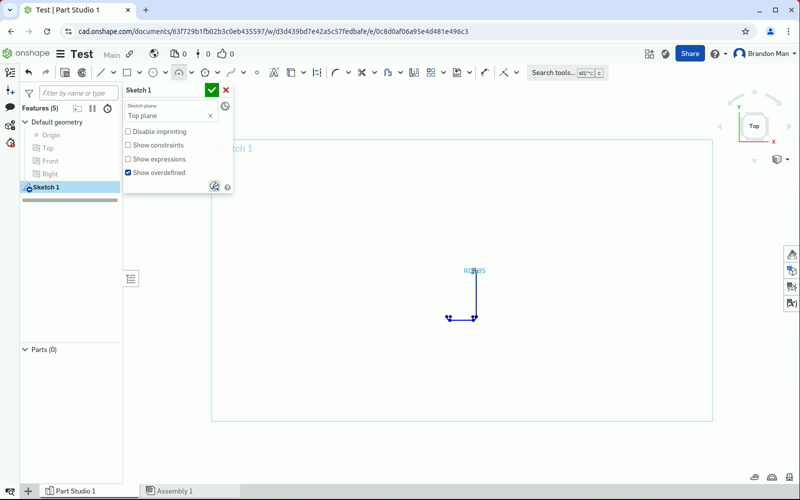
scroll(6)
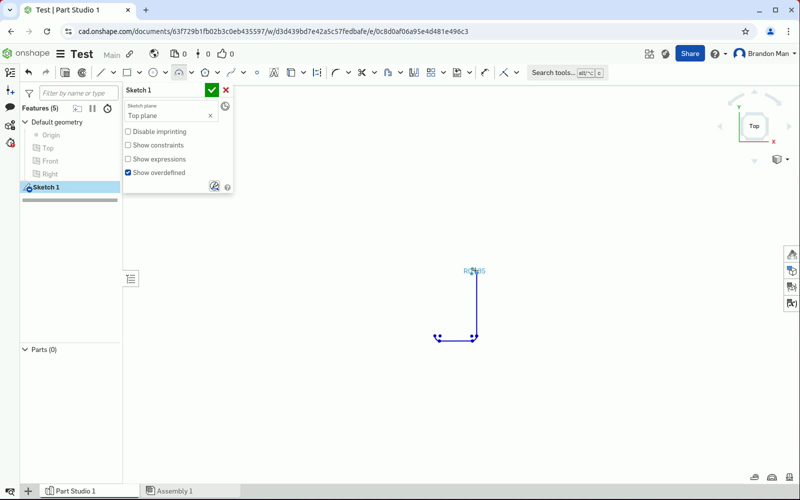
scroll(6)
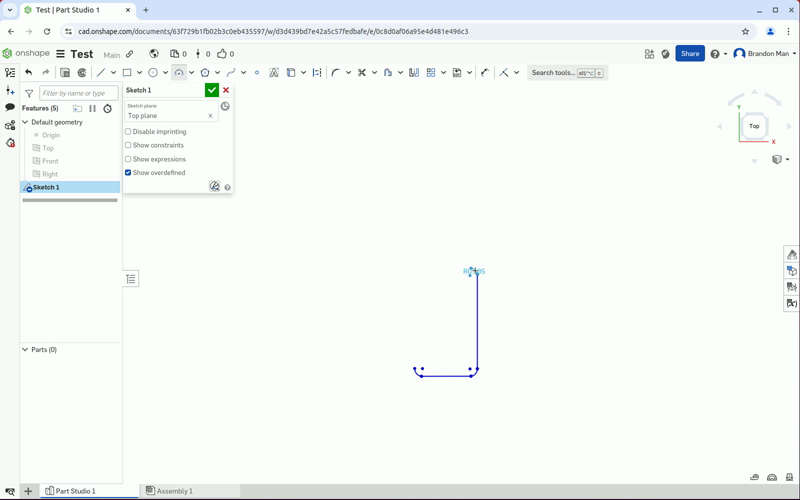
scroll(6)
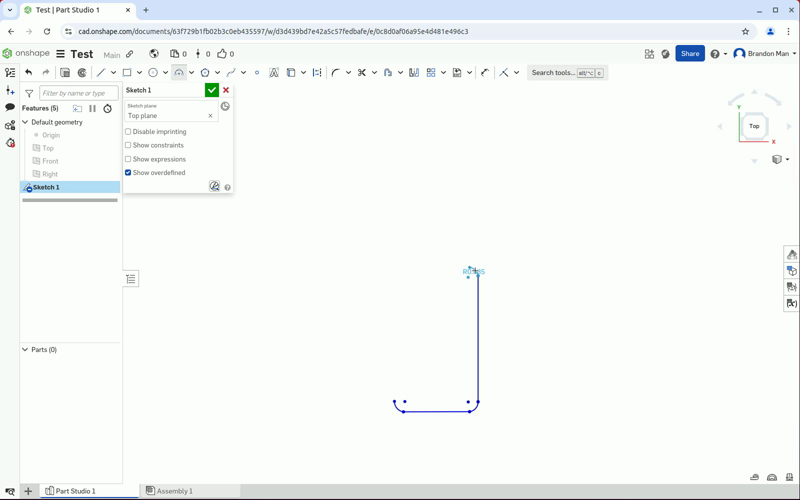
scroll(6)
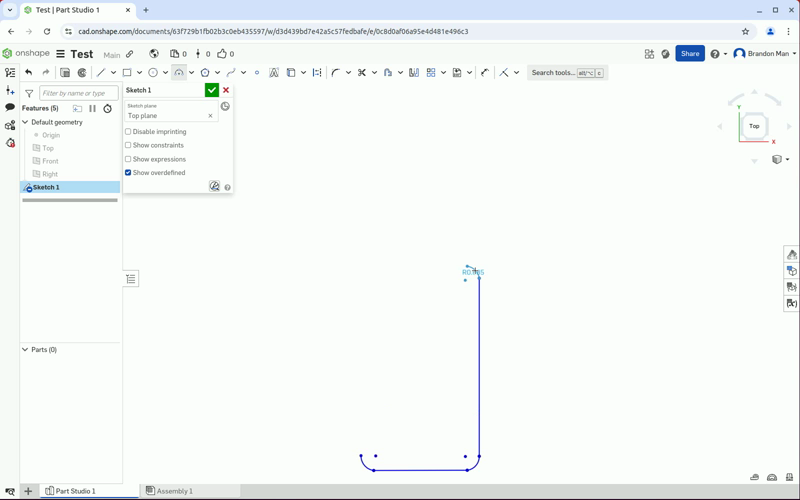
scroll(6)
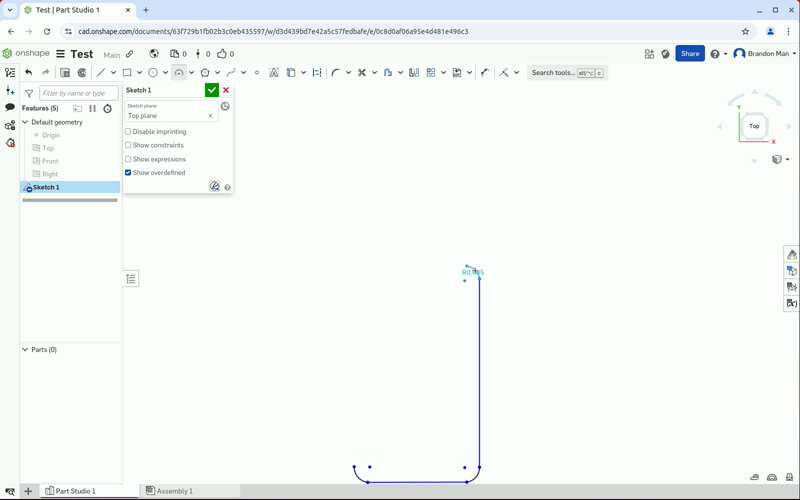
scroll(6)
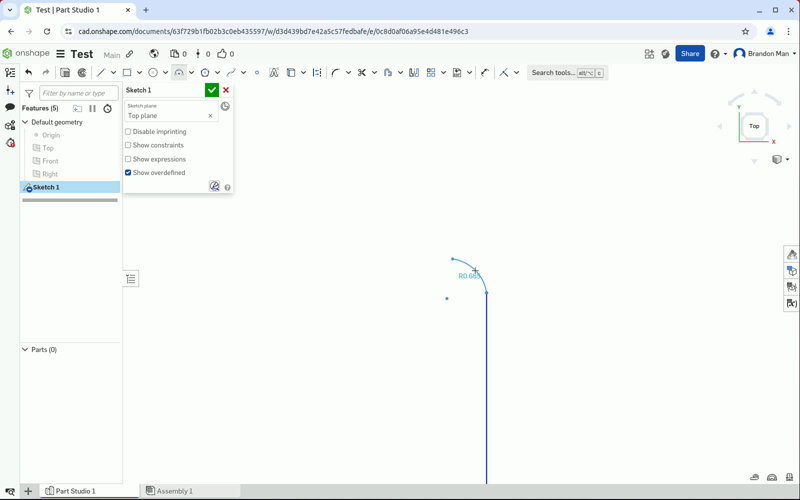
click(475, 270)
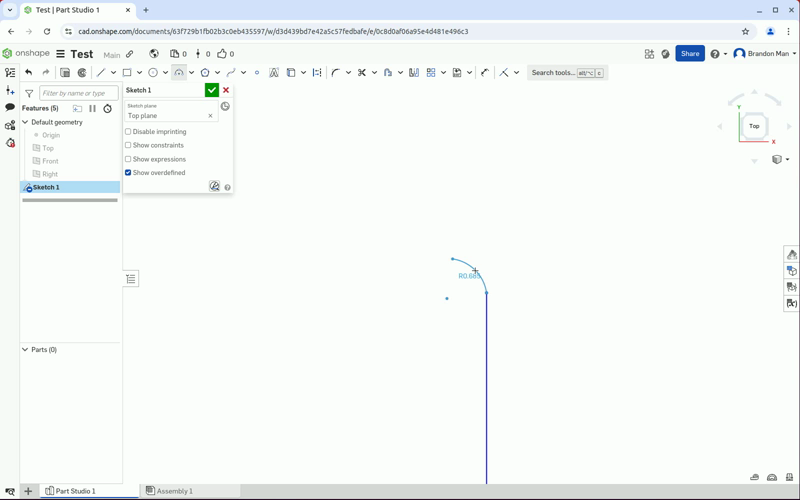
scroll(-6)
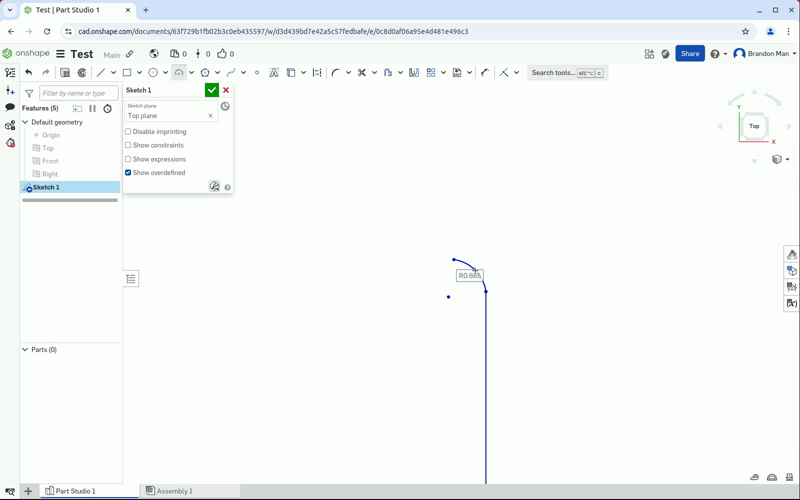
scroll(-6)
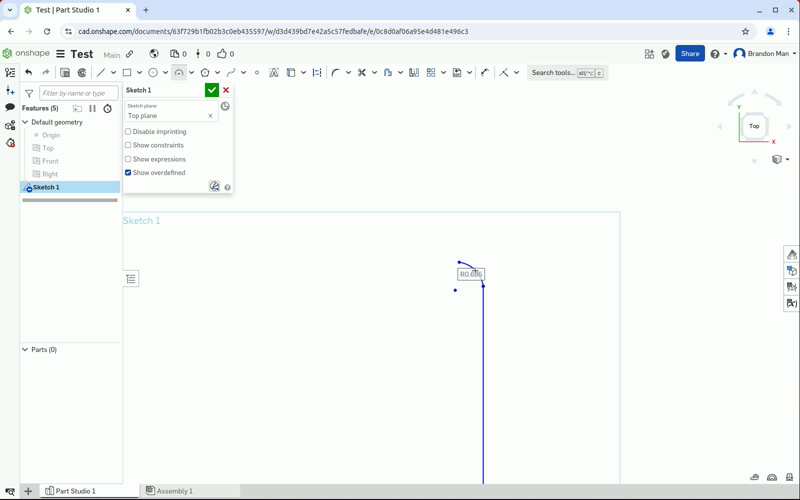
scroll(-6)
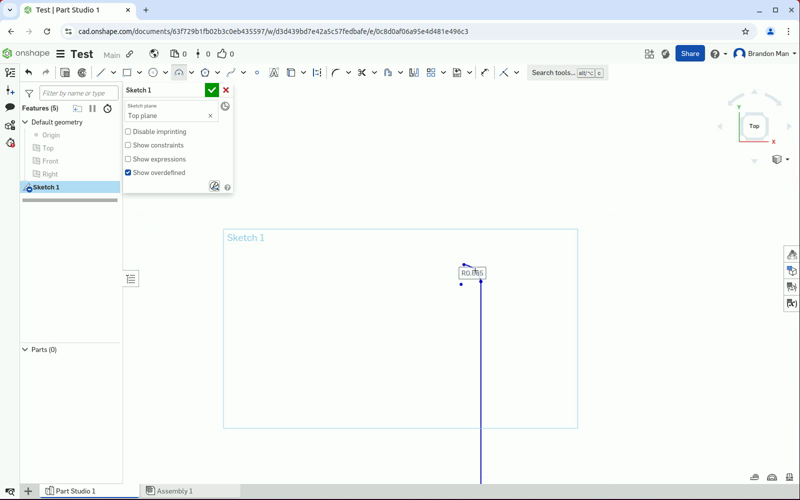
scroll(-6)
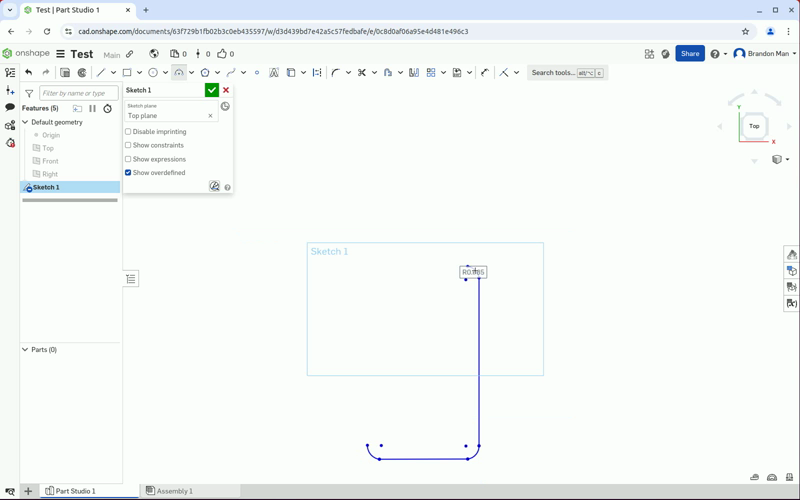
scroll(-6)
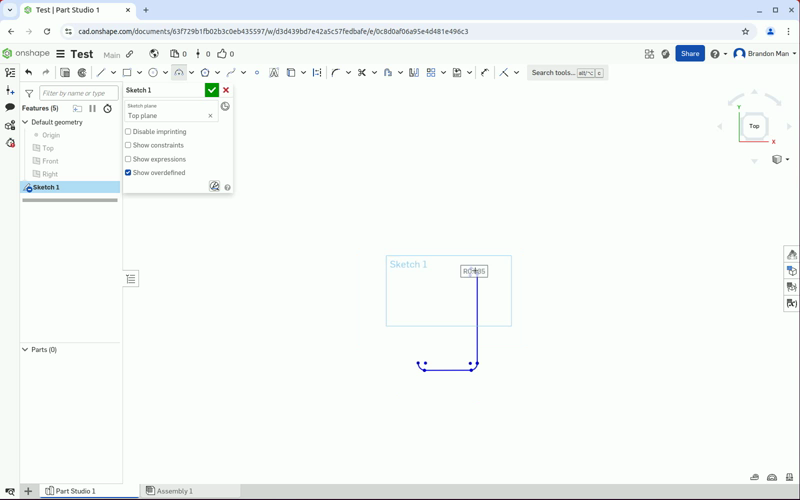
scroll(-6)
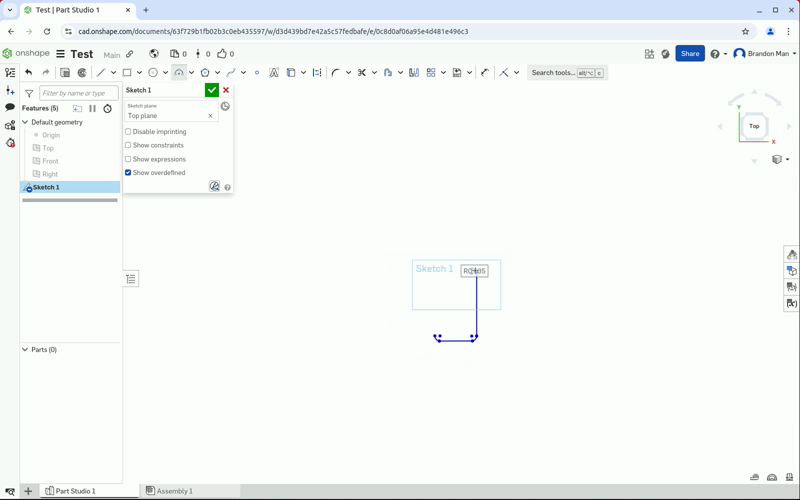
scroll(-6)
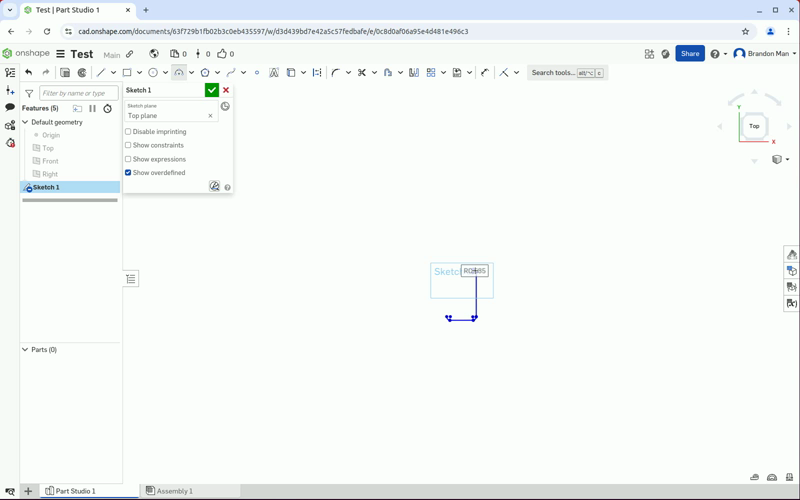
key_up(shift)
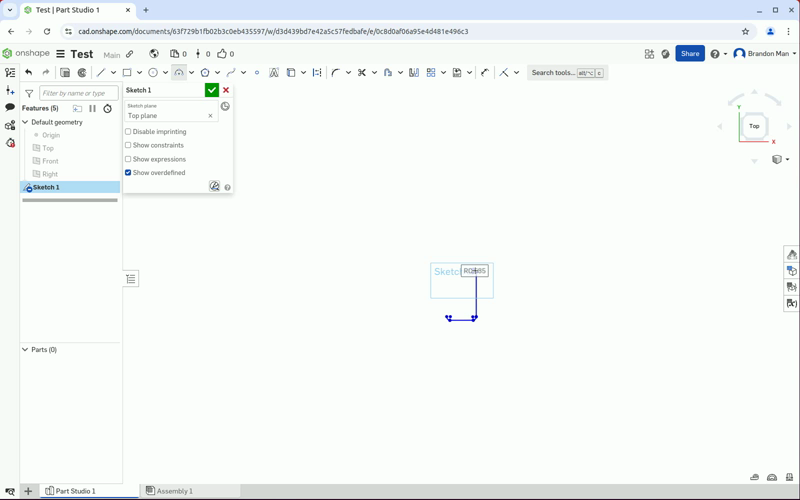
key(esc)
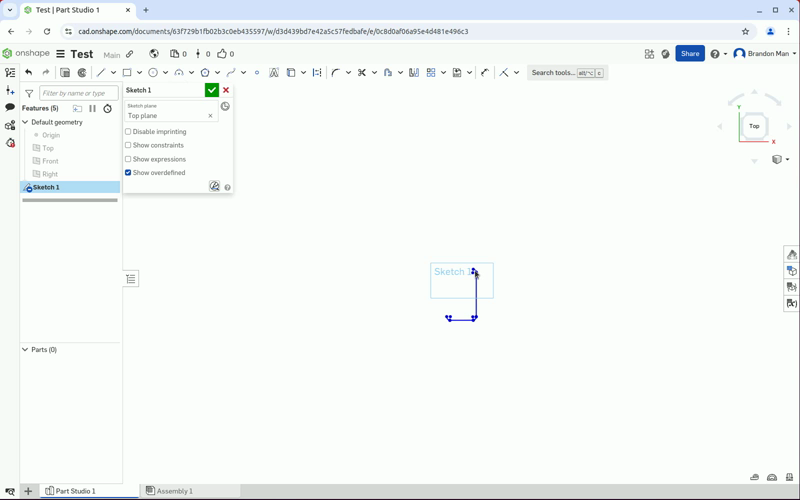
key(l)
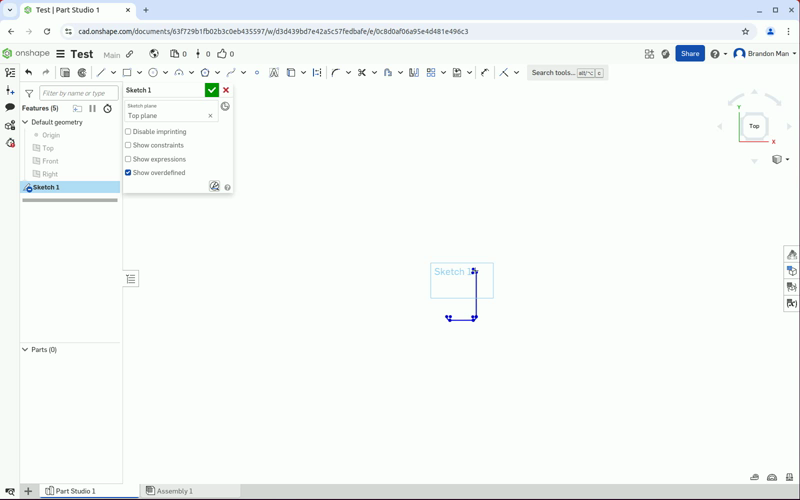
mouse_move(473, 269)
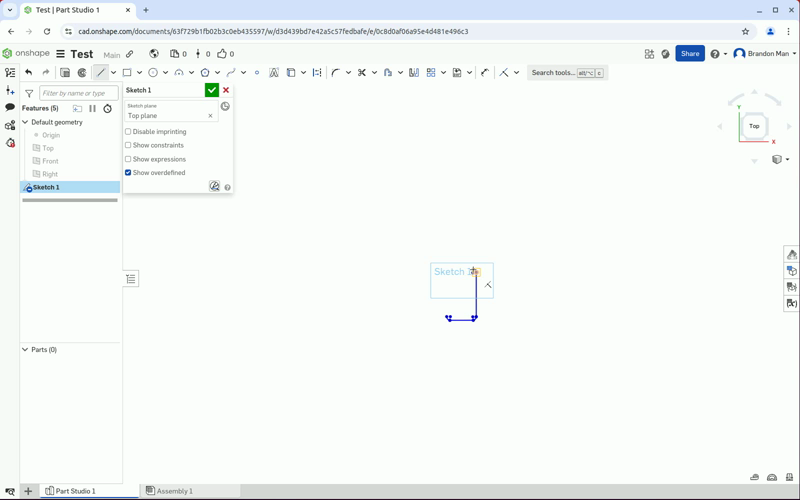
scroll(6)
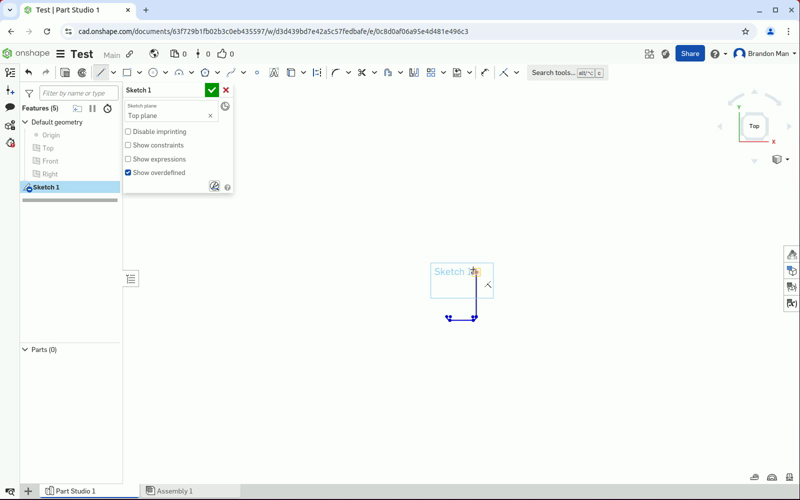
scroll(6)
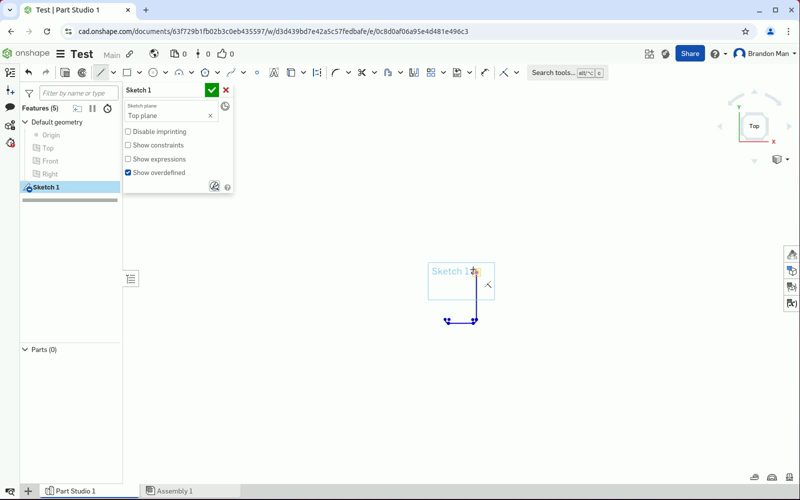
scroll(6)
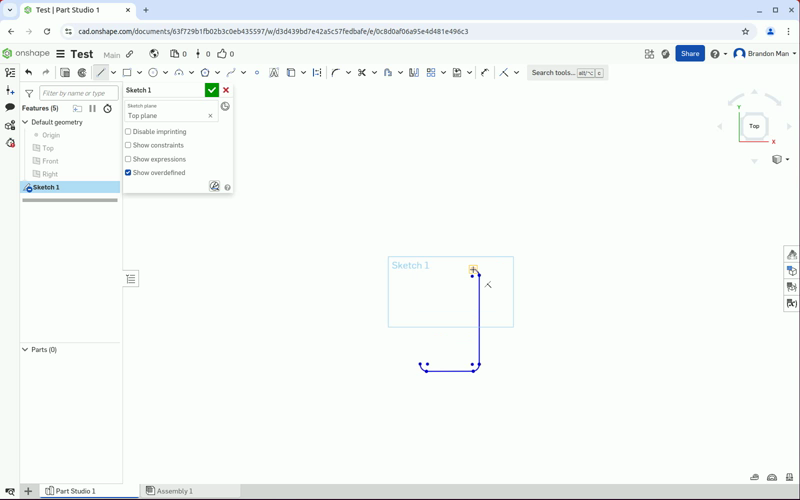
scroll(6)
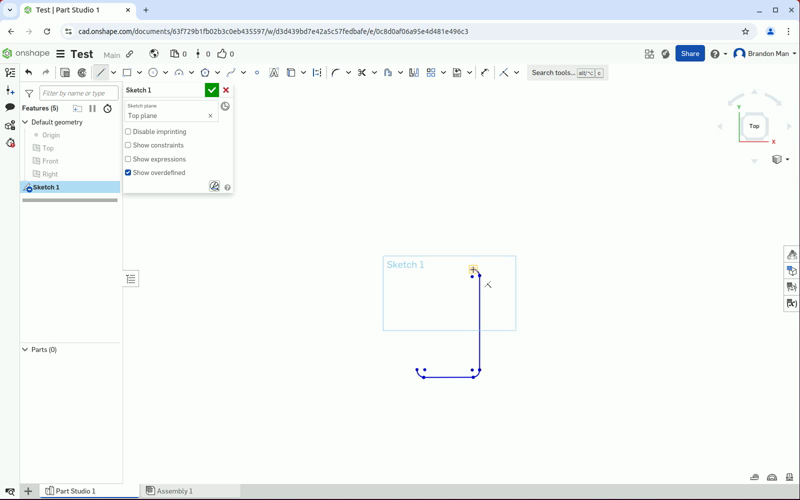
scroll(6)
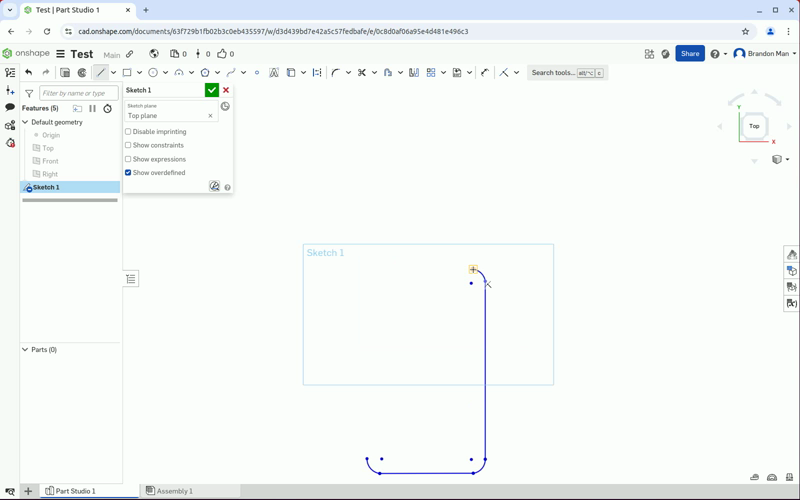
scroll(6)
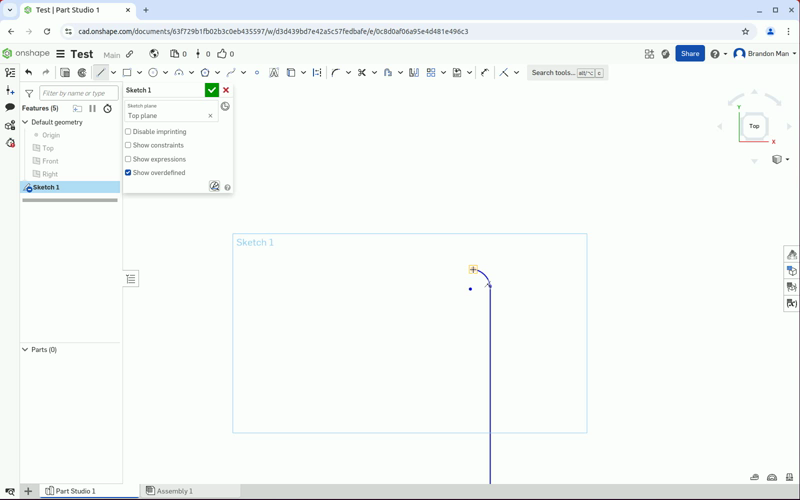
scroll(6)
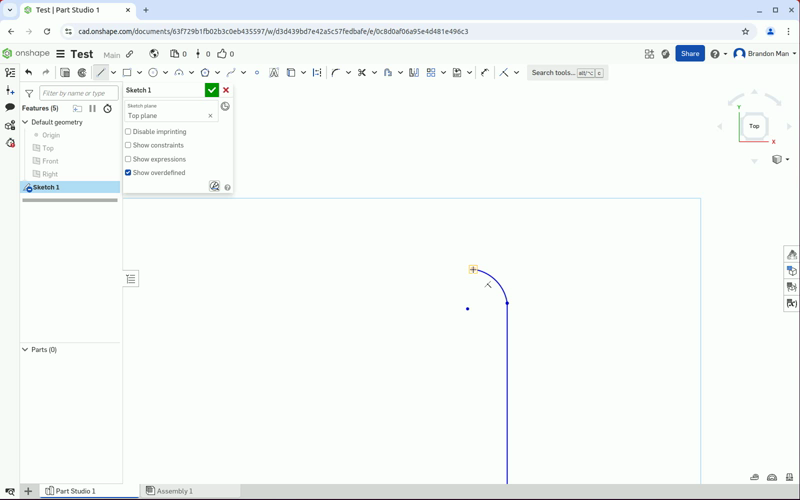
click(473, 269)
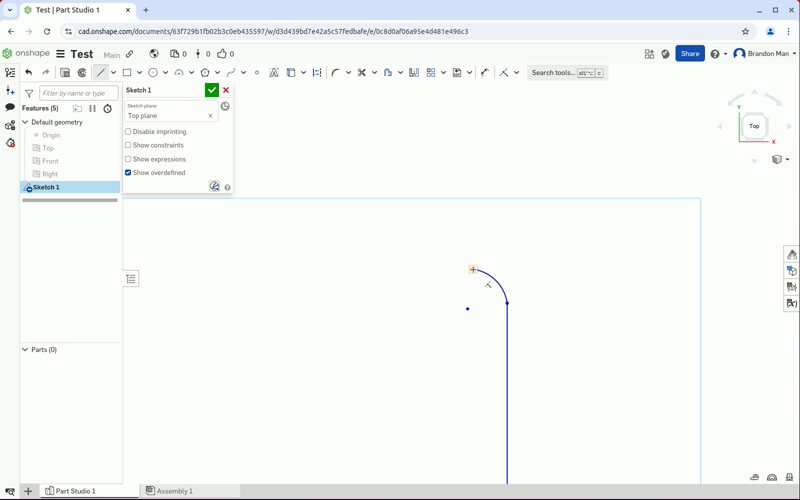
scroll(-6)
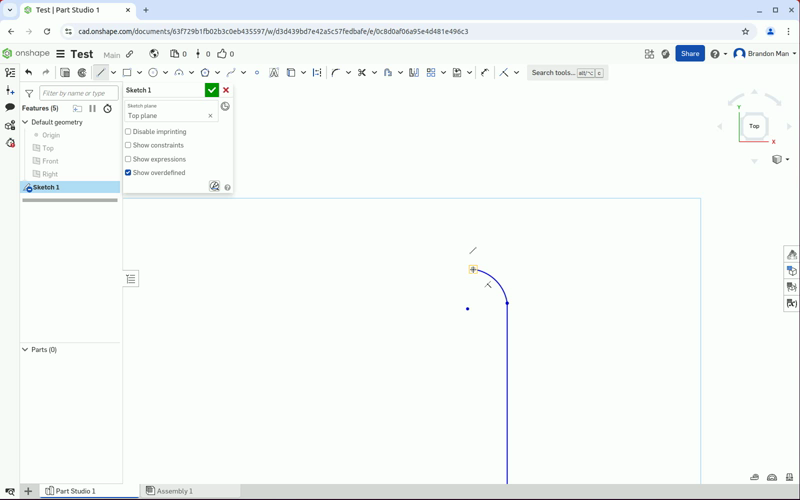
scroll(-6)
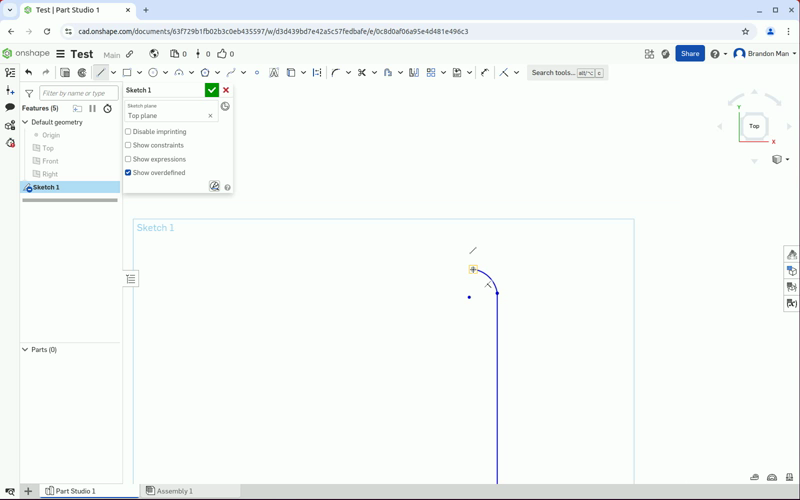
scroll(-6)
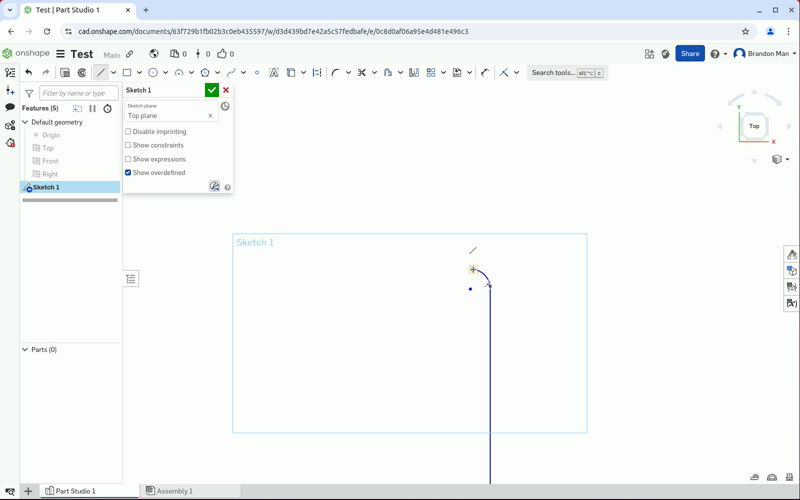
scroll(-6)
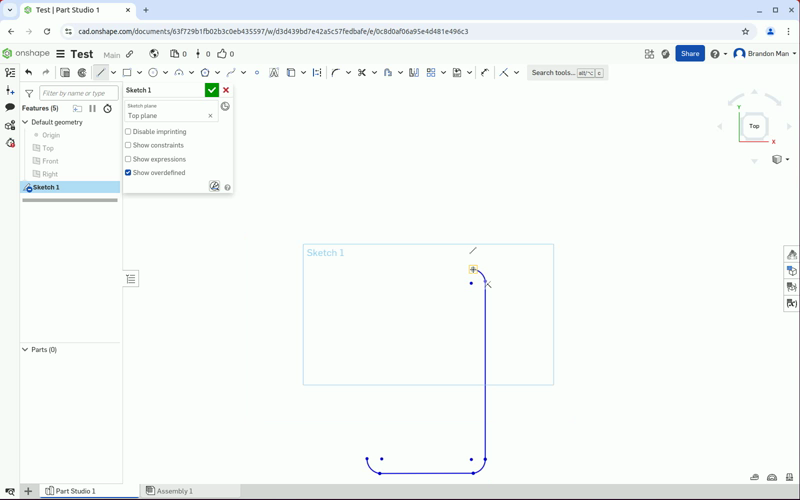
scroll(-6)
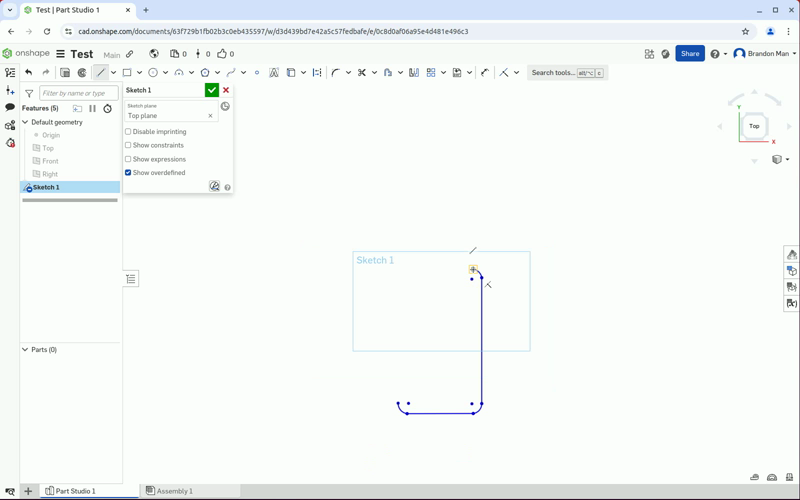
scroll(-6)
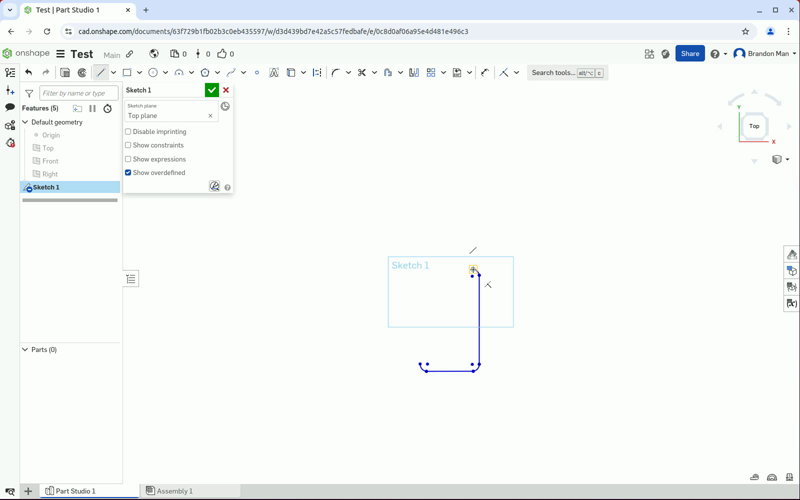
scroll(-6)
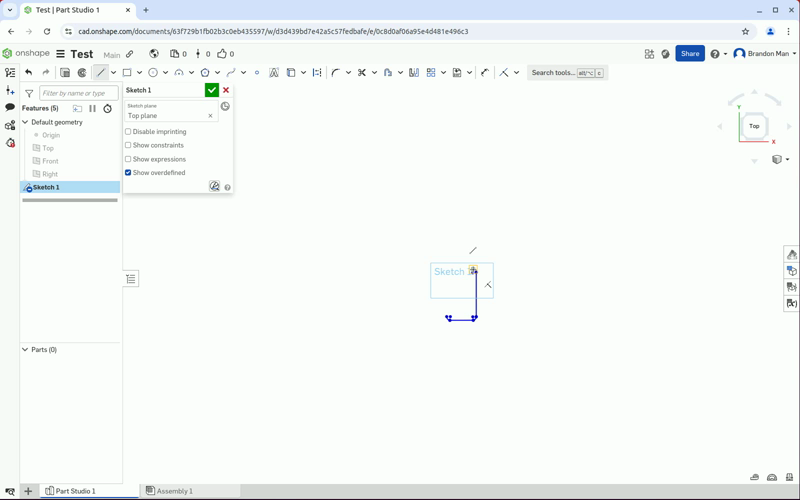
key_down(shift)
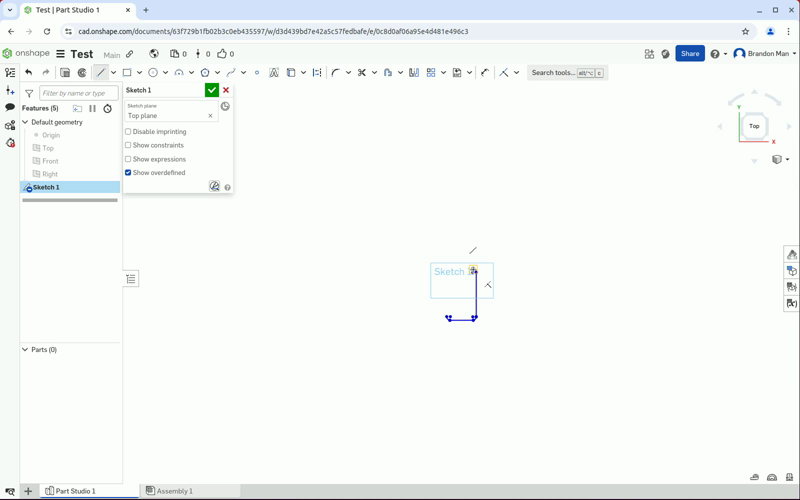
mouse_move(503, 269)
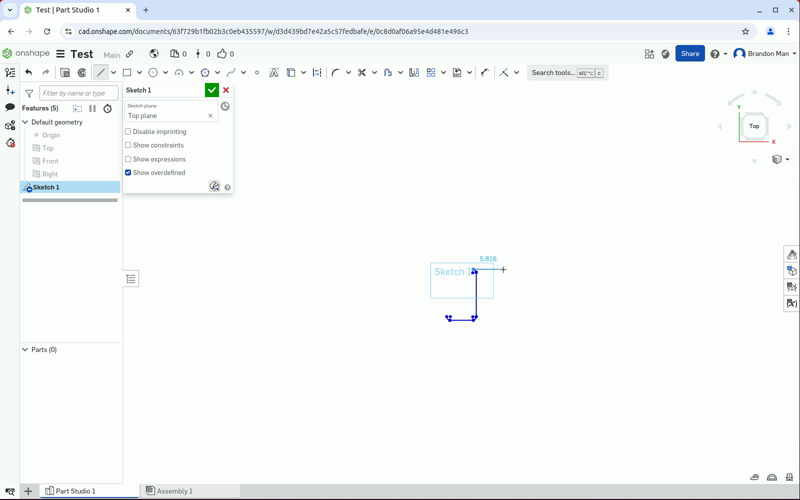
mouse_move(449, 269)
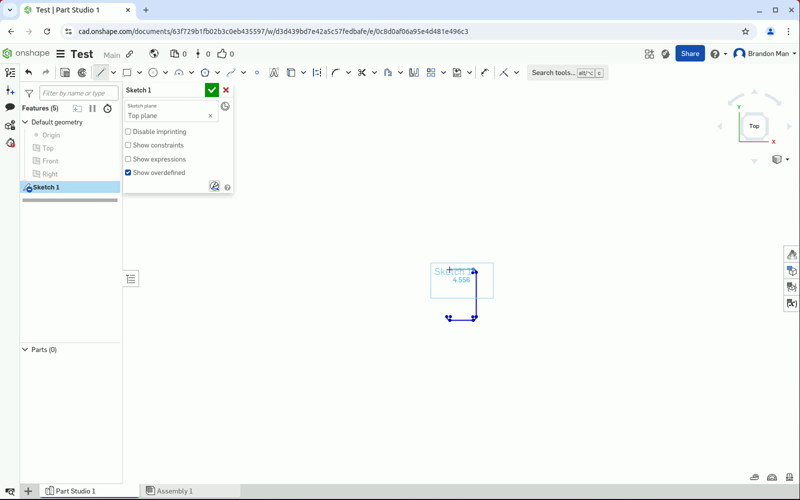
click(449, 269)
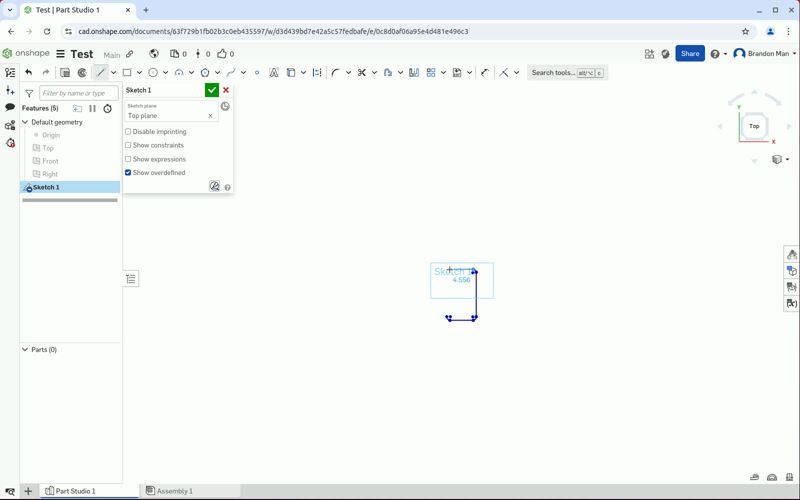
key_up(shift)
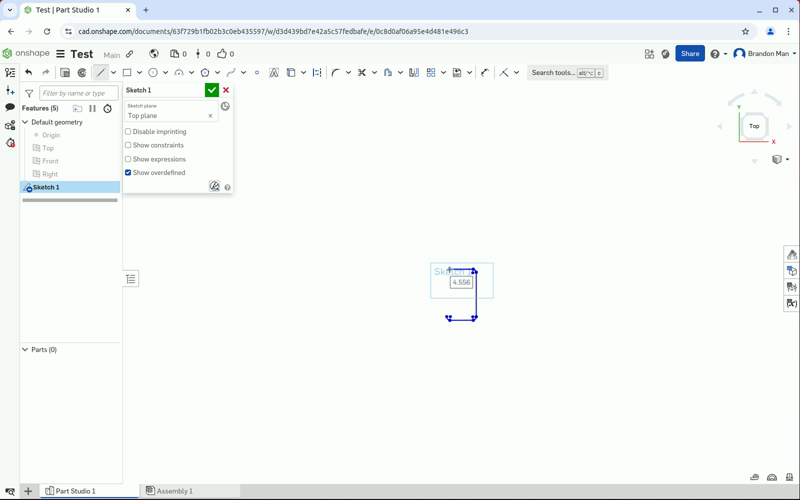
key(esc)
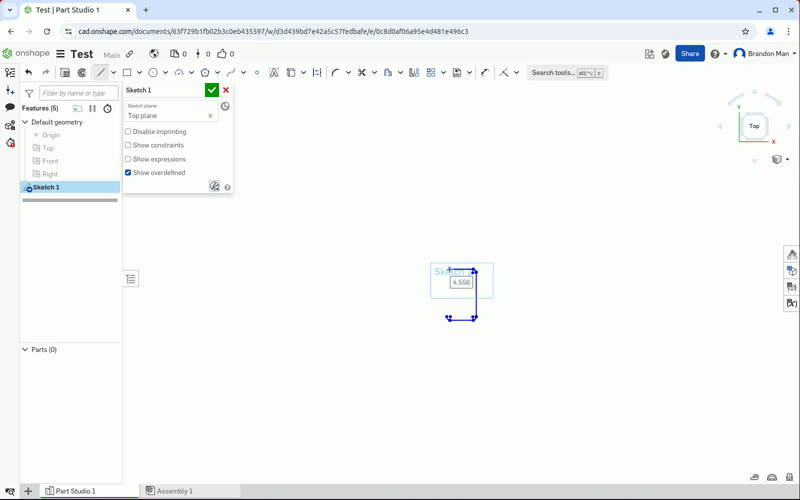
key(a)
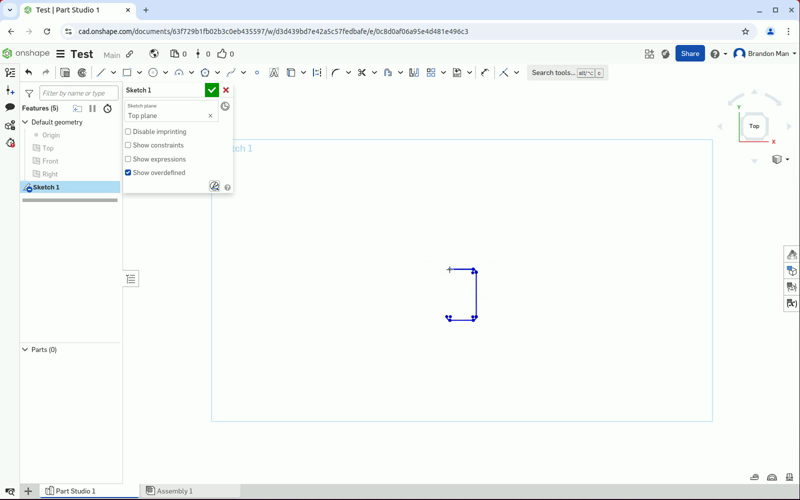
mouse_move(449, 269)
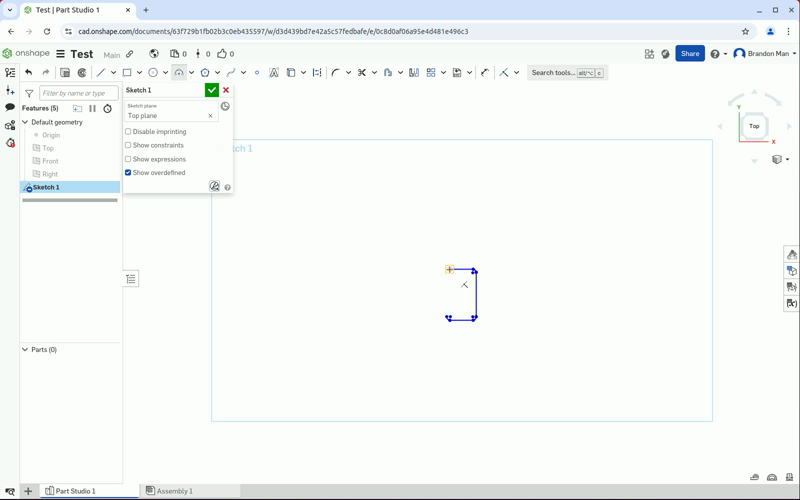
click(449, 269)
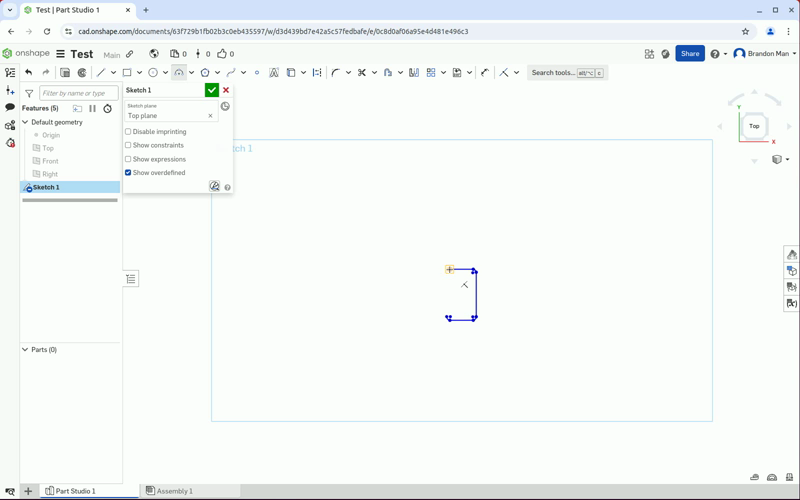
key_down(shift)
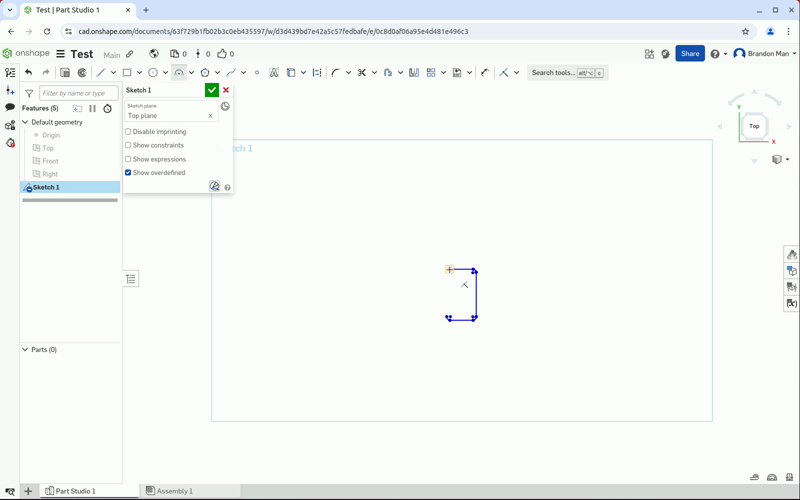
mouse_move(446, 272)
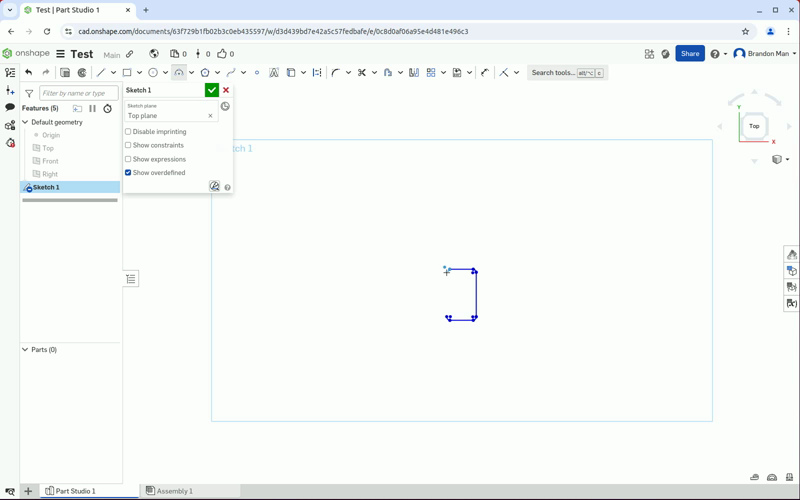
scroll(6)
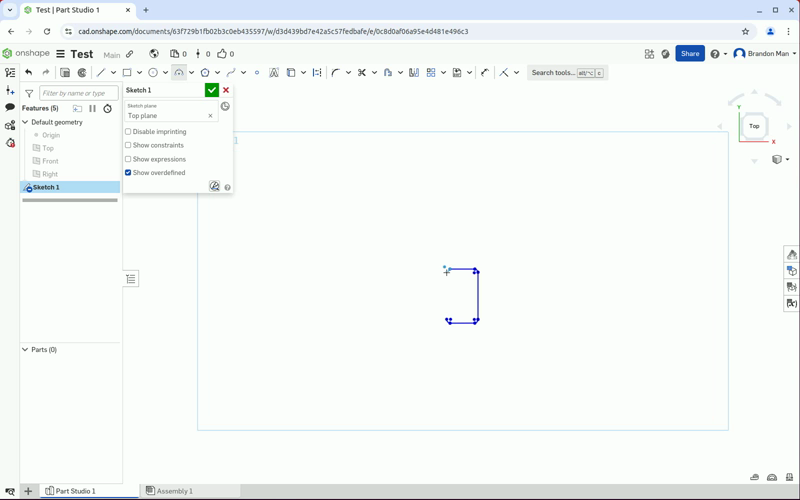
scroll(6)
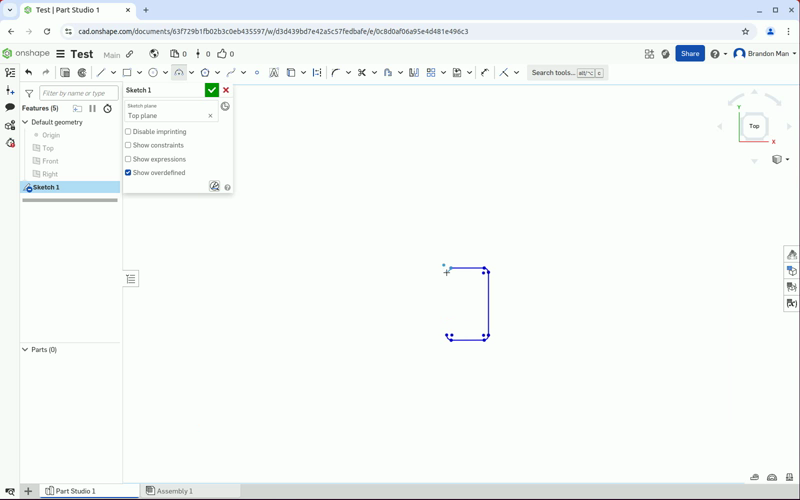
scroll(6)
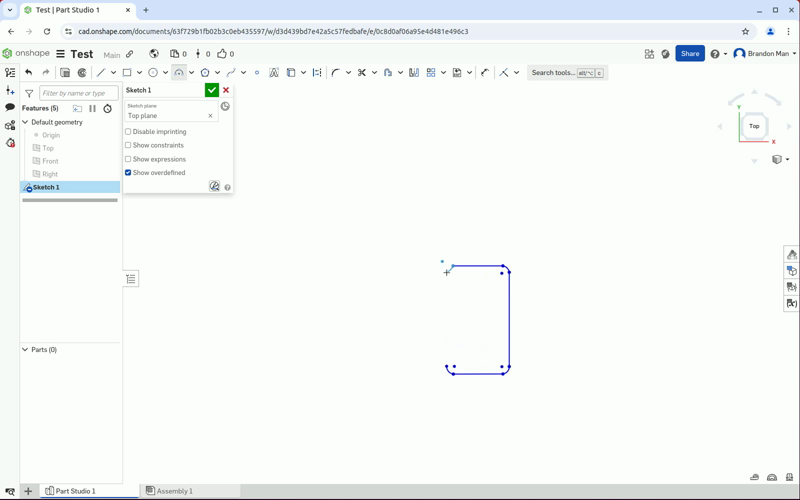
scroll(6)
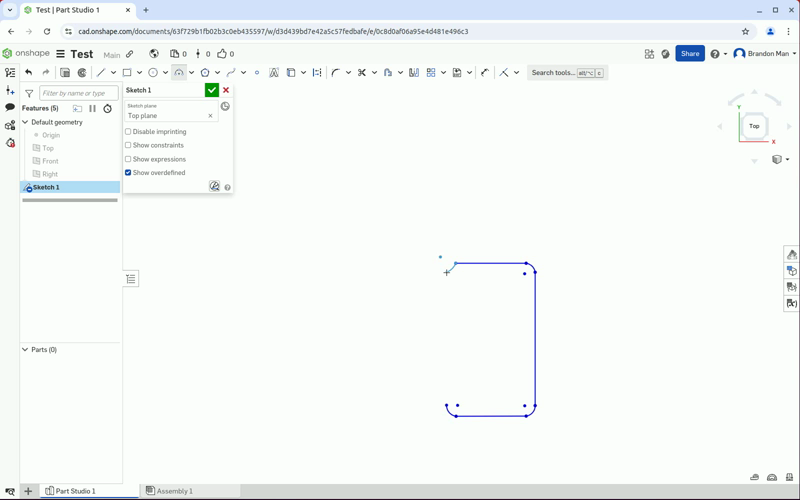
scroll(6)
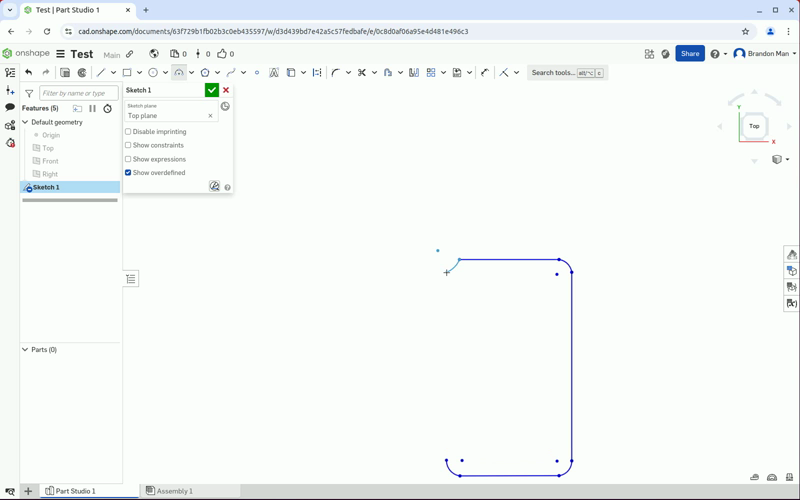
scroll(6)
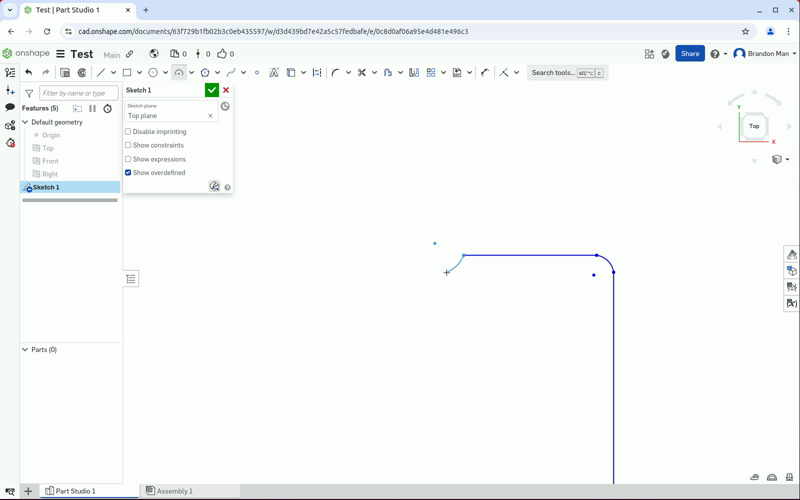
scroll(6)
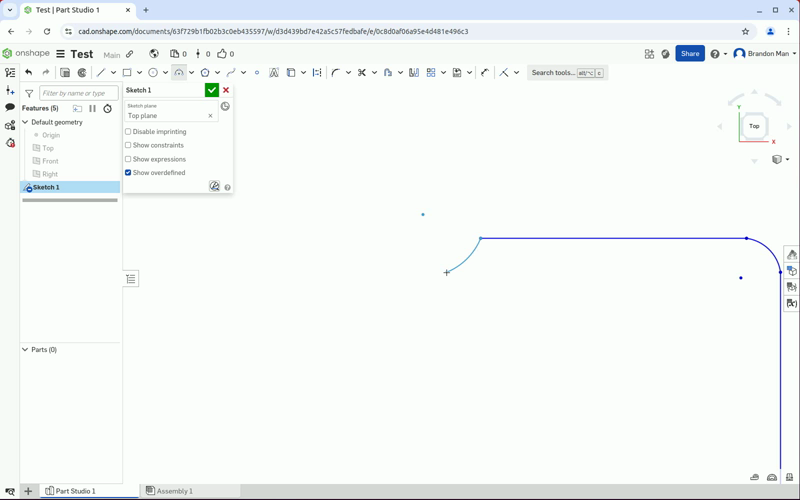
click(446, 272)
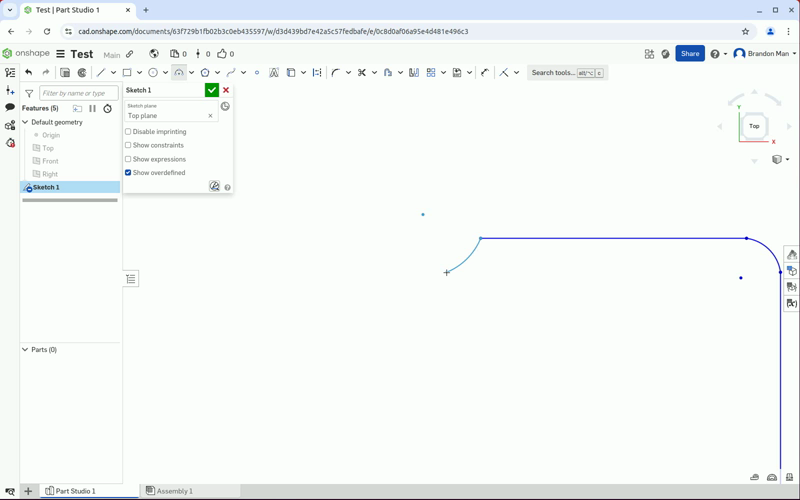
scroll(-6)
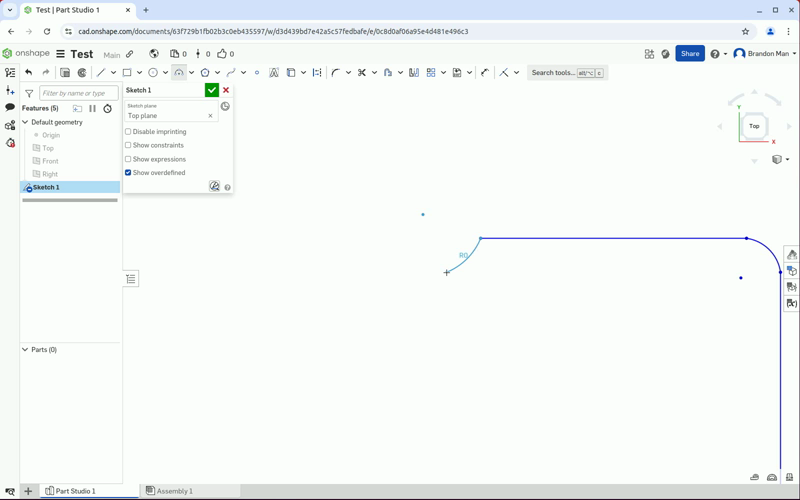
scroll(-6)
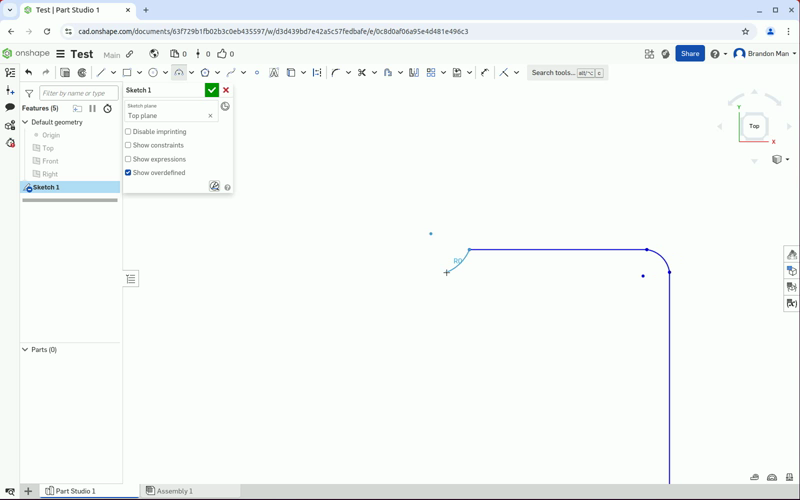
scroll(-6)
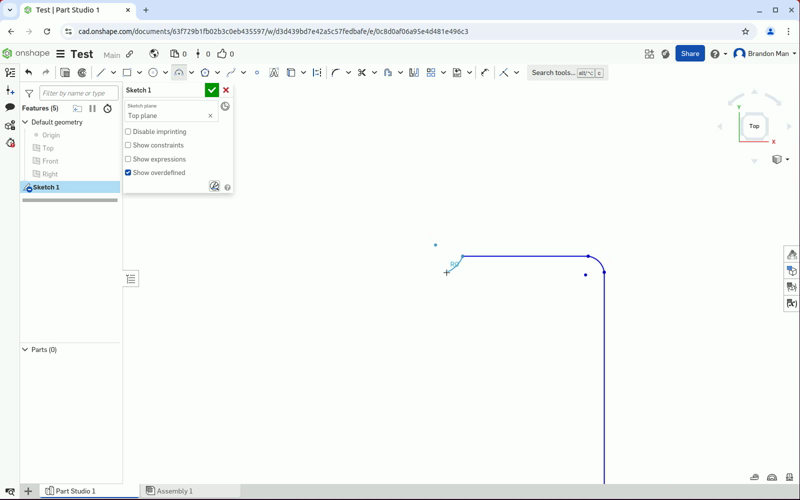
scroll(-6)
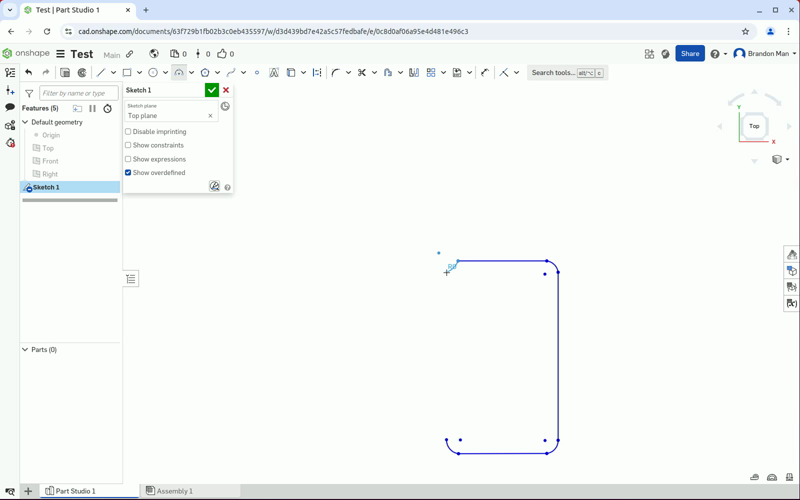
scroll(-6)
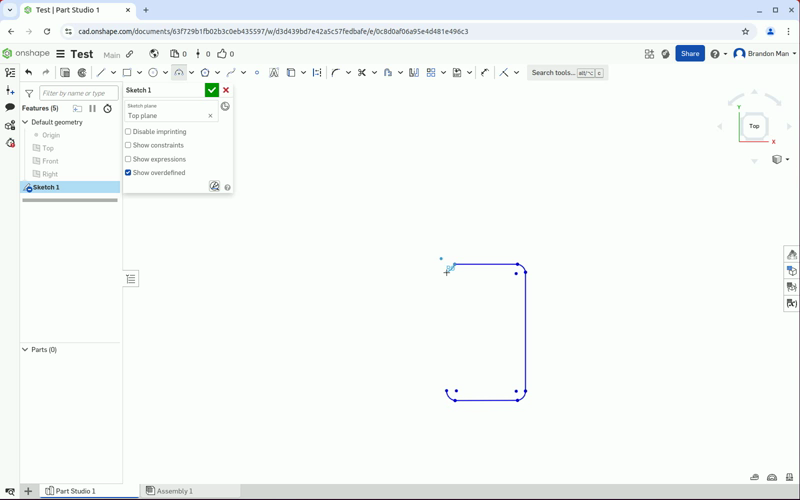
scroll(-6)
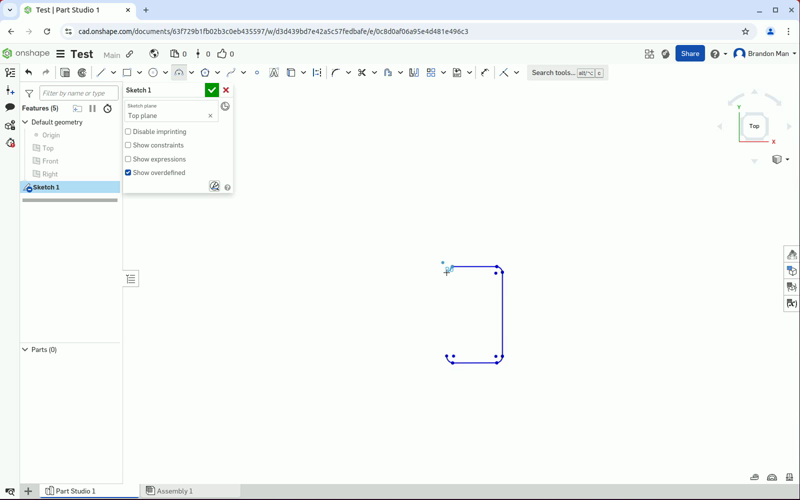
scroll(-6)
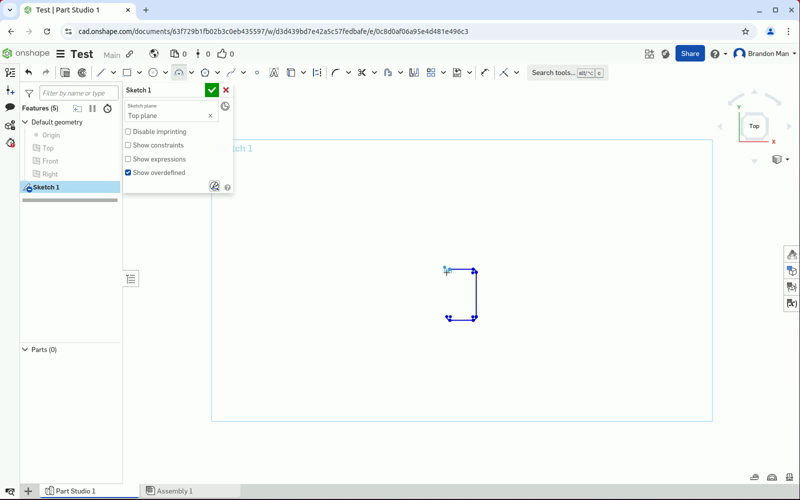
mouse_move(447, 270)
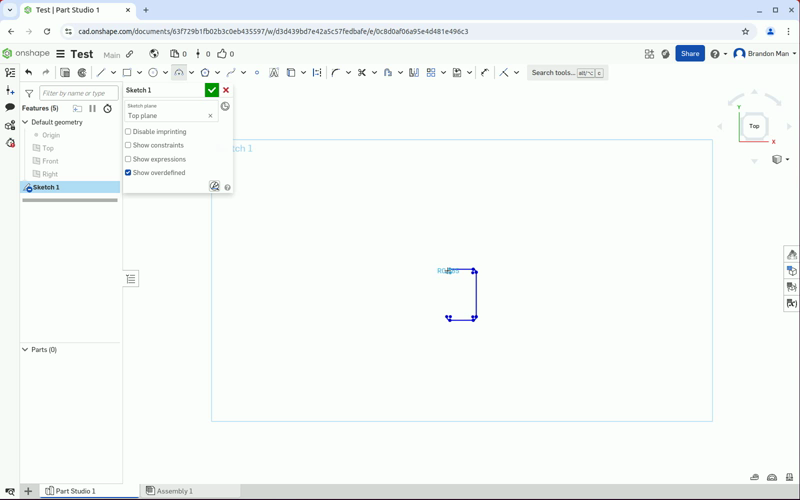
scroll(6)
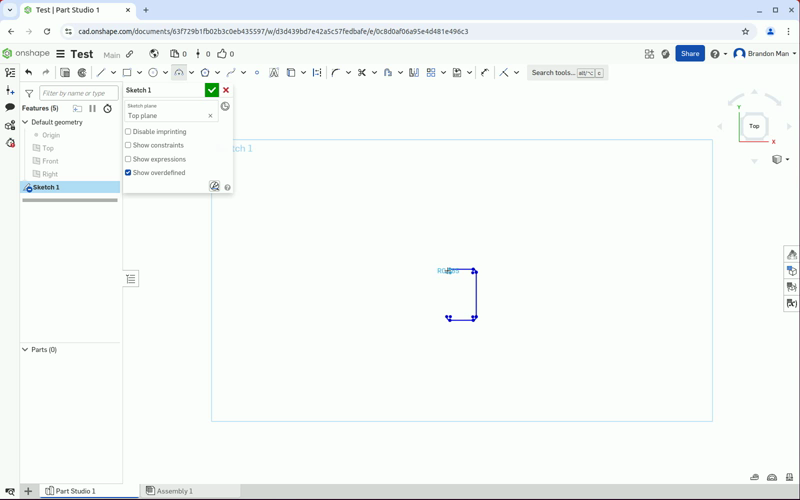
scroll(6)
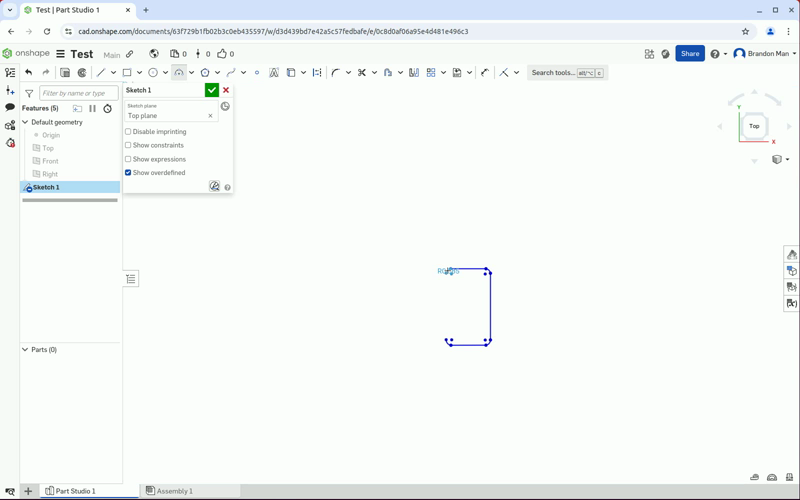
scroll(6)
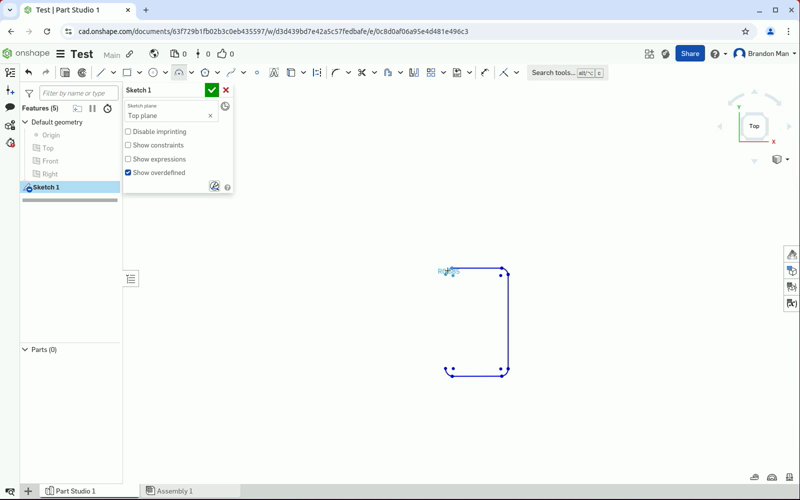
scroll(6)
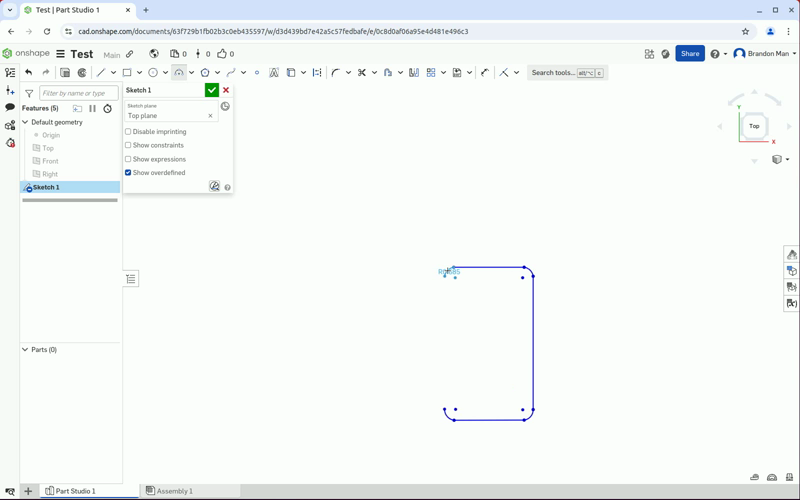
scroll(6)
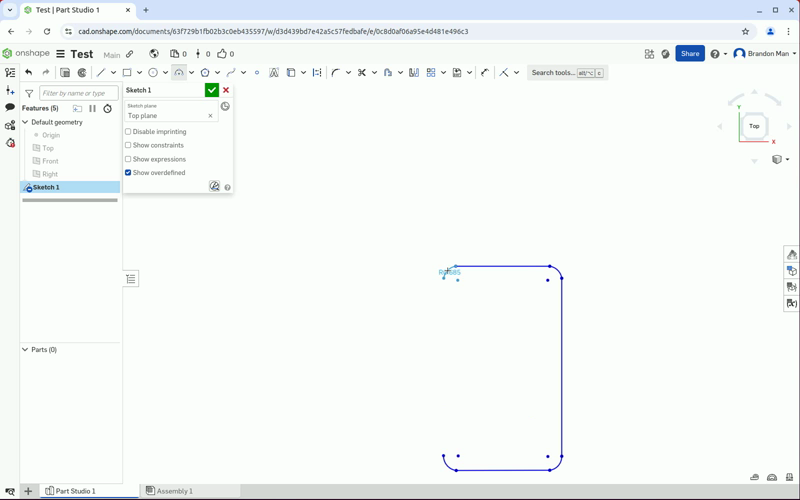
scroll(6)
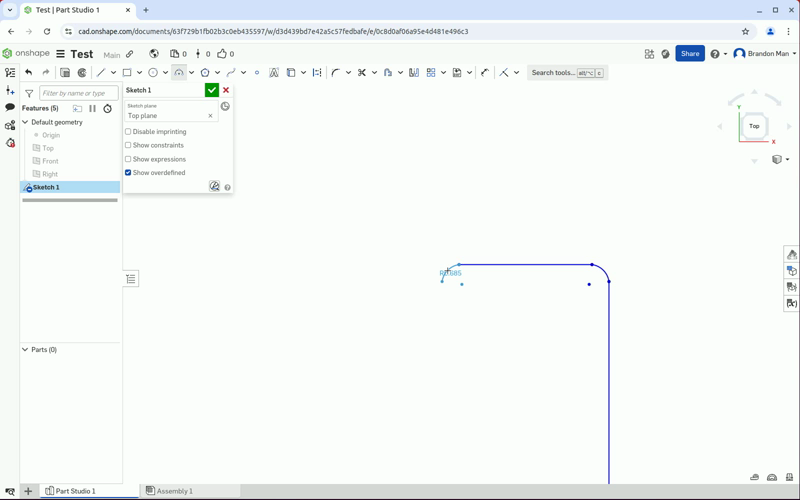
scroll(6)
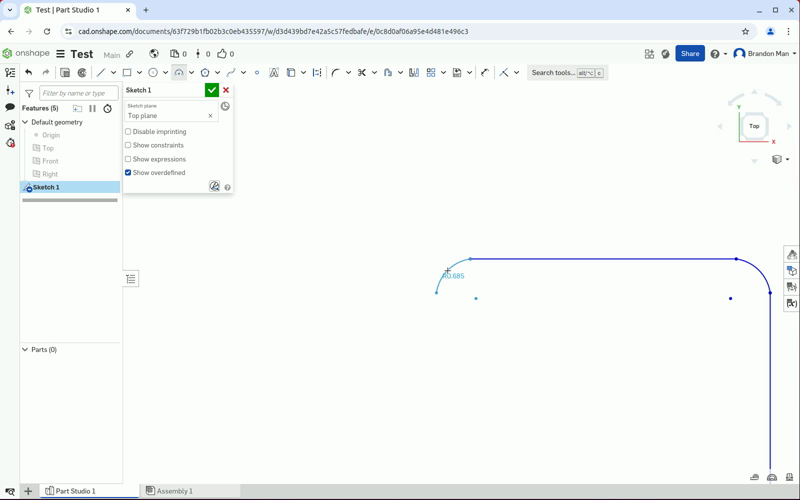
click(447, 270)
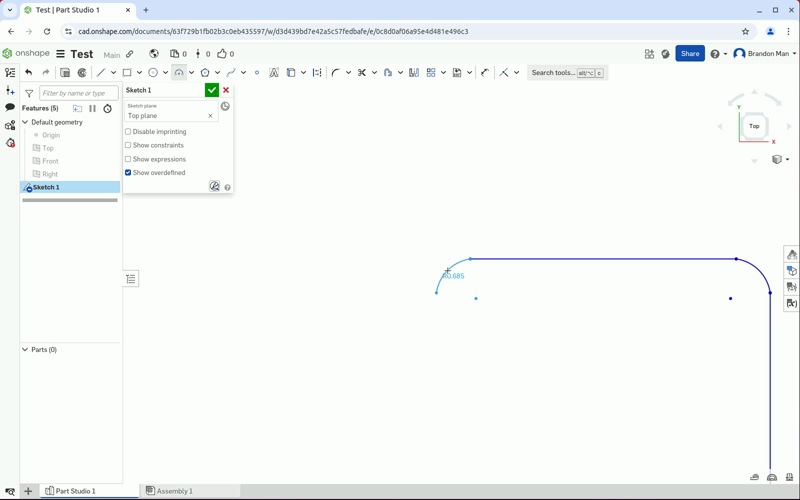
scroll(-6)
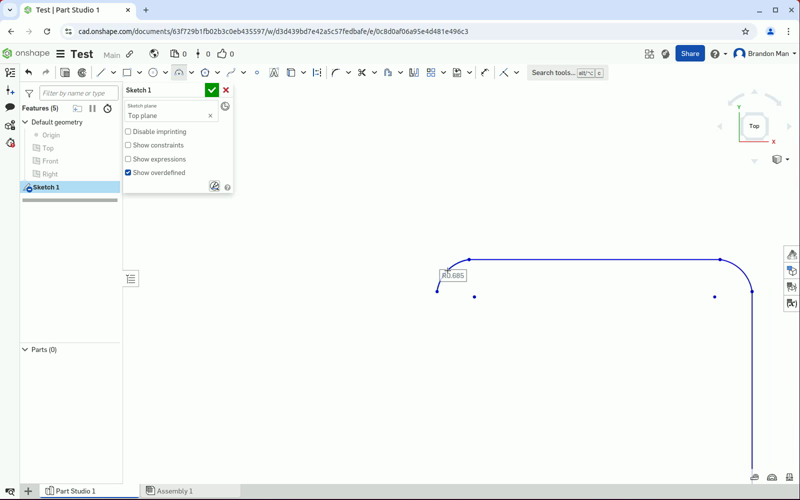
scroll(-6)
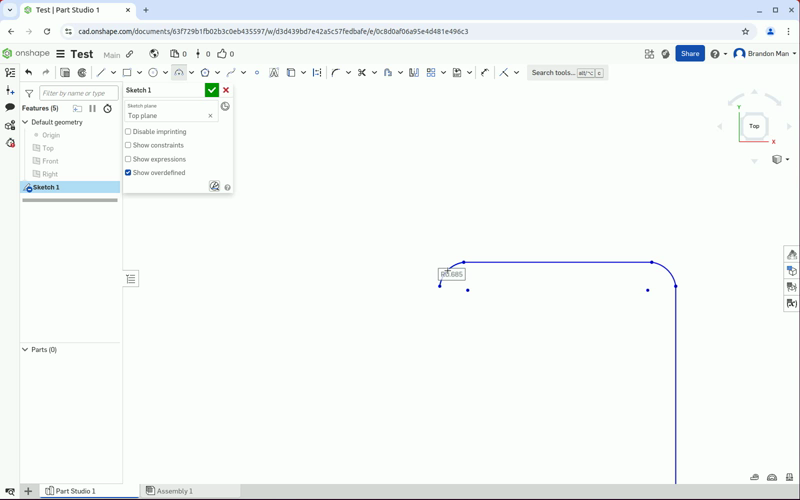
scroll(-6)
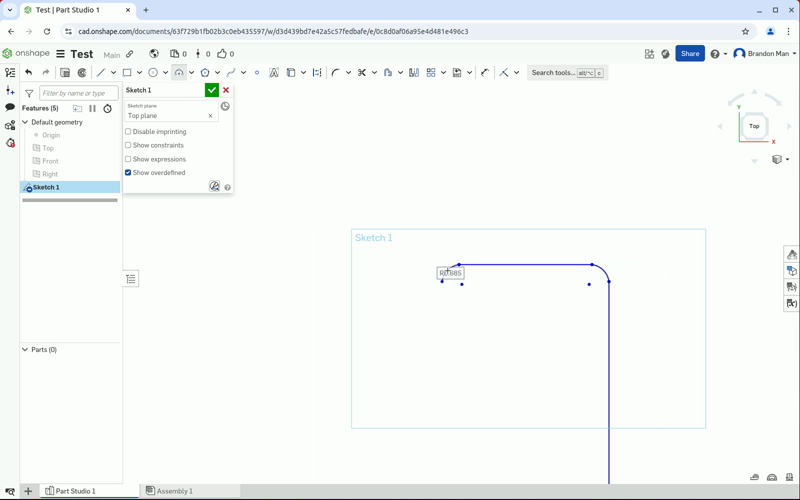
scroll(-6)
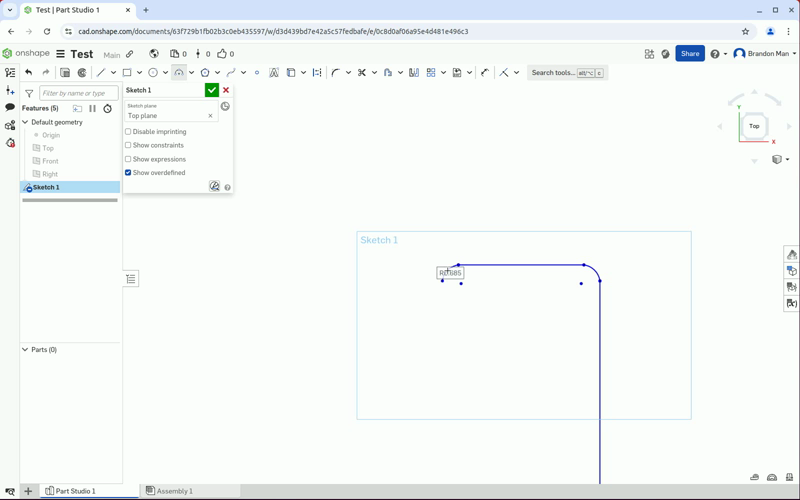
scroll(-6)
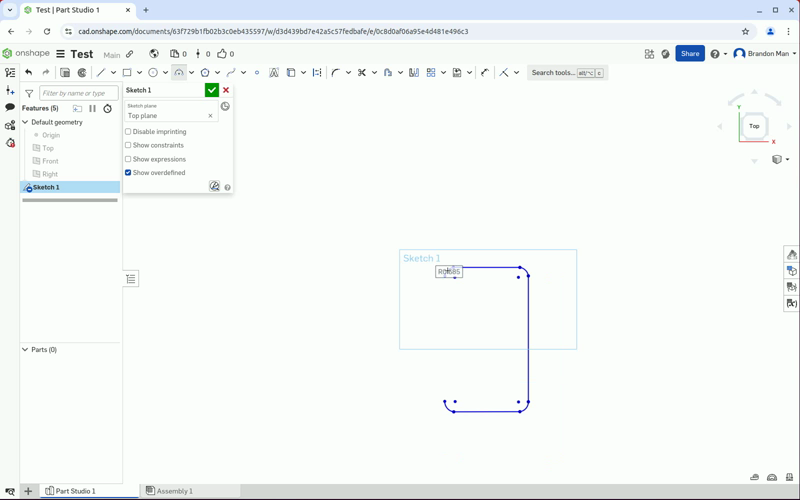
scroll(-6)
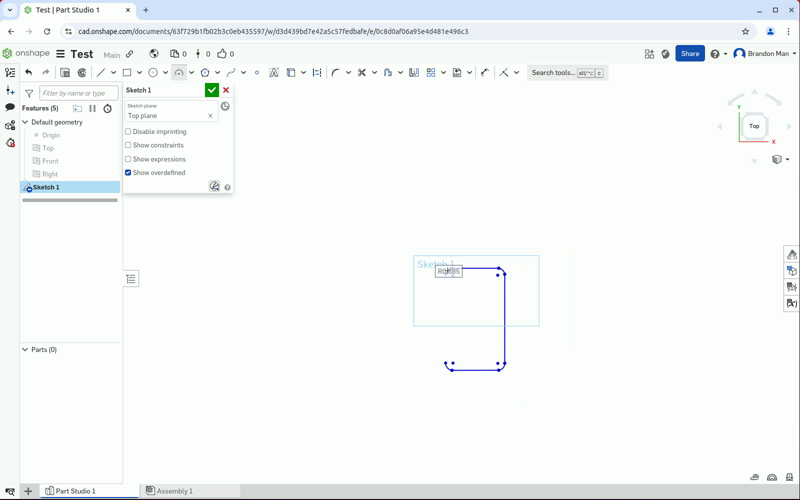
scroll(-6)
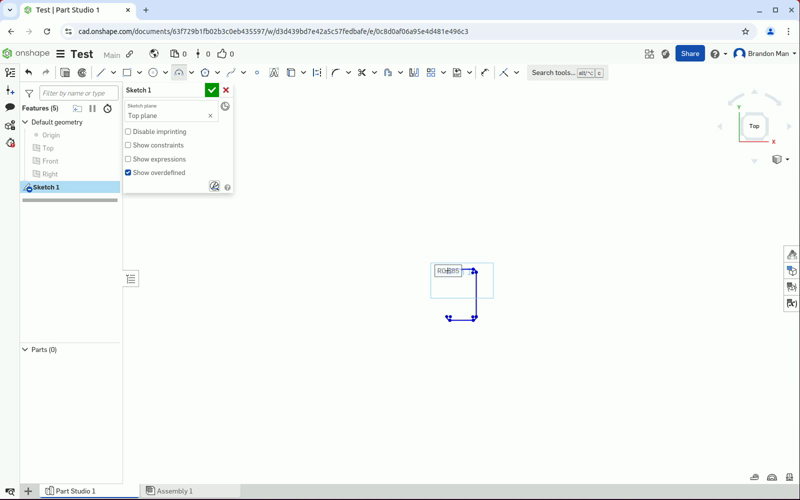
key_up(shift)
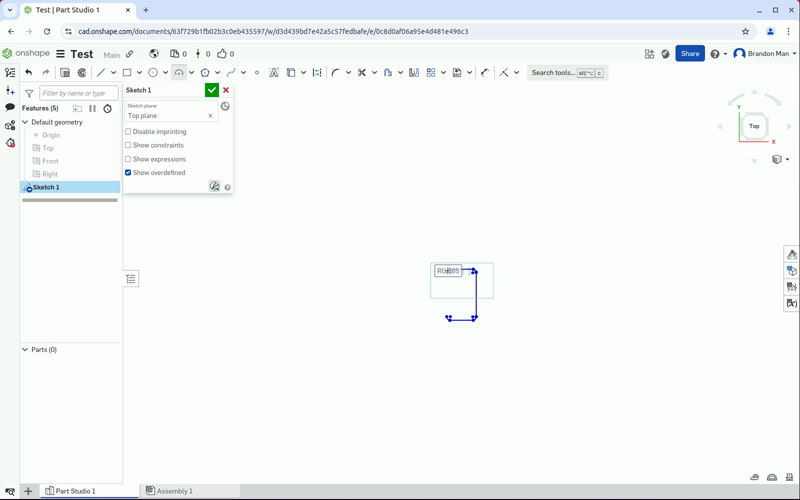
key(esc)
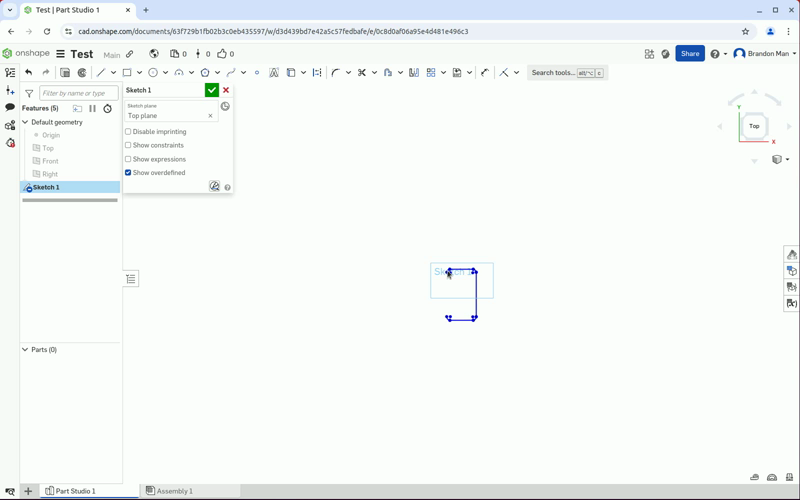
key(l)
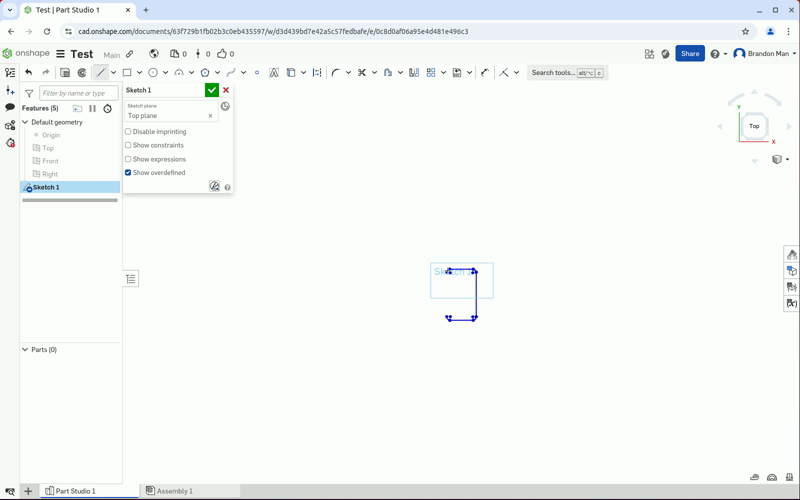
mouse_move(446, 272)
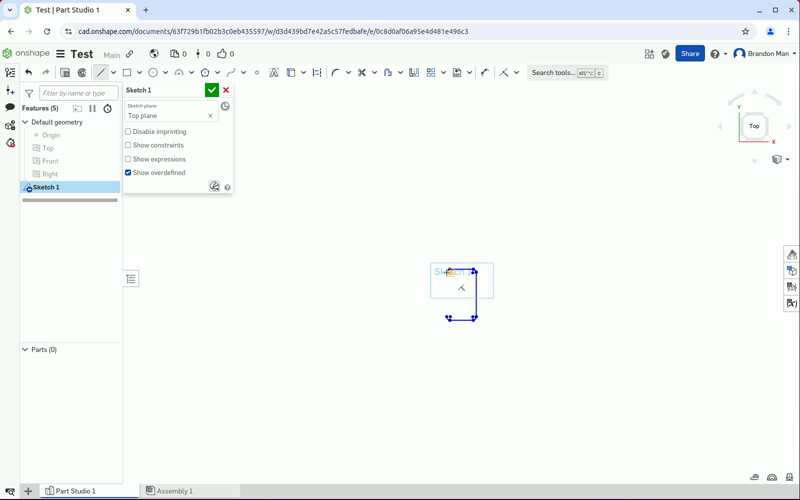
scroll(6)
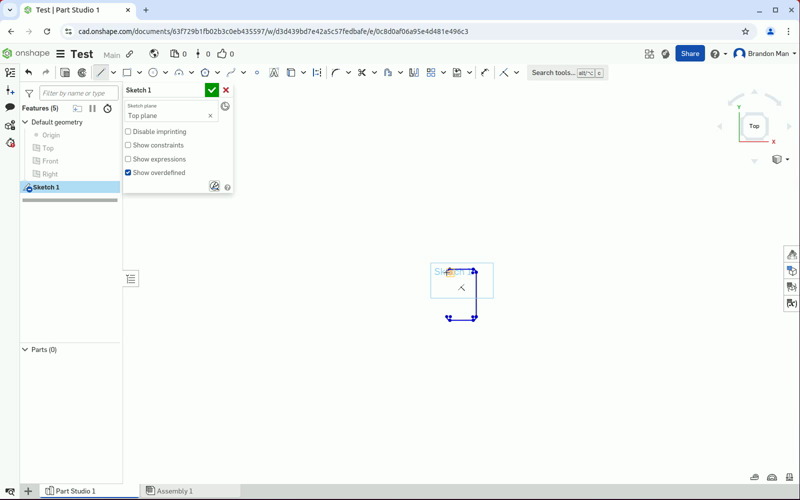
scroll(6)
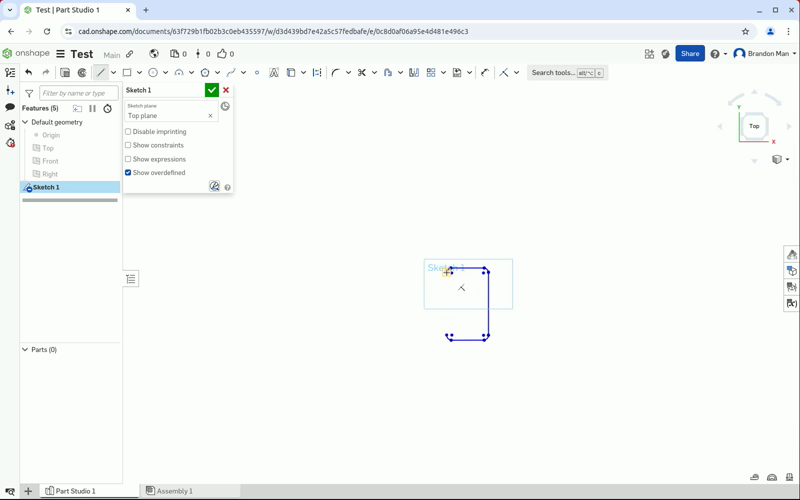
scroll(6)
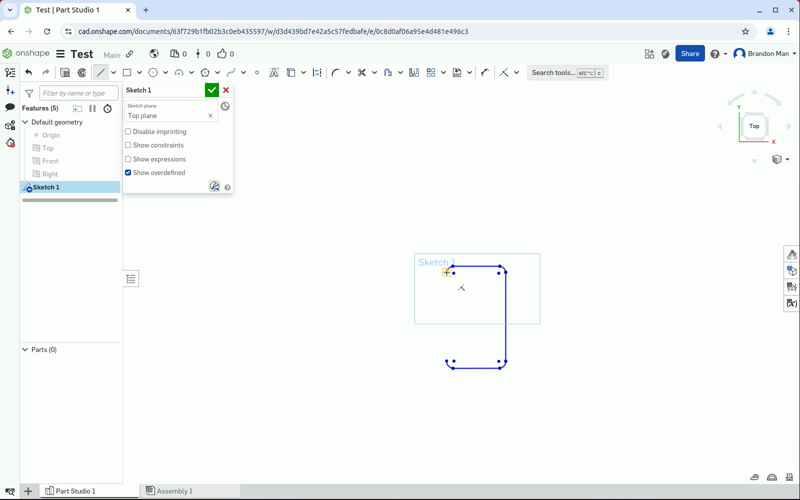
scroll(6)
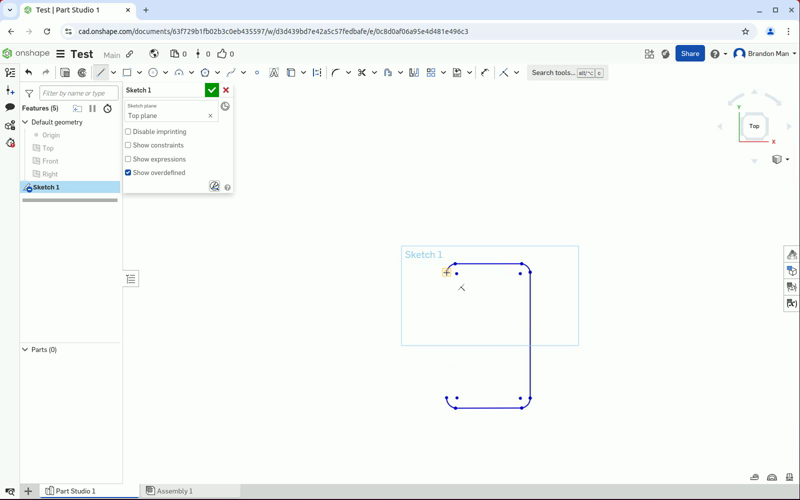
scroll(6)
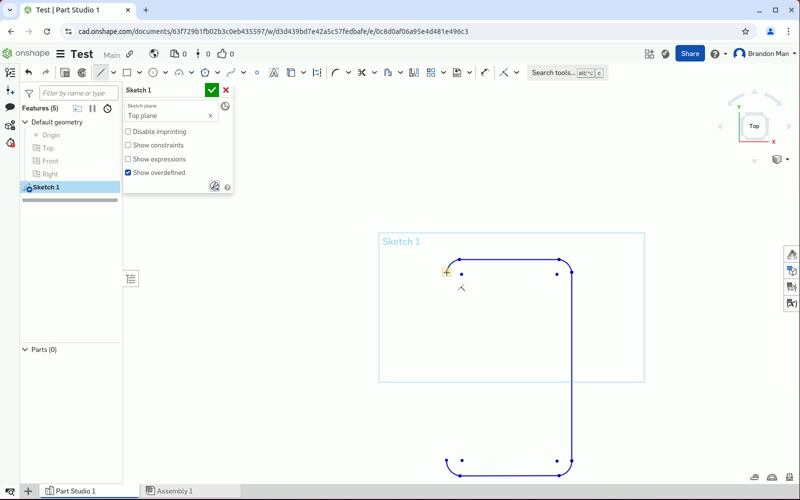
scroll(6)
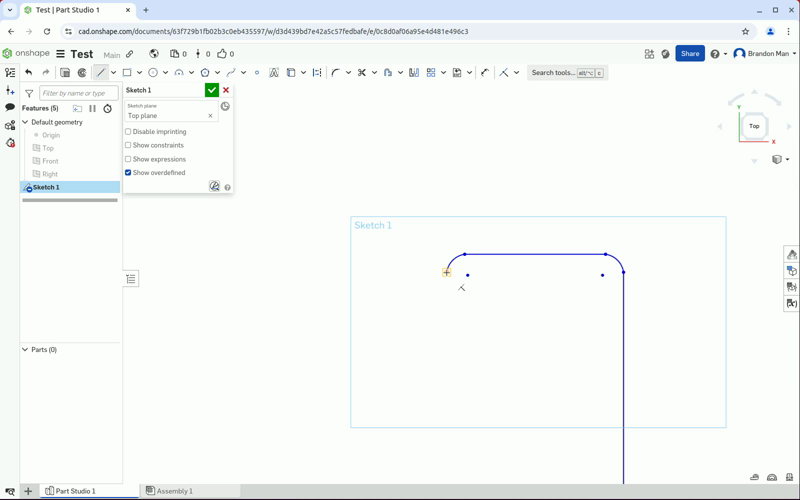
scroll(6)
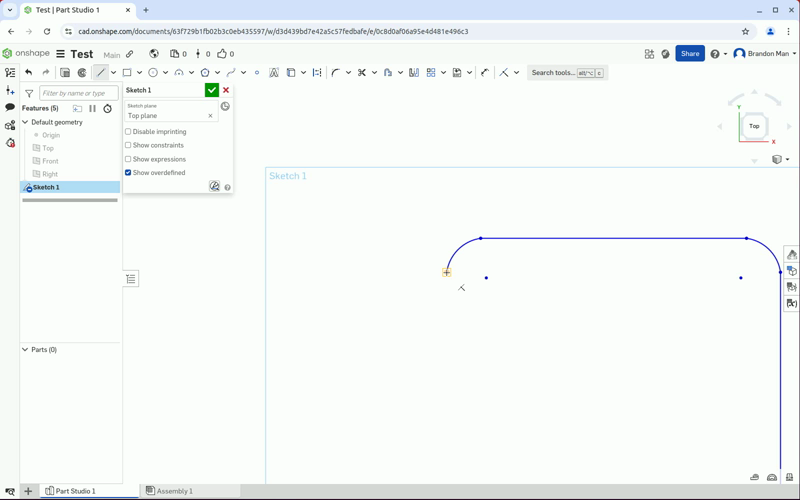
click(446, 272)
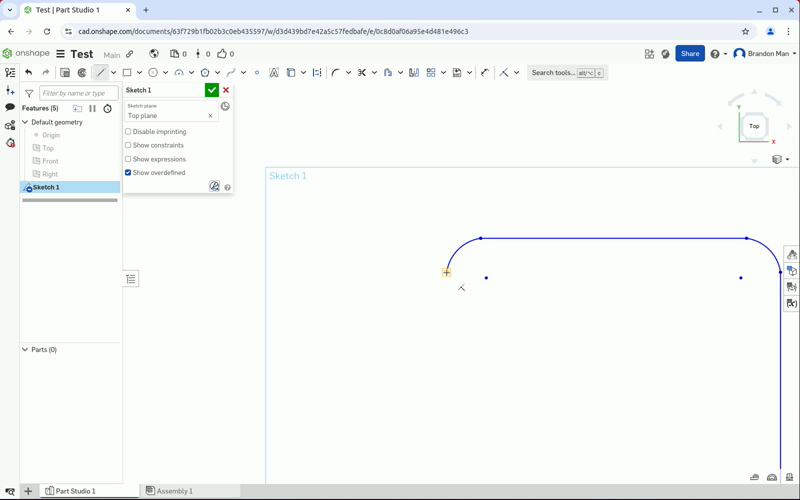
scroll(-6)
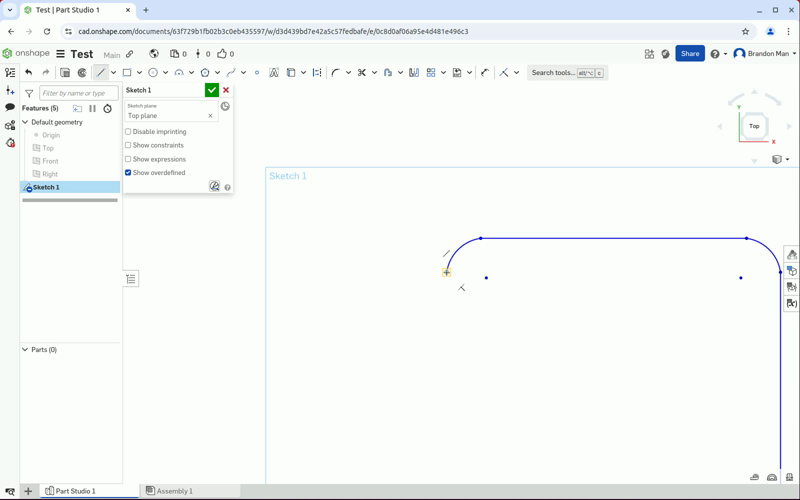
scroll(-6)
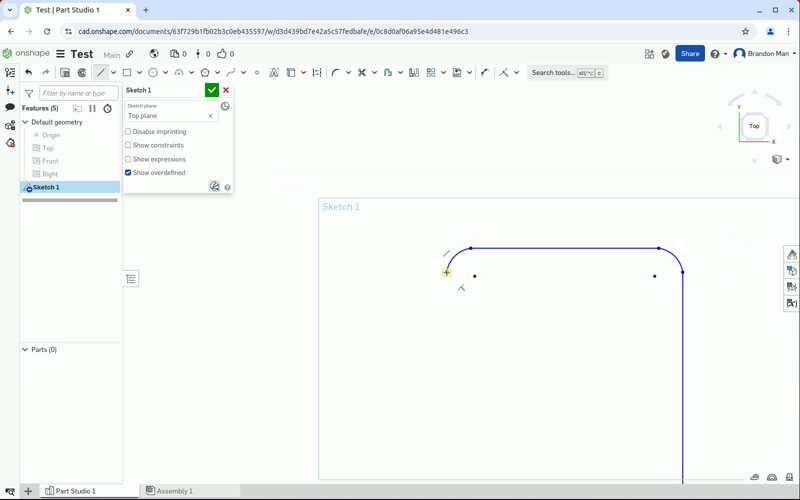
scroll(-6)
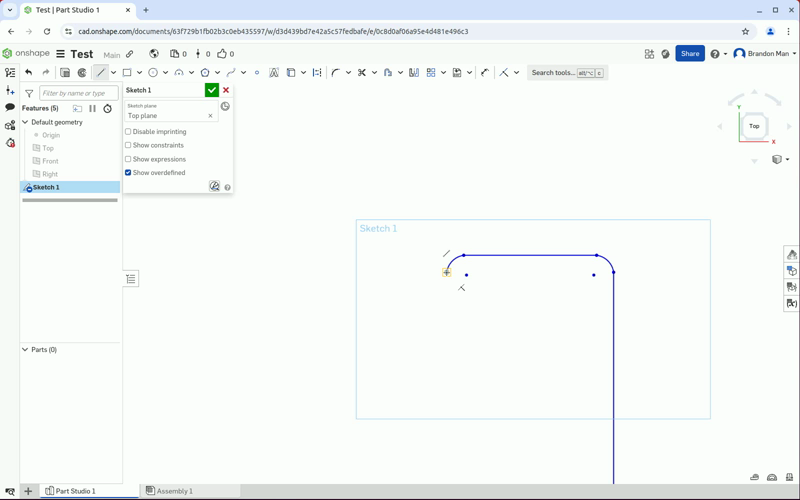
scroll(-6)
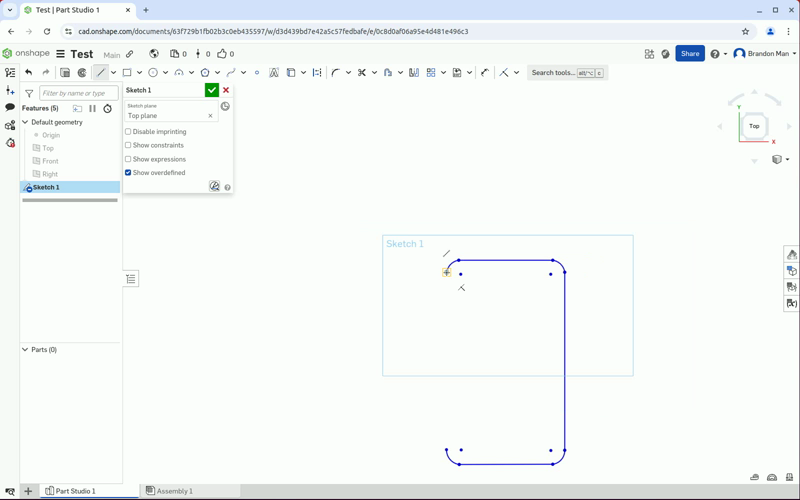
scroll(-6)
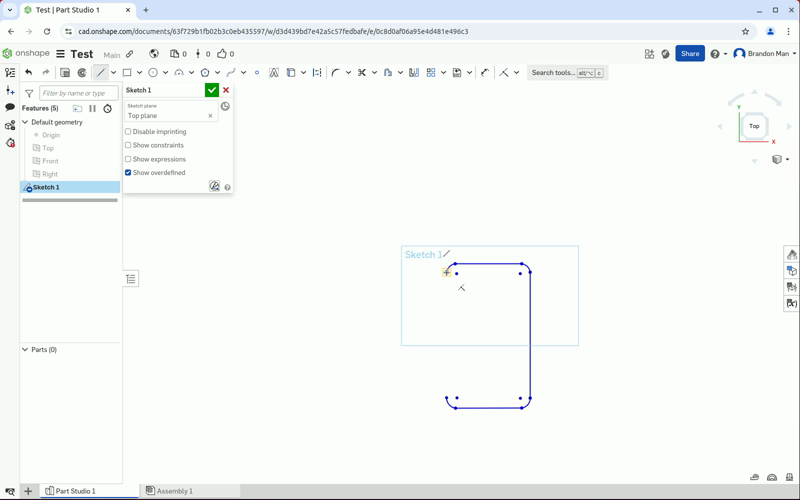
scroll(-6)
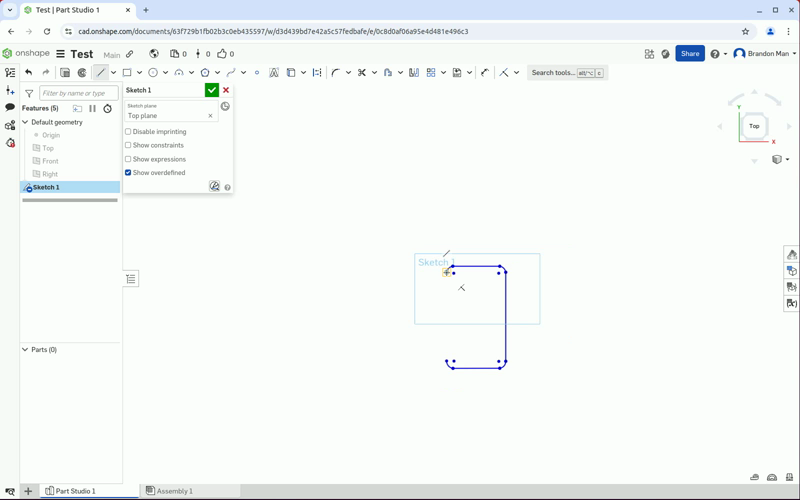
scroll(-6)
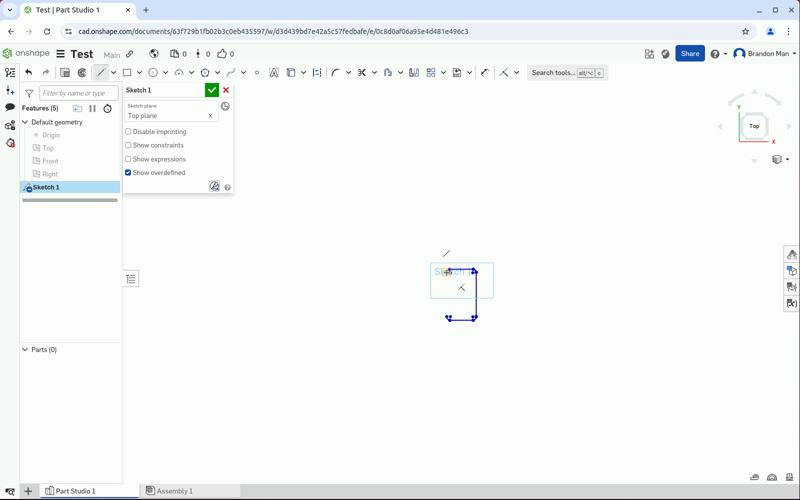
mouse_move(476, 272)
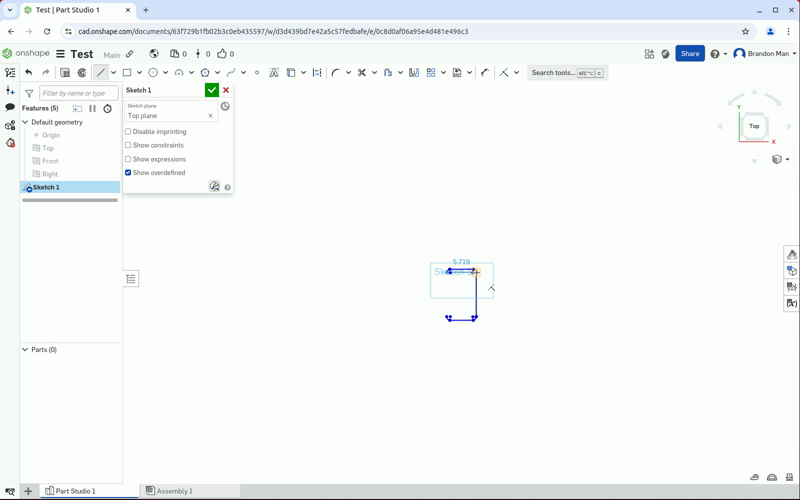
key_down(shift)
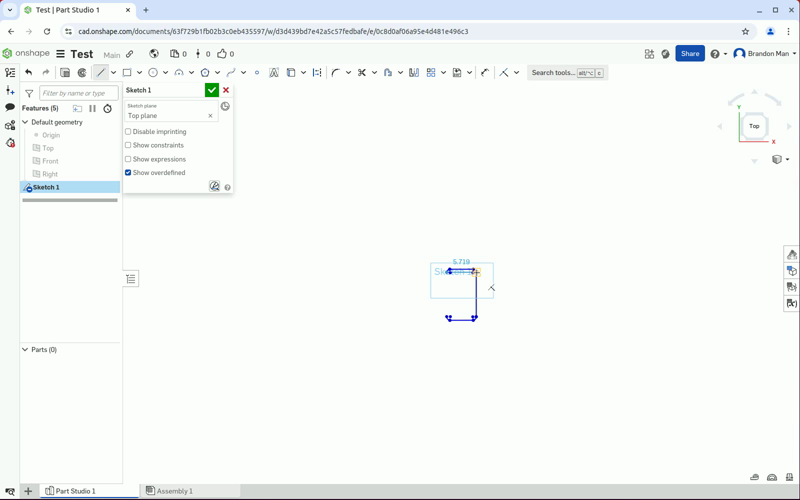
mouse_move(446, 316)
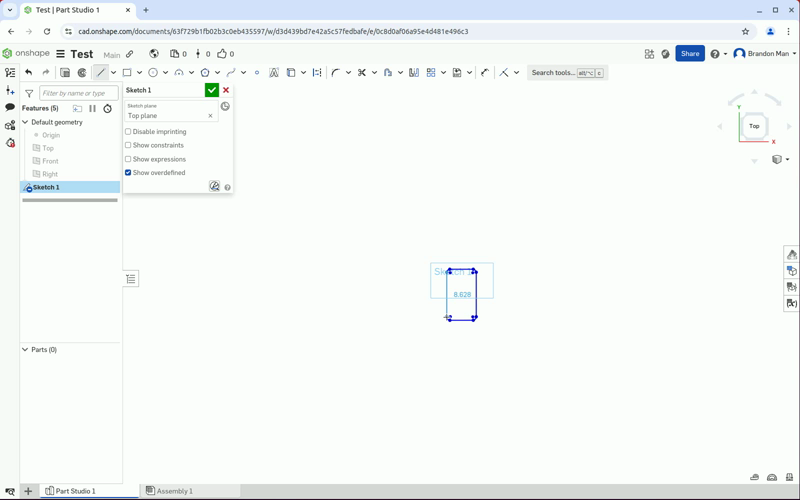
scroll(6)
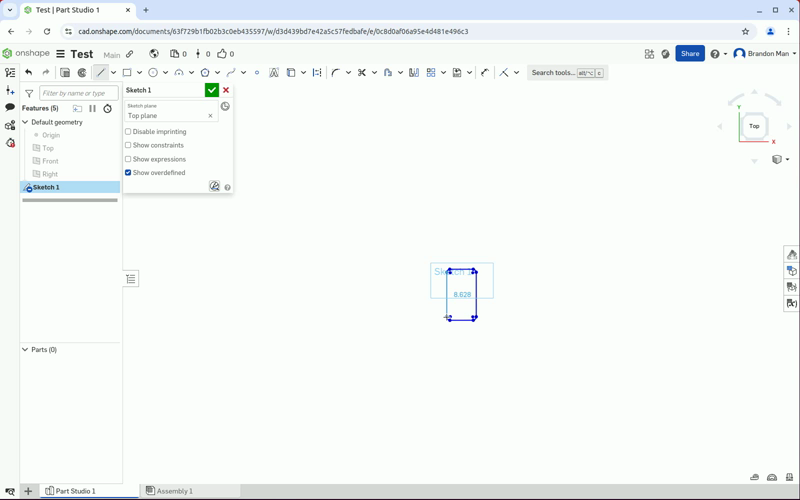
scroll(6)
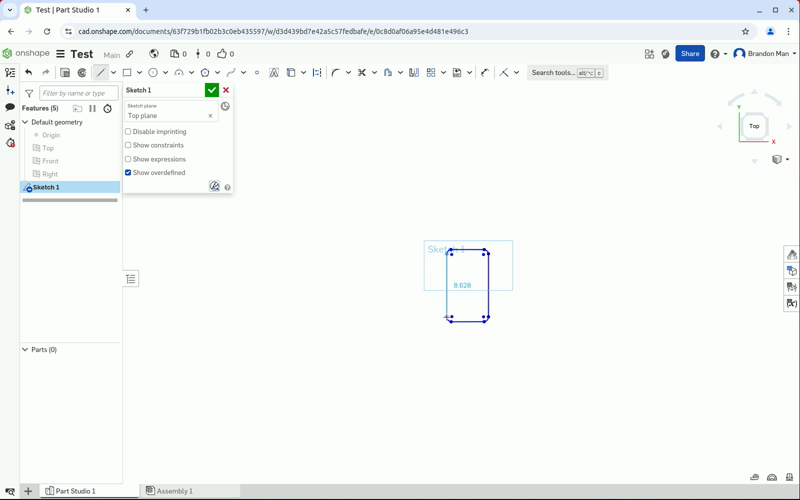
scroll(6)
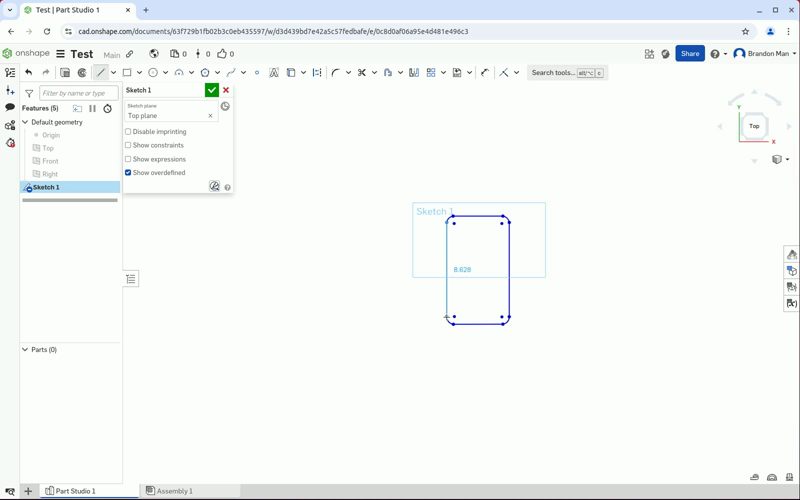
scroll(6)
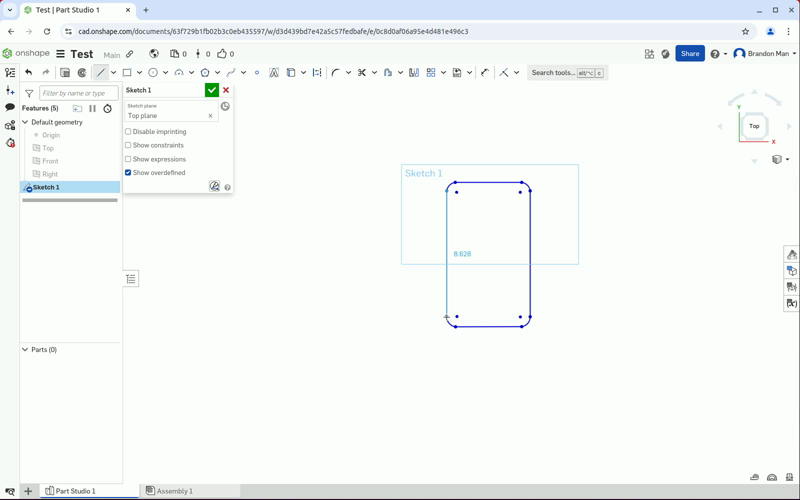
scroll(6)
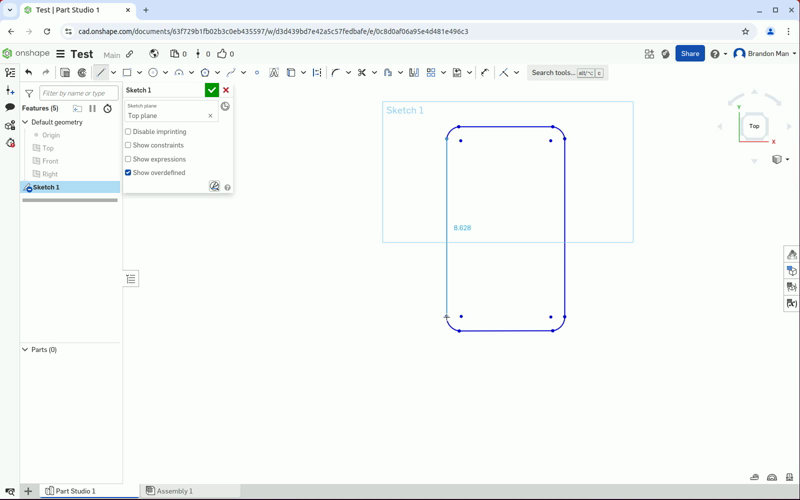
scroll(6)
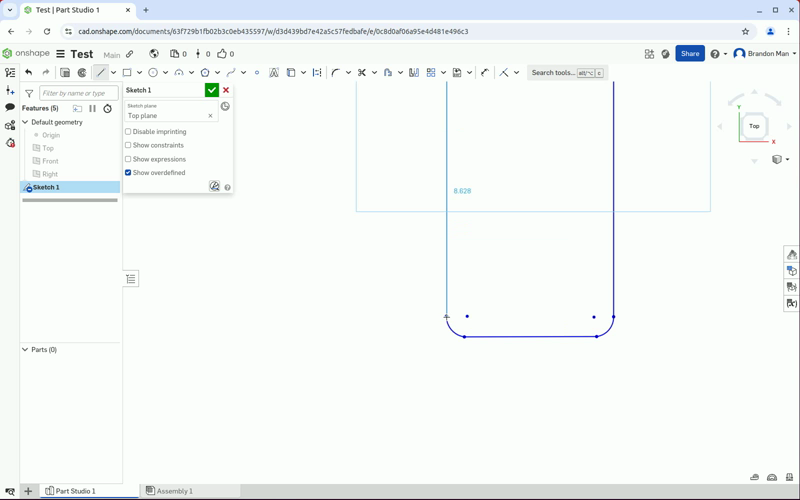
scroll(6)
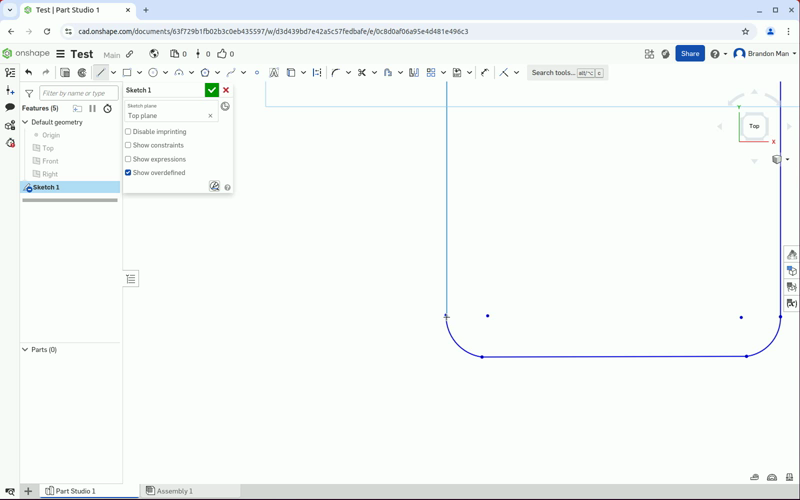
key_up(shift)
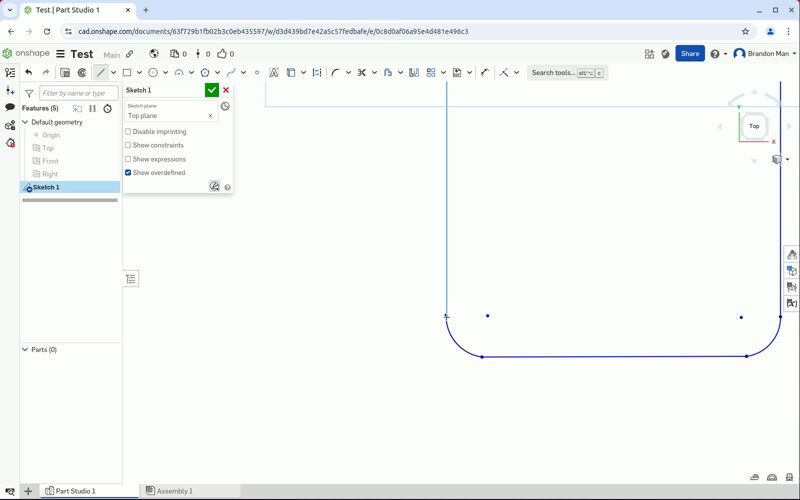
click(446, 316)
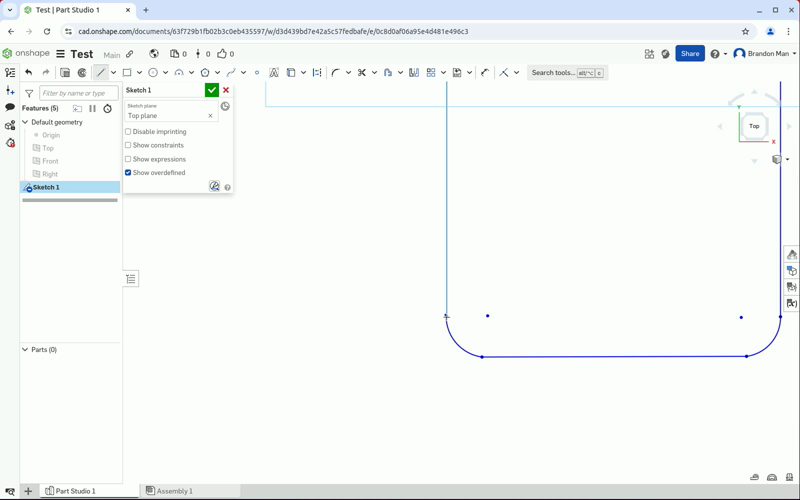
scroll(-6)
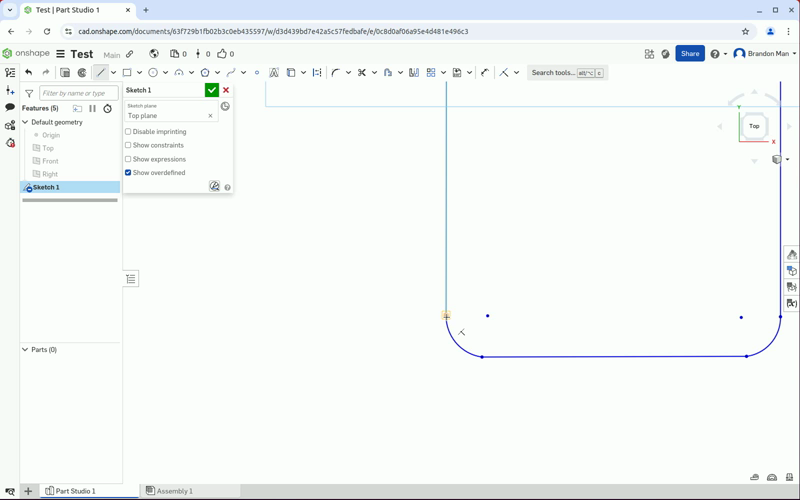
scroll(-6)
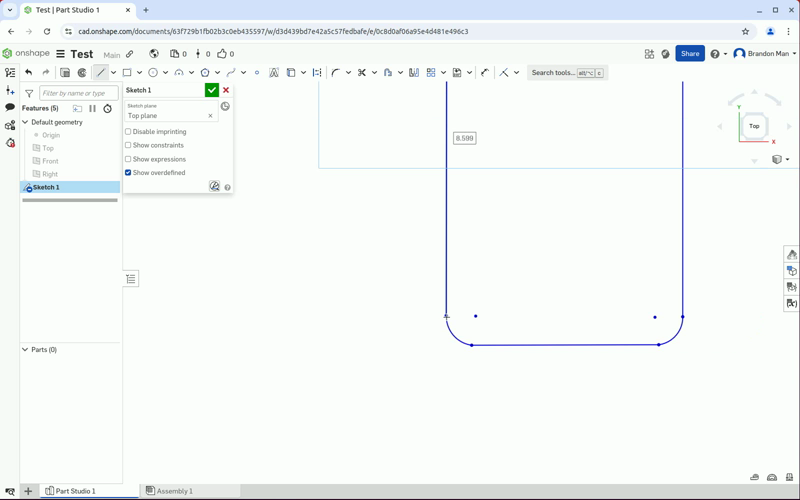
scroll(-6)
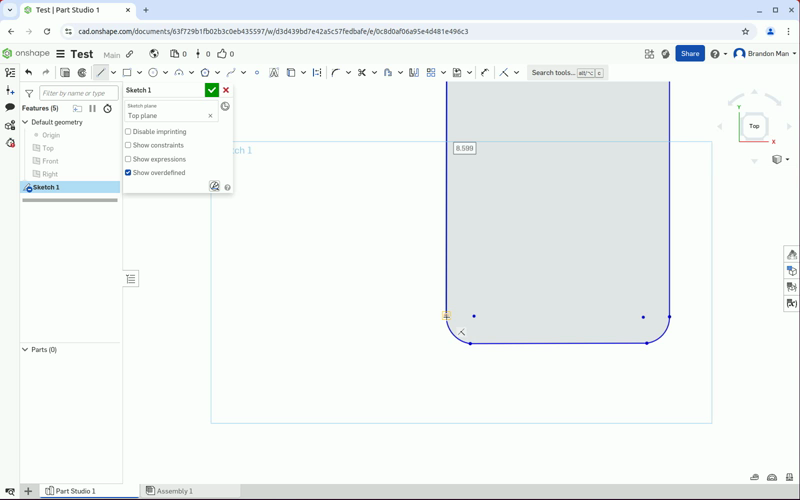
scroll(-6)
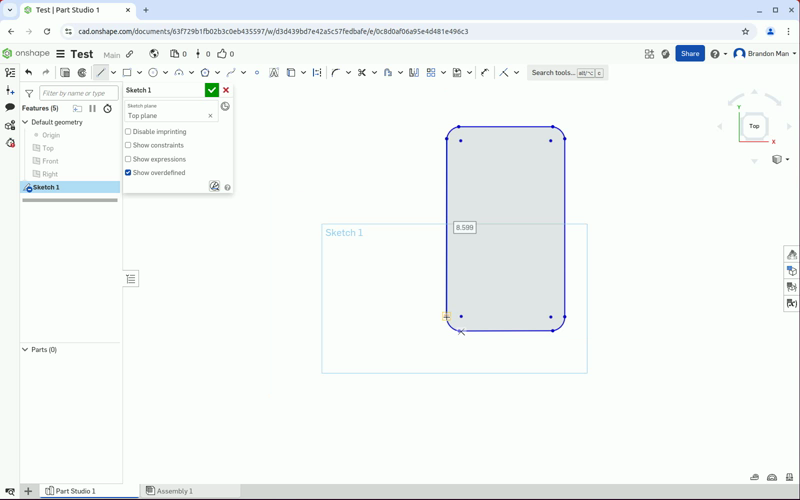
scroll(-6)
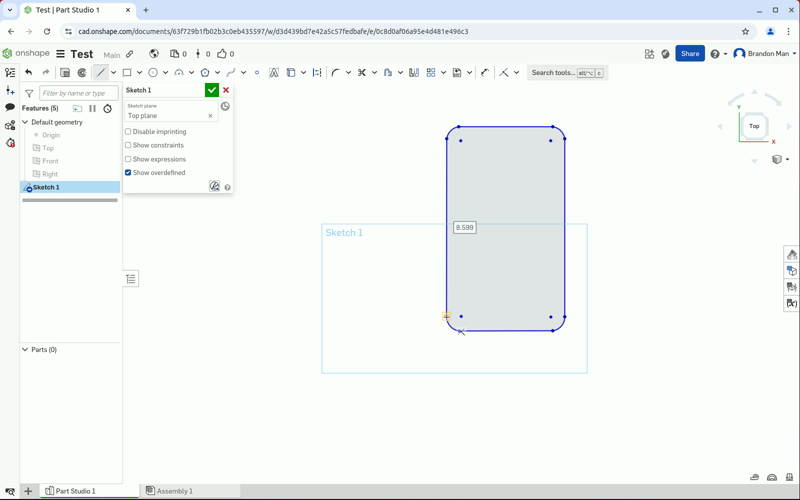
scroll(-6)
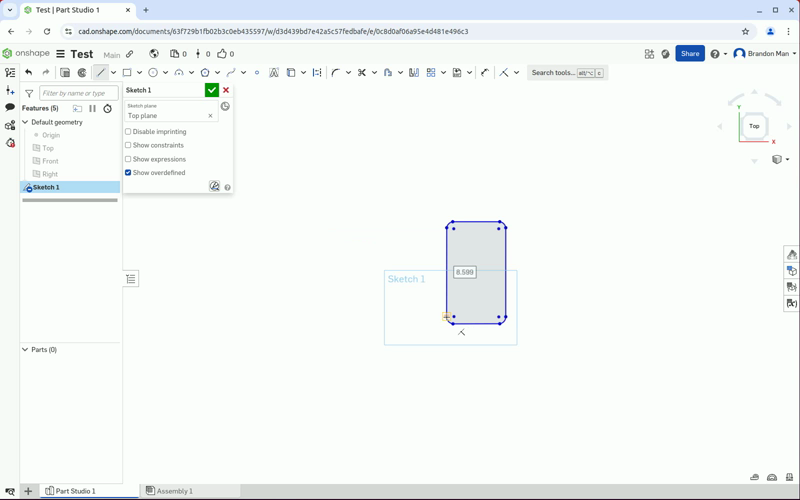
scroll(-6)
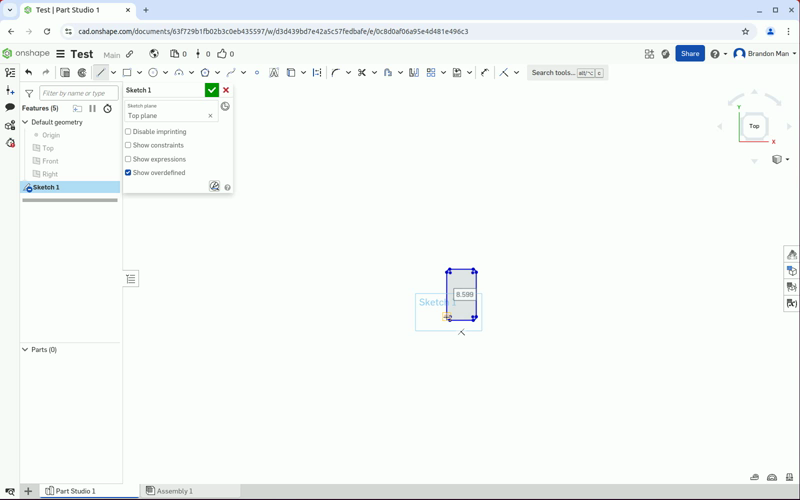
key(esc)
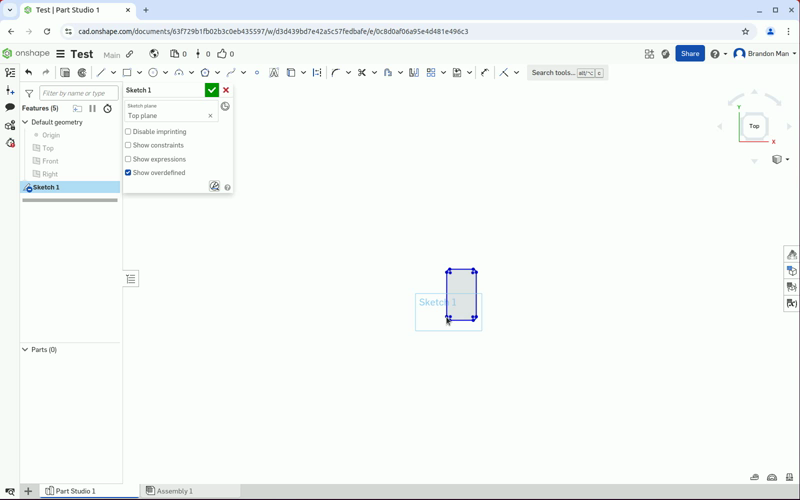
mouse_move(458, 290)
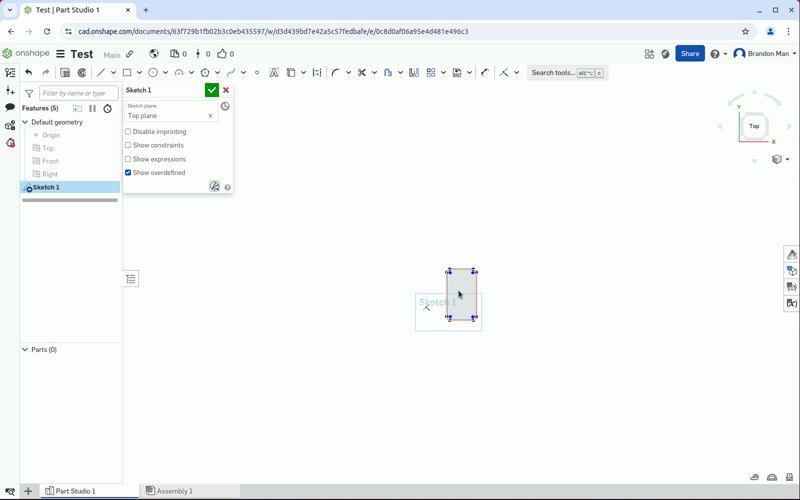
scroll(6)
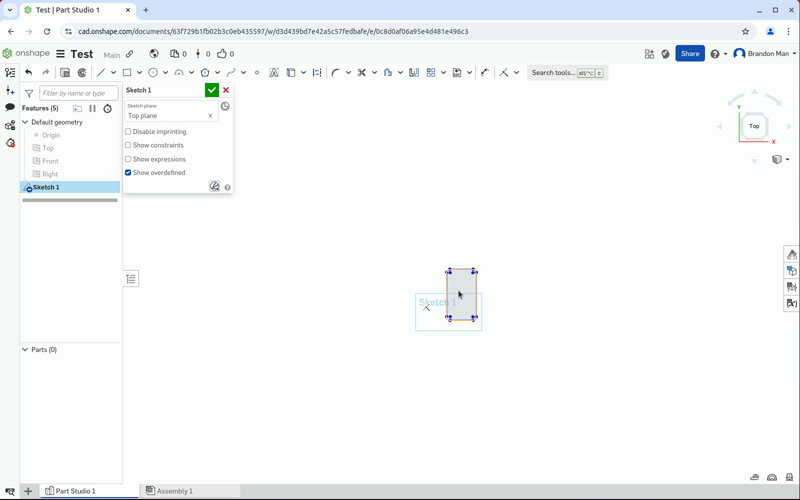
scroll(6)
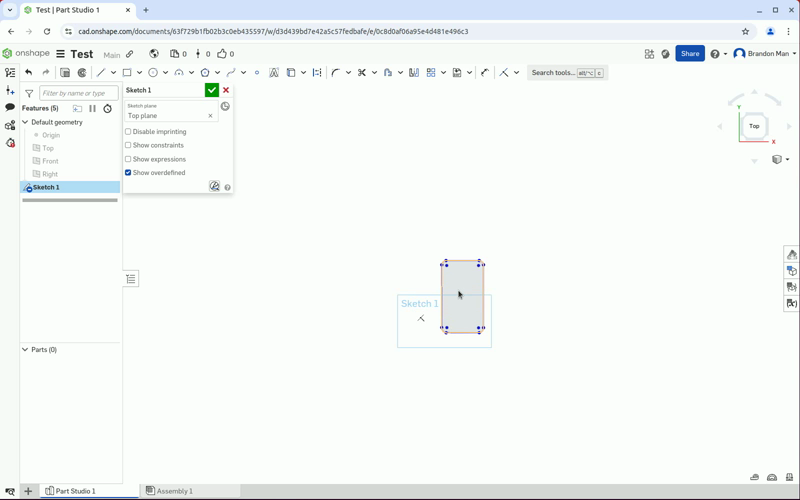
scroll(6)
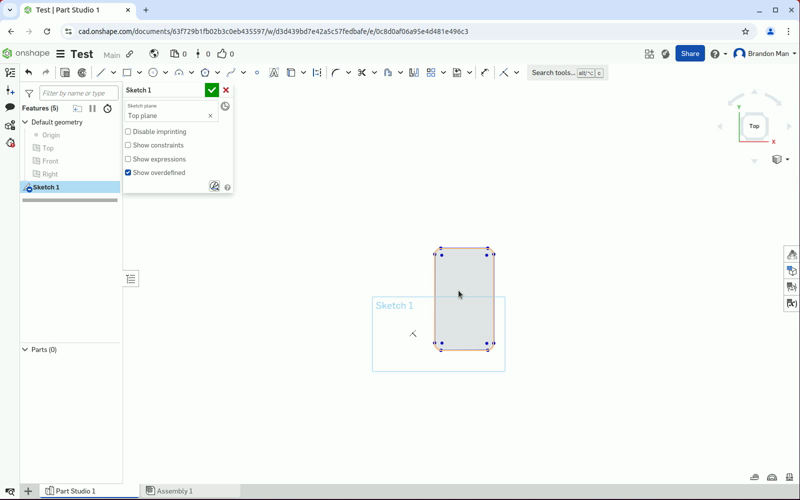
scroll(6)
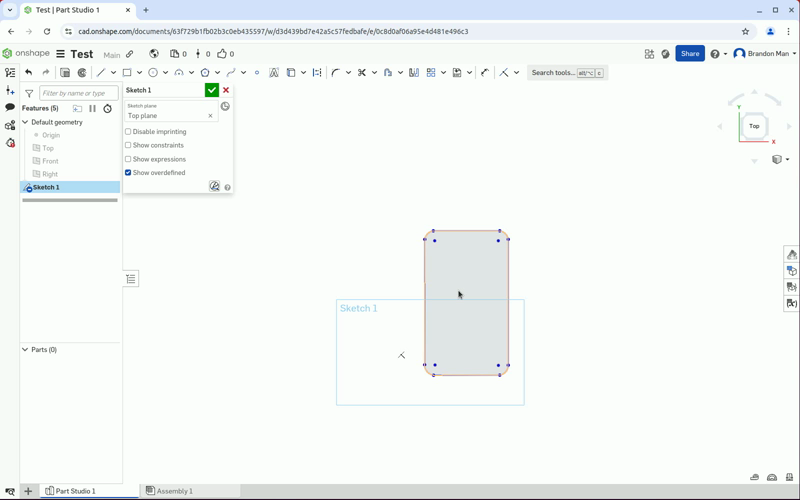
scroll(6)
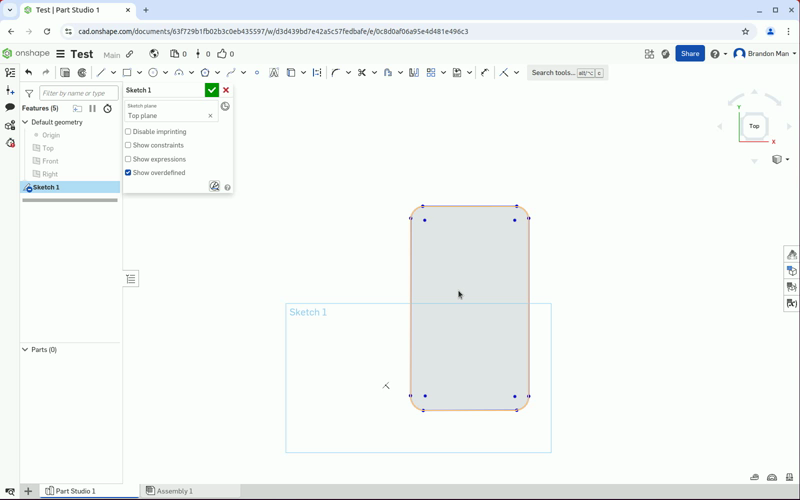
scroll(6)
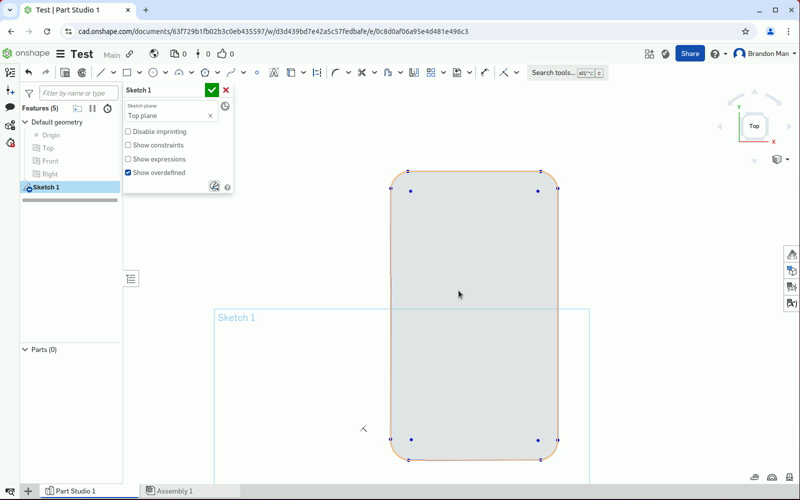
scroll(6)
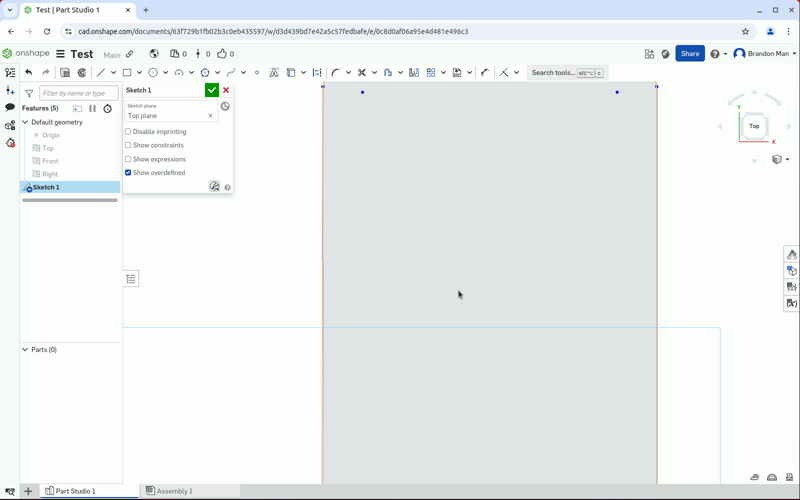
click(458, 290)
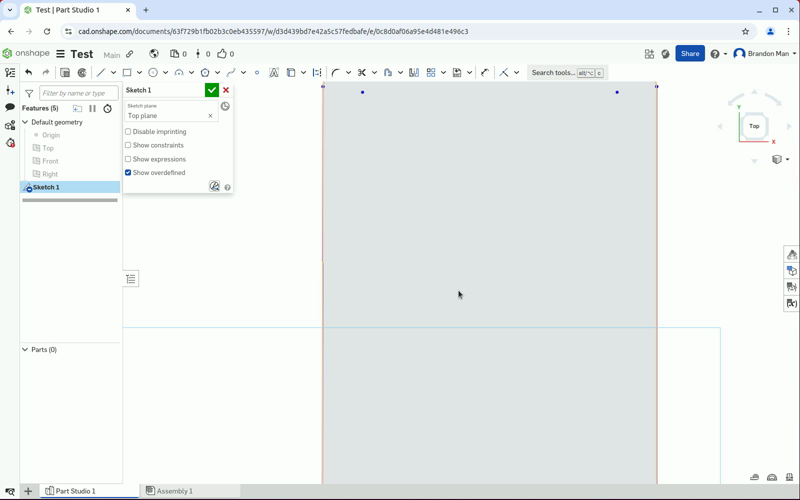
scroll(-6)
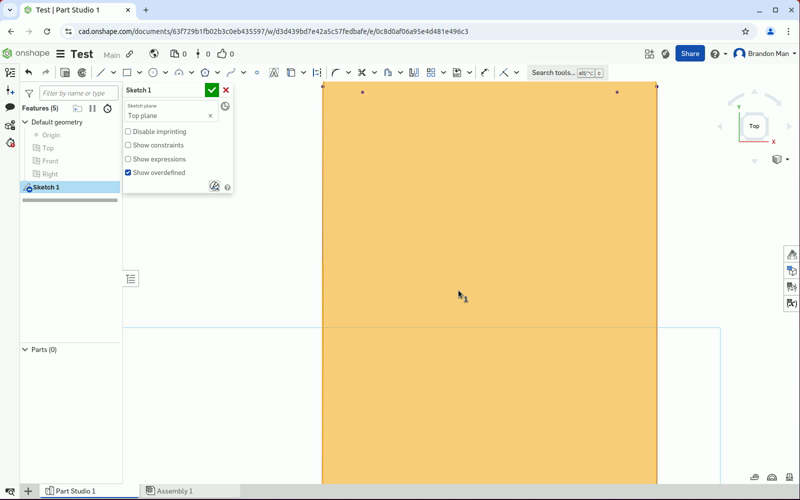
scroll(-6)
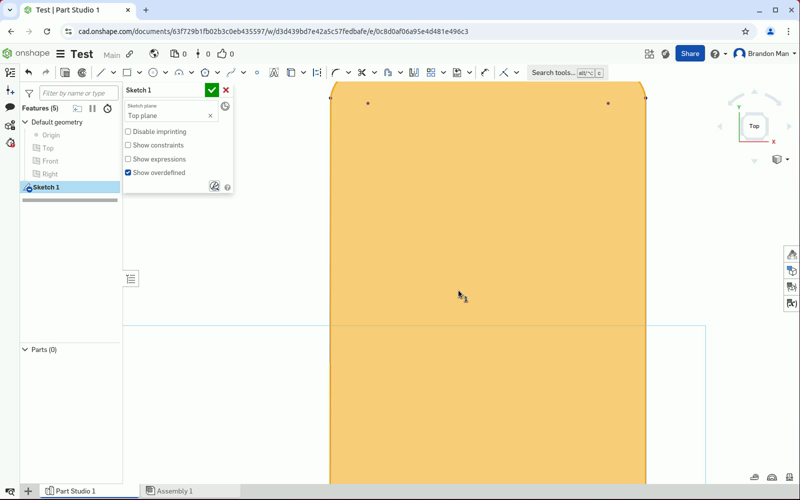
scroll(-6)
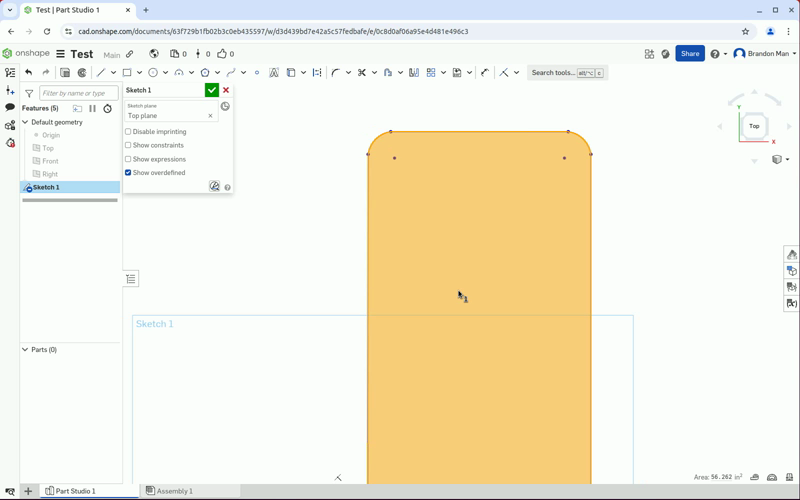
scroll(-6)
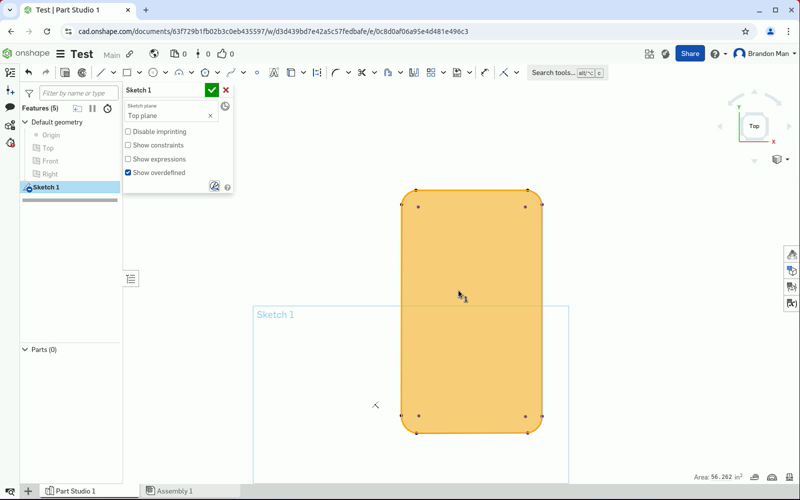
scroll(-6)
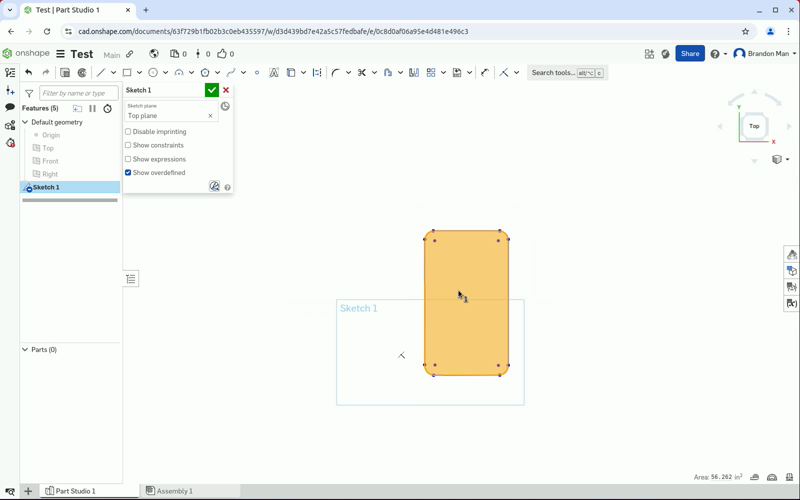
scroll(-6)
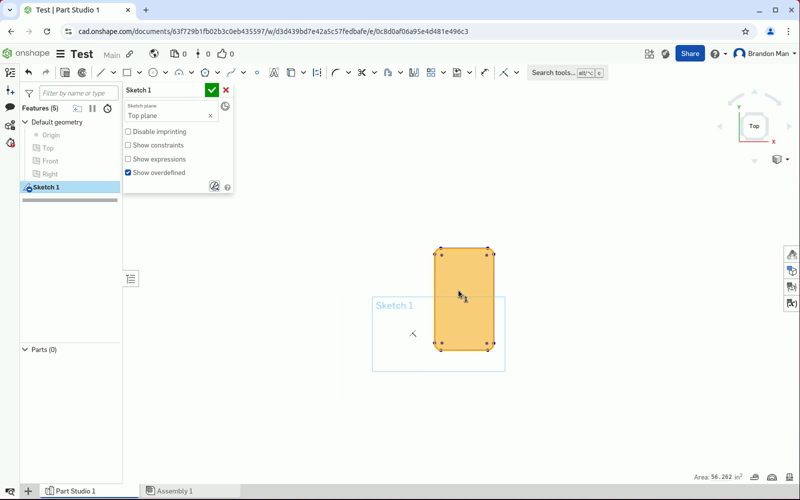
scroll(-6)
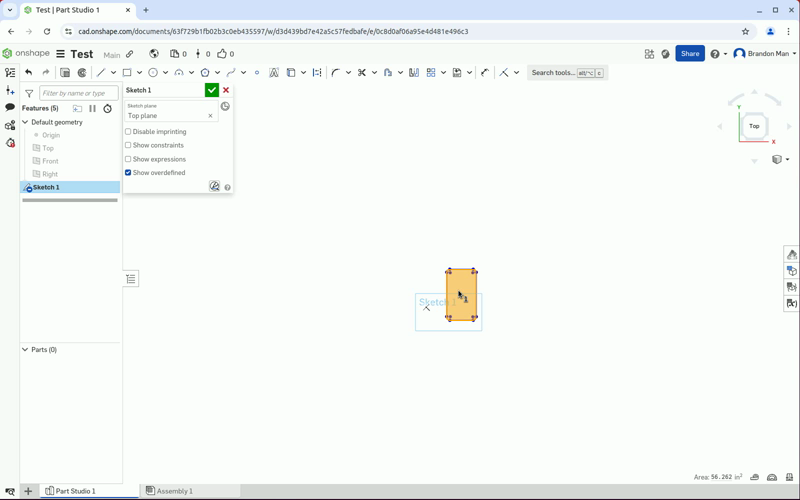
mouse_move(73, 352)
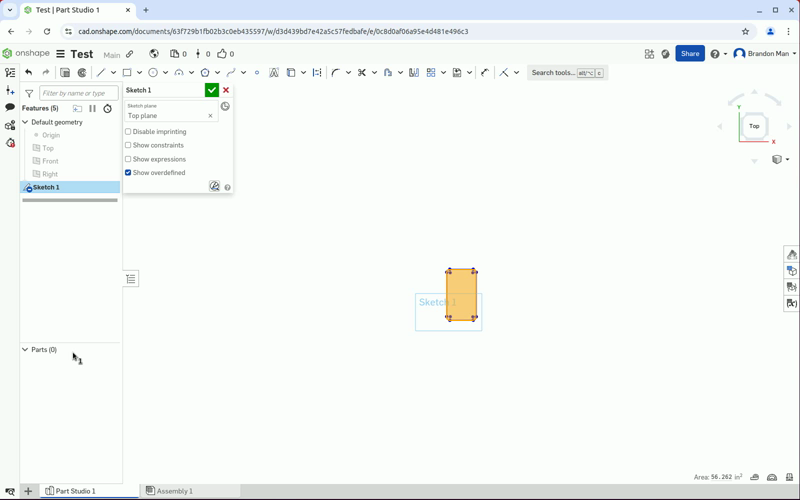
key(shift+y)
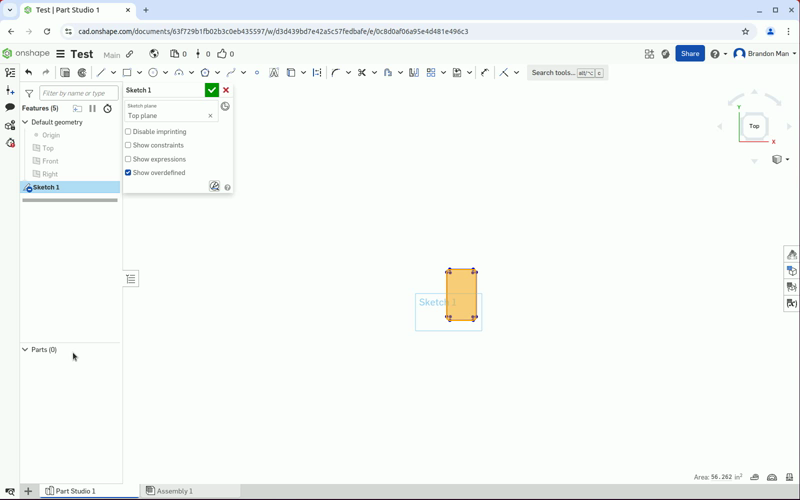
key(shift+e)
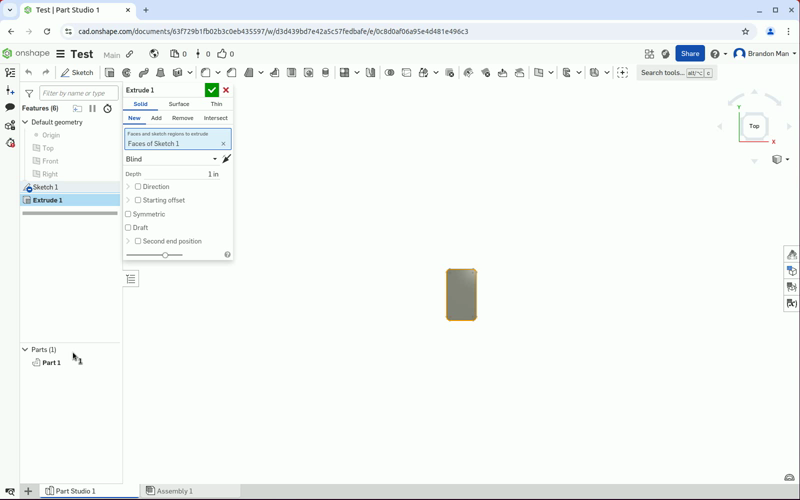
mouse_move(143, 106)
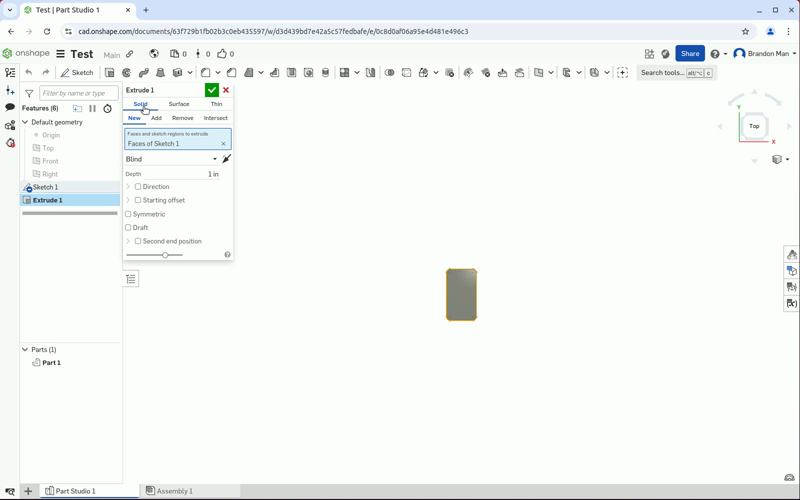
click(143, 106)
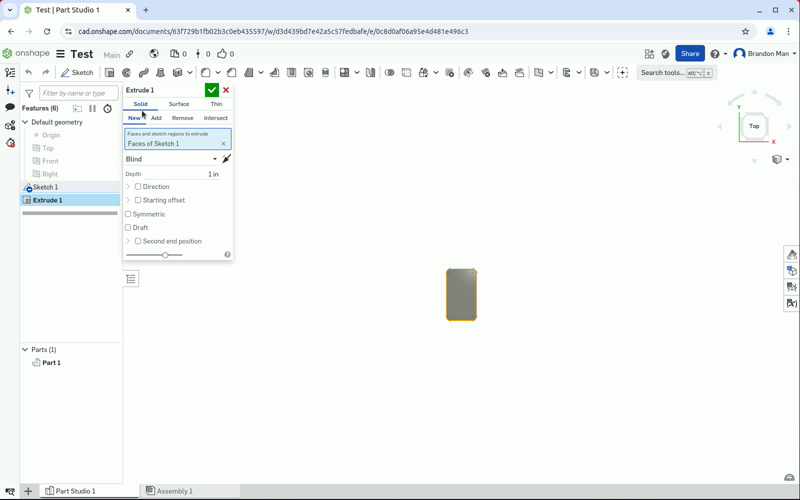
mouse_move(137, 120)
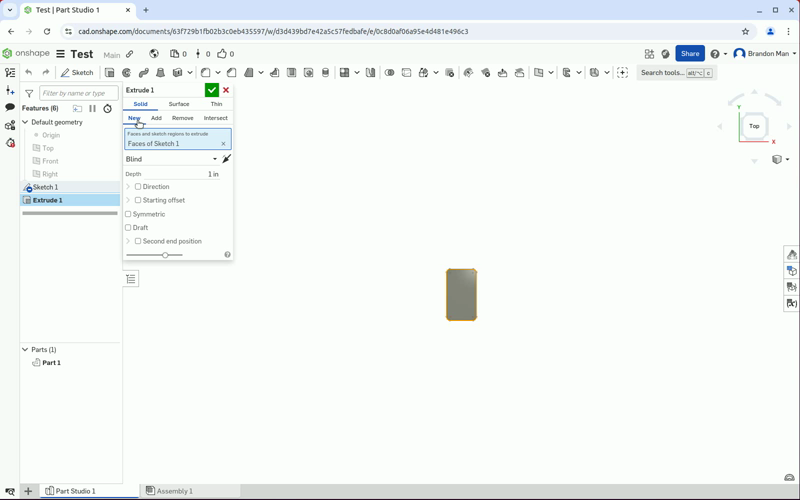
click(137, 120)
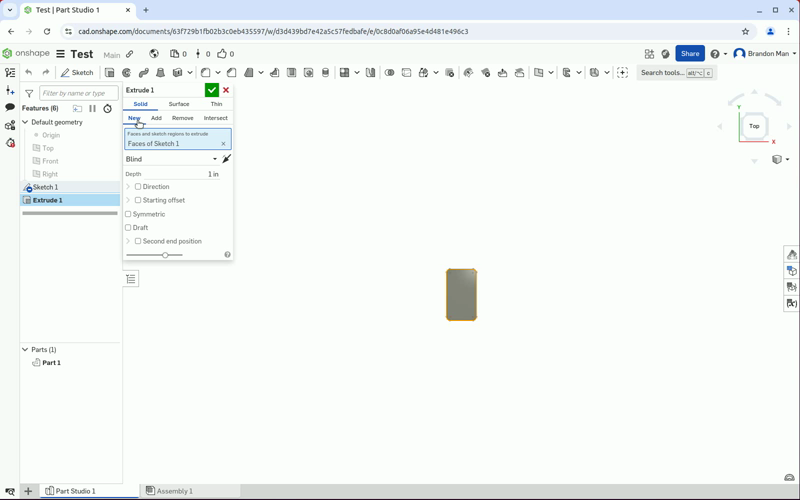
key(tab, 4)
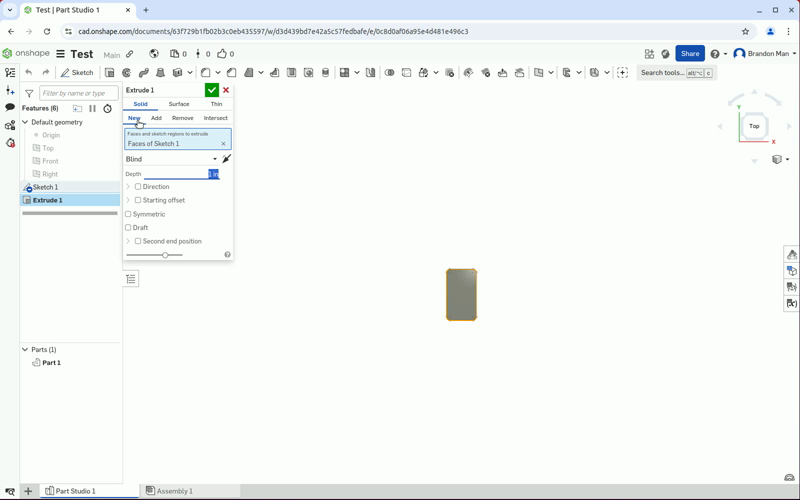
text(1.204)
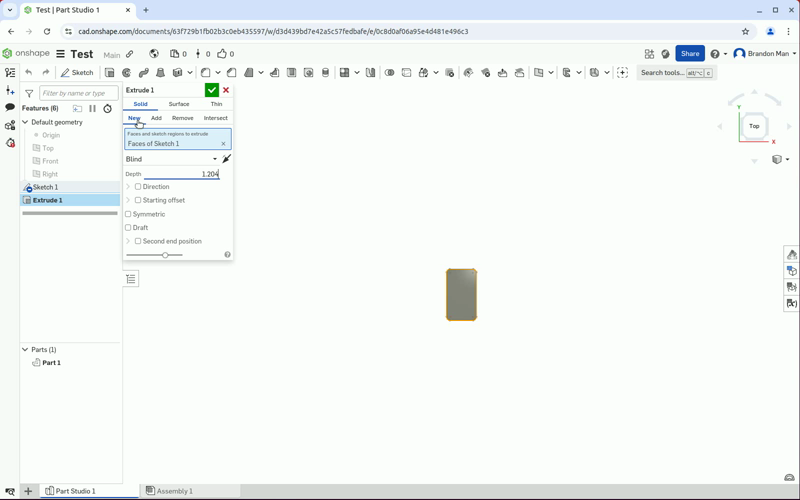
key(enter)
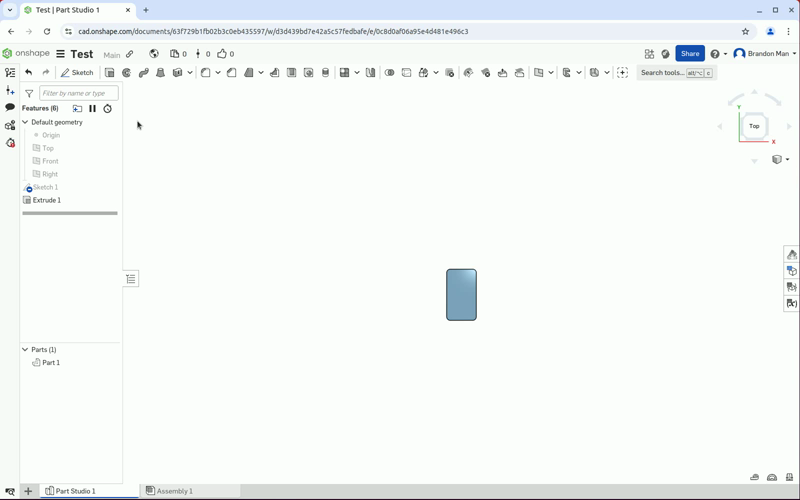
key(shift+h)
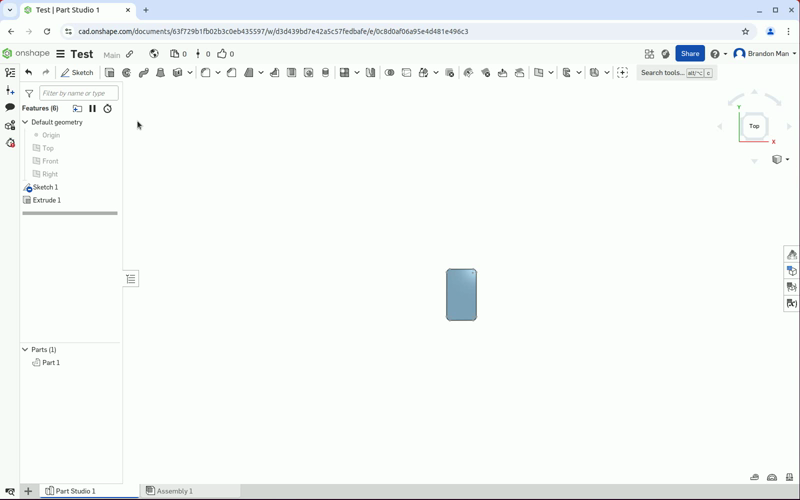
key(shift+h)
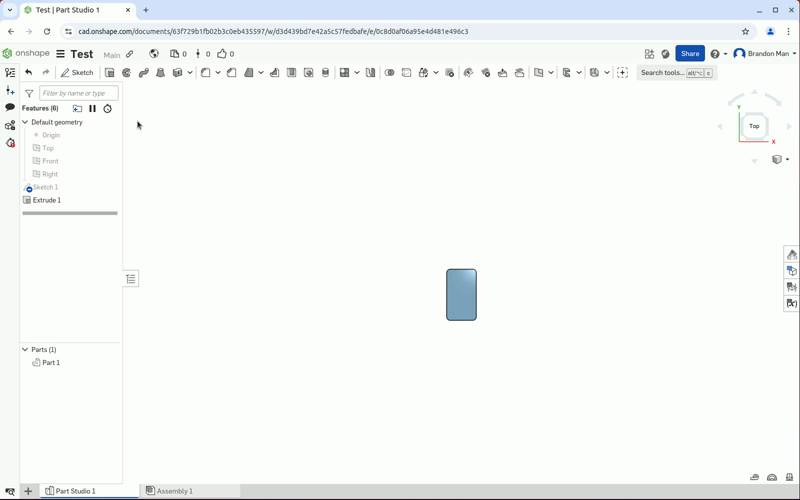
mouse_move(73, 189)
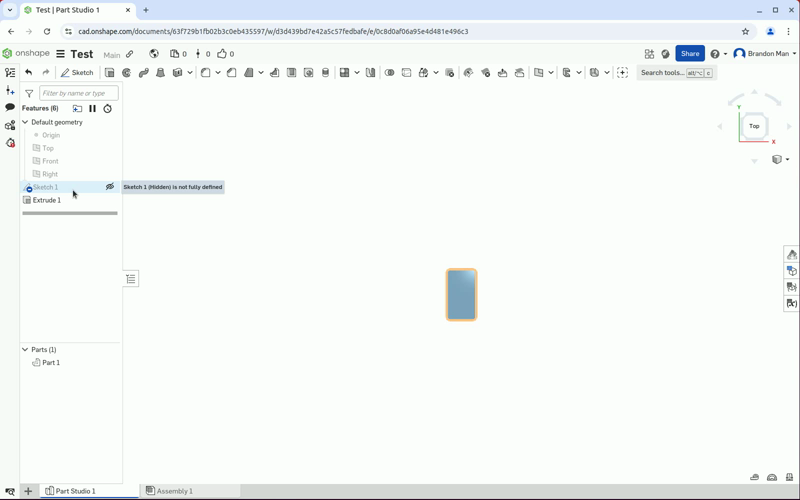
click(73, 189)
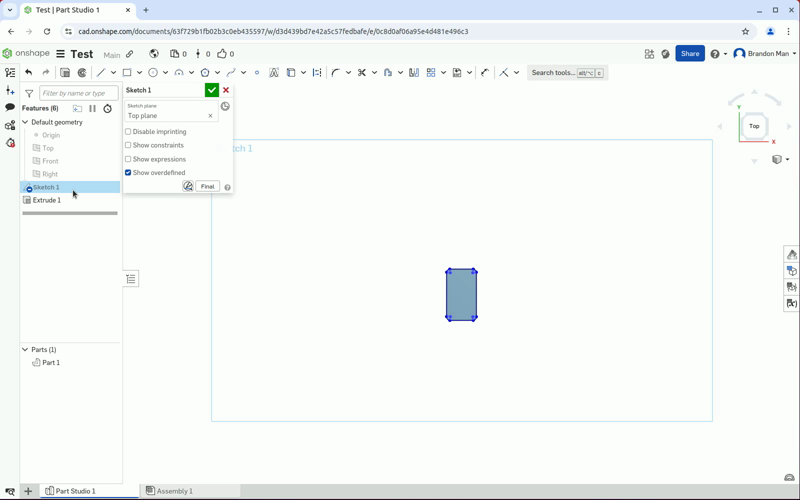
mouse_move(229, 92)
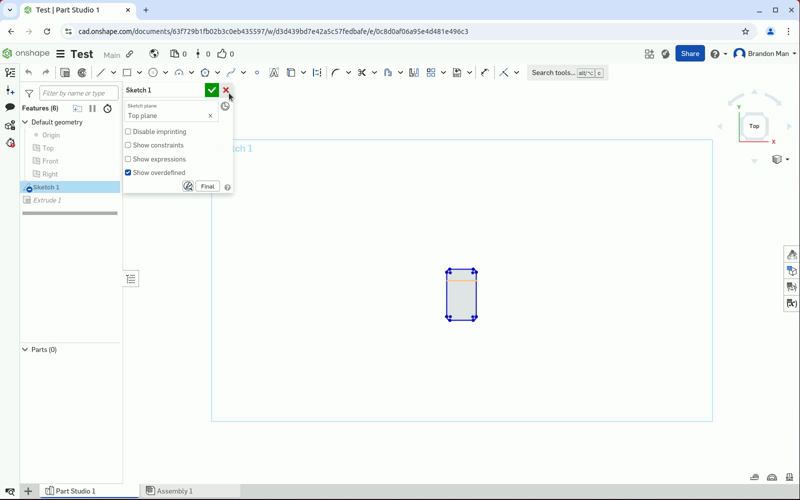
click(229, 92)
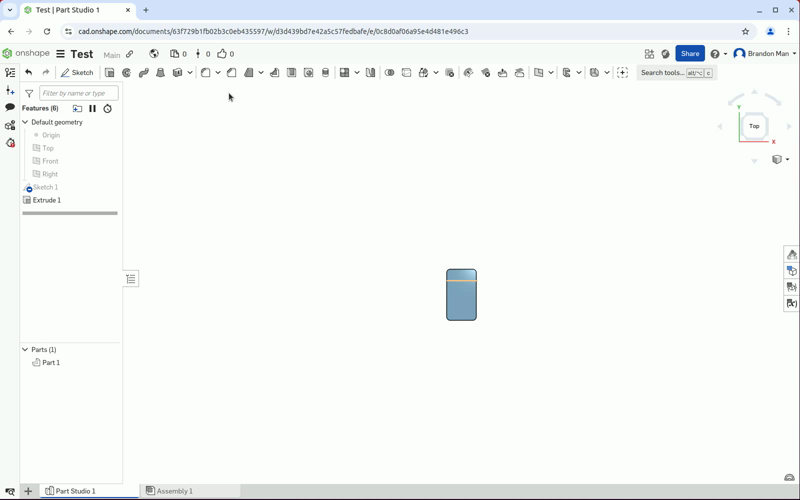
mouse_move(541, 75)
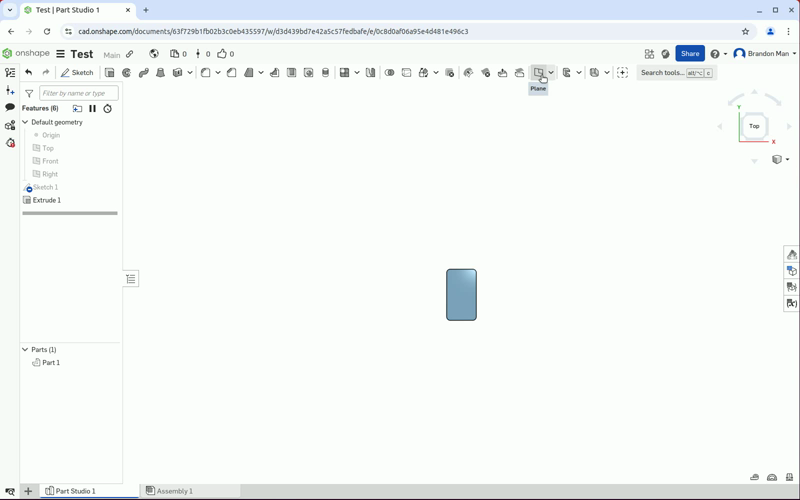
click(541, 75)
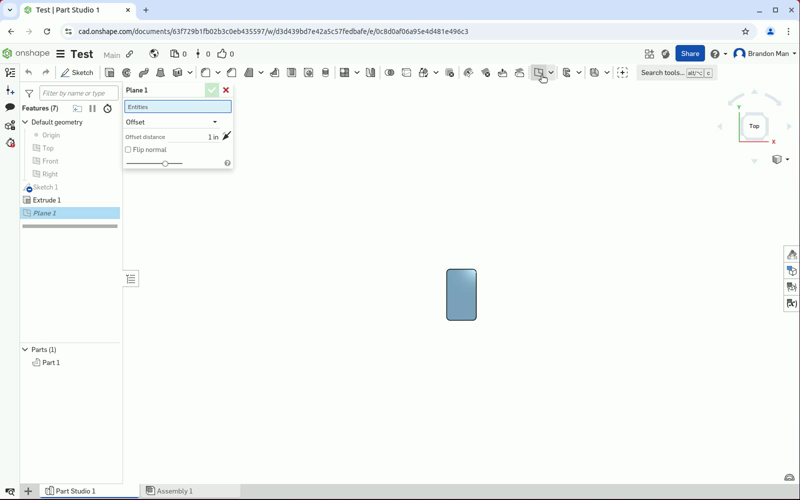
mouse_move(73, 150)
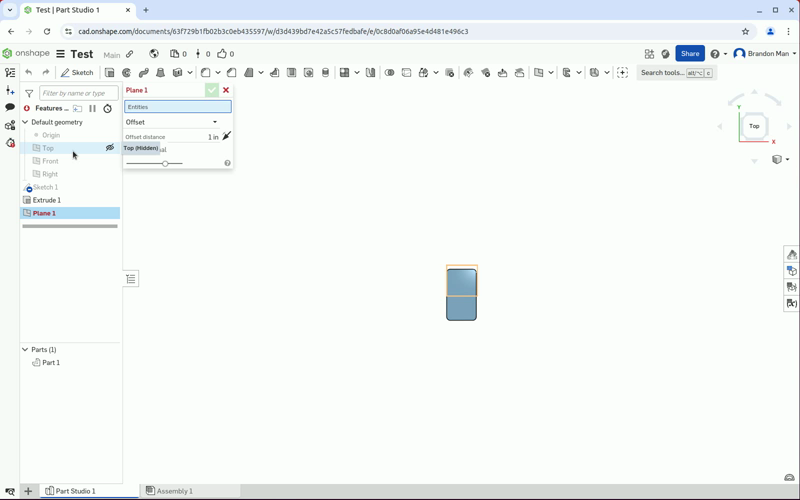
click(73, 150)
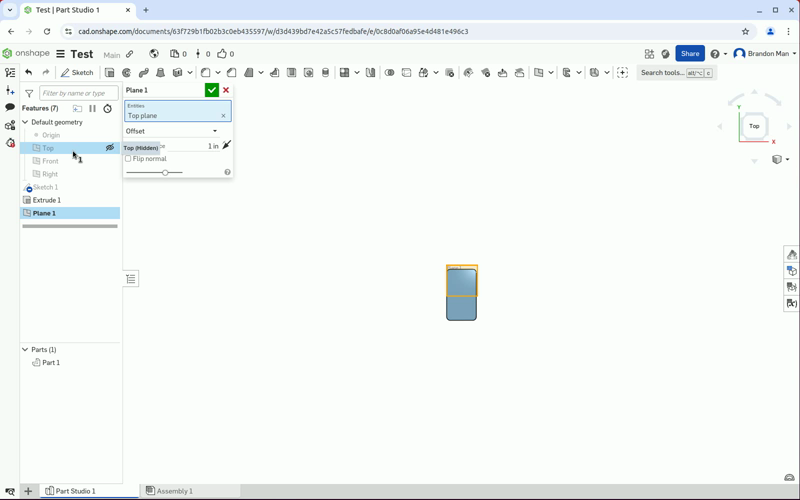
key(tab, 2)
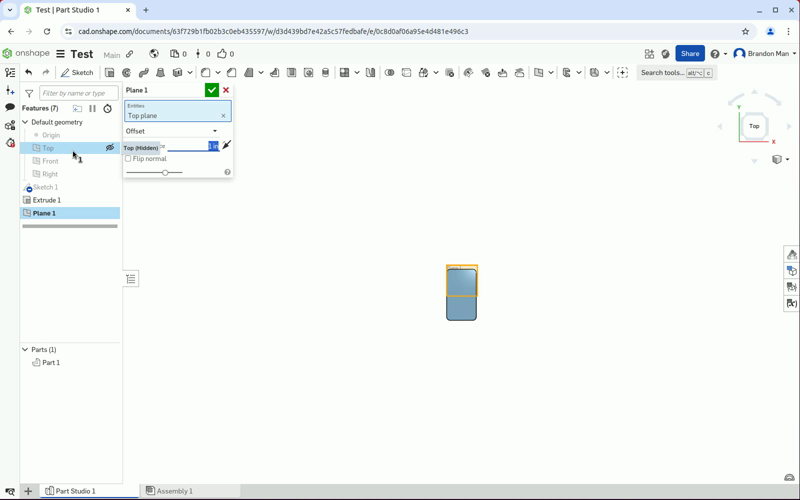
text(1.202)
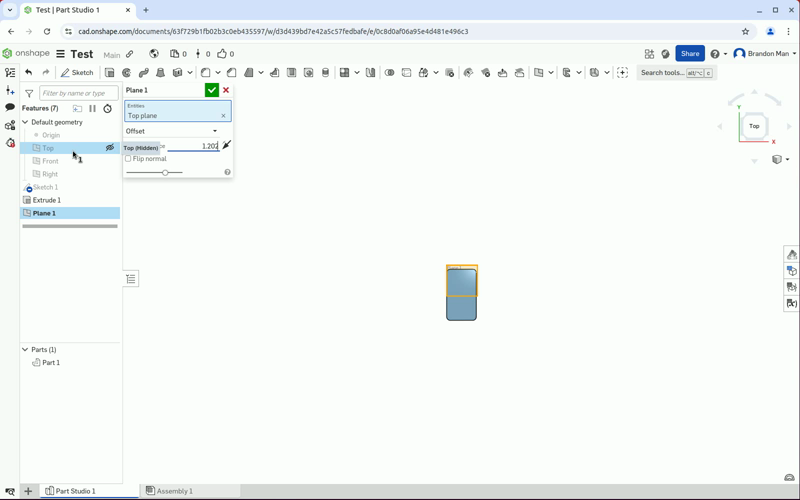
key(enter, 2)
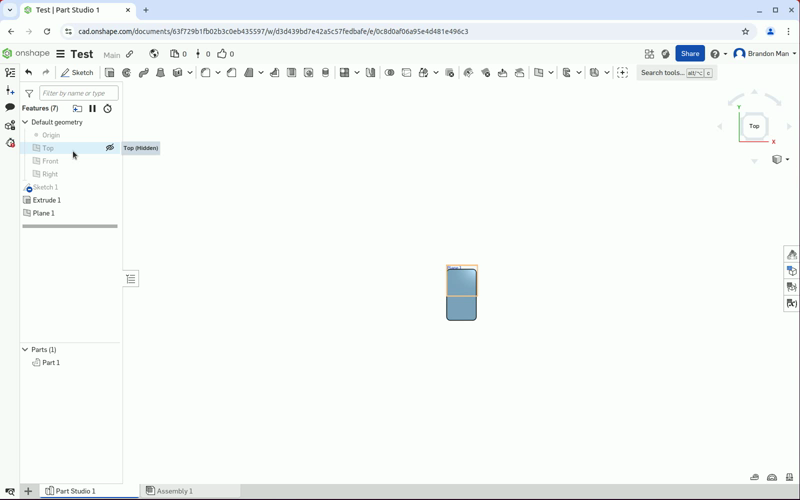
key(shift+s)
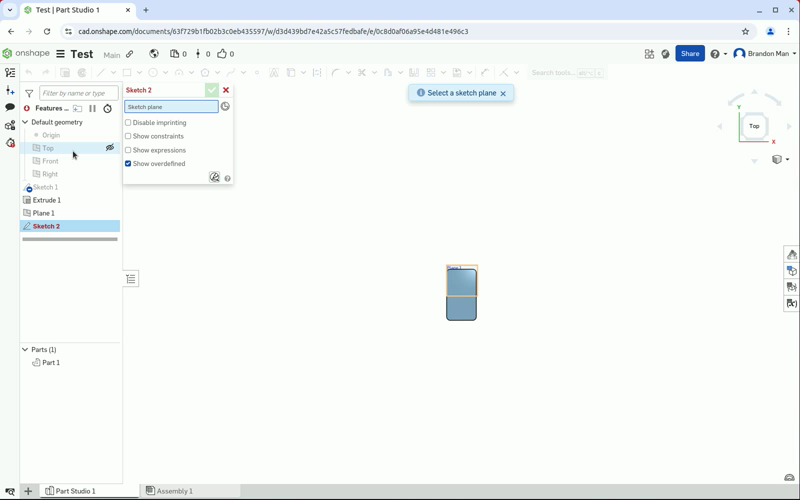
mouse_move(73, 215)
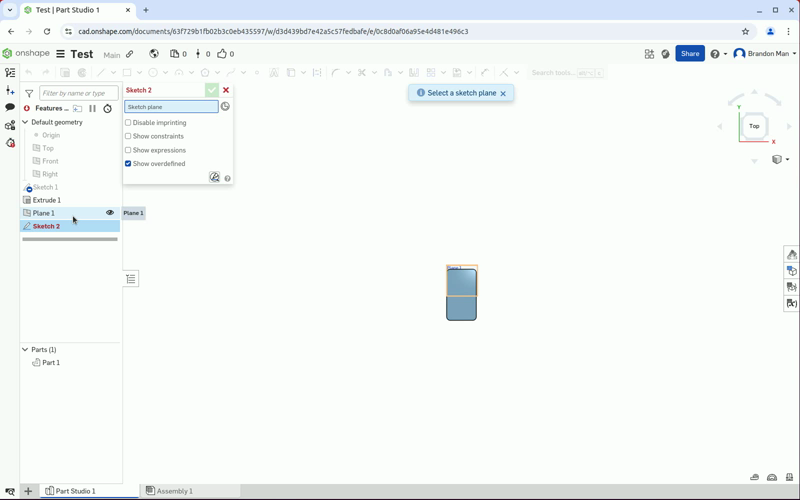
click(73, 215)
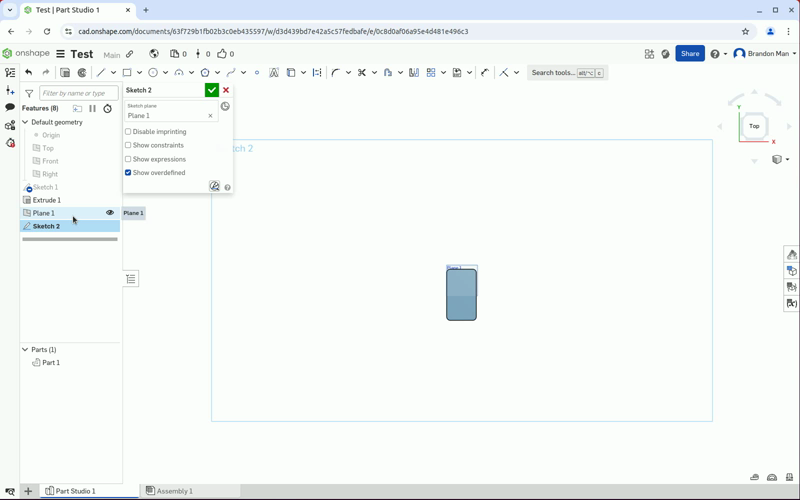
mouse_move(73, 352)
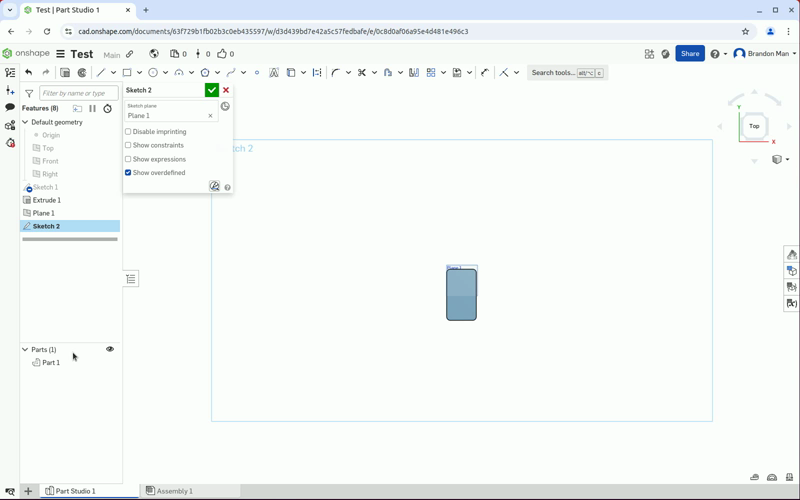
key(y)
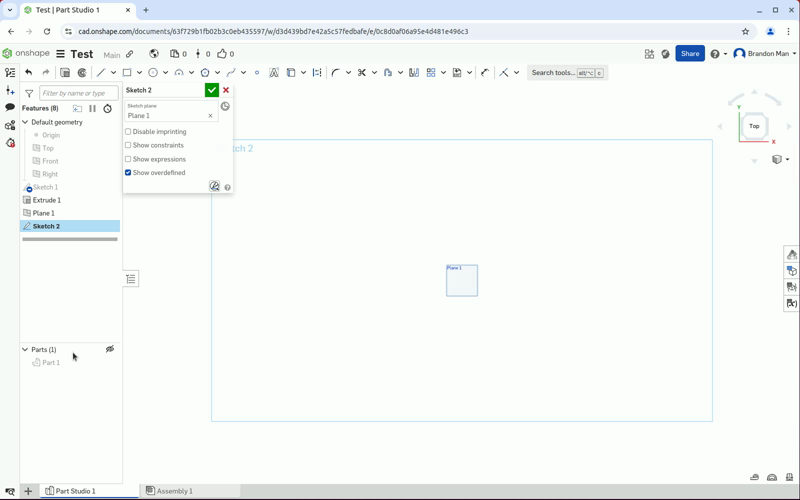
key(c)
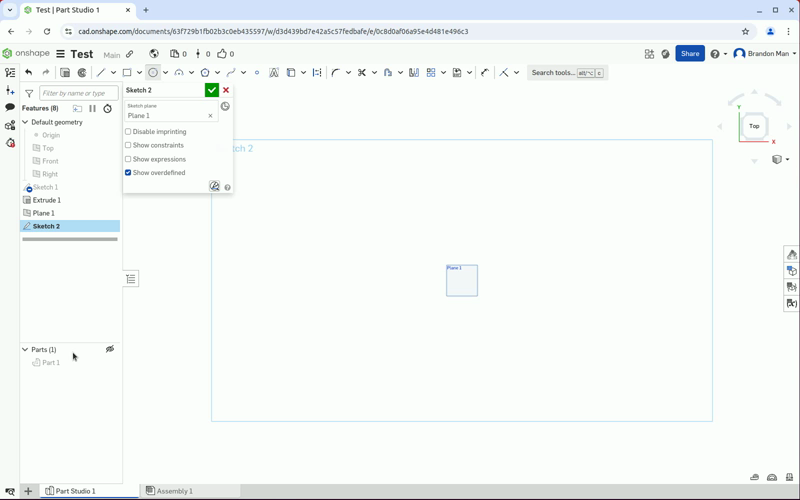
key_down(shift)
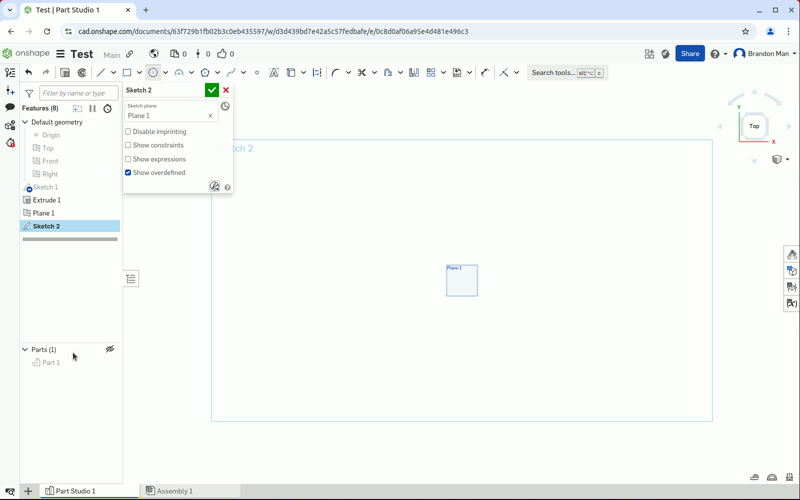
mouse_move(460, 282)
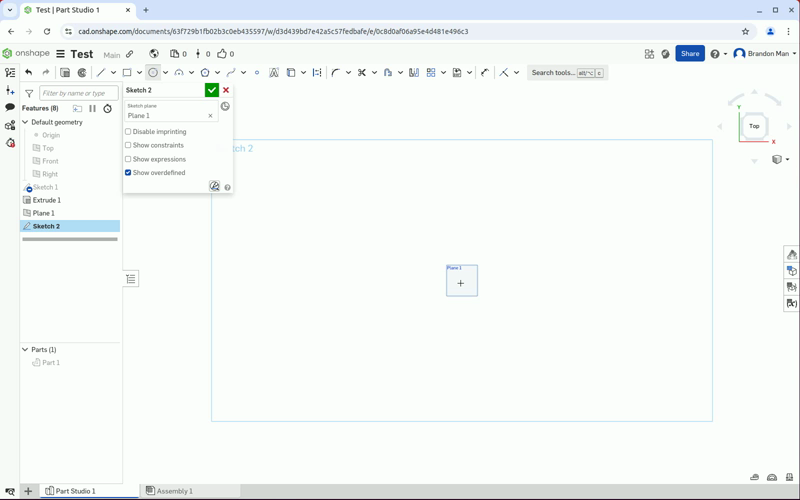
click(460, 282)
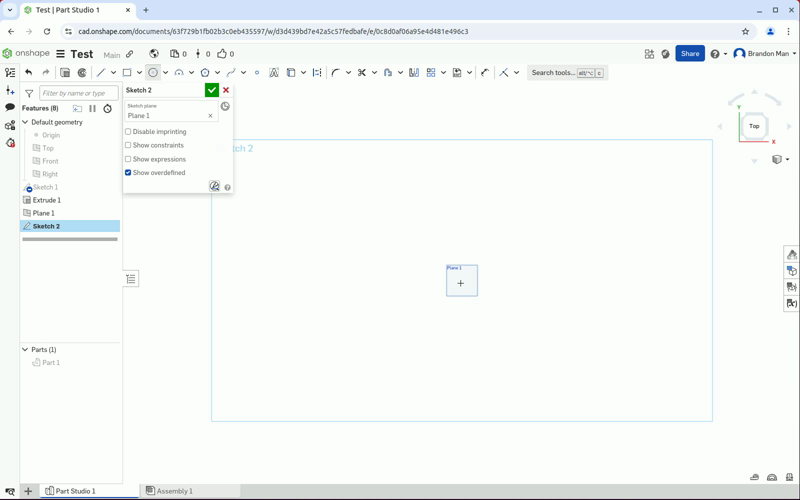
key_up(shift)
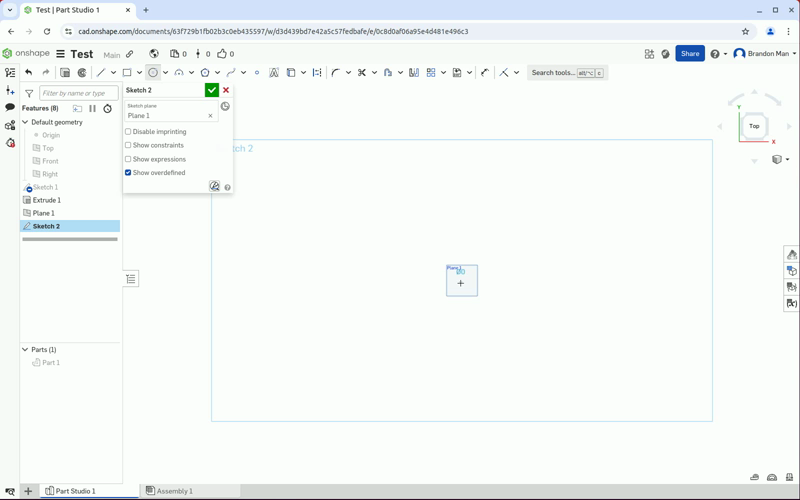
mouse_move(465, 282)
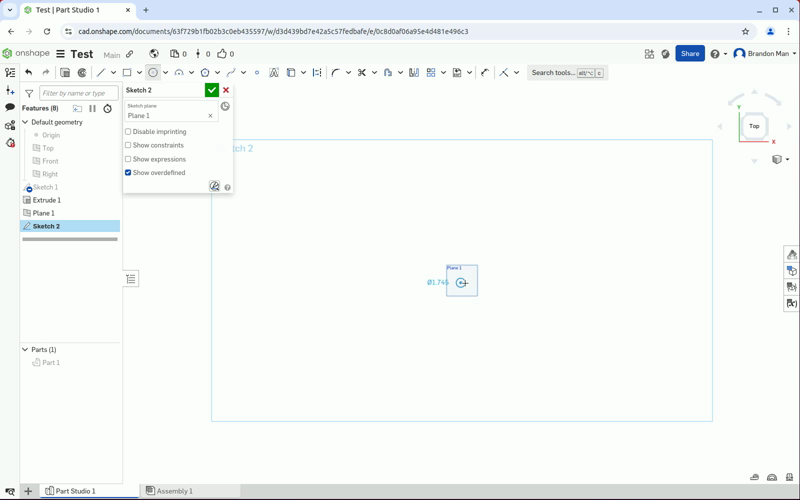
click(465, 282)
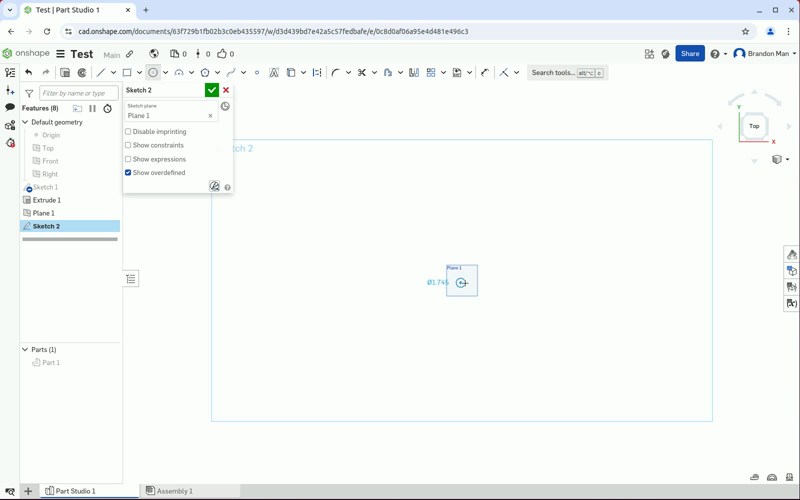
key(esc)
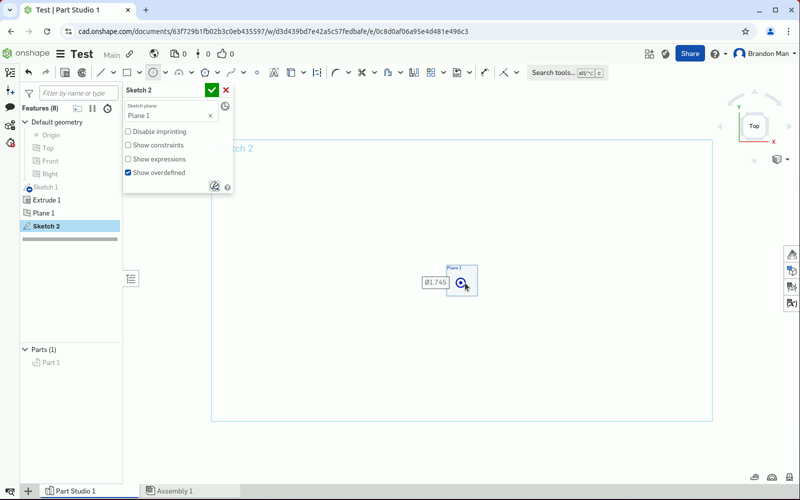
mouse_move(458, 284)
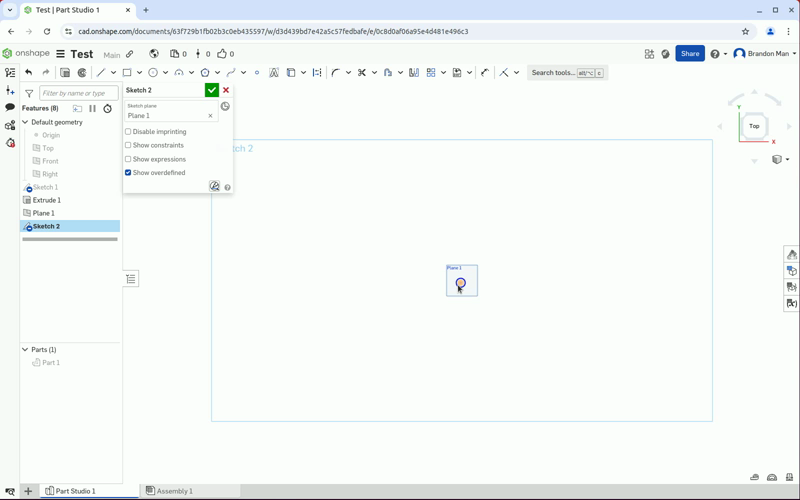
scroll(6)
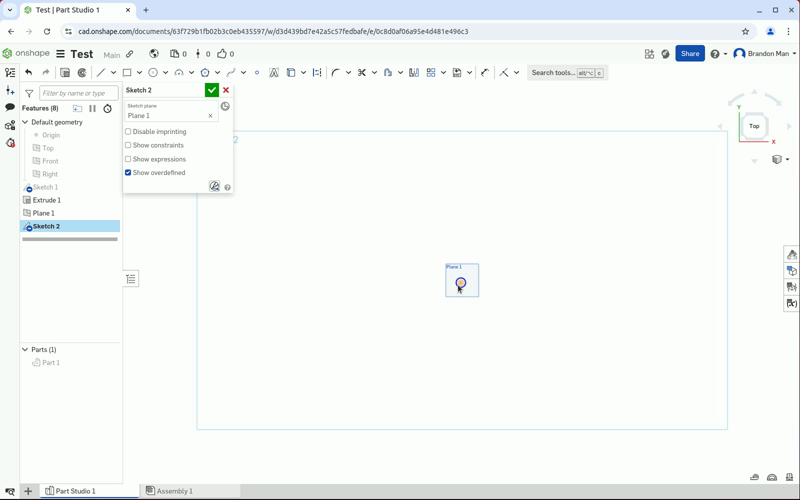
scroll(6)
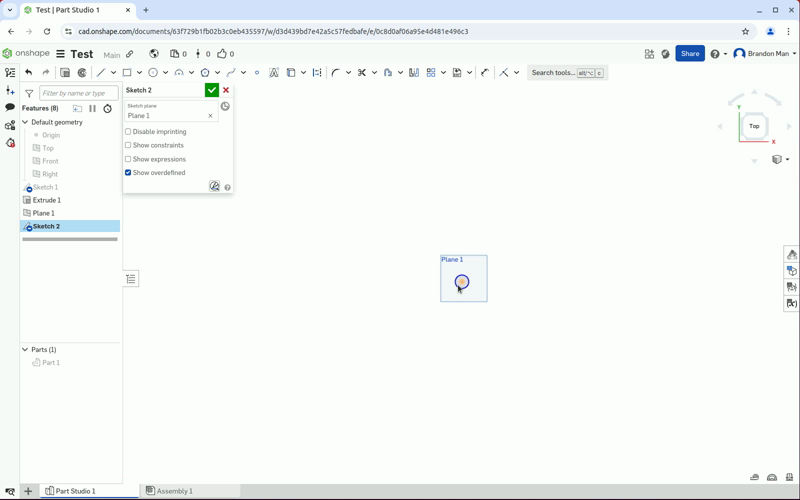
scroll(6)
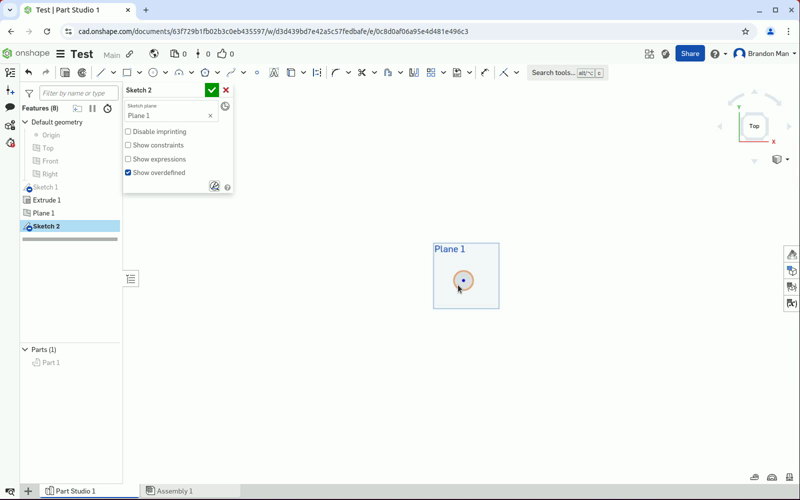
scroll(6)
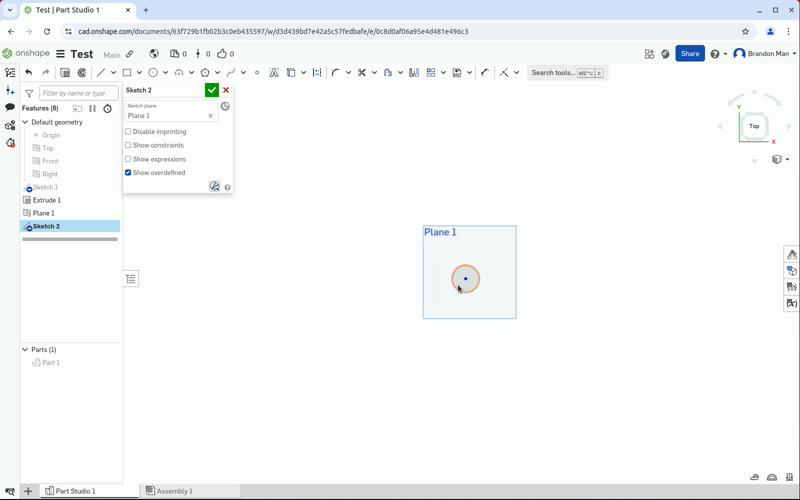
scroll(6)
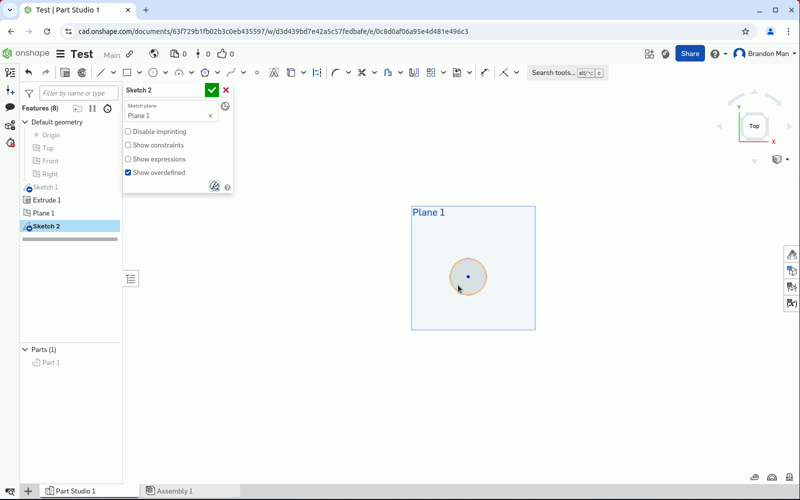
scroll(6)
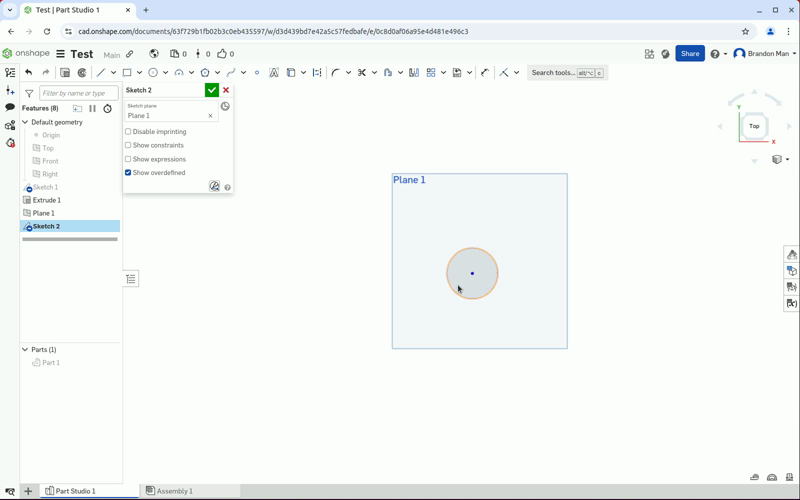
scroll(6)
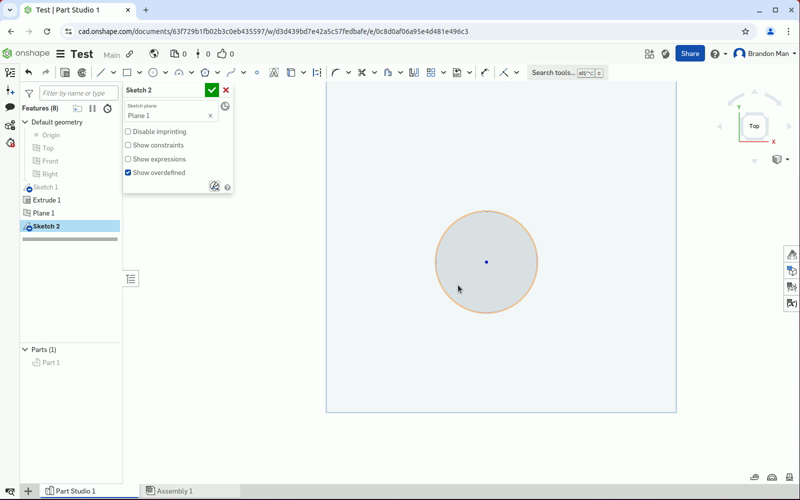
click(458, 284)
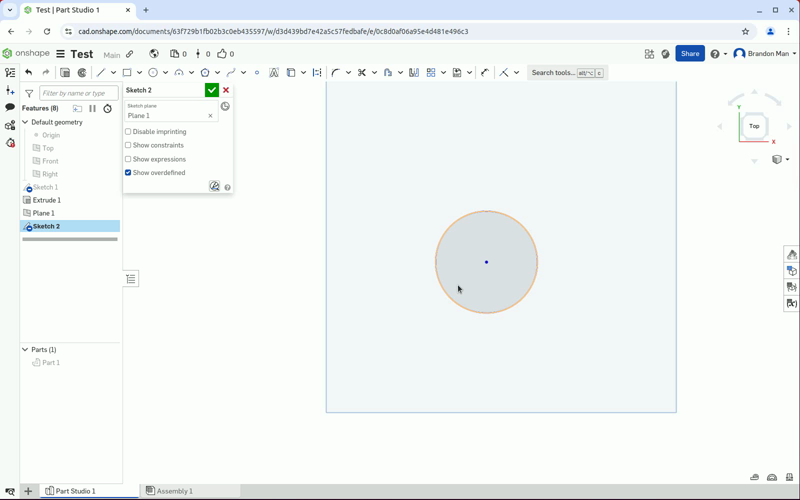
scroll(-6)
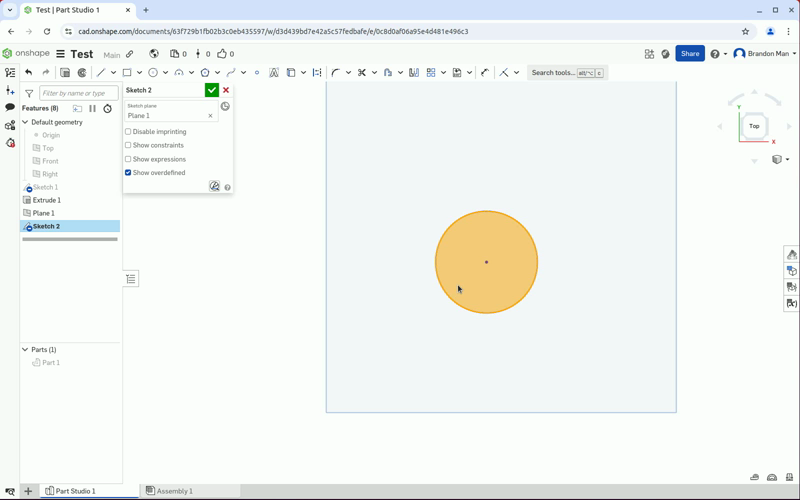
scroll(-6)
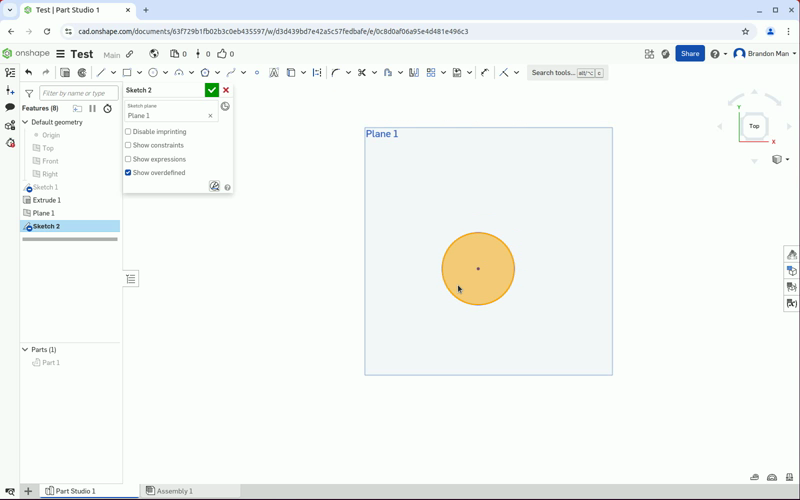
scroll(-6)
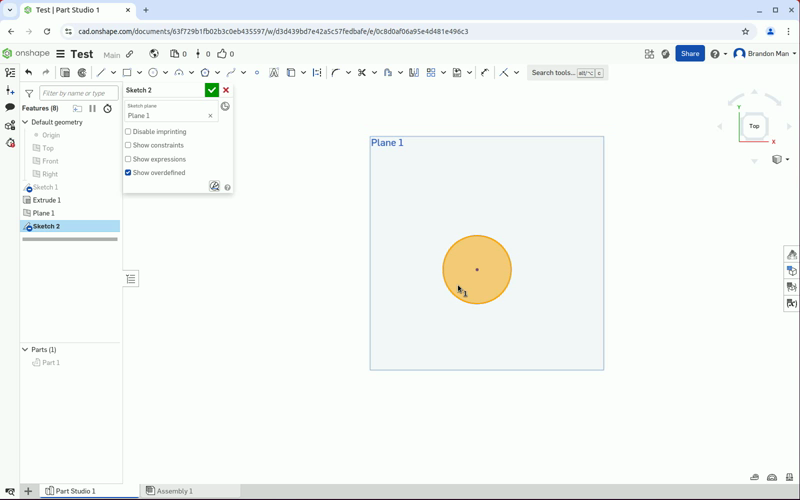
scroll(-6)
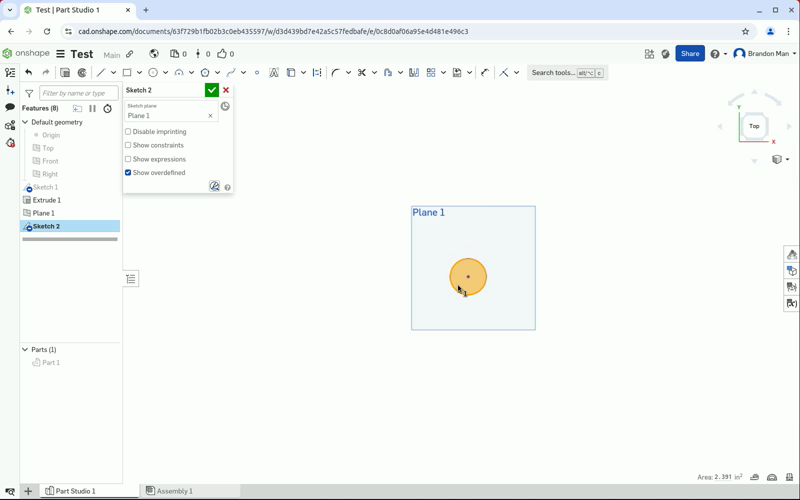
scroll(-6)
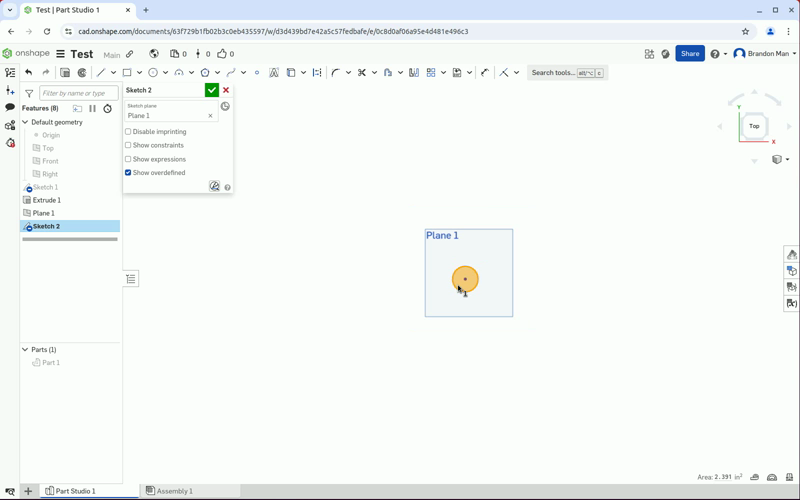
scroll(-6)
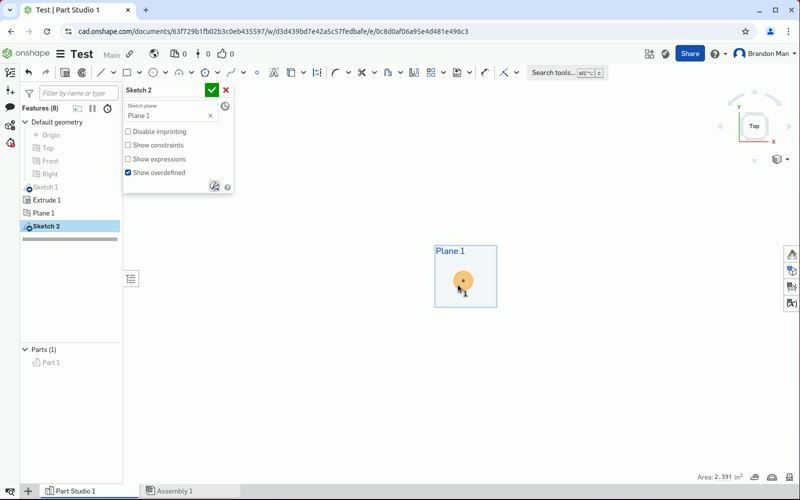
scroll(-6)
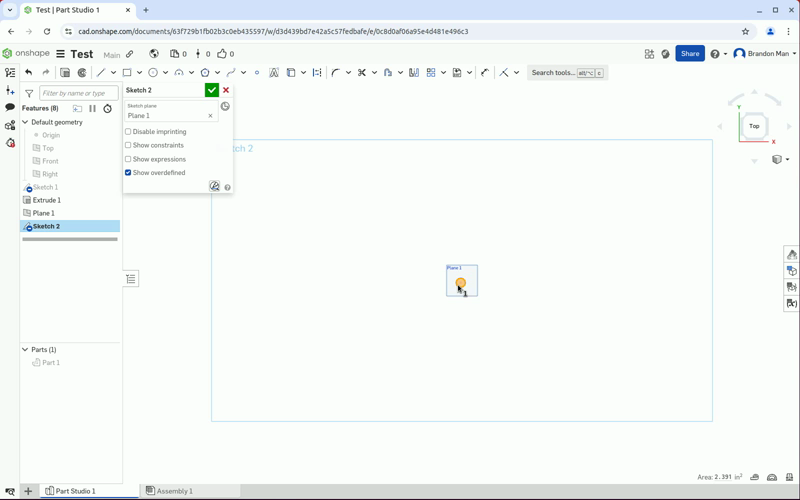
mouse_move(73, 352)
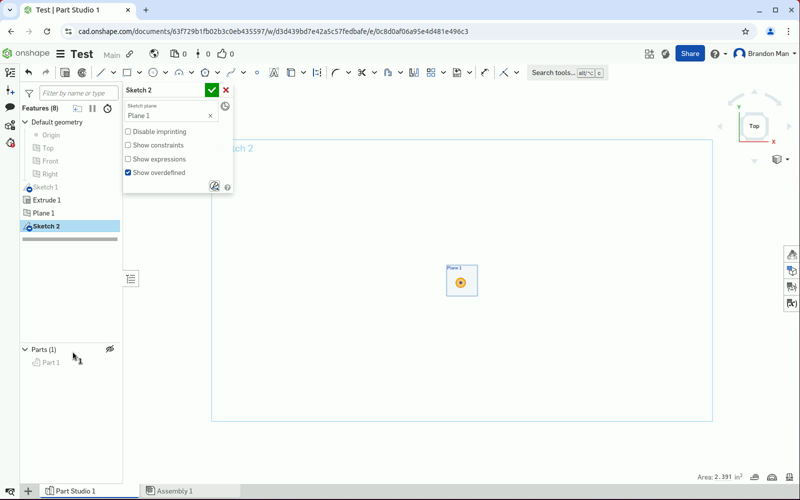
key(shift+y)
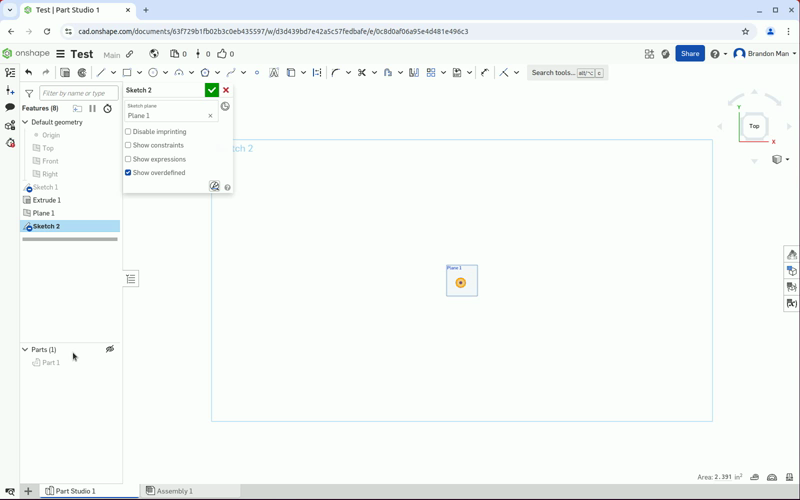
key(shift+e)
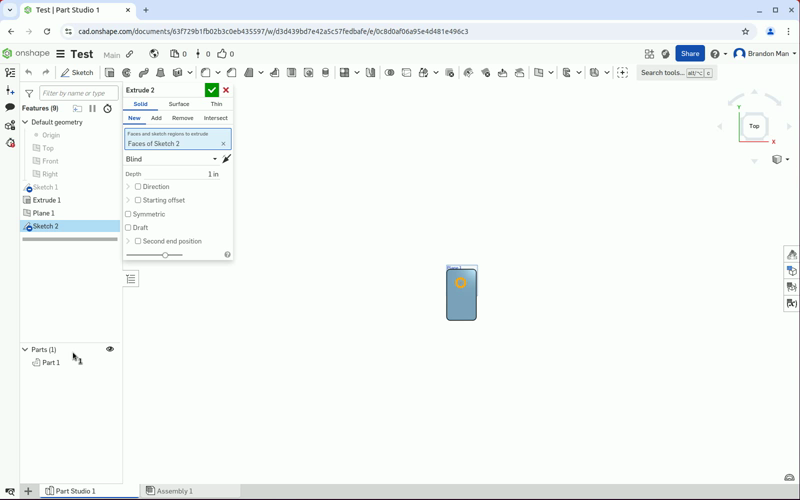
mouse_move(143, 106)
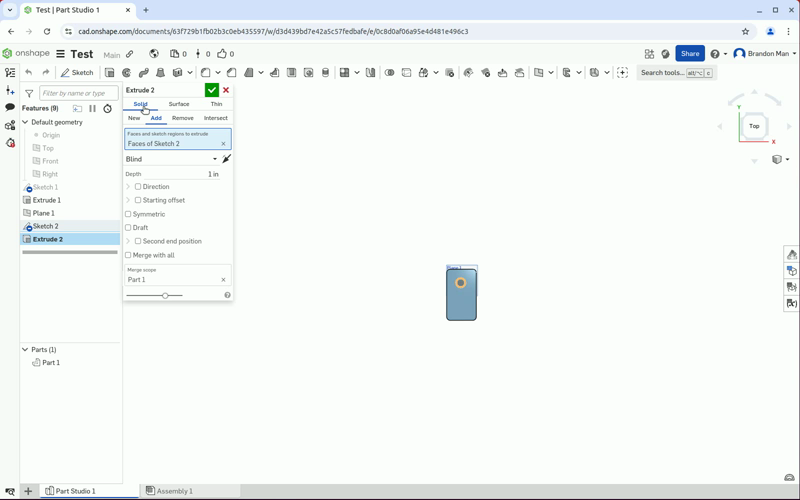
click(143, 106)
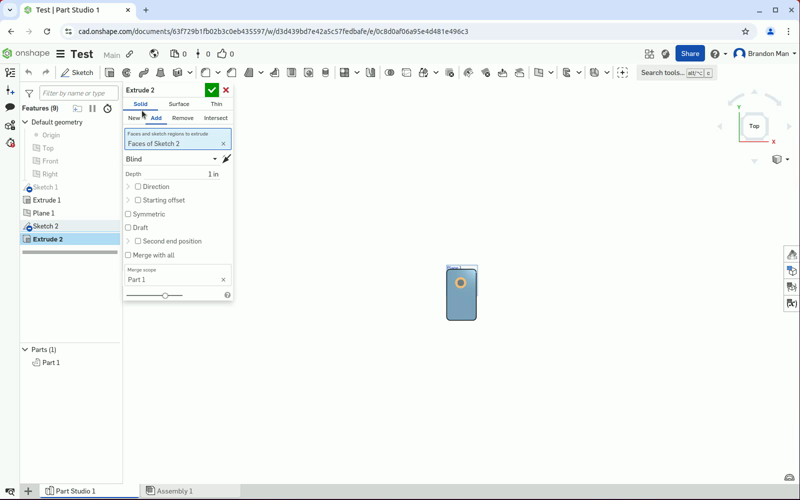
mouse_move(137, 120)
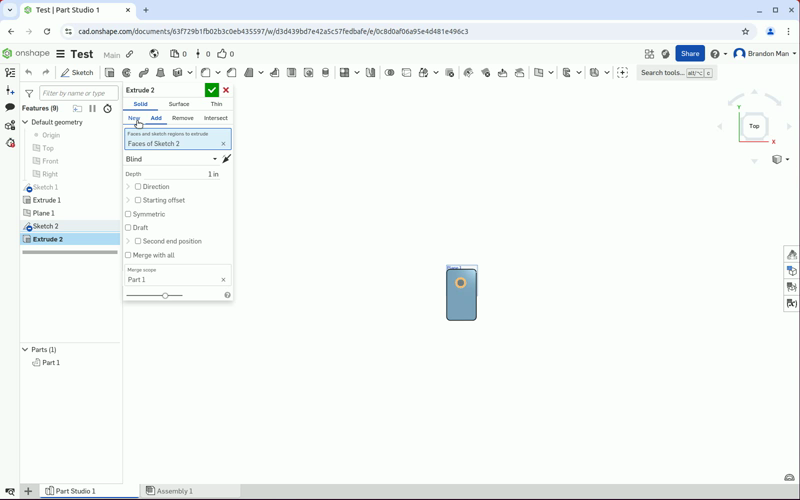
click(137, 120)
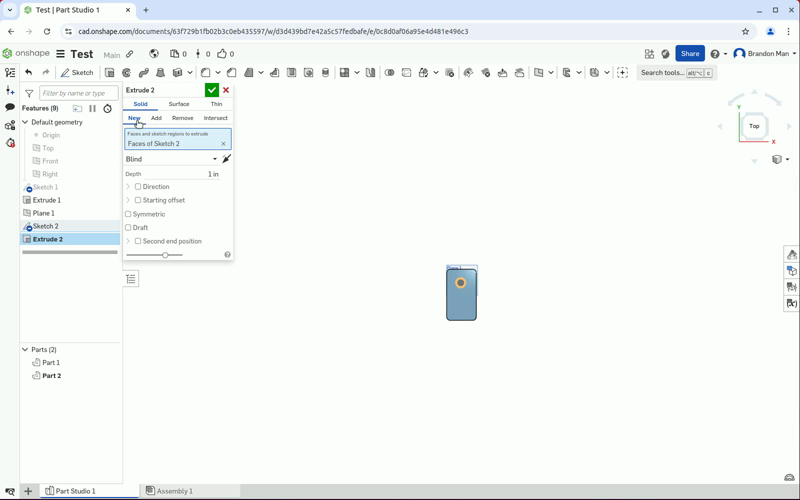
key(tab, 4)
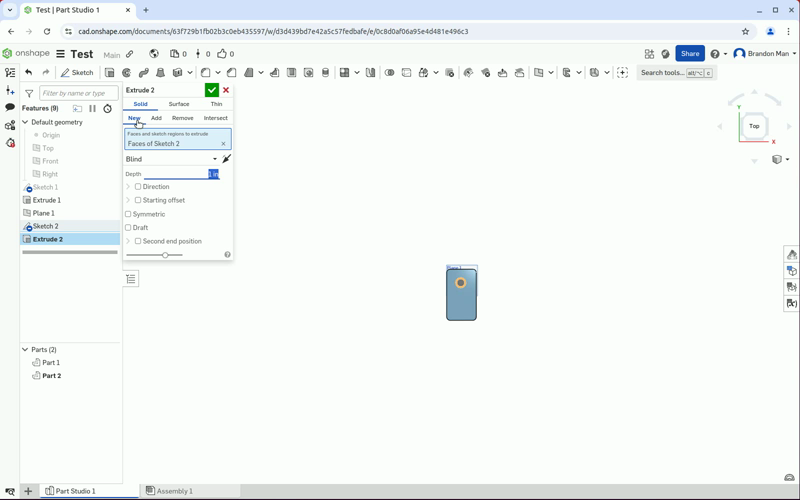
text(16.368)
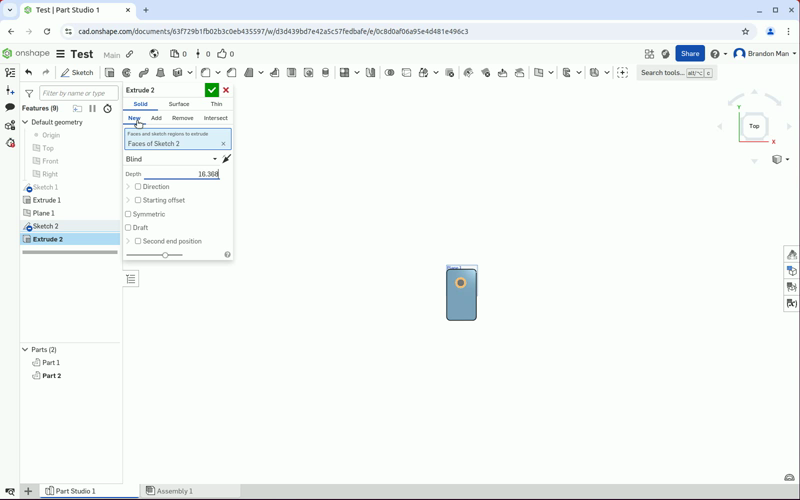
key(enter)
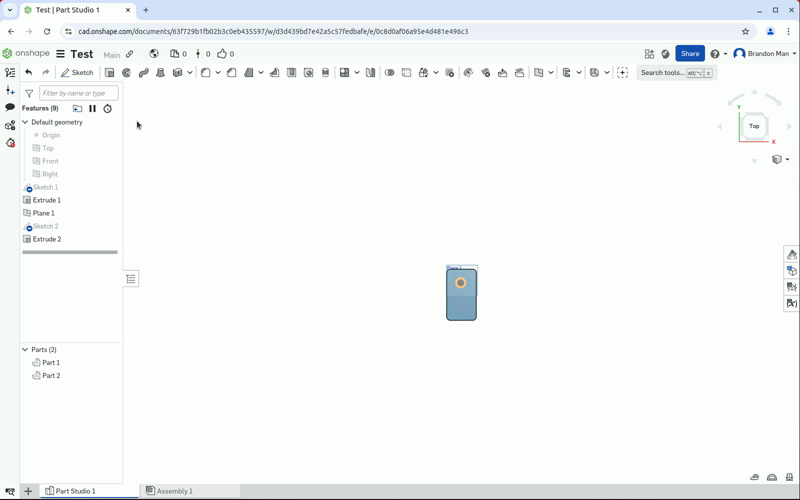
key(shift+h)
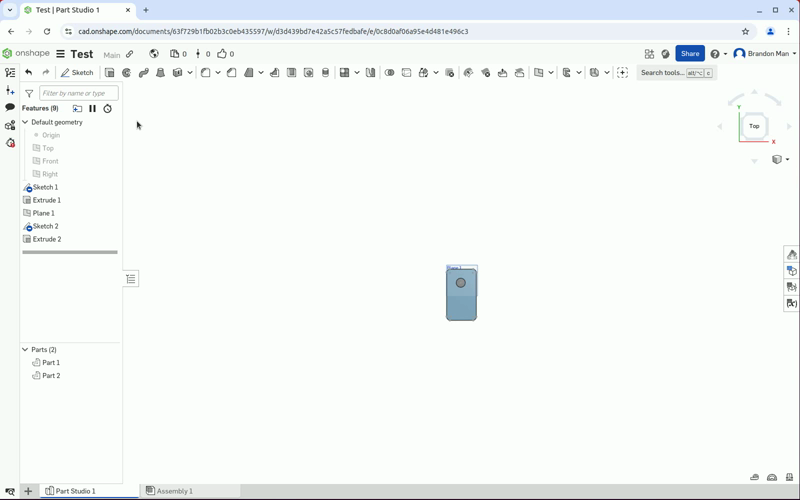
key(shift+h)
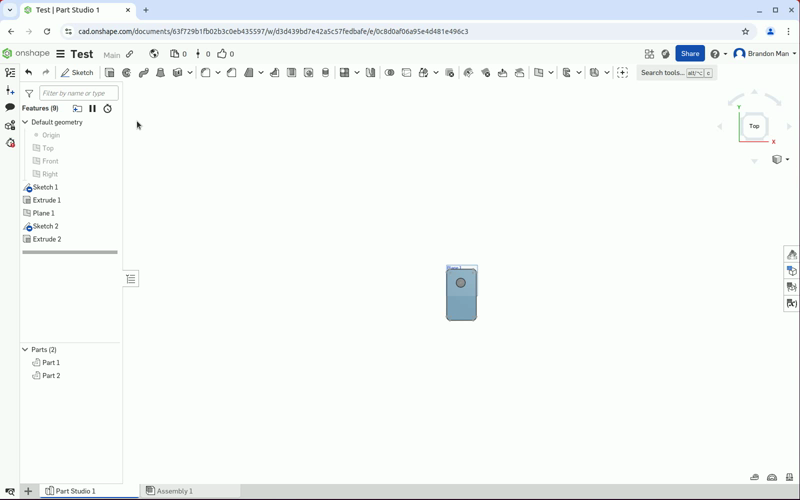
key(shift+7)
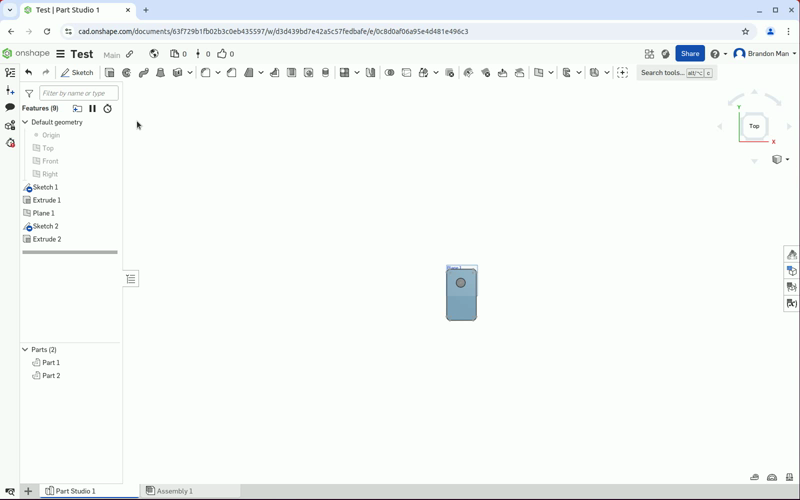
key(up, 3)
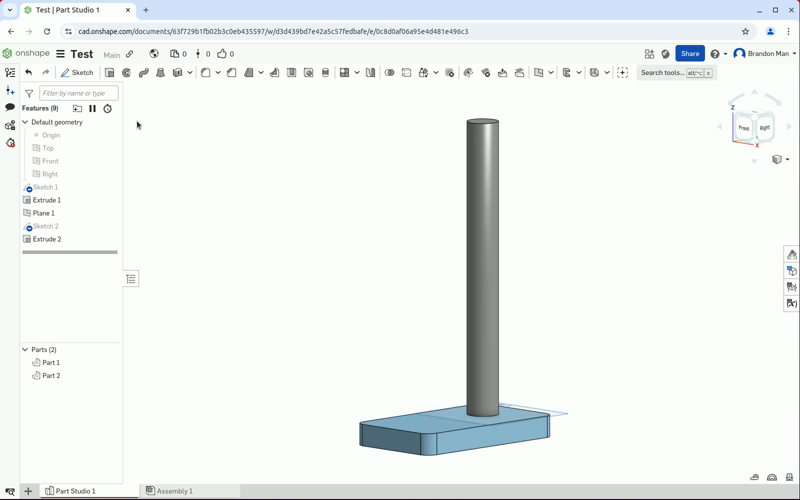
key(left, 3)
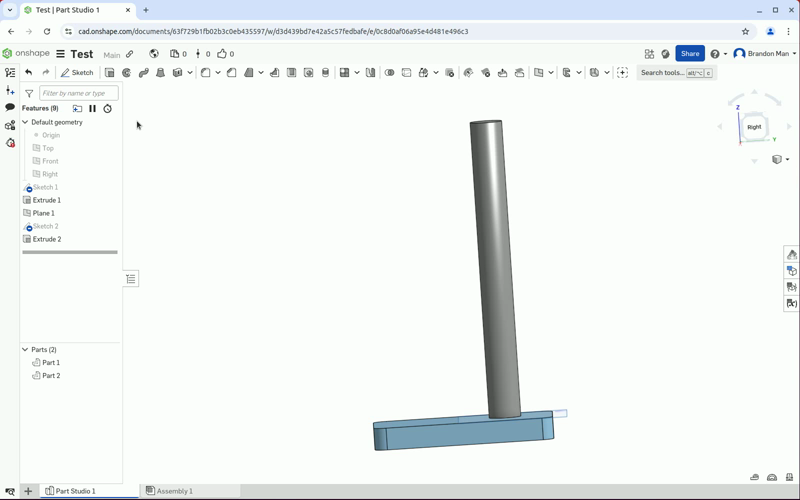
key(right, 3)
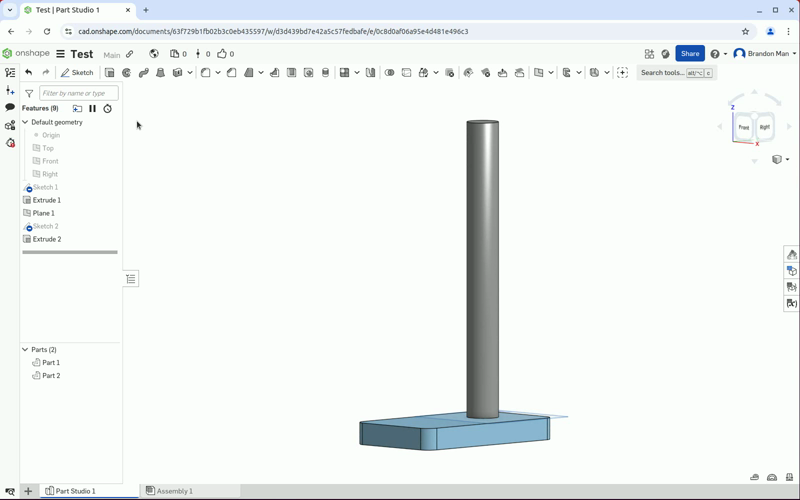
key(down, 3)
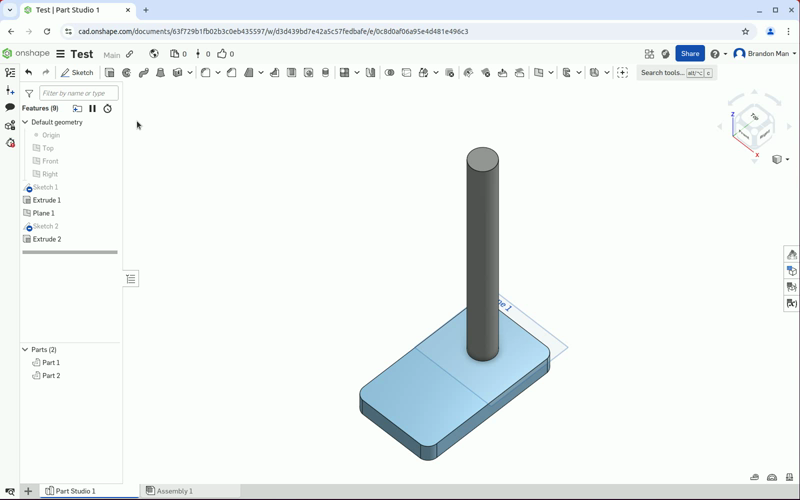
mouse_move(73, 189)
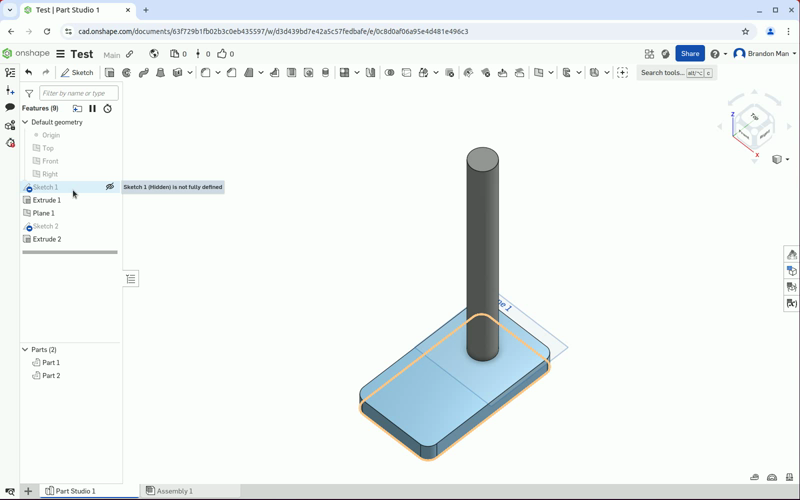
click(73, 189)